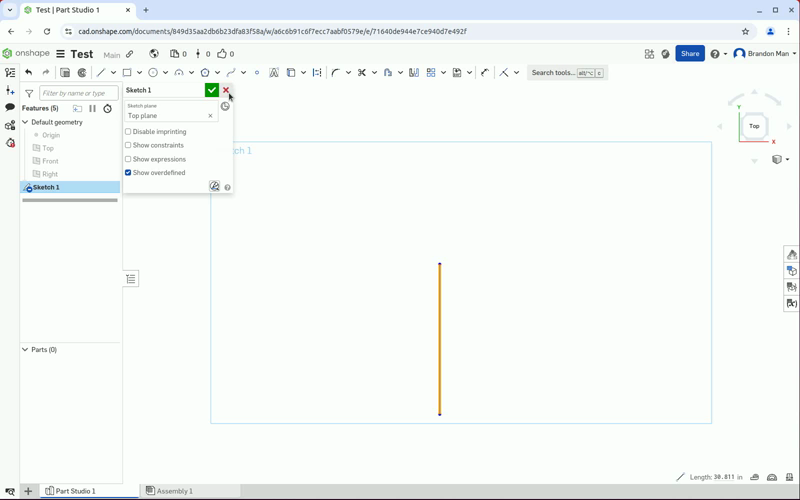
key(shift+h)
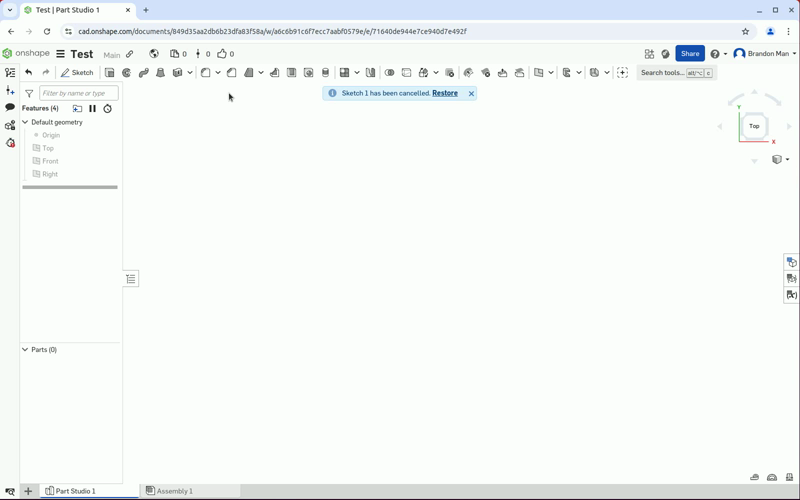
mouse_move(73, 352)
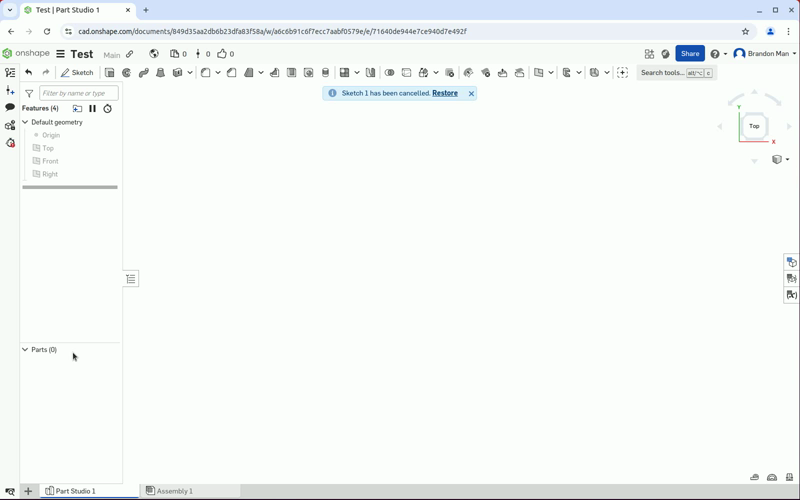
key(y)
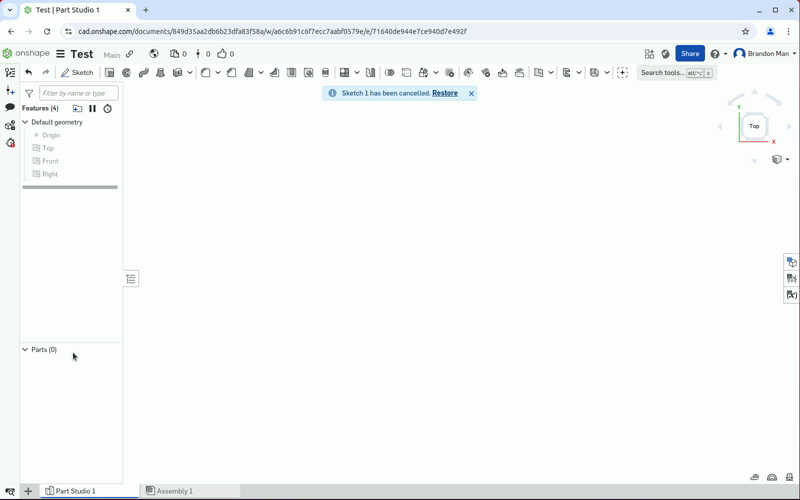
key(shift+p)
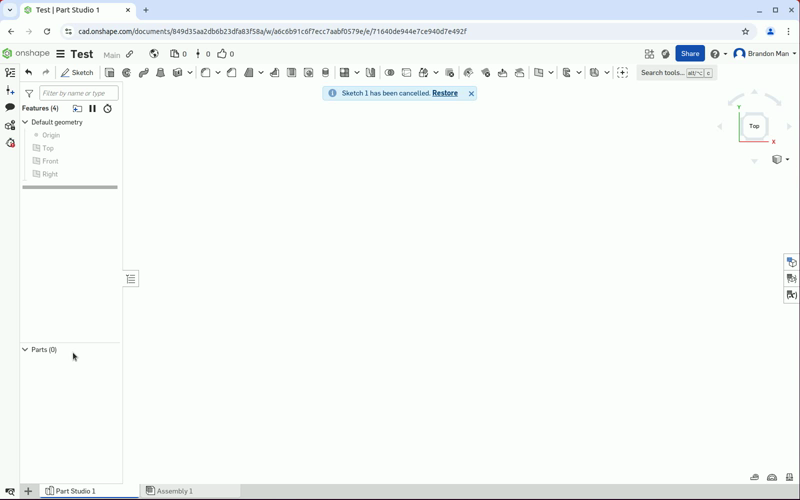
key(space)
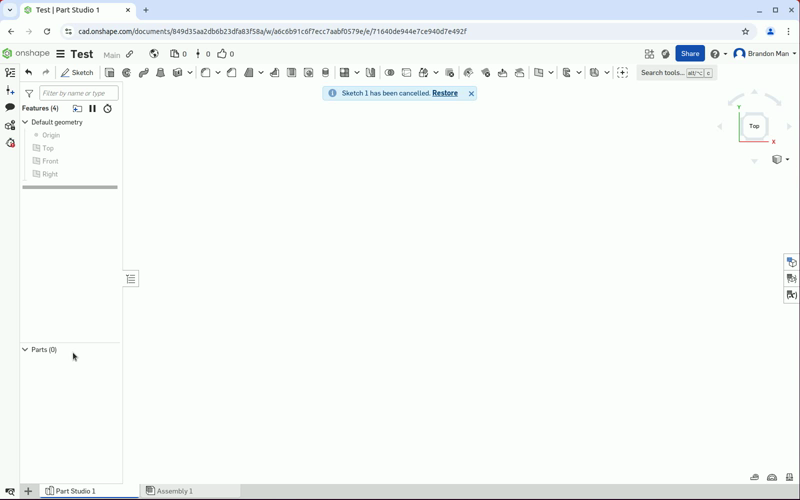
key_down(shift)
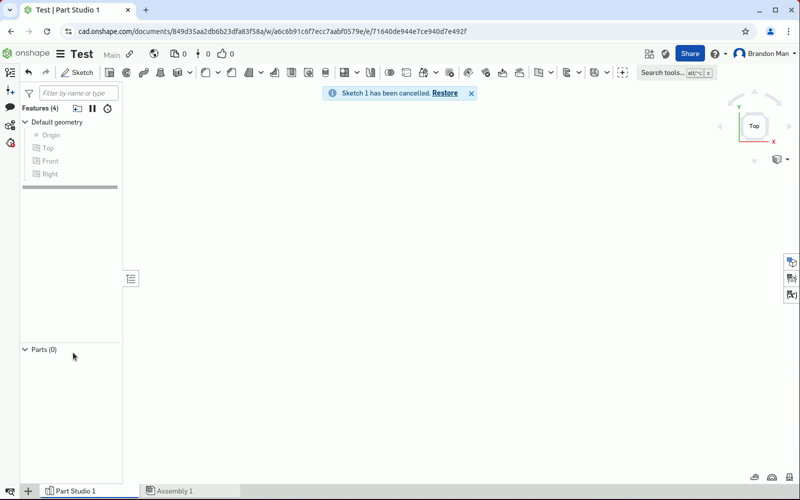
key(up)
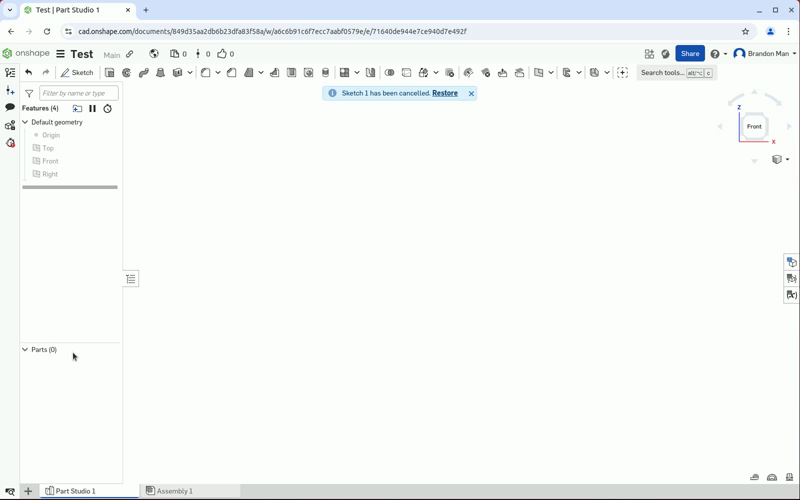
key_up(shift)
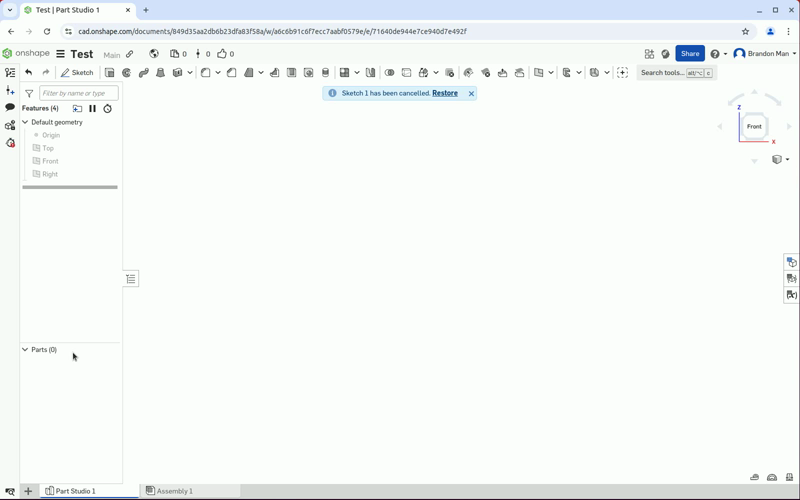
mouse_move(73, 352)
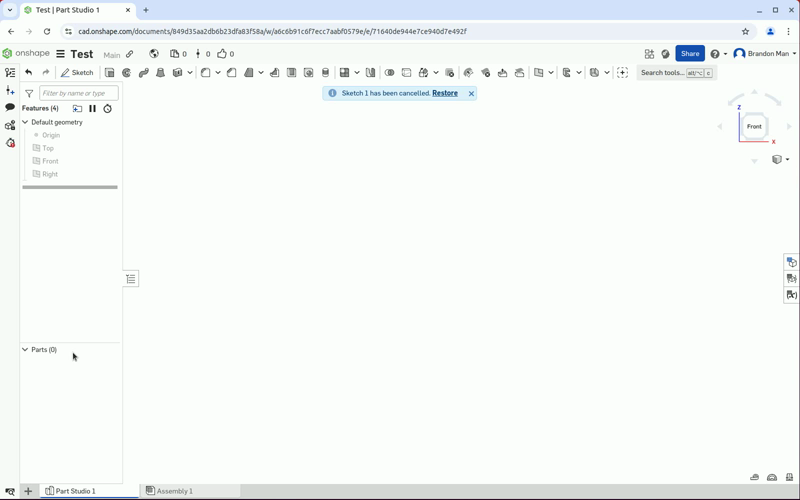
key(shift+y)
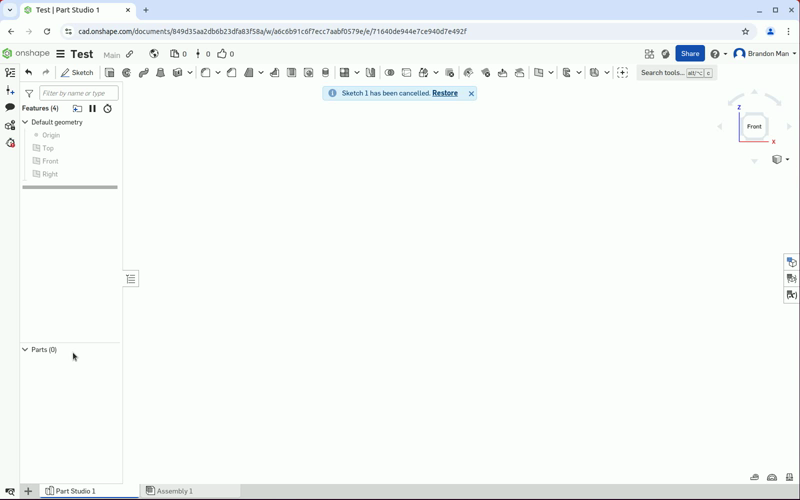
key(shift+s)
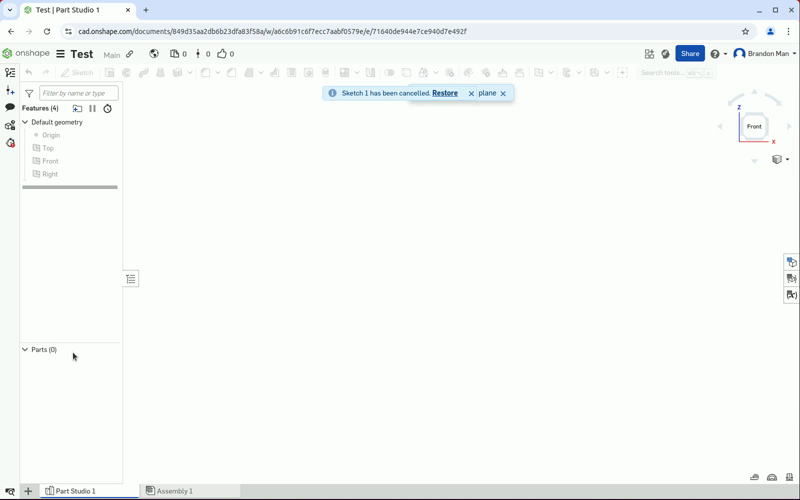
mouse_move(73, 163)
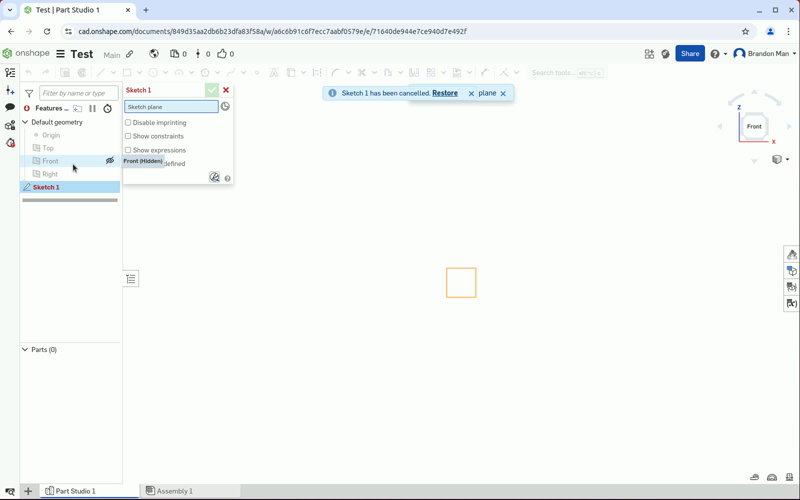
click(73, 163)
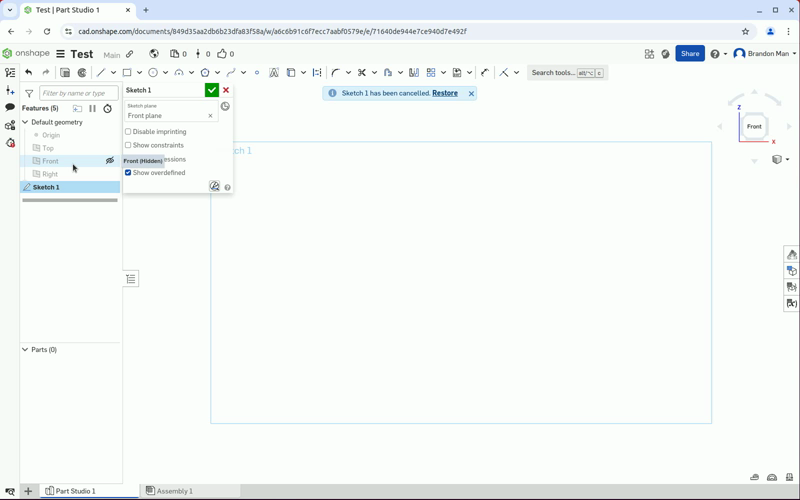
mouse_move(73, 352)
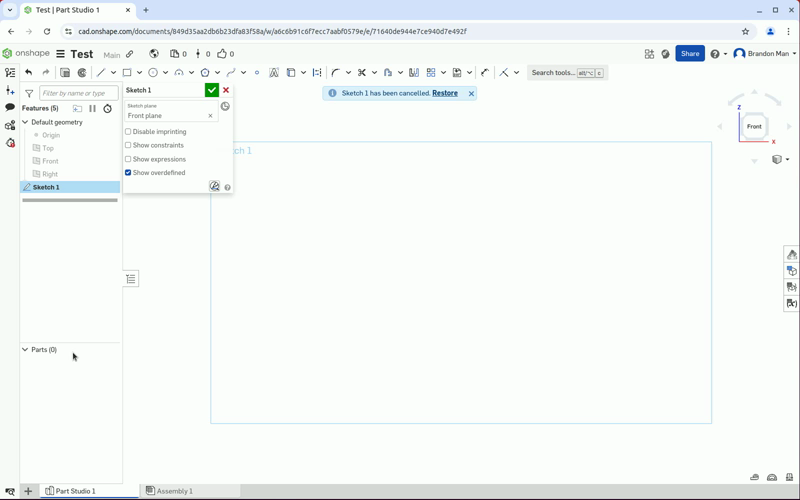
key(y)
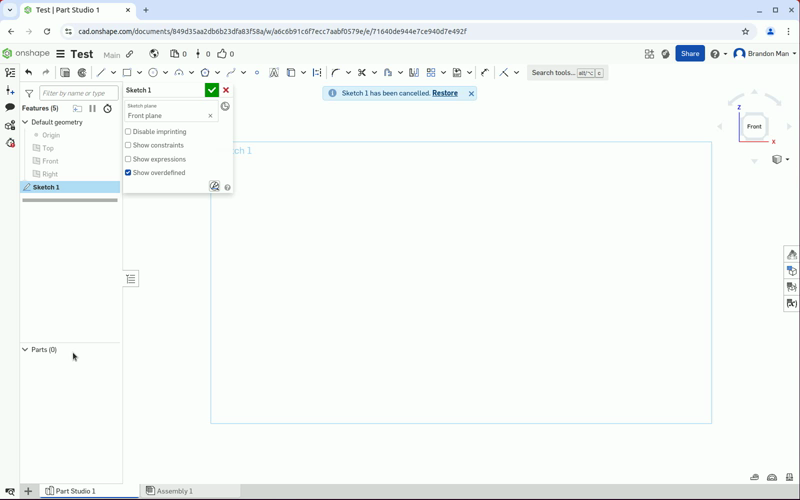
key(l)
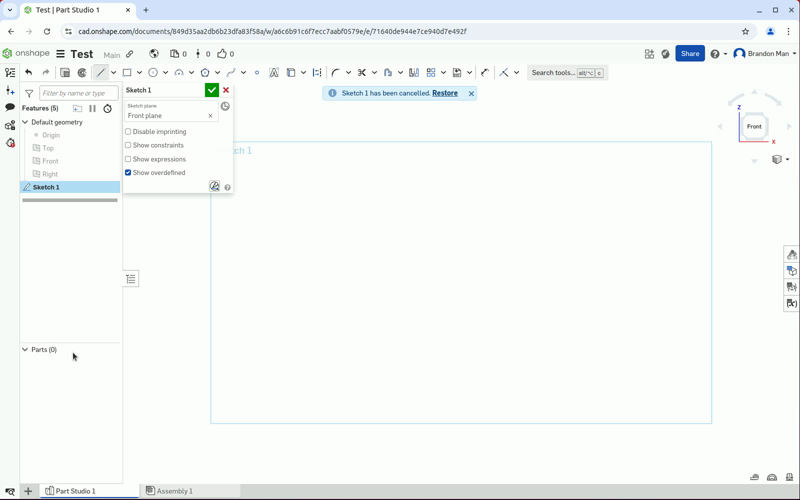
key_down(shift)
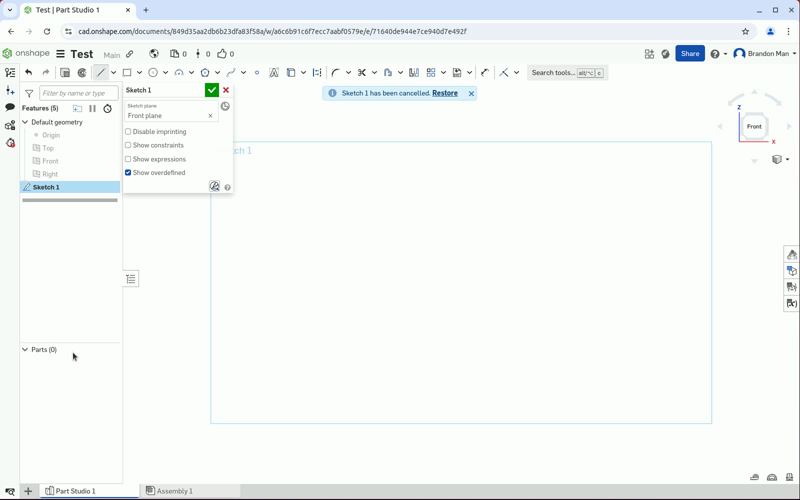
mouse_move(443, 223)
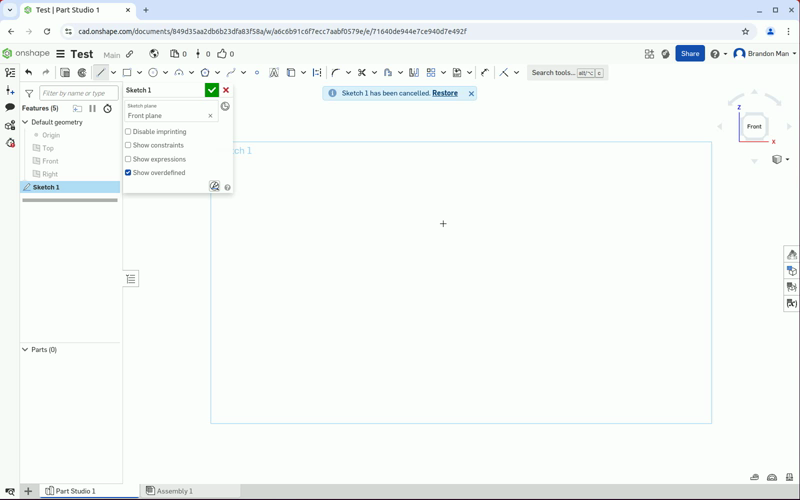
click(443, 223)
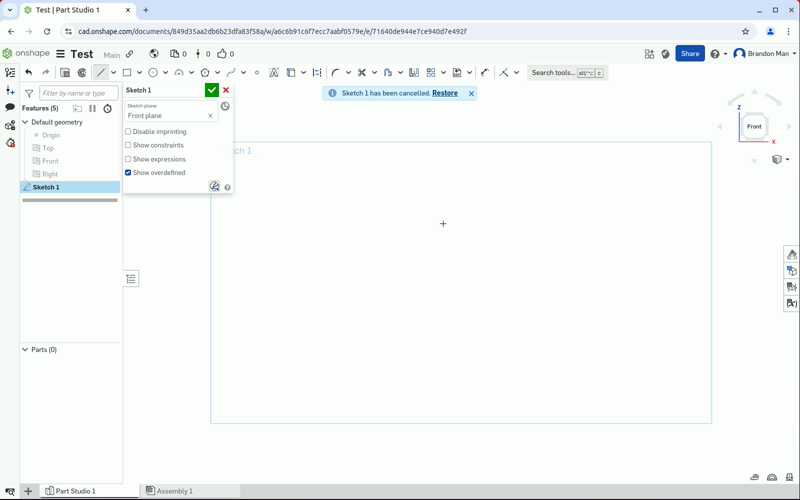
key_up(shift)
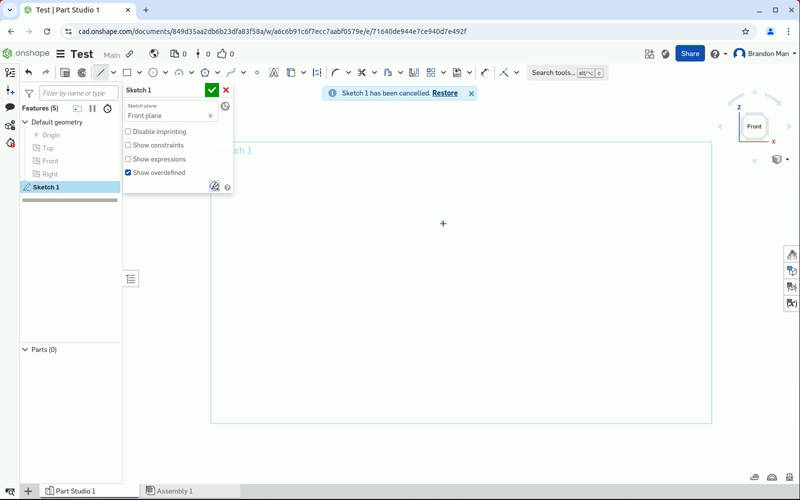
key_down(shift)
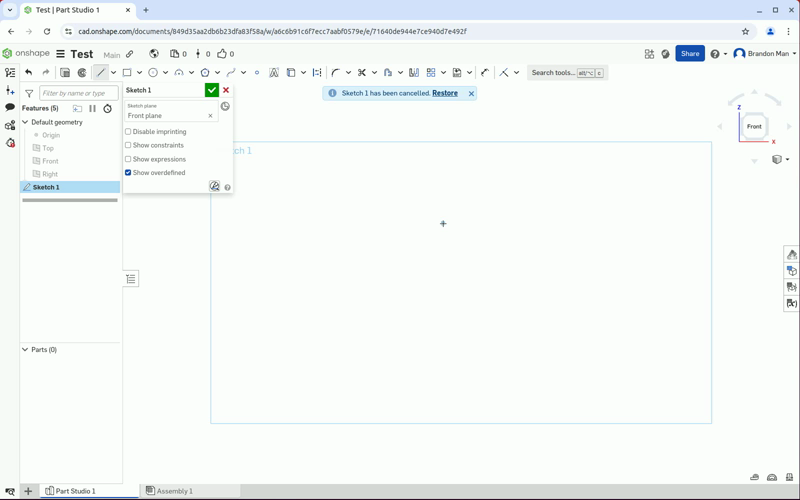
mouse_move(473, 223)
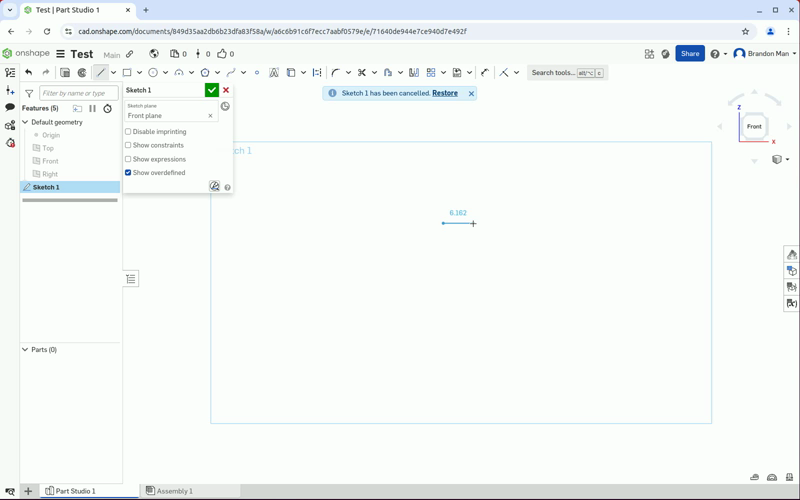
mouse_move(460, 223)
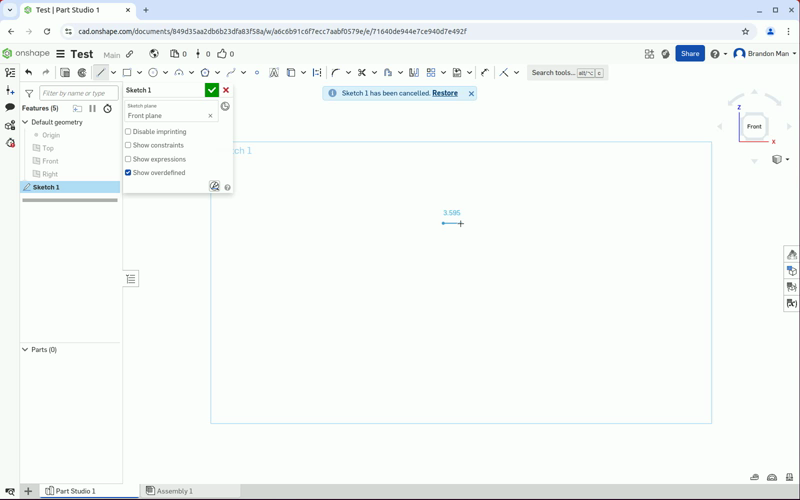
click(460, 223)
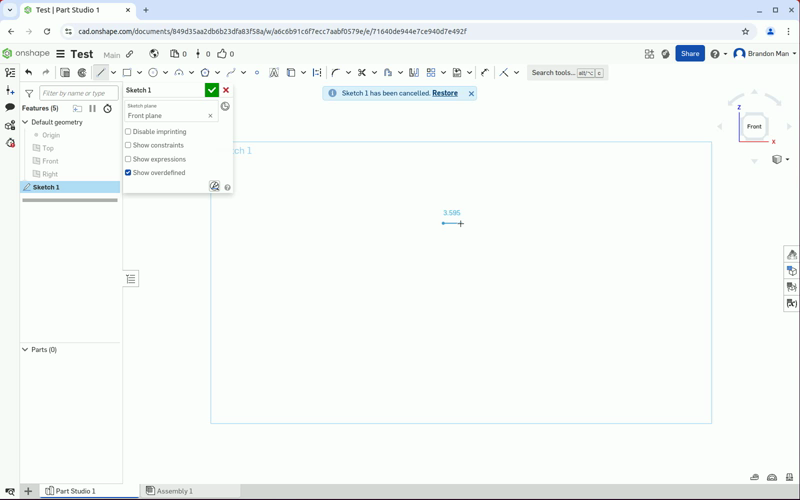
key_up(shift)
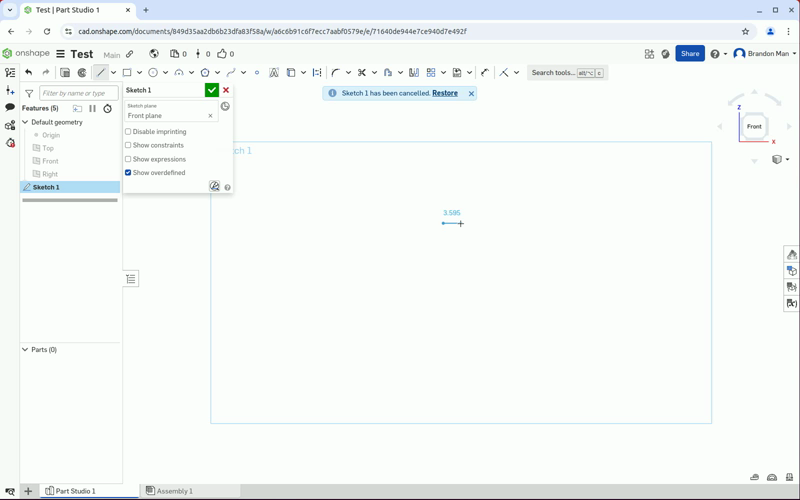
key_down(shift)
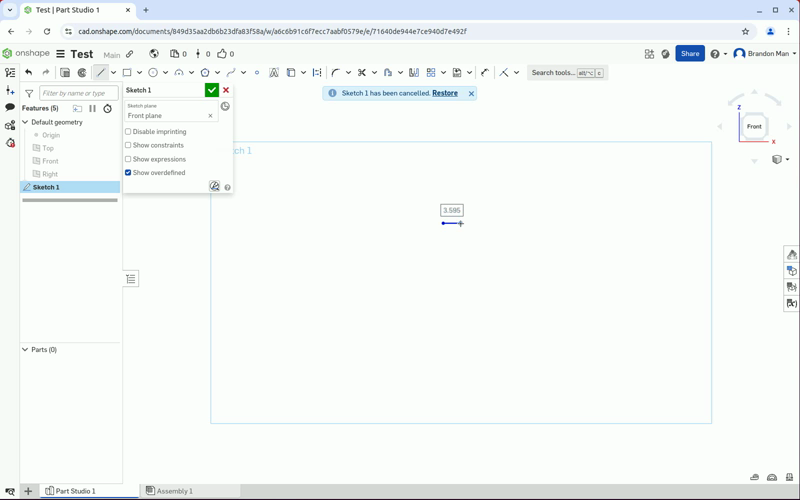
mouse_move(490, 223)
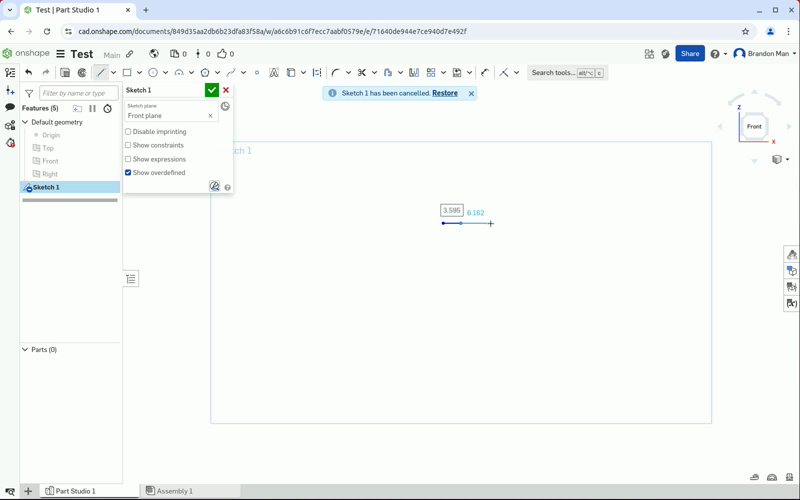
mouse_move(460, 282)
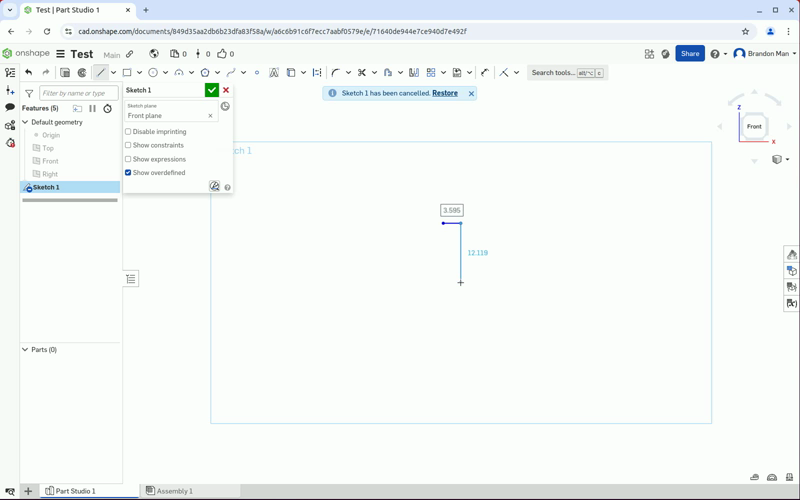
click(460, 282)
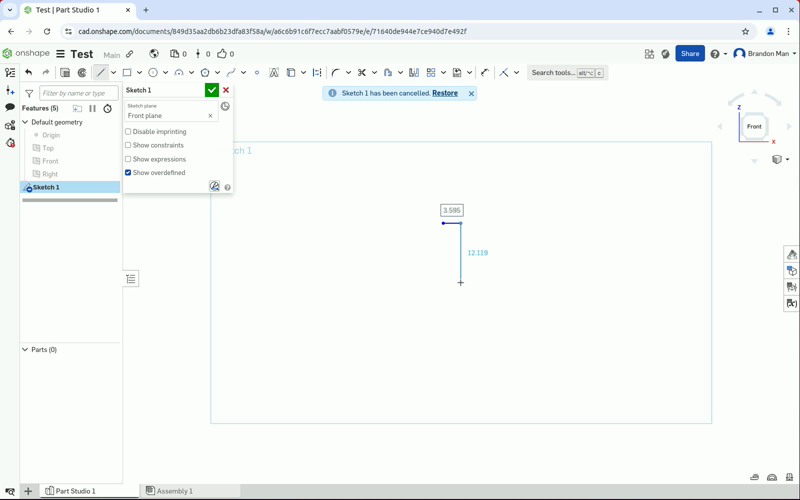
key_up(shift)
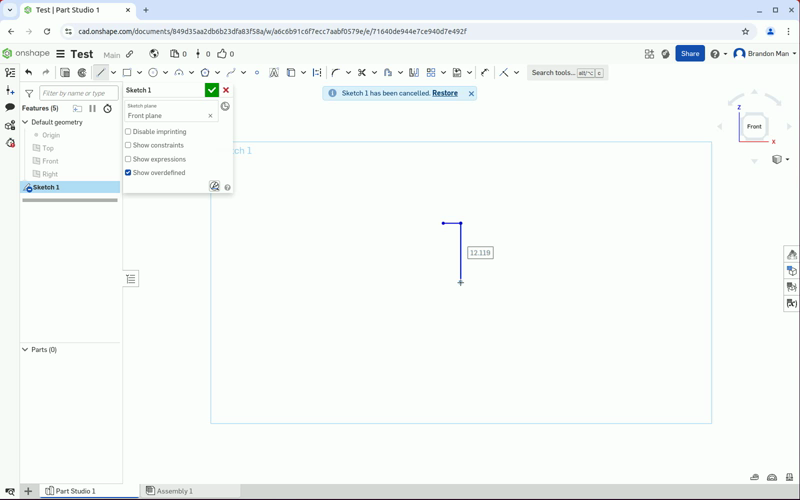
key_down(shift)
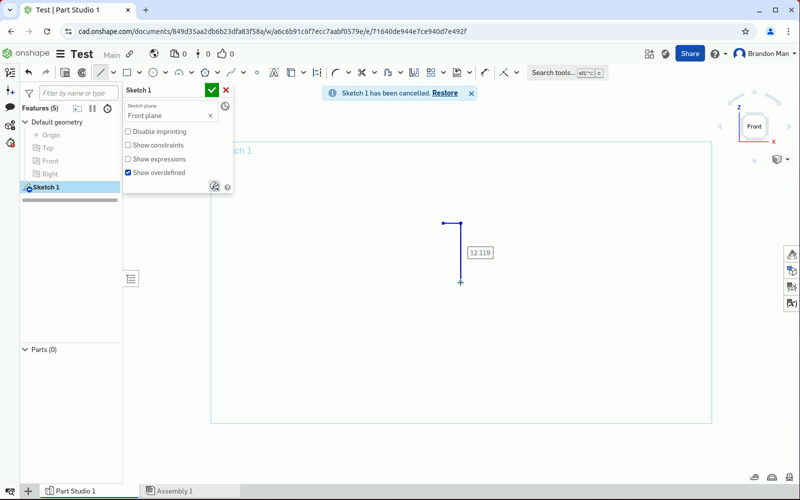
mouse_move(545, 282)
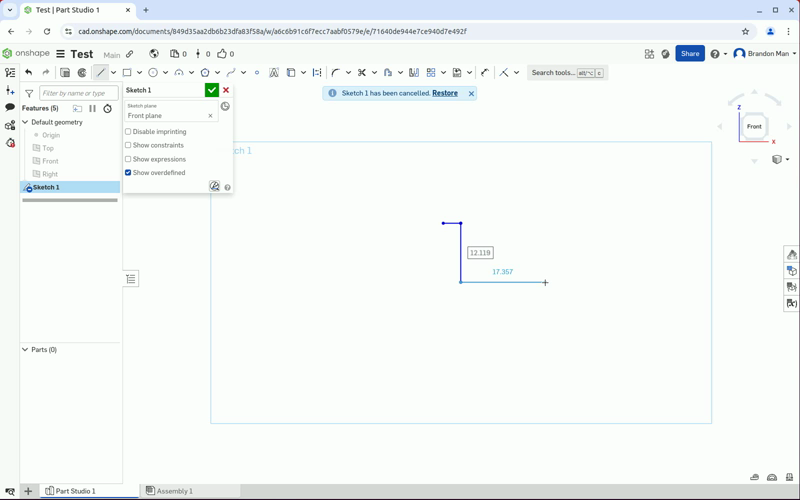
click(545, 282)
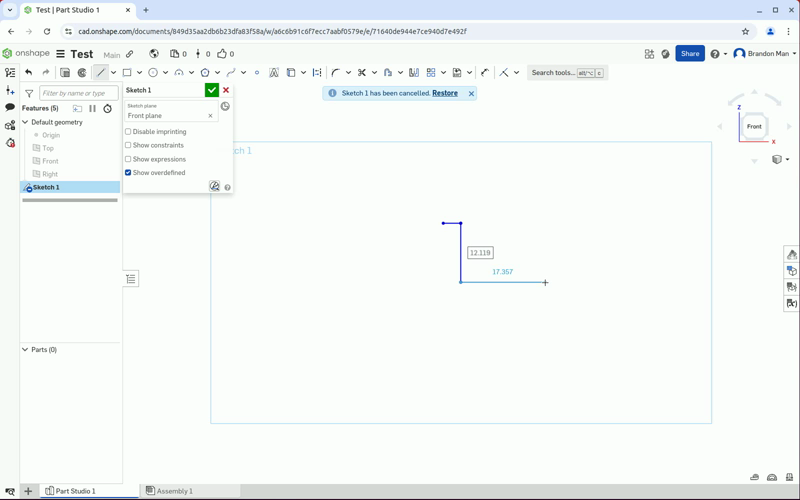
key_up(shift)
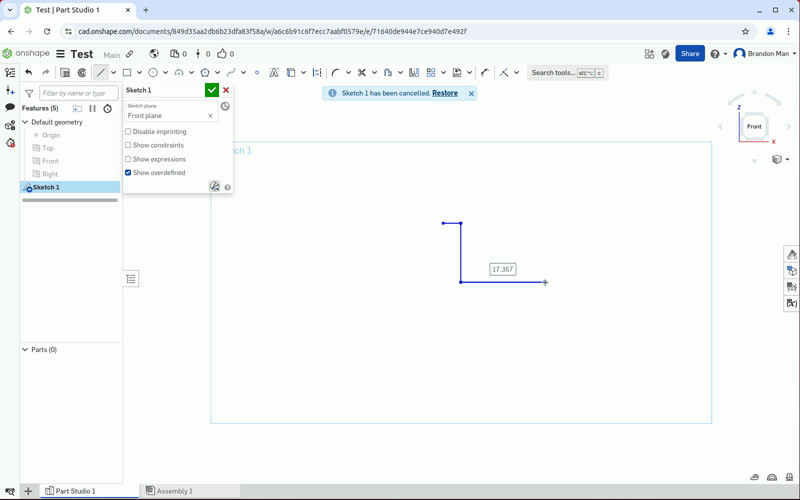
key_down(shift)
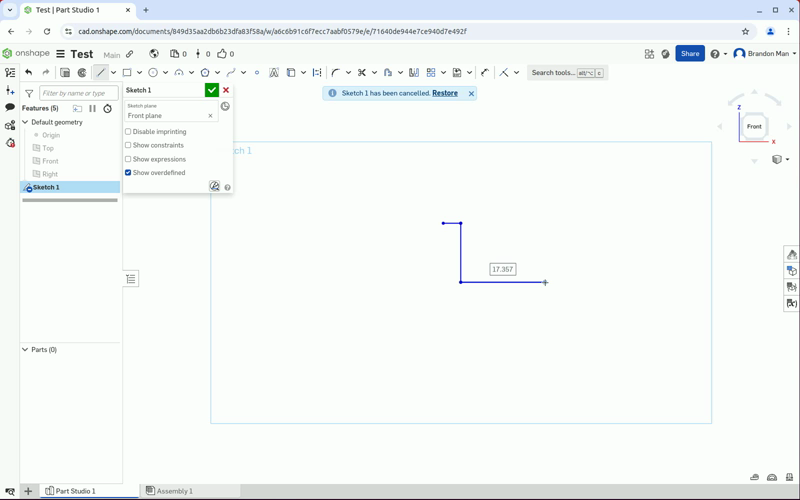
mouse_move(575, 282)
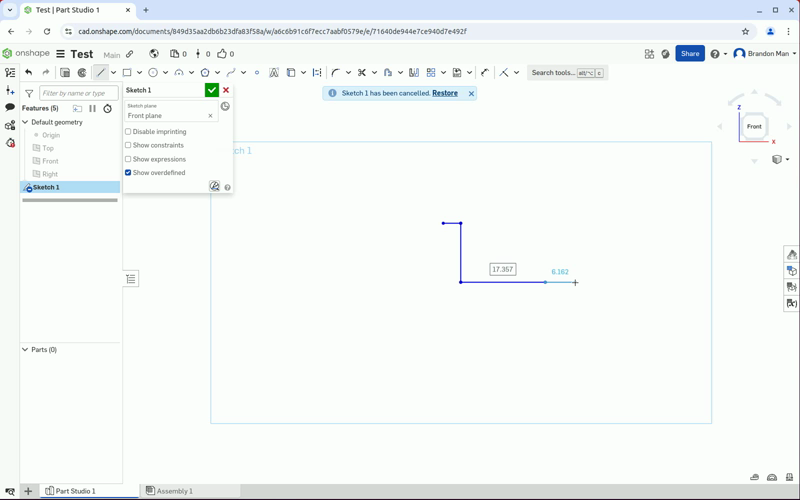
mouse_move(545, 223)
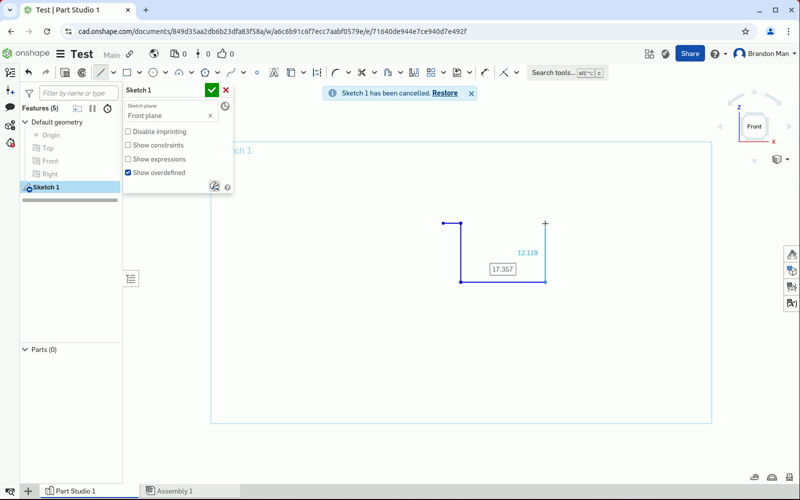
click(545, 223)
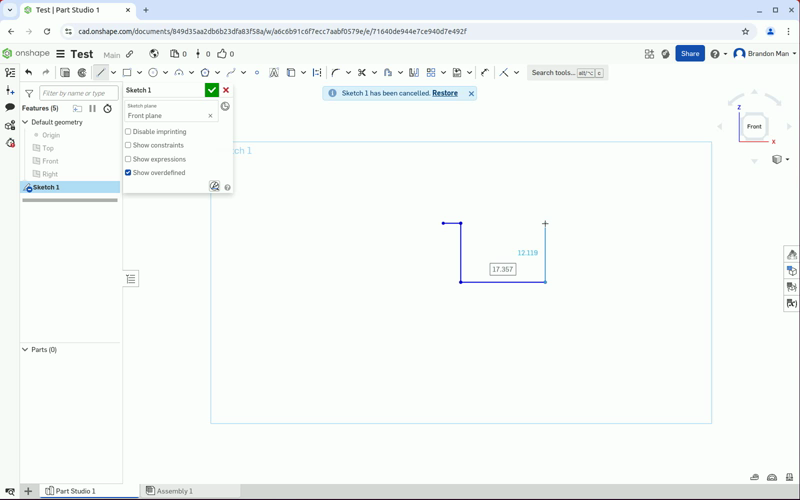
key_up(shift)
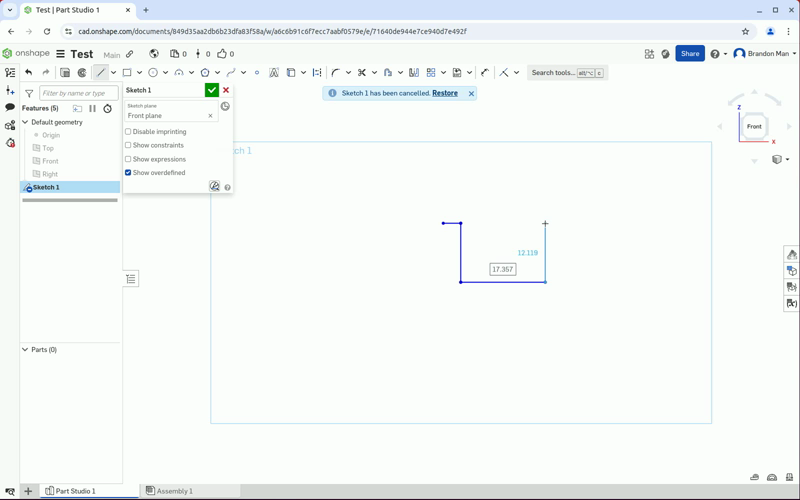
key_down(shift)
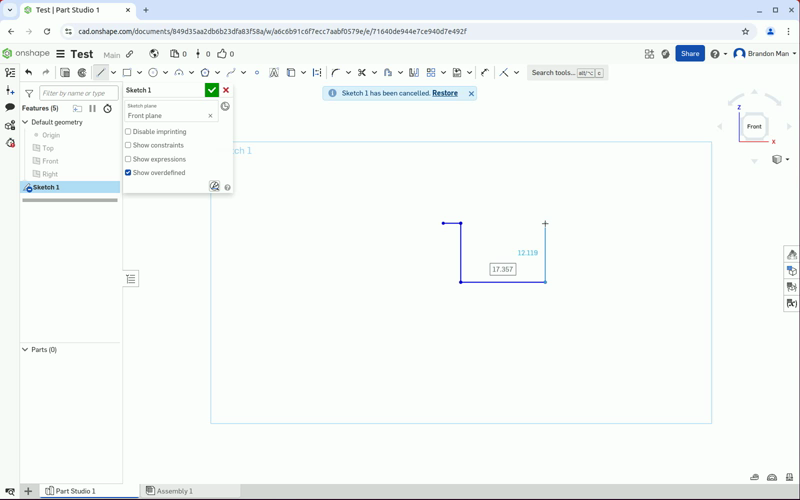
mouse_move(575, 223)
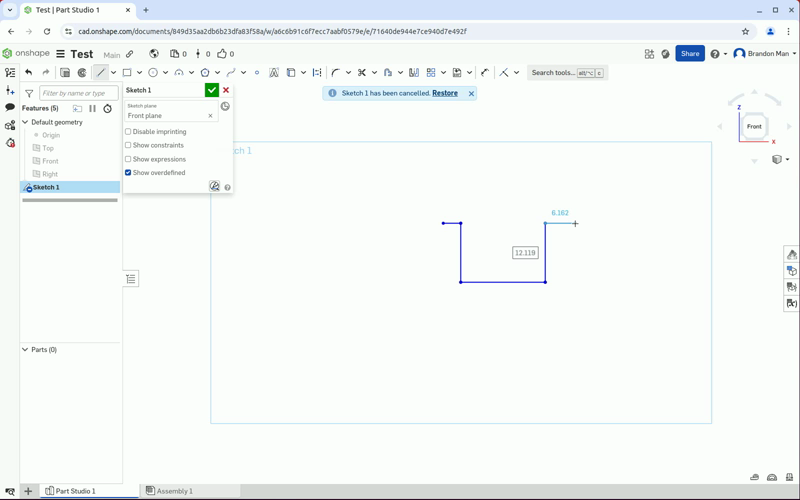
mouse_move(562, 223)
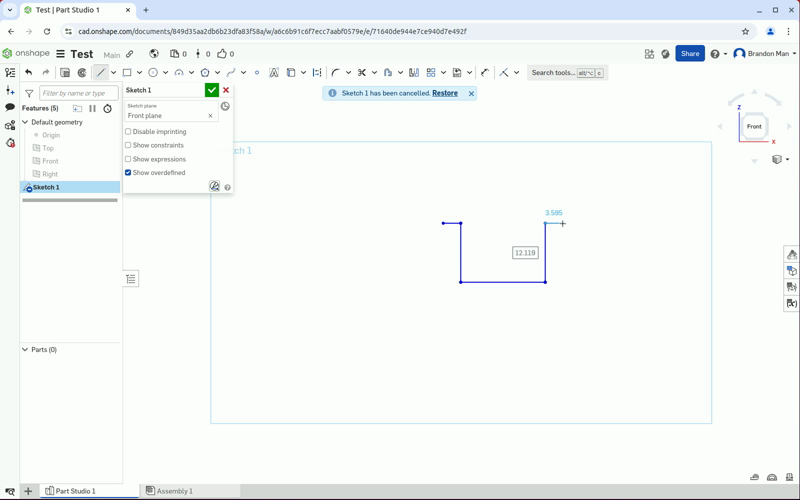
click(562, 223)
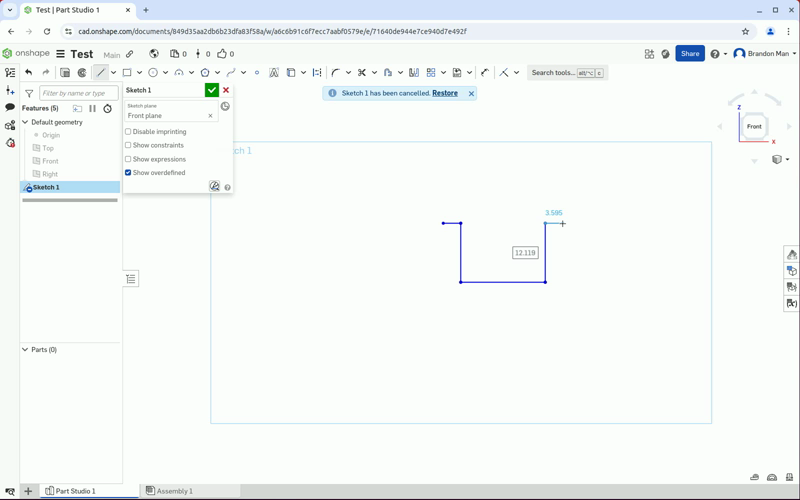
key_up(shift)
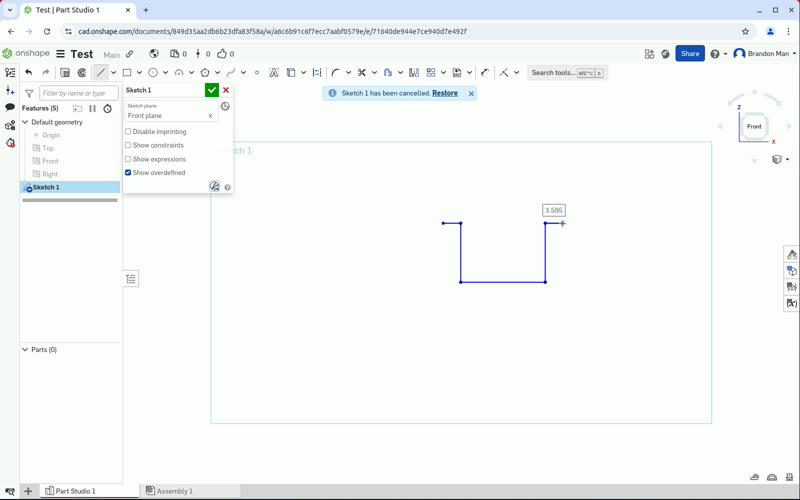
key_down(shift)
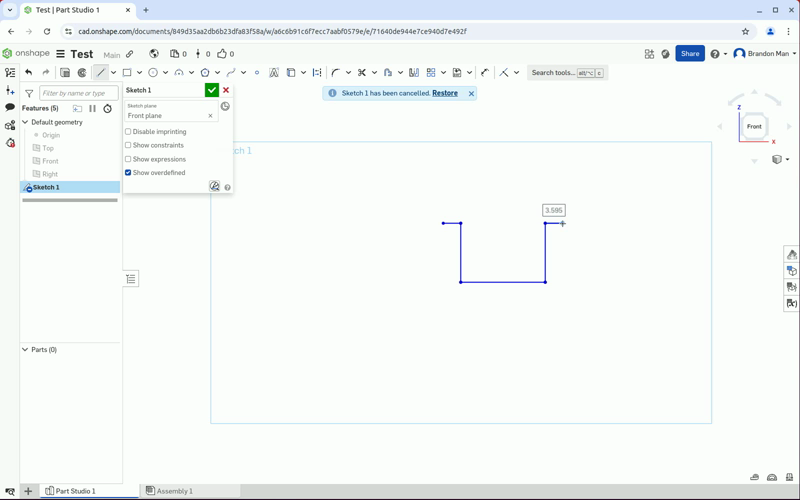
mouse_move(589, 223)
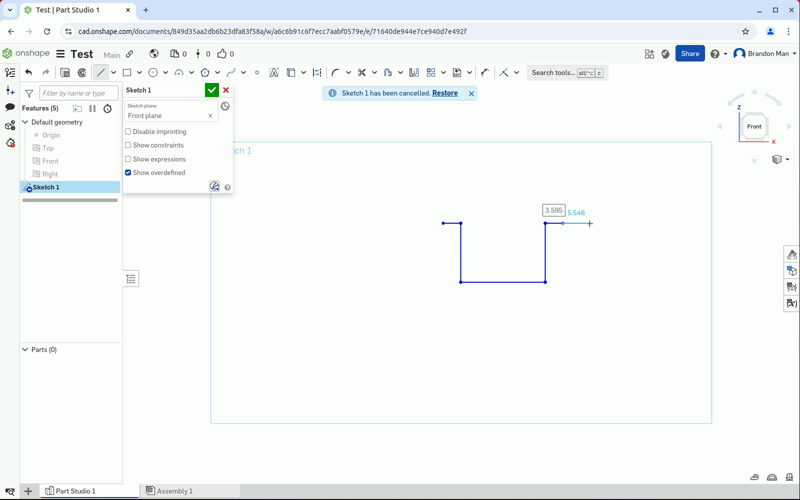
mouse_move(562, 214)
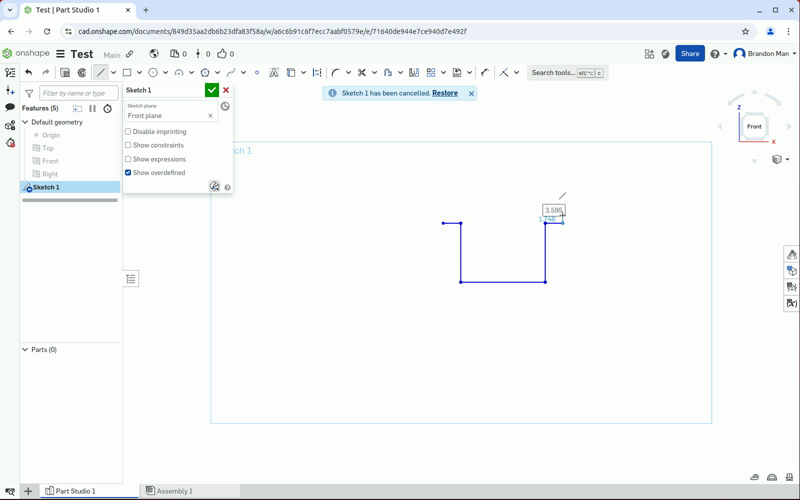
click(562, 214)
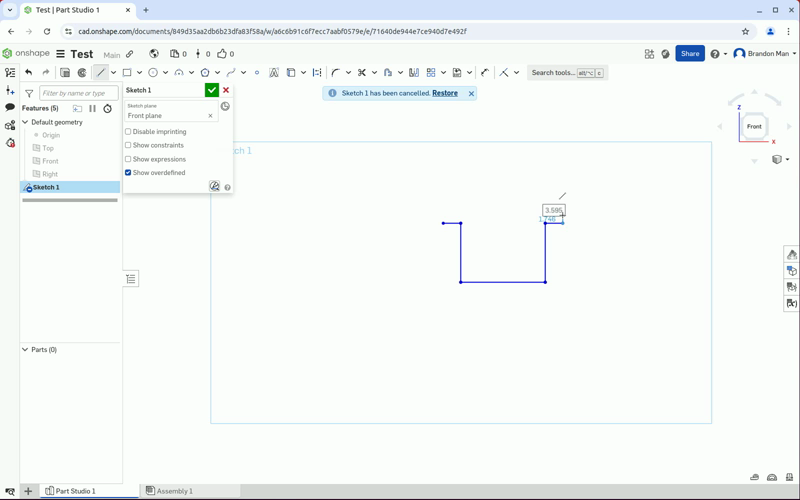
key_up(shift)
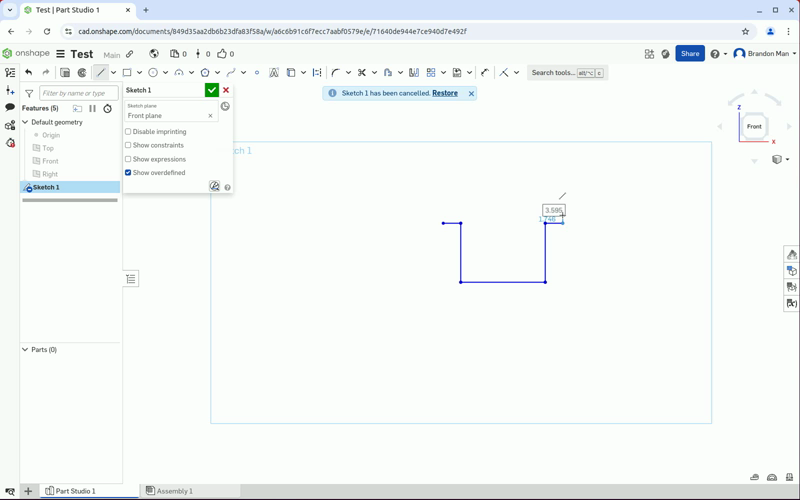
key_down(shift)
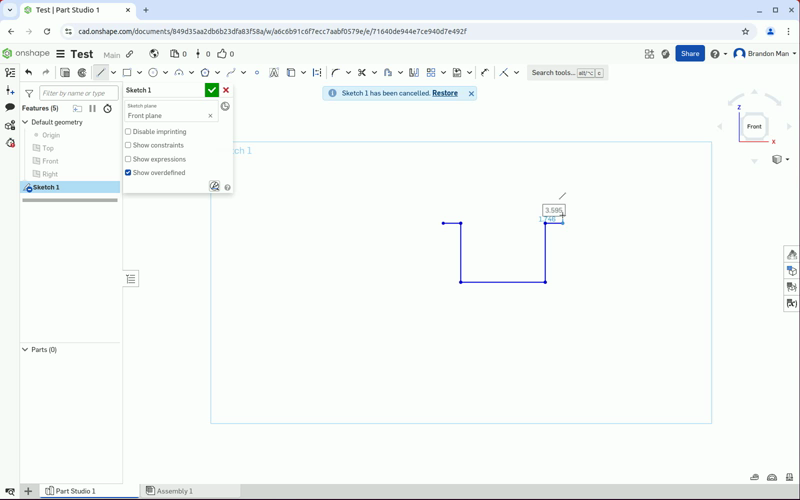
mouse_move(589, 214)
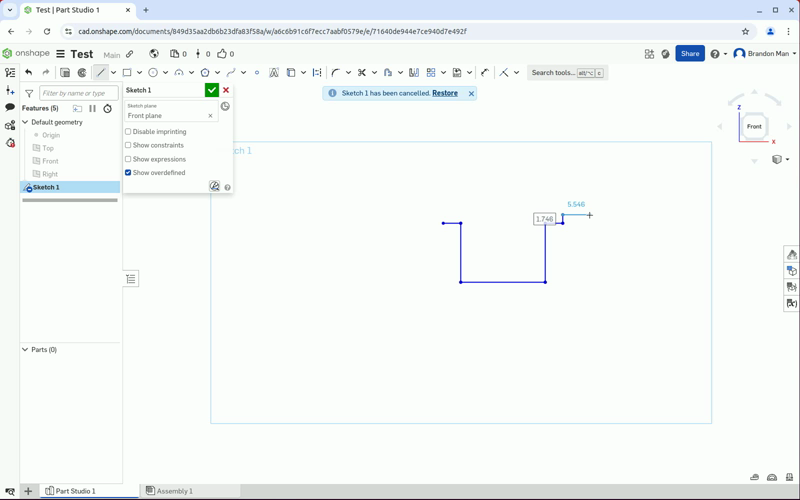
mouse_move(545, 214)
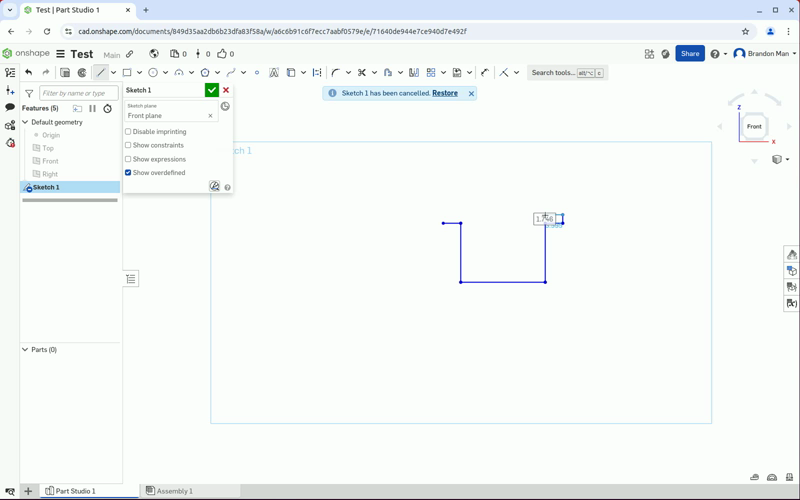
click(545, 214)
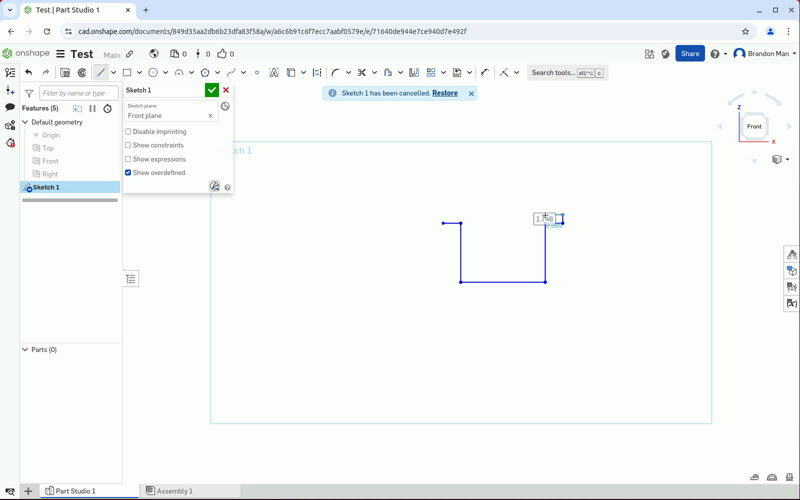
key_up(shift)
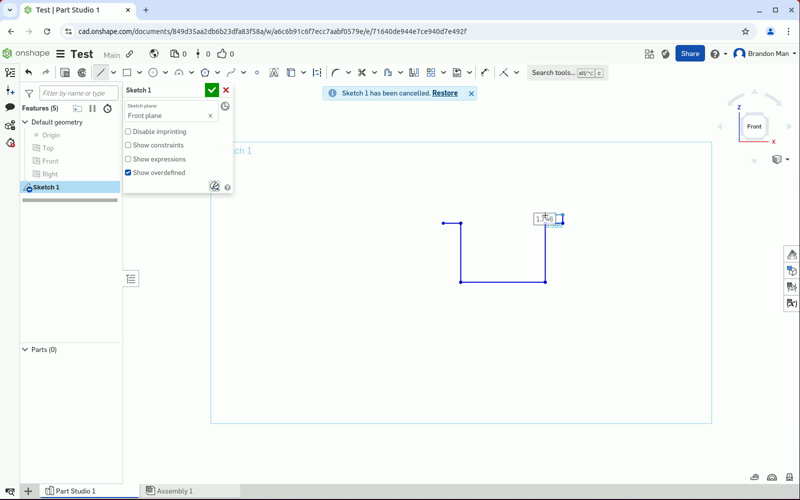
key_down(shift)
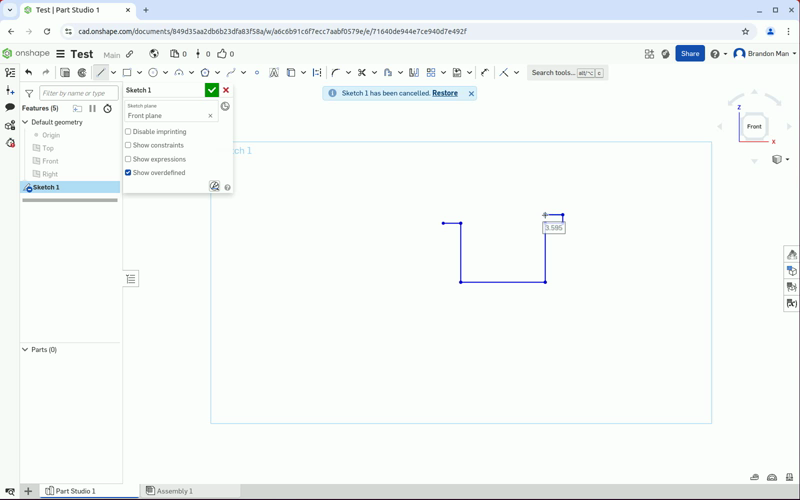
mouse_move(575, 214)
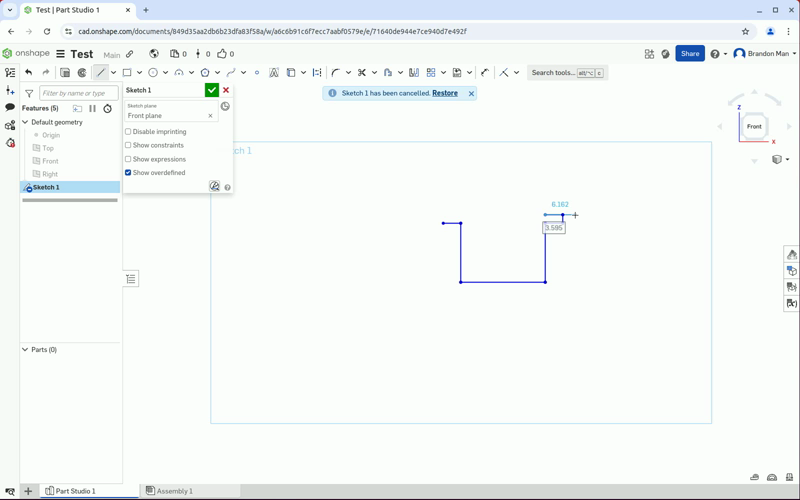
mouse_move(545, 198)
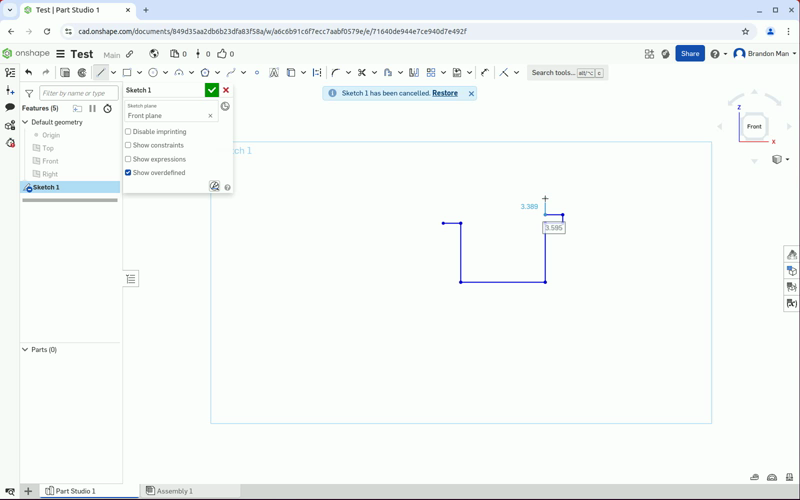
click(545, 198)
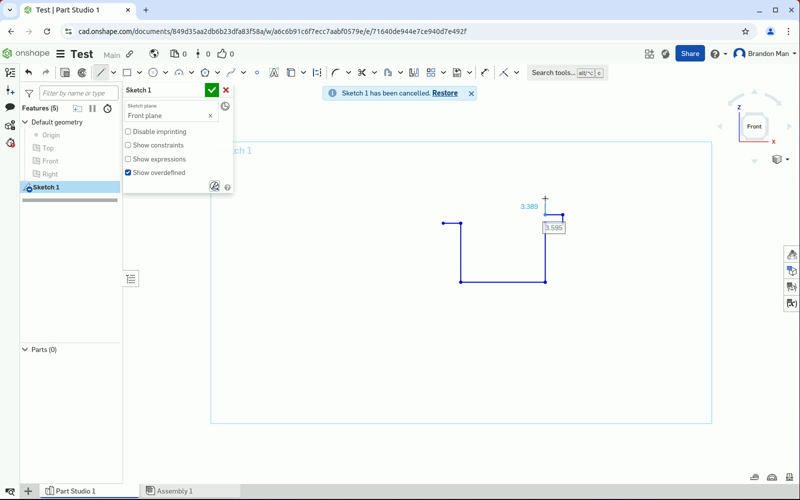
key_up(shift)
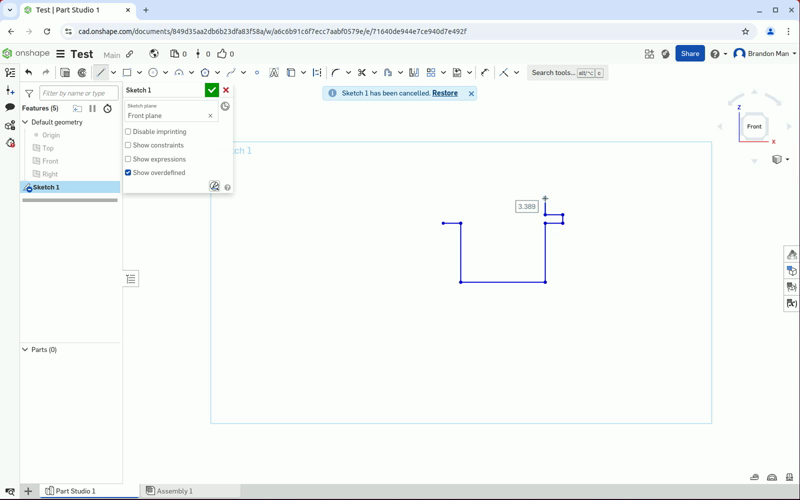
key_down(shift)
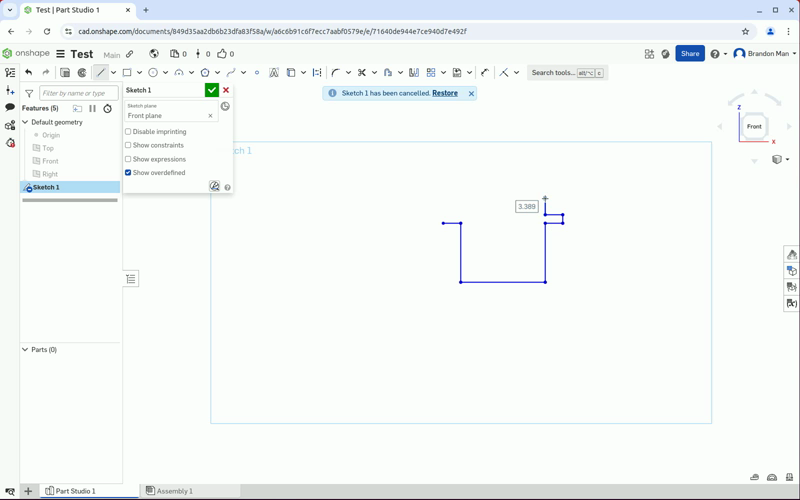
mouse_move(460, 198)
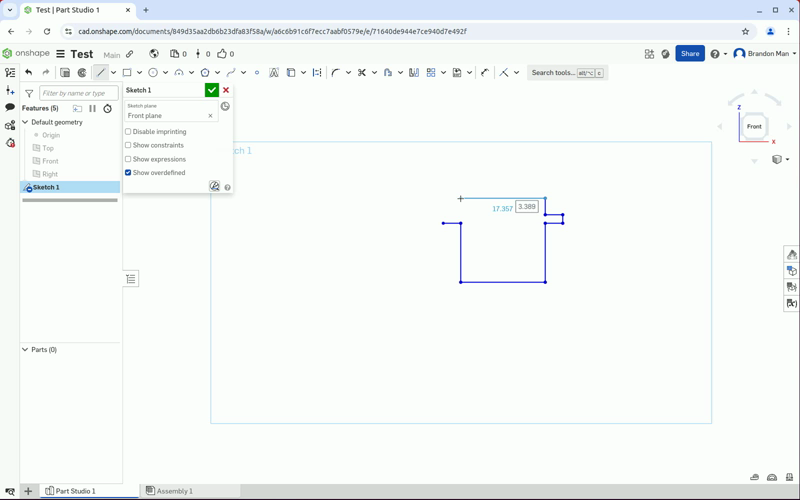
click(460, 198)
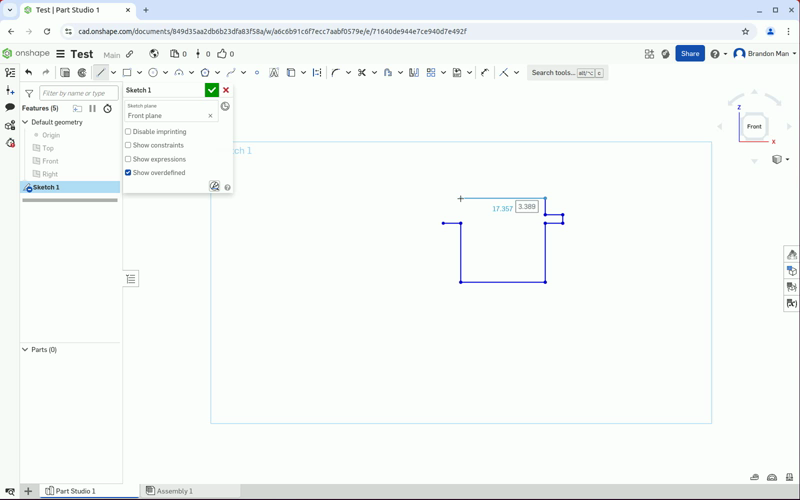
key_up(shift)
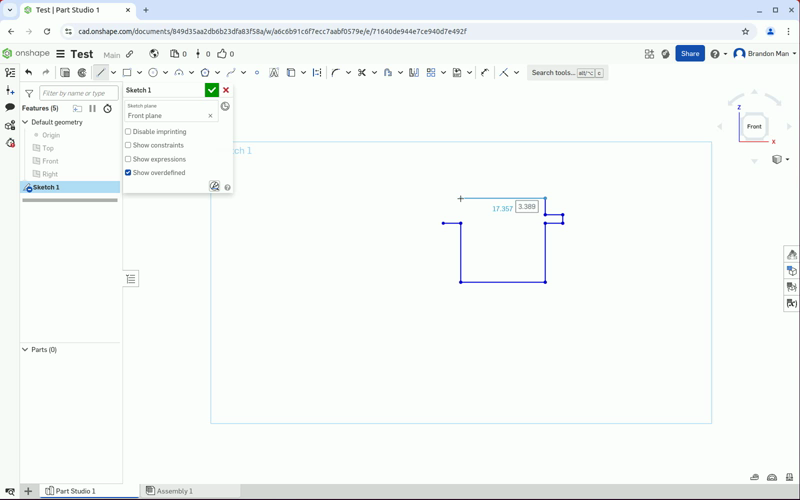
key_down(shift)
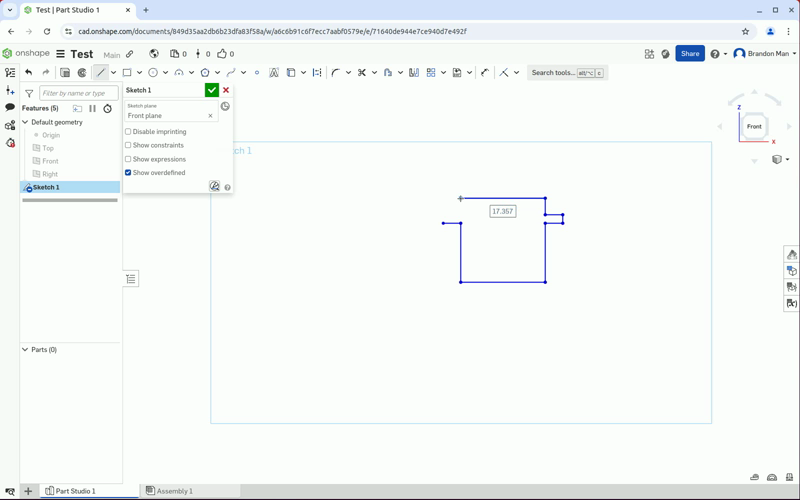
mouse_move(490, 198)
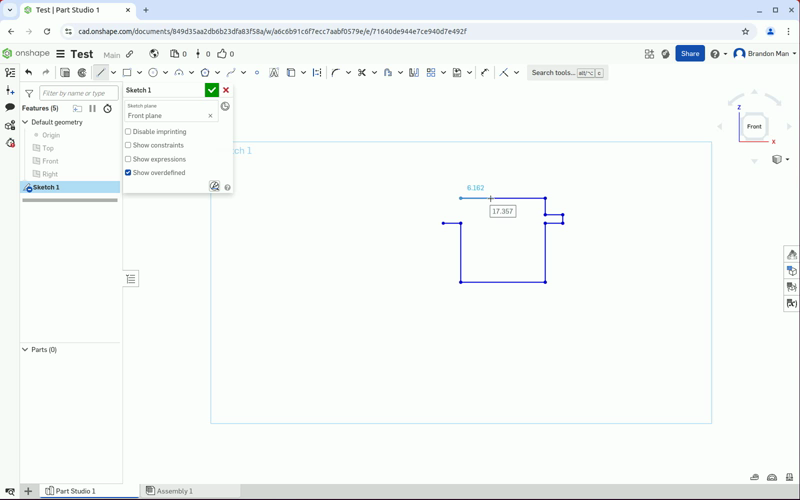
mouse_move(460, 214)
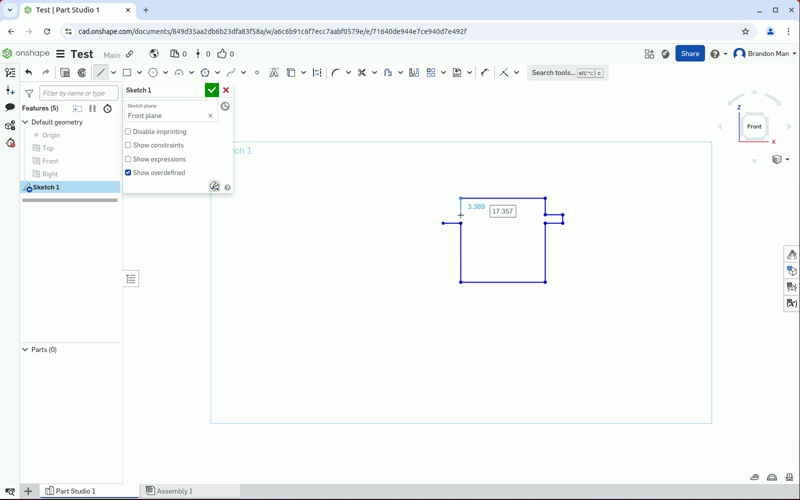
click(460, 214)
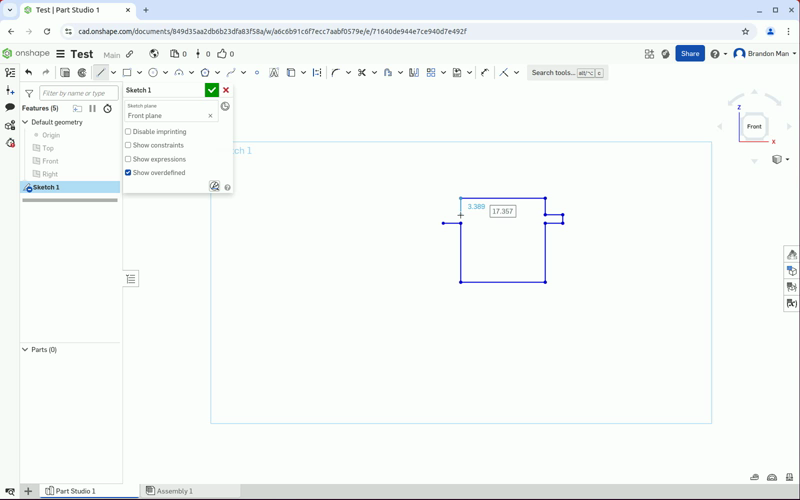
key_up(shift)
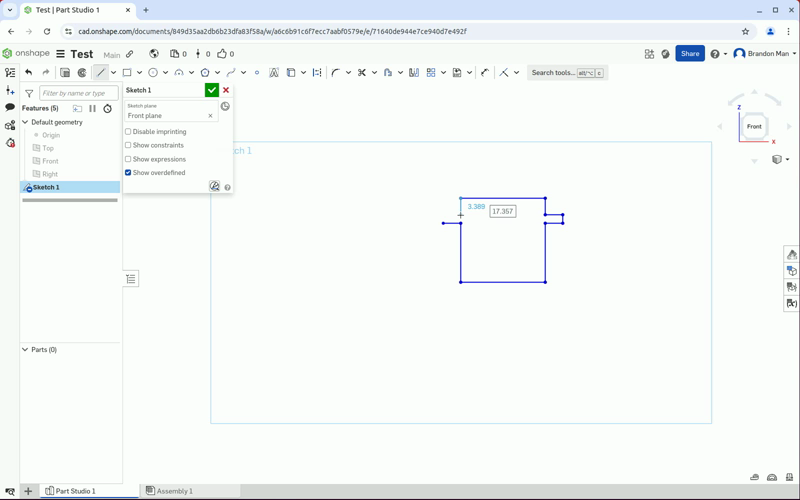
key_down(shift)
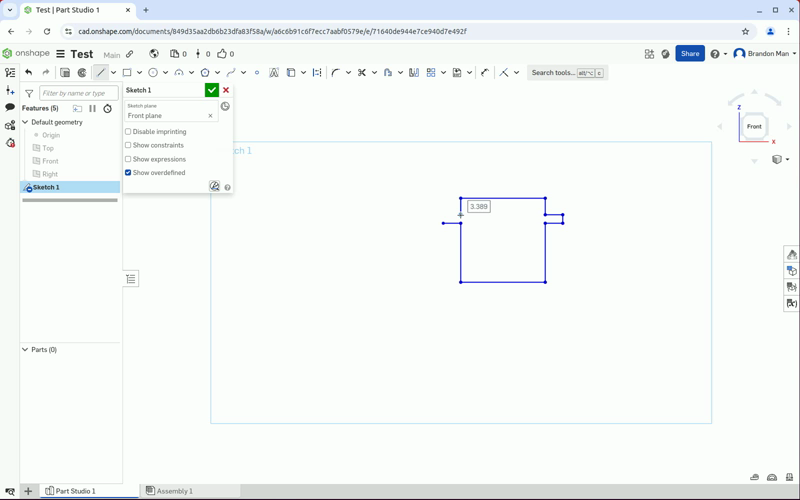
mouse_move(490, 214)
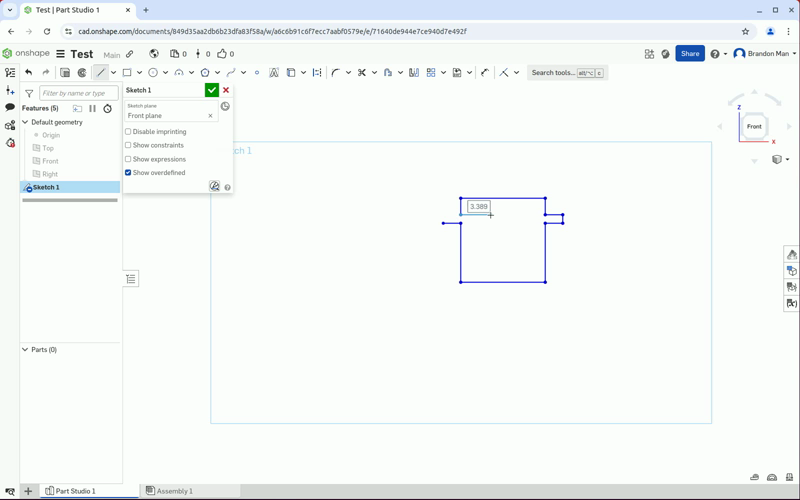
mouse_move(443, 214)
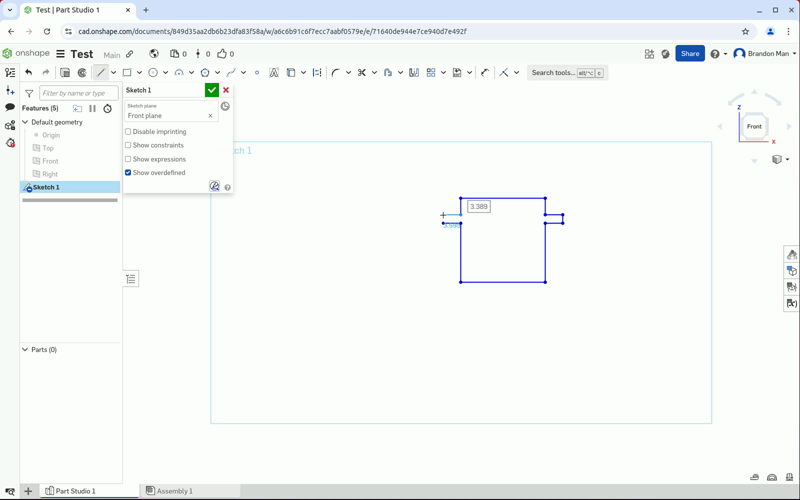
click(443, 214)
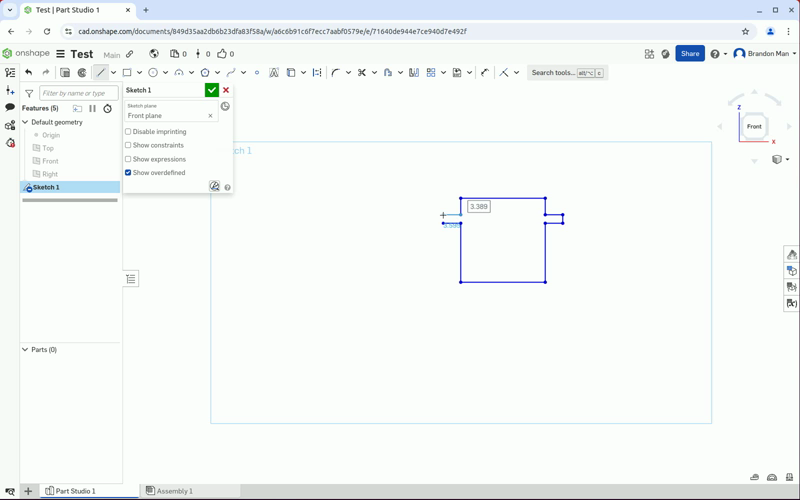
key_up(shift)
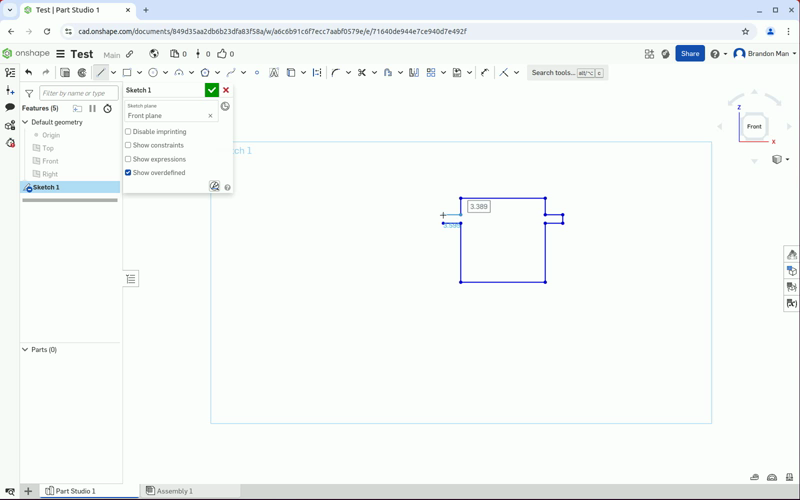
mouse_move(473, 214)
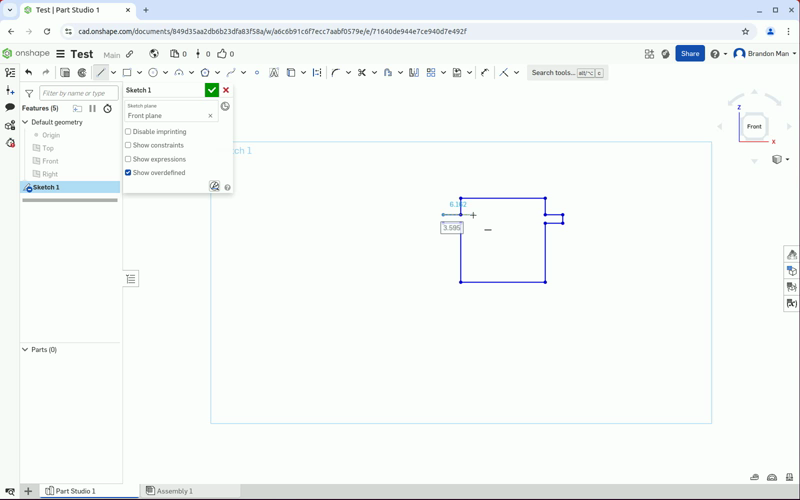
key_down(shift)
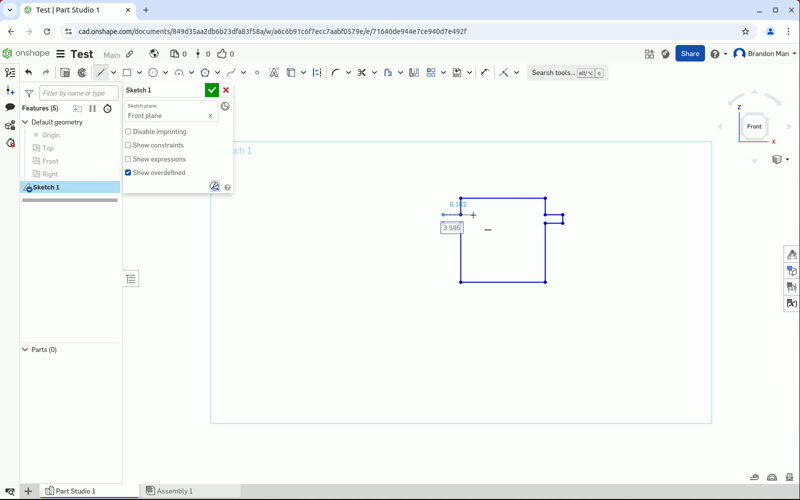
mouse_move(443, 223)
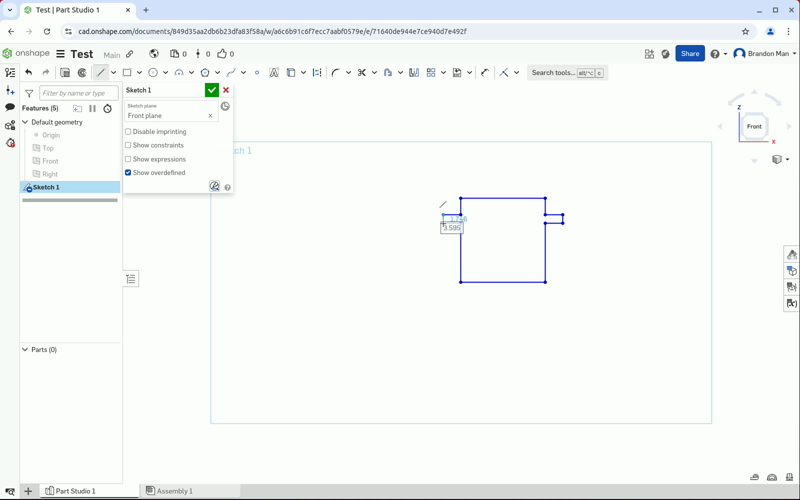
key_up(shift)
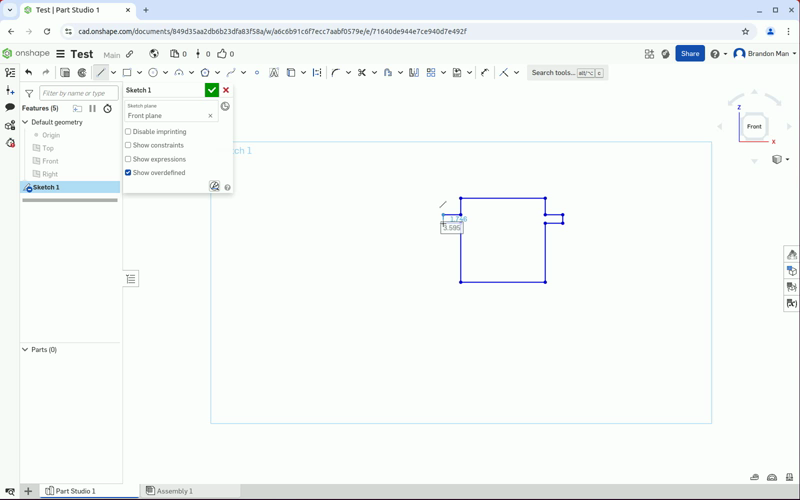
click(443, 223)
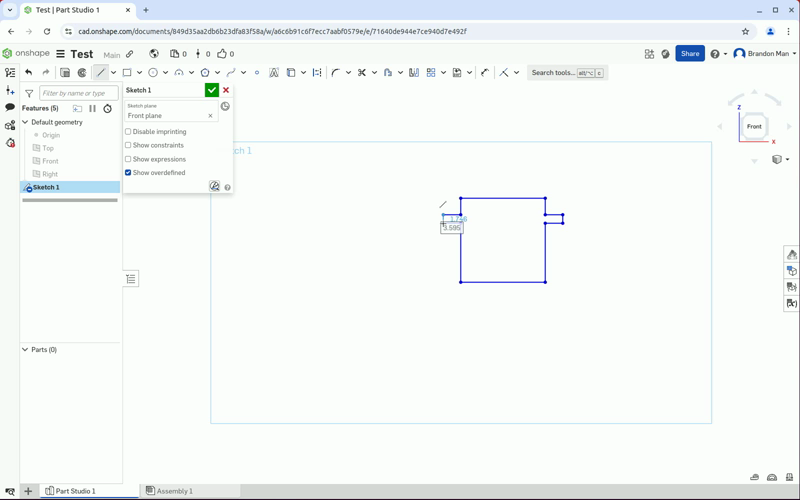
key(esc)
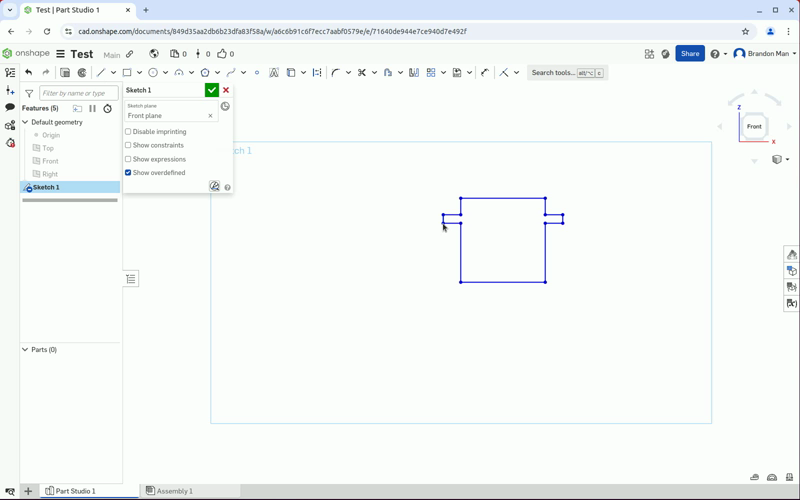
mouse_move(519, 235)
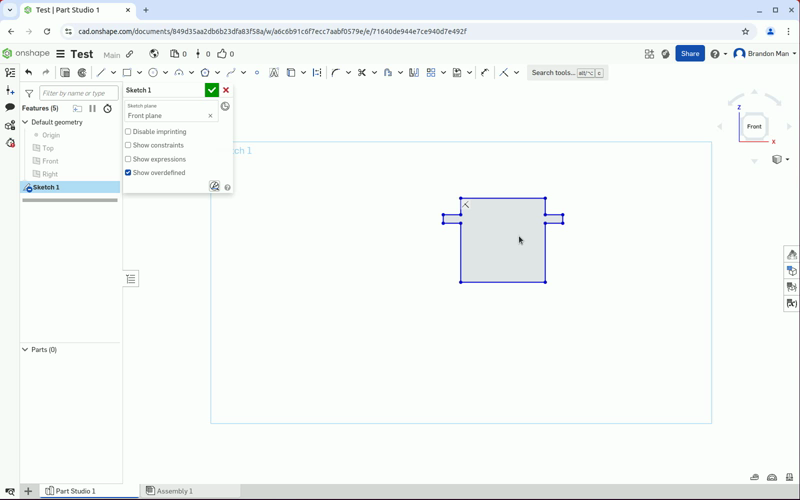
click(519, 235)
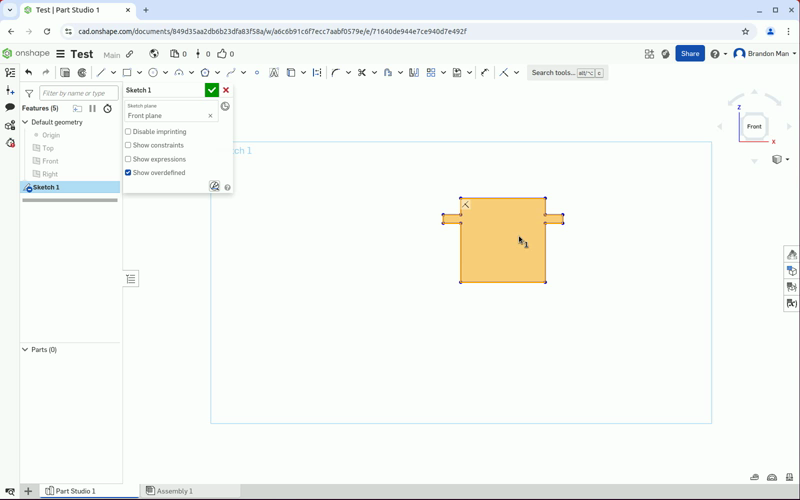
mouse_move(73, 352)
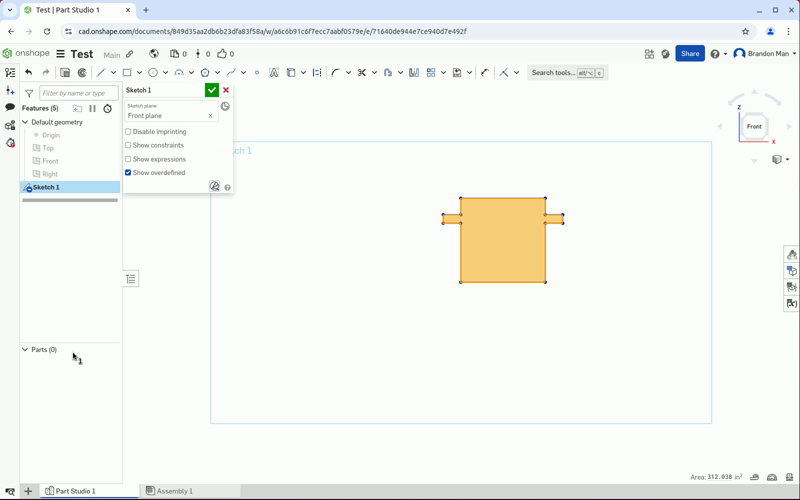
key(shift+y)
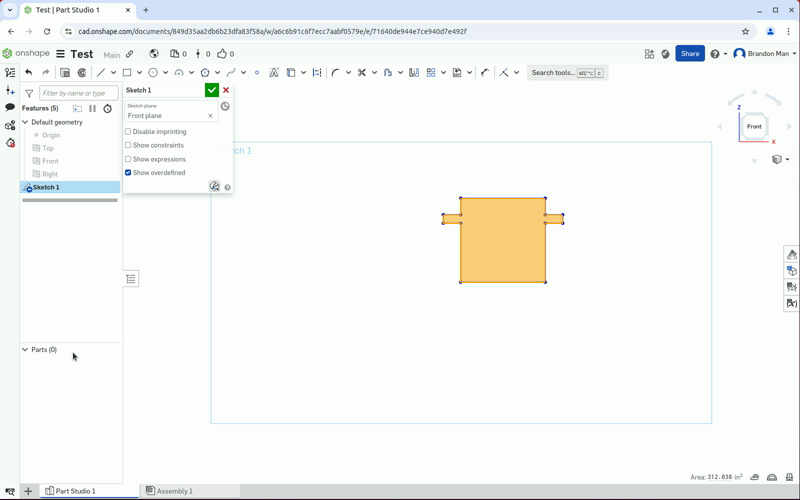
key(shift+e)
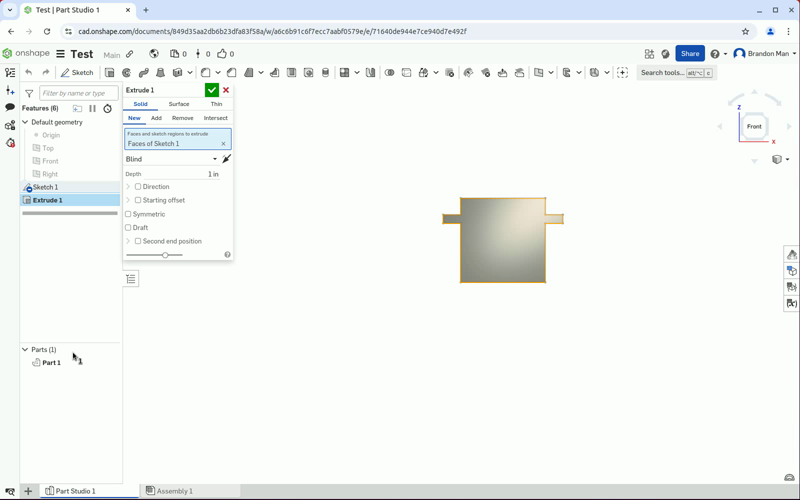
mouse_move(143, 106)
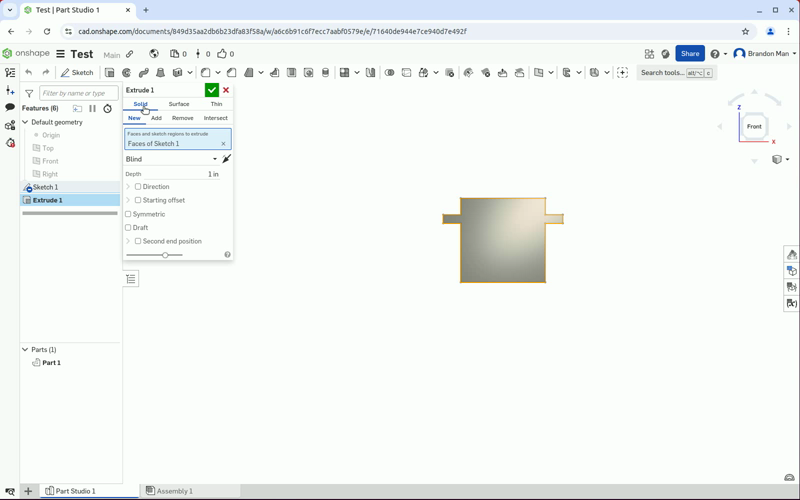
click(143, 106)
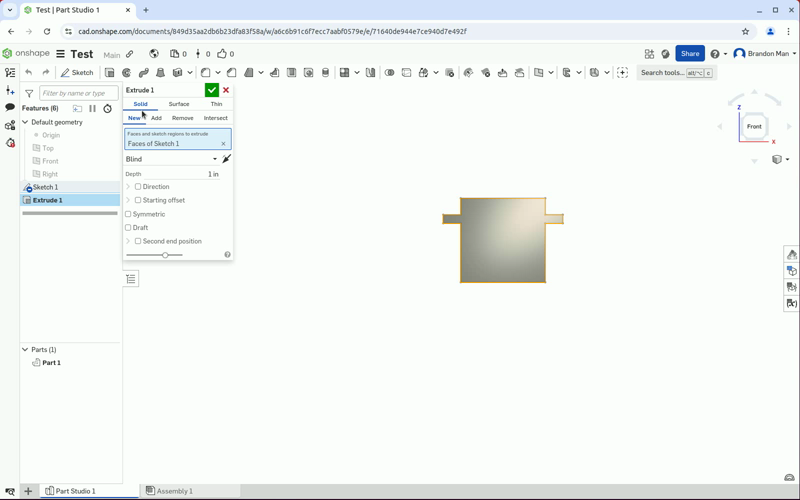
mouse_move(137, 120)
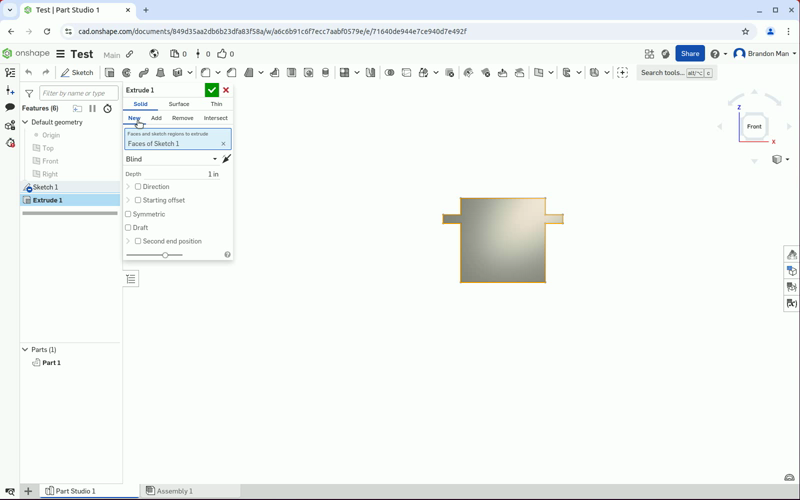
click(137, 120)
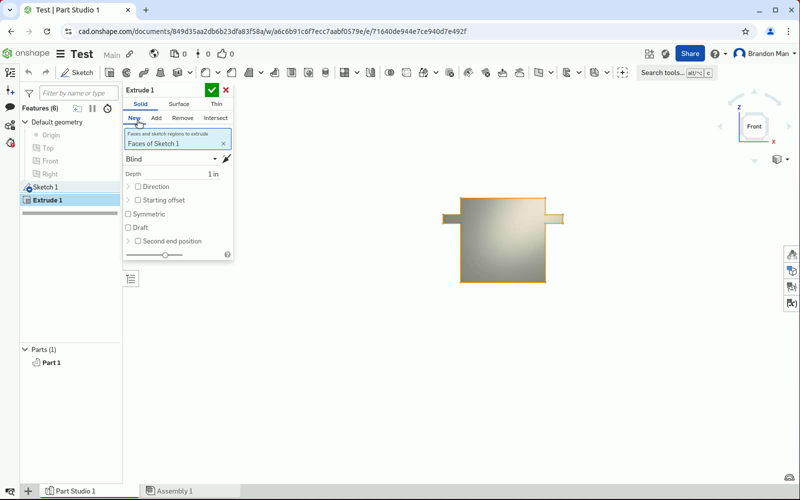
key(tab, 4)
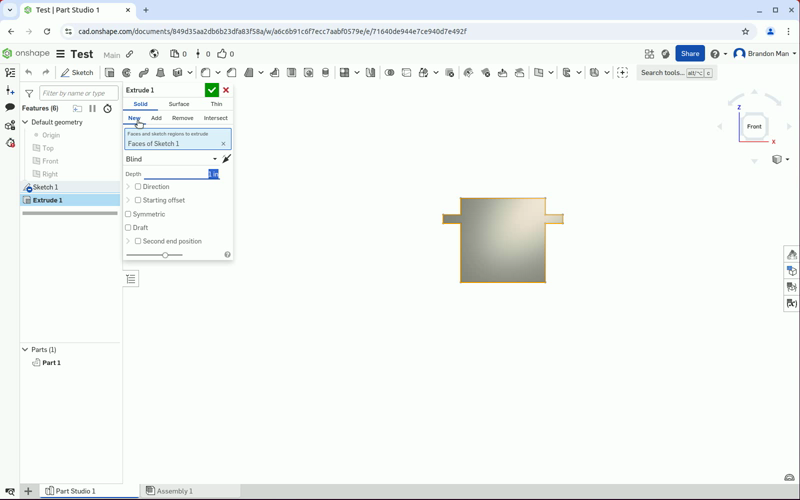
text(-9.147)
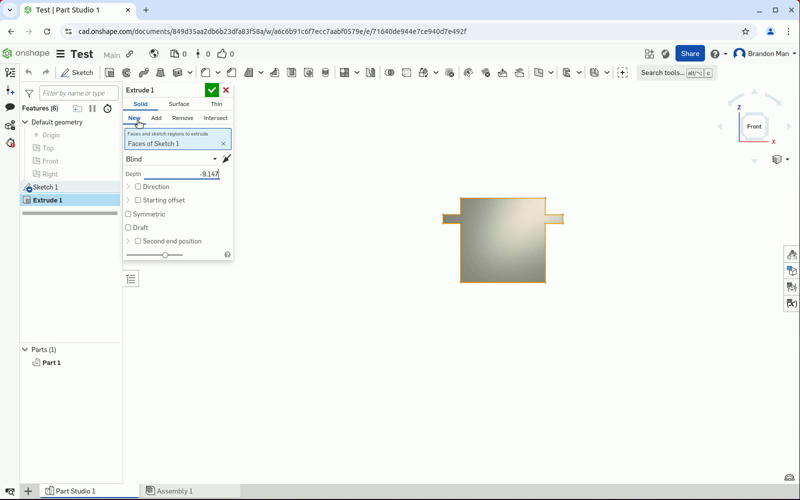
key(enter)
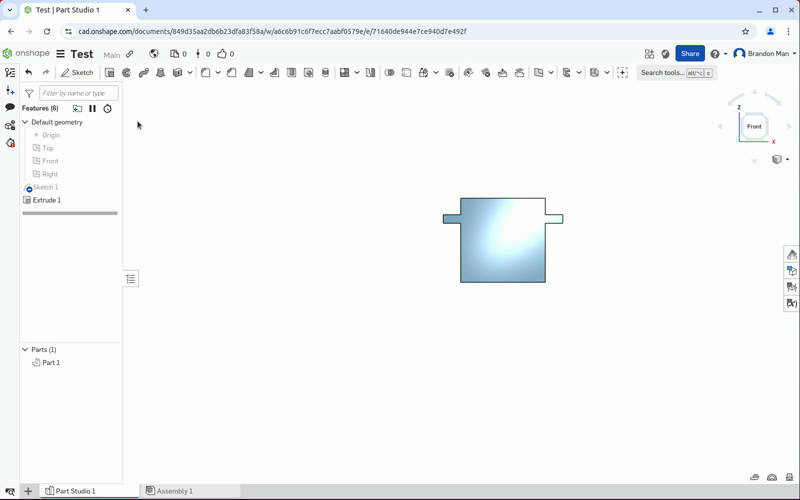
key(shift+h)
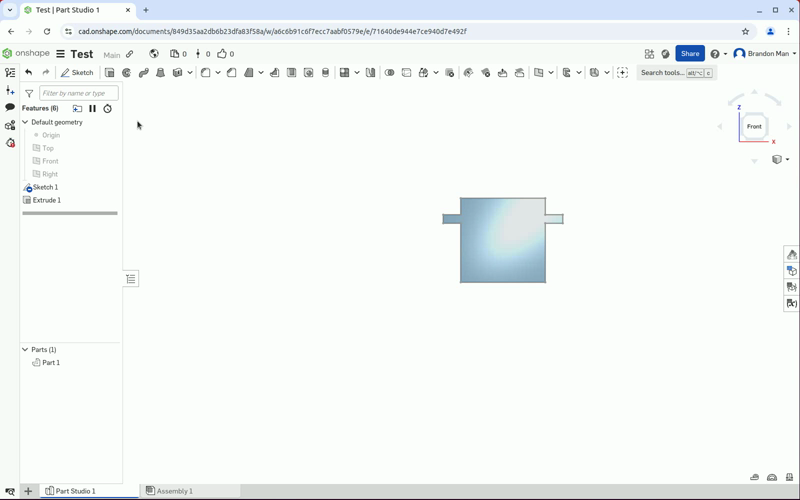
key(shift+h)
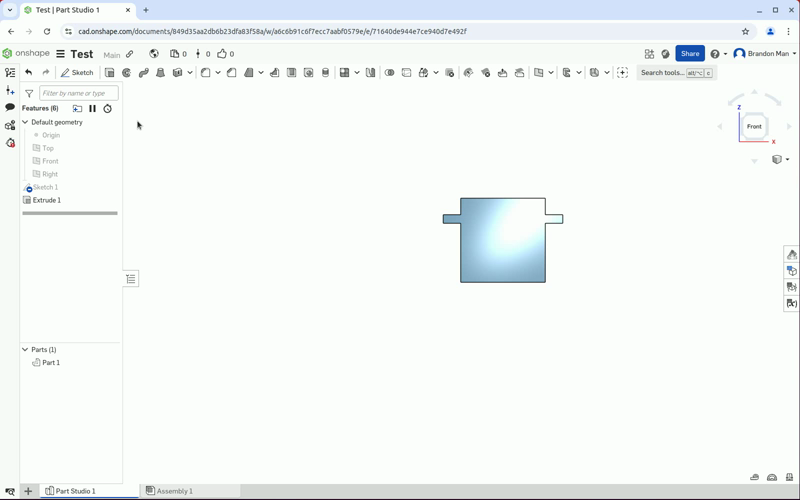
mouse_move(73, 189)
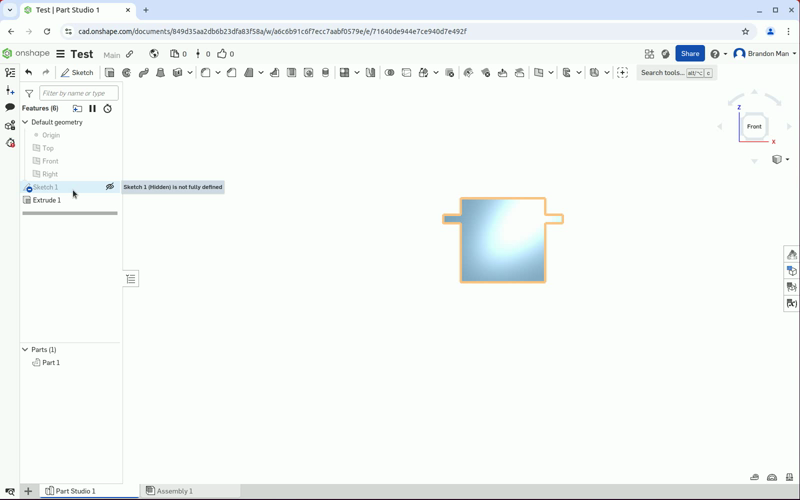
click(73, 189)
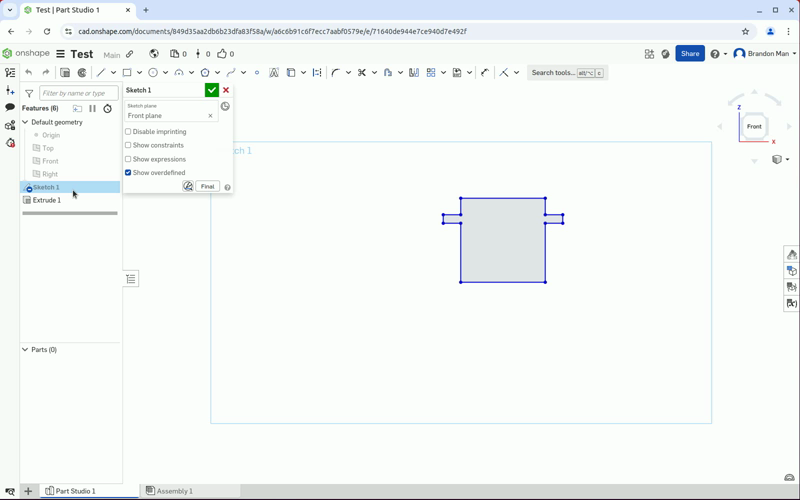
mouse_move(229, 92)
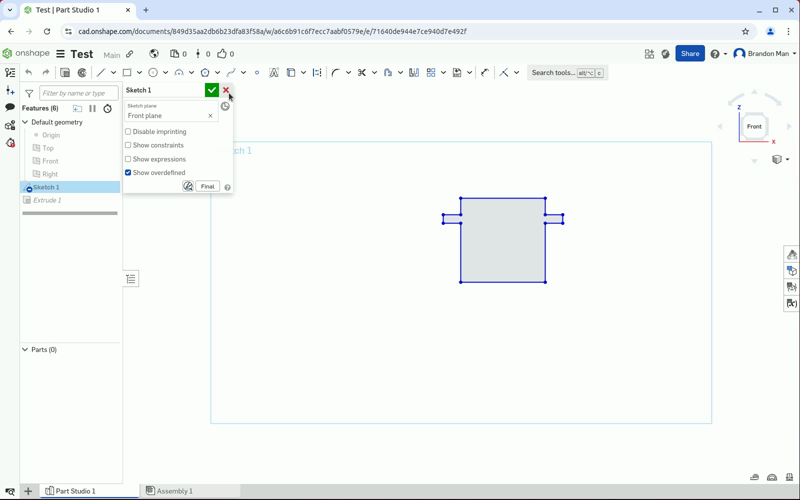
click(229, 92)
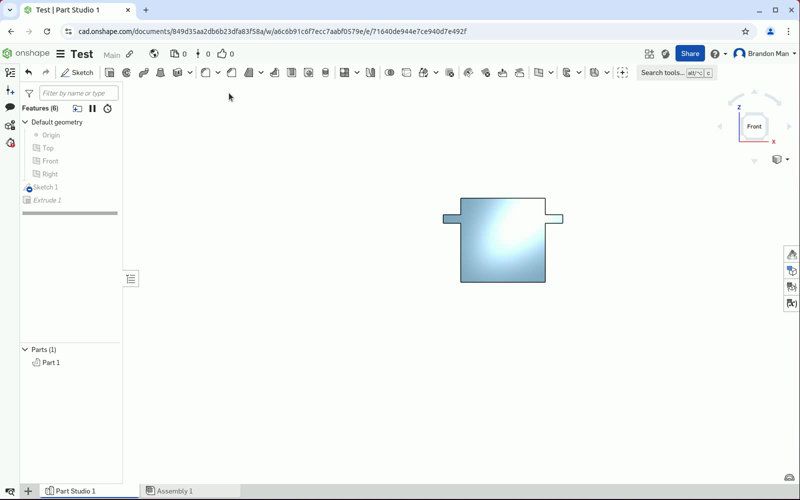
mouse_move(73, 352)
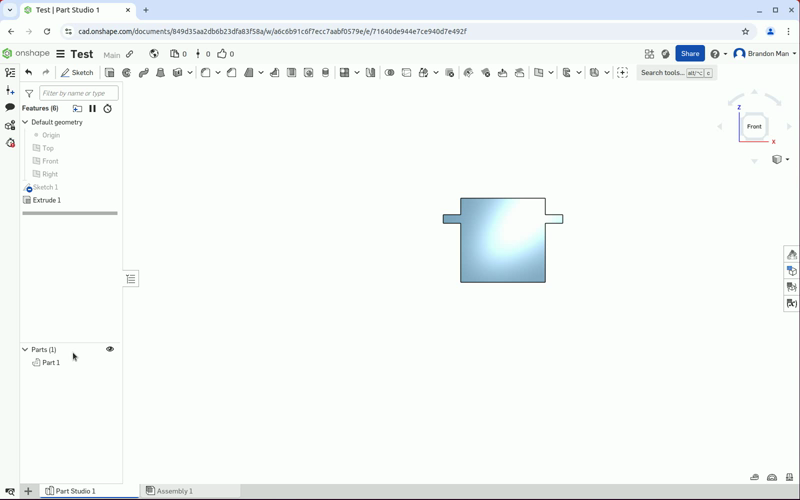
key(y)
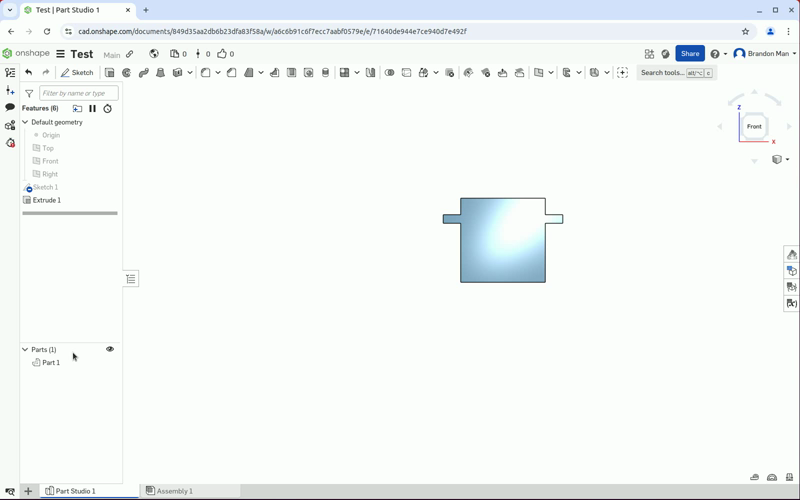
key(shift+p)
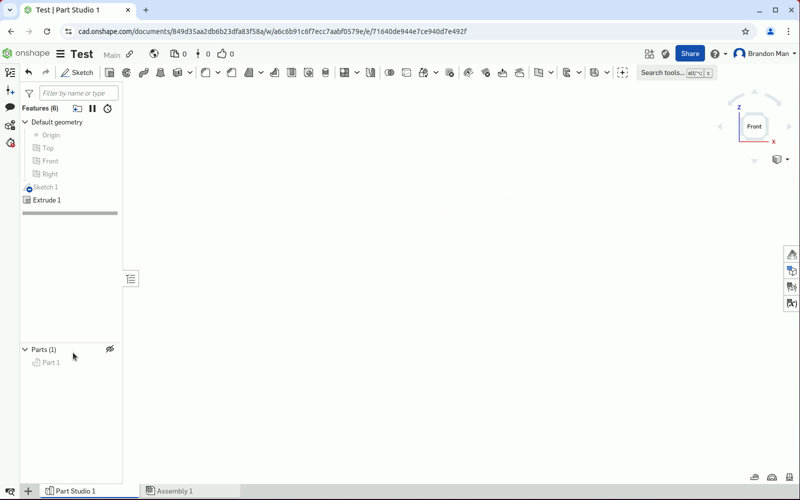
key(space)
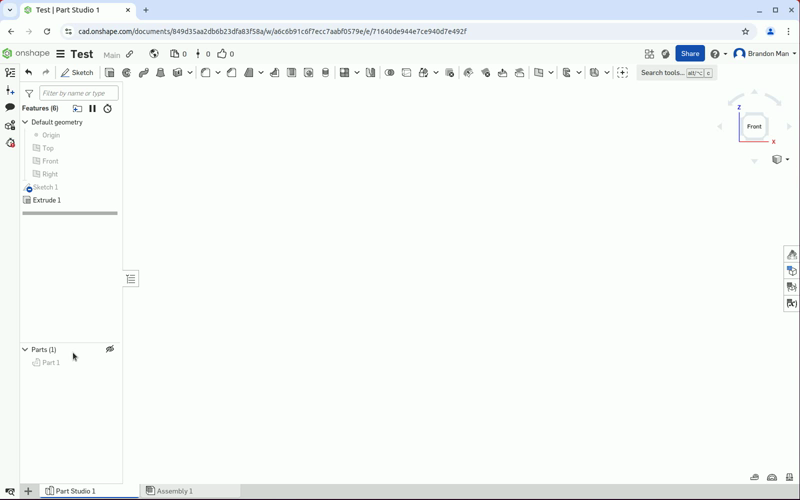
key_down(shift)
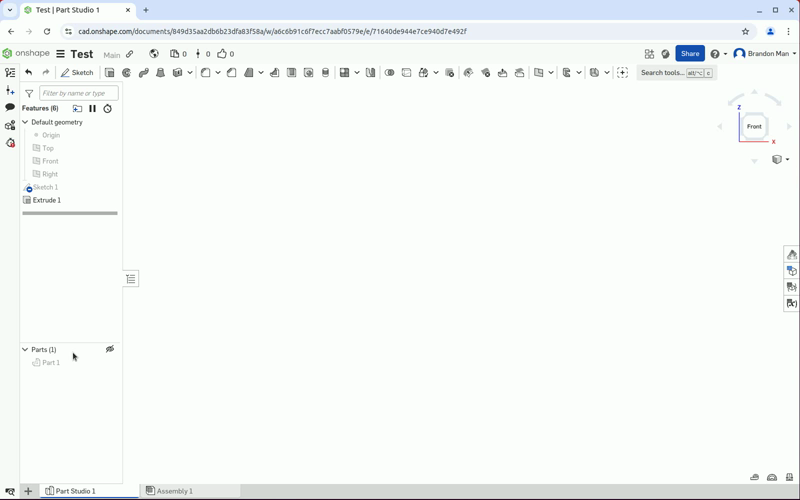
key(down)
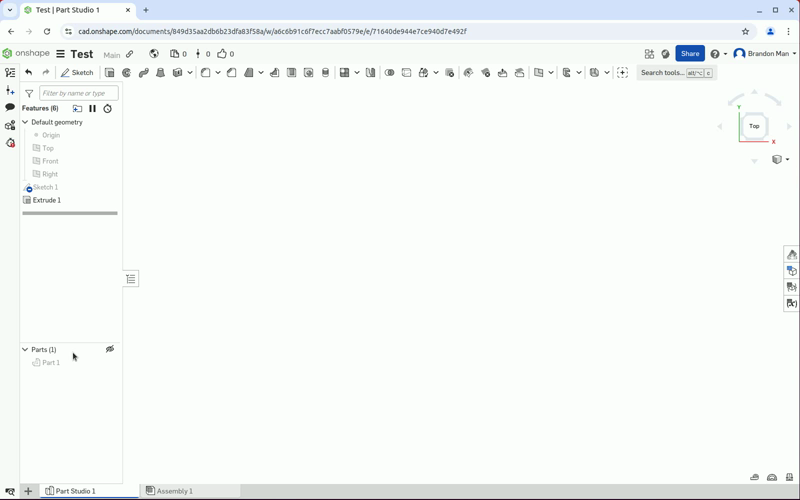
key_up(shift)
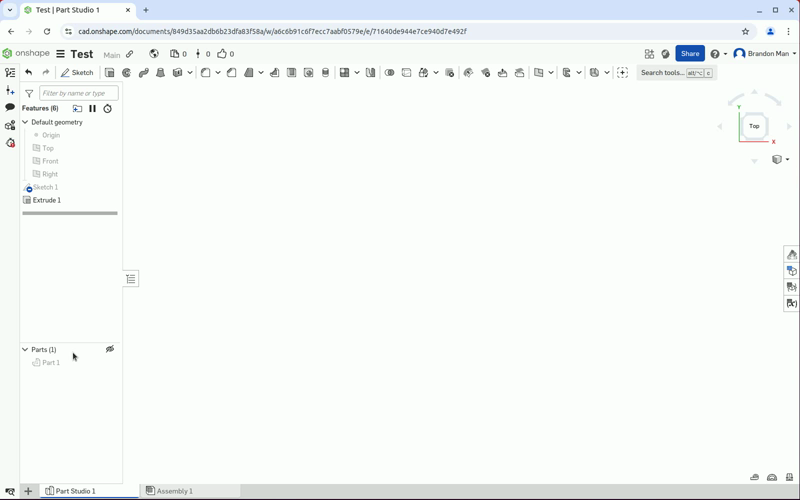
mouse_move(73, 352)
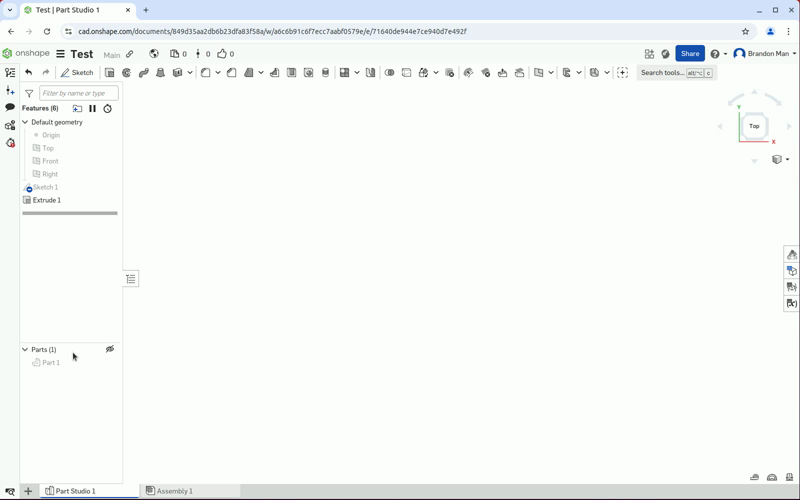
key(shift+y)
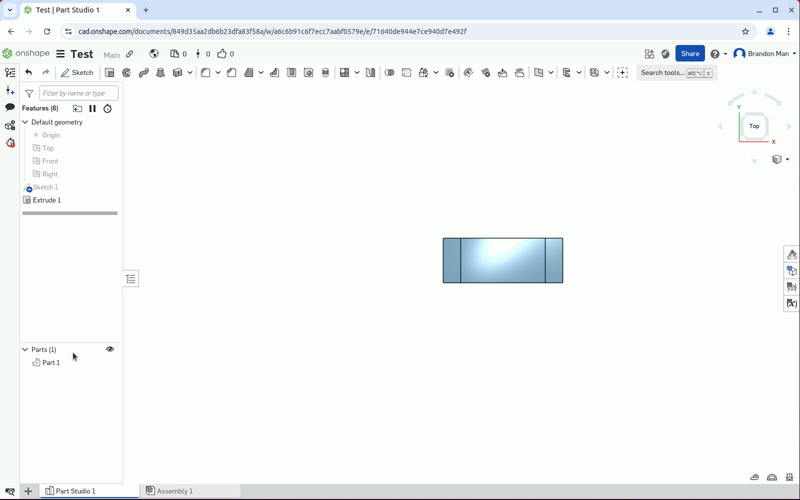
mouse_move(541, 75)
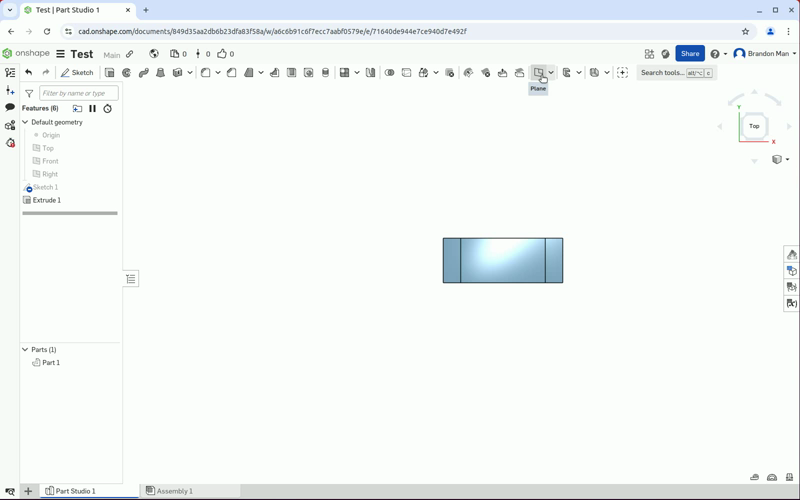
click(541, 75)
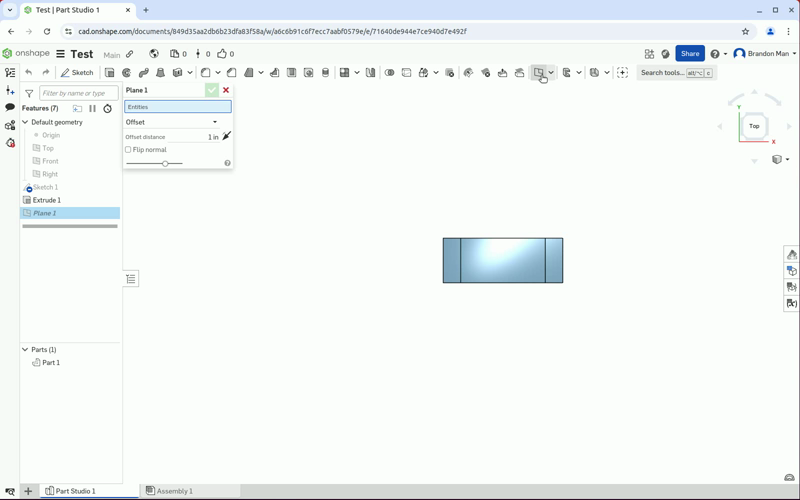
mouse_move(73, 150)
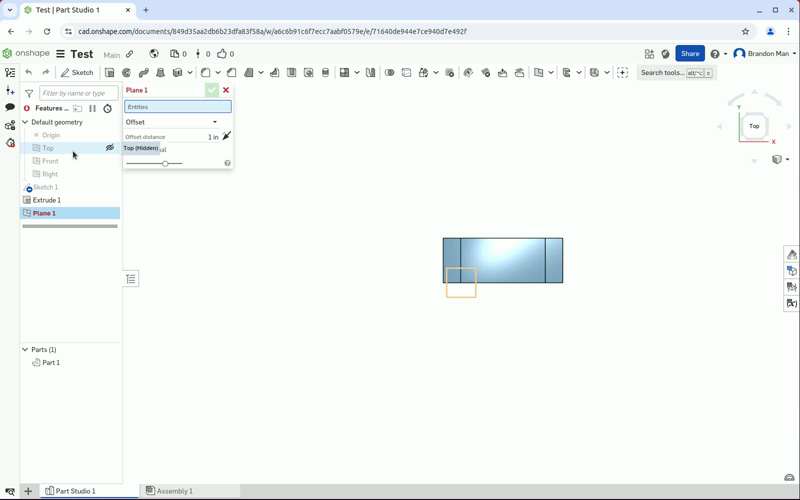
click(73, 150)
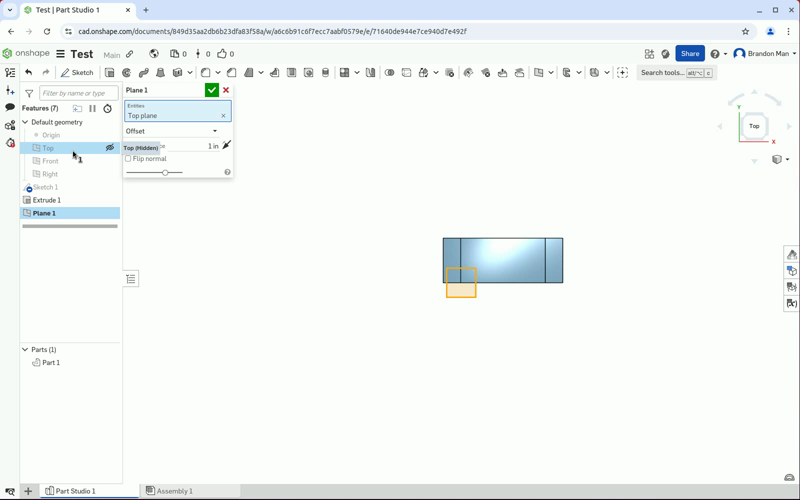
key(tab, 2)
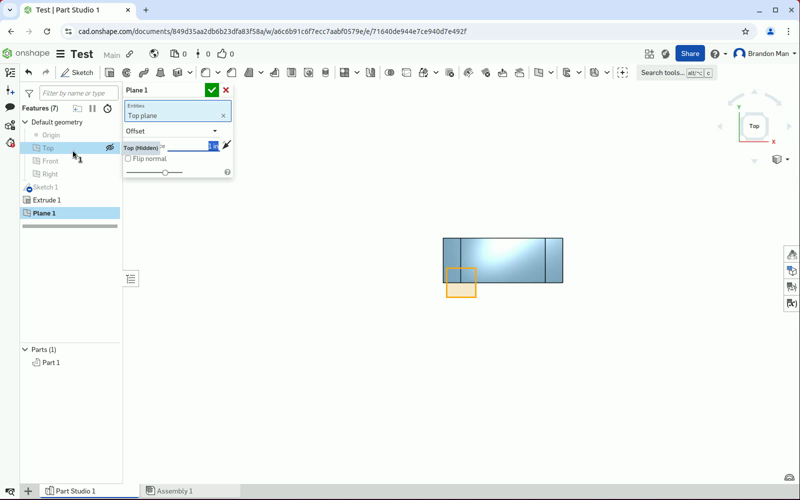
text(17.562)
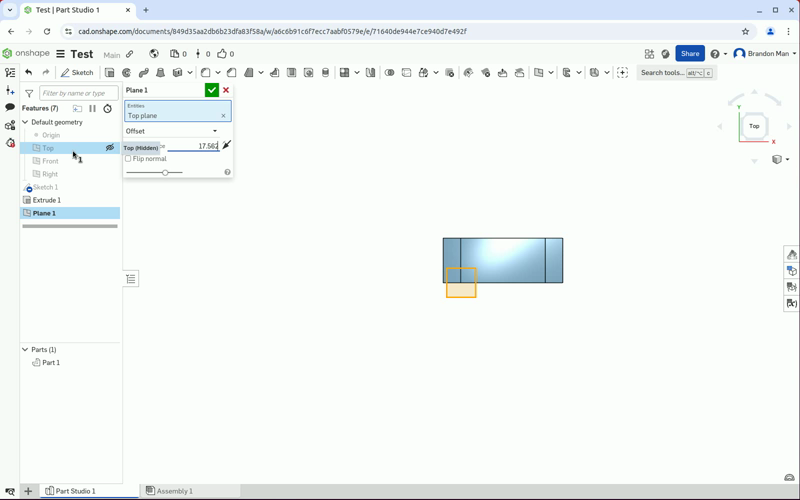
key(enter, 2)
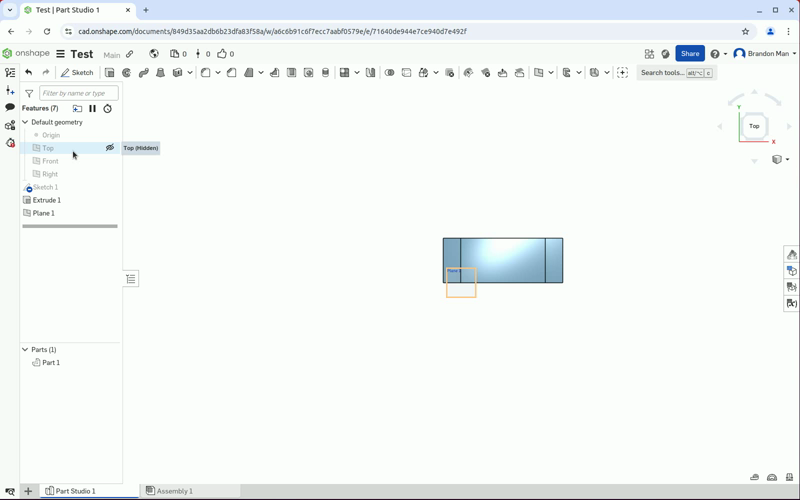
key(shift+s)
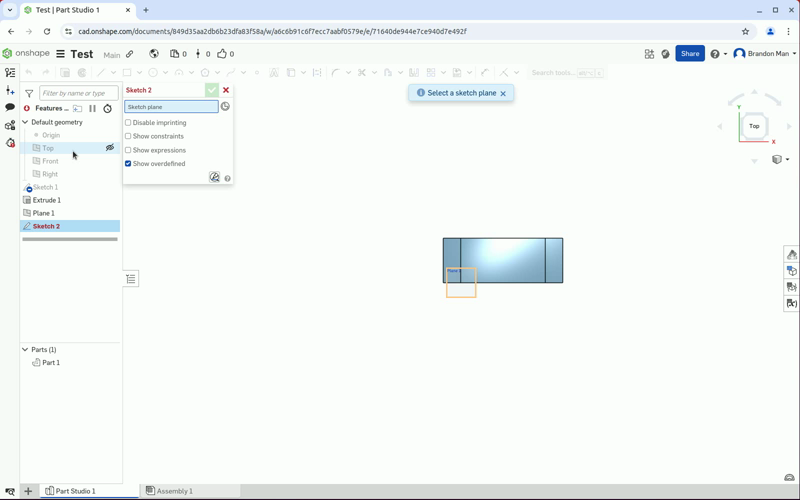
mouse_move(73, 215)
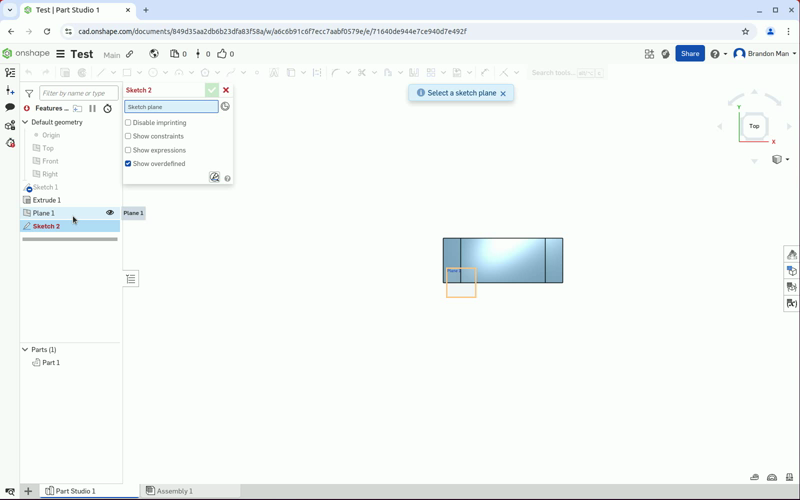
click(73, 215)
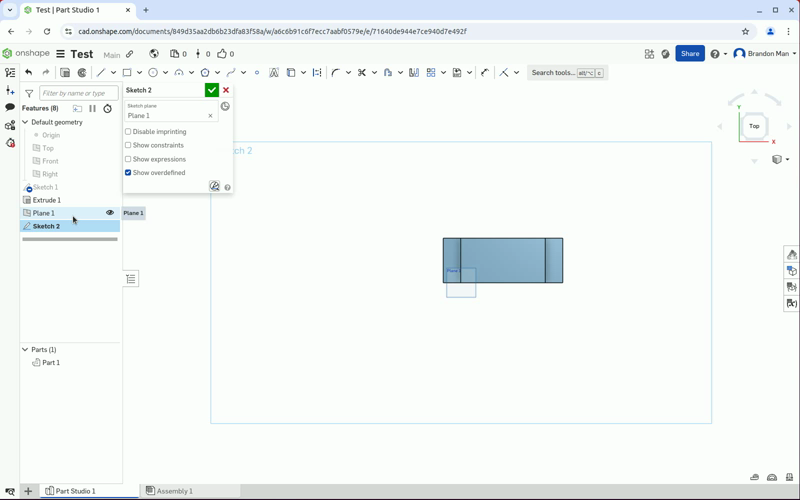
mouse_move(73, 352)
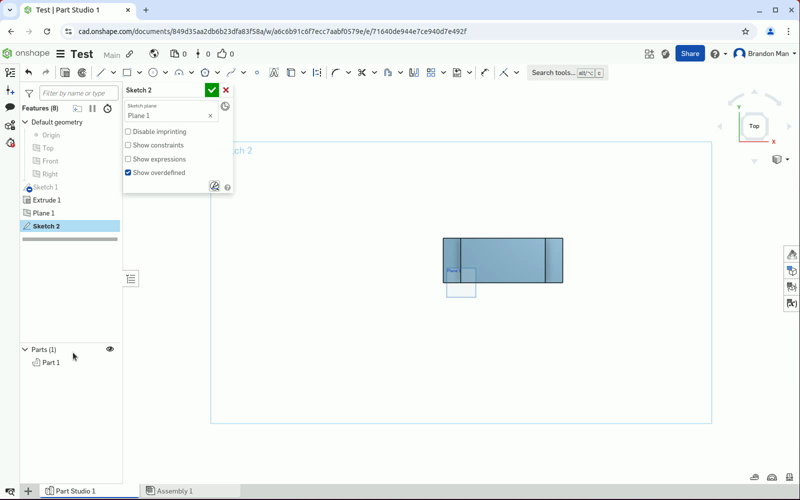
key(y)
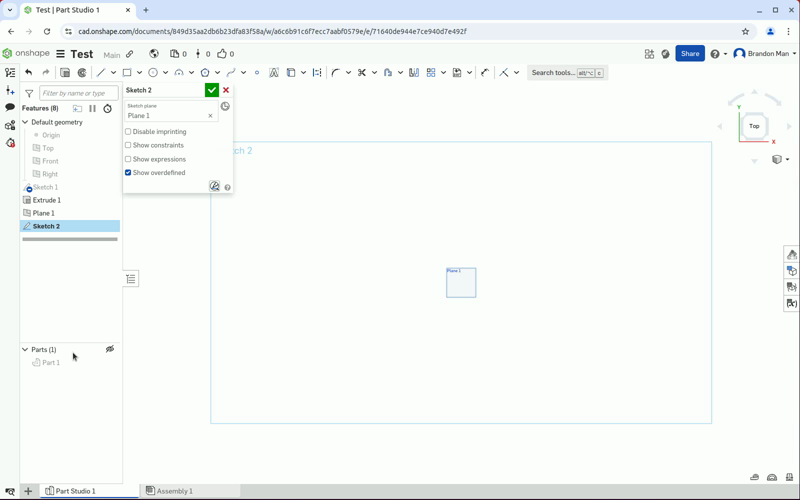
key(l)
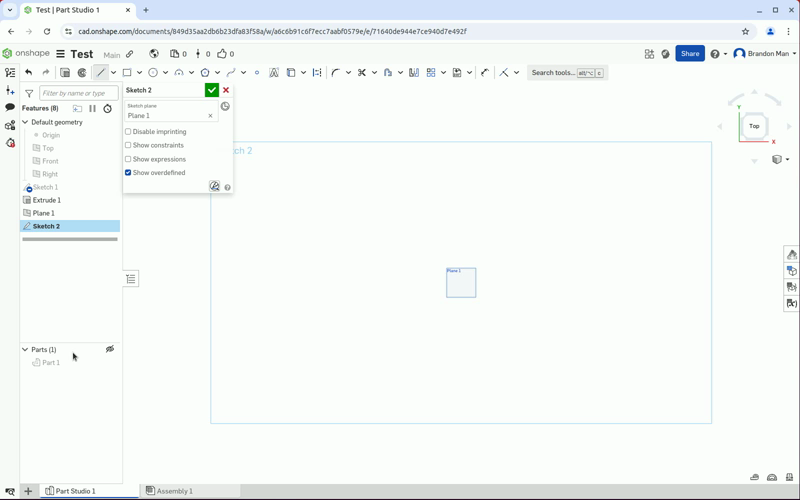
key_down(shift)
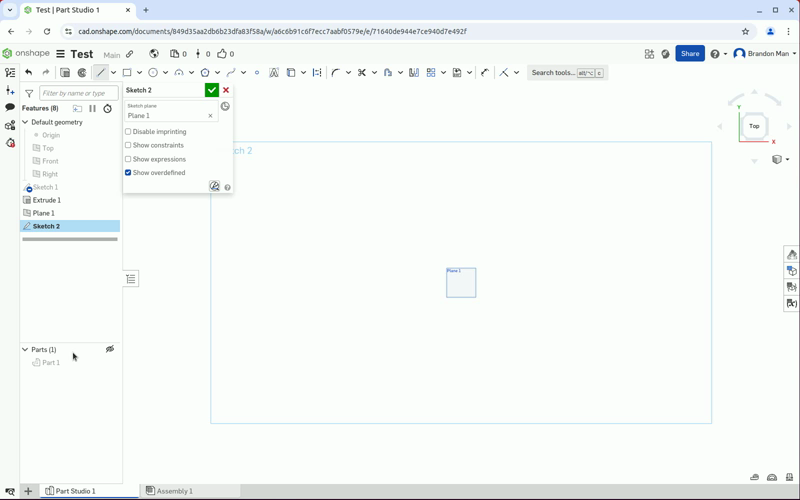
mouse_move(502, 270)
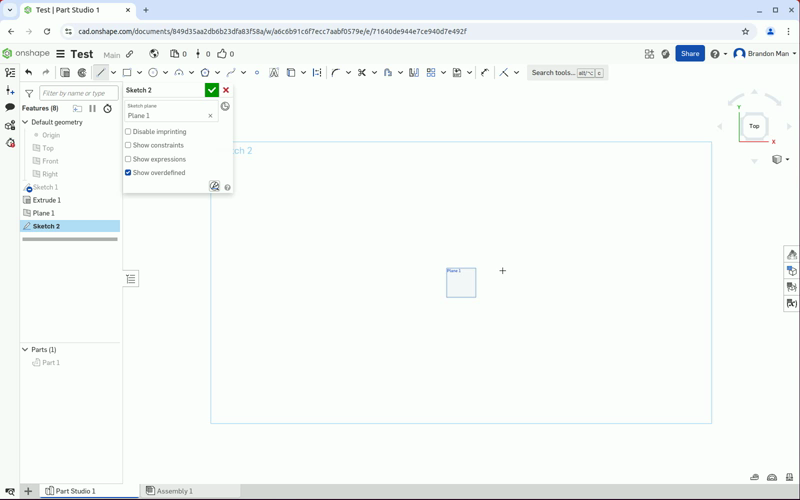
click(502, 270)
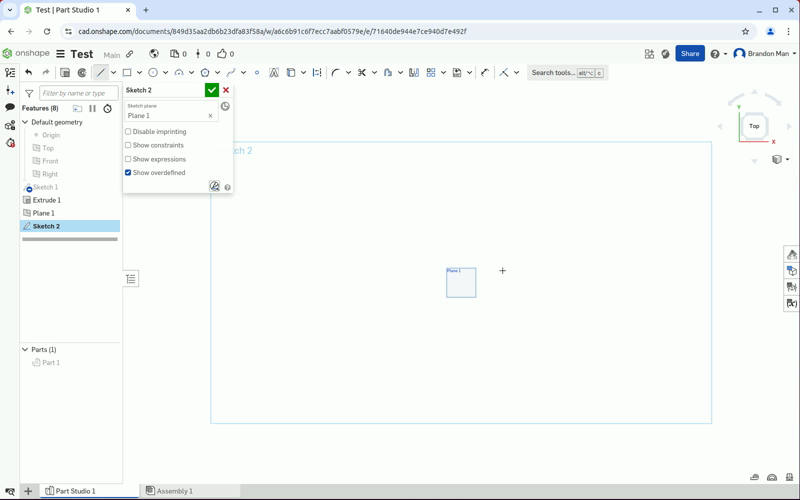
key_up(shift)
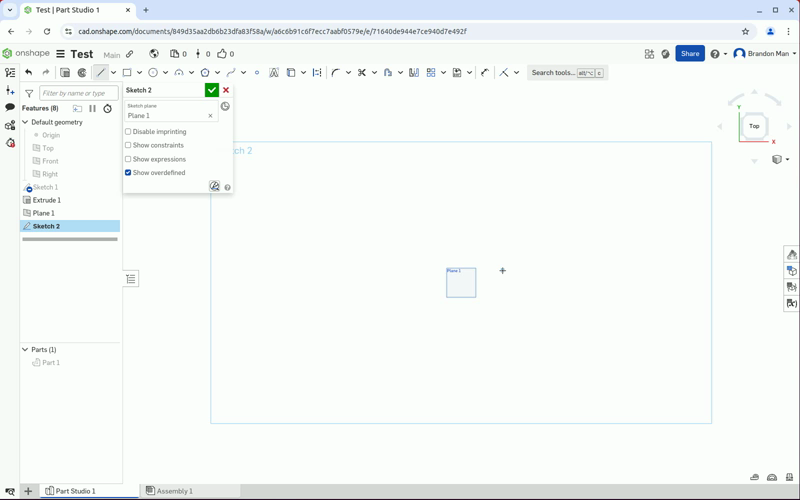
key_down(shift)
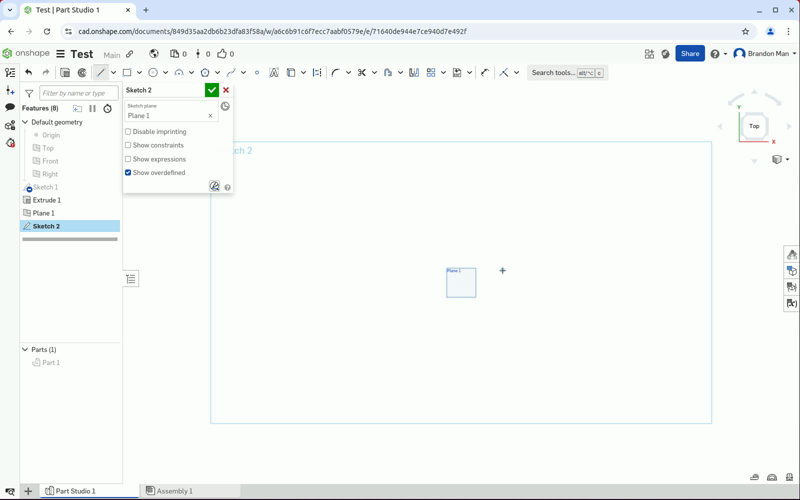
mouse_move(532, 270)
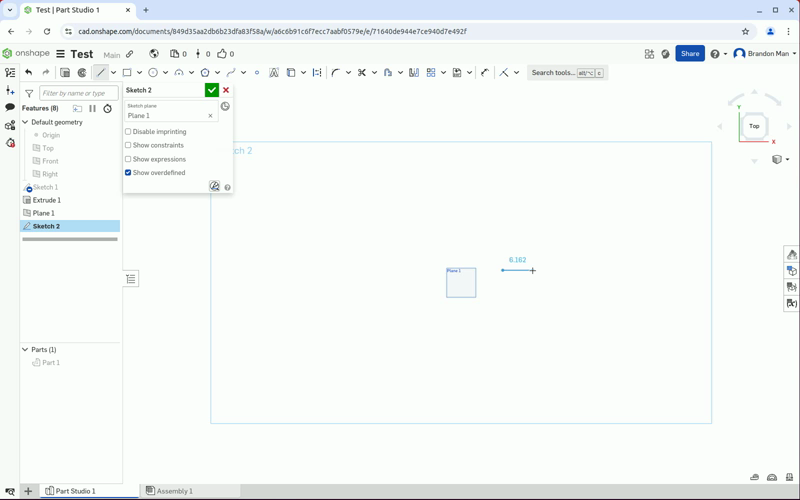
mouse_move(506, 270)
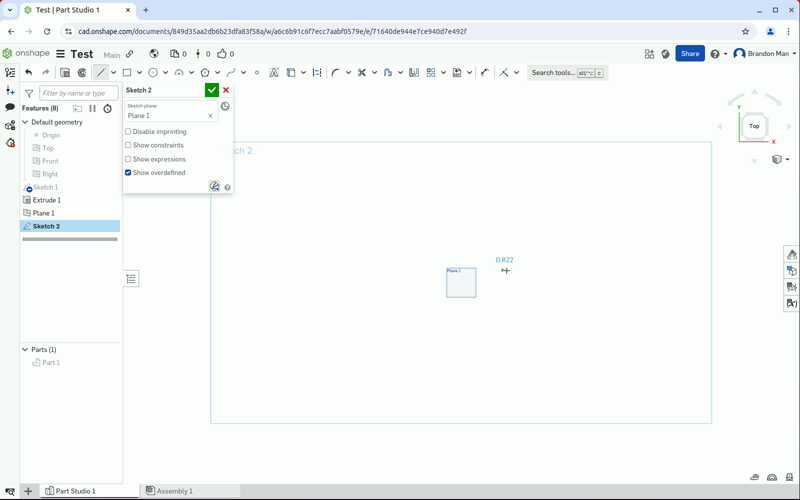
scroll(6)
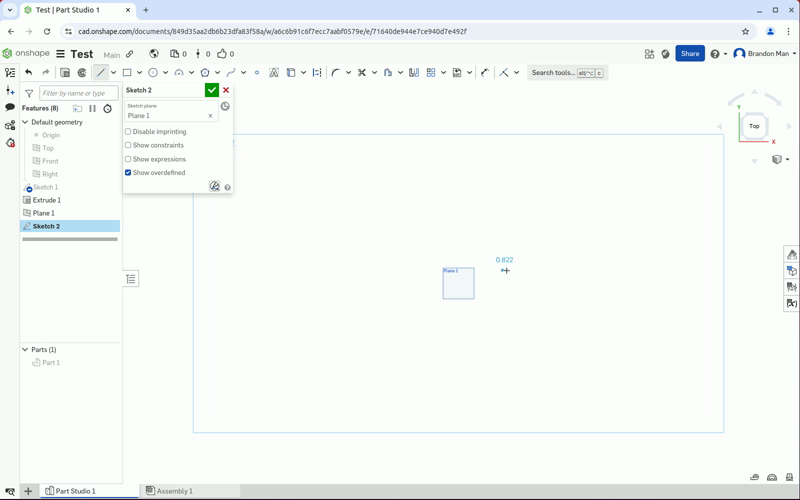
scroll(6)
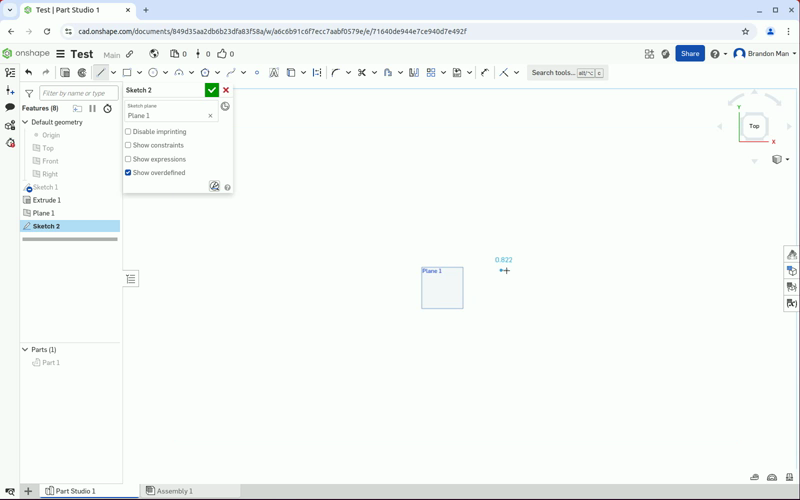
scroll(6)
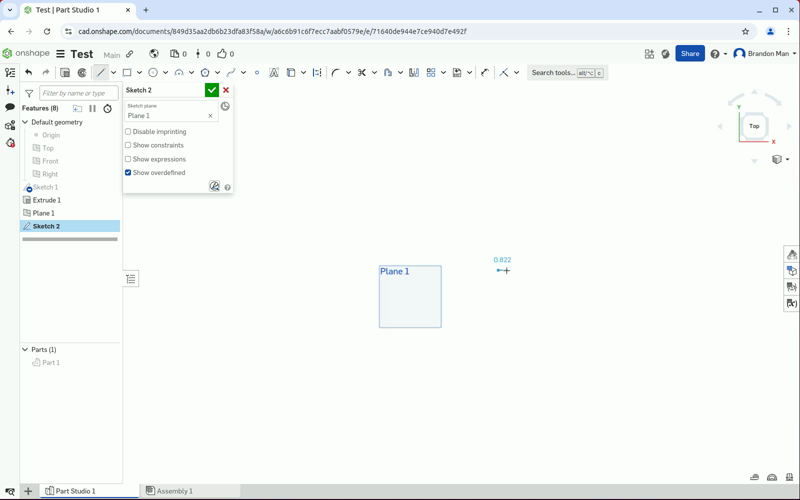
scroll(6)
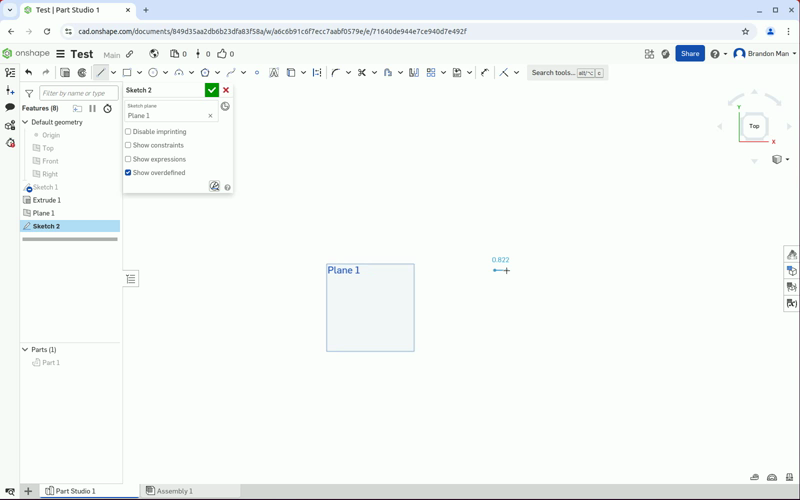
scroll(6)
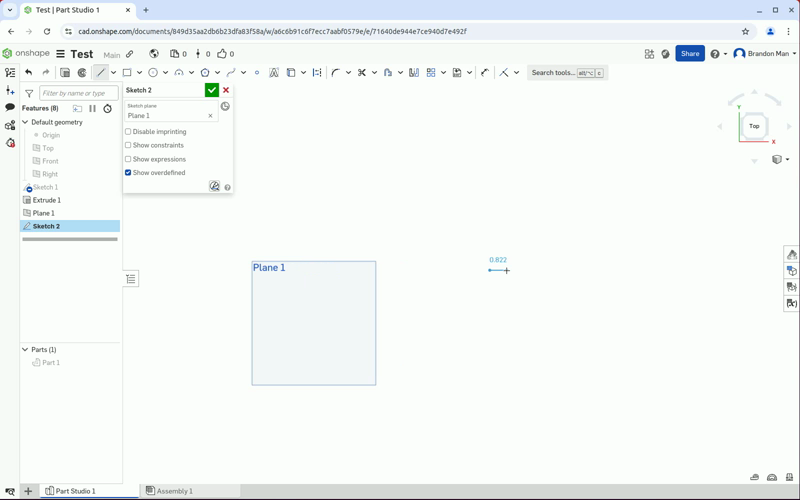
scroll(6)
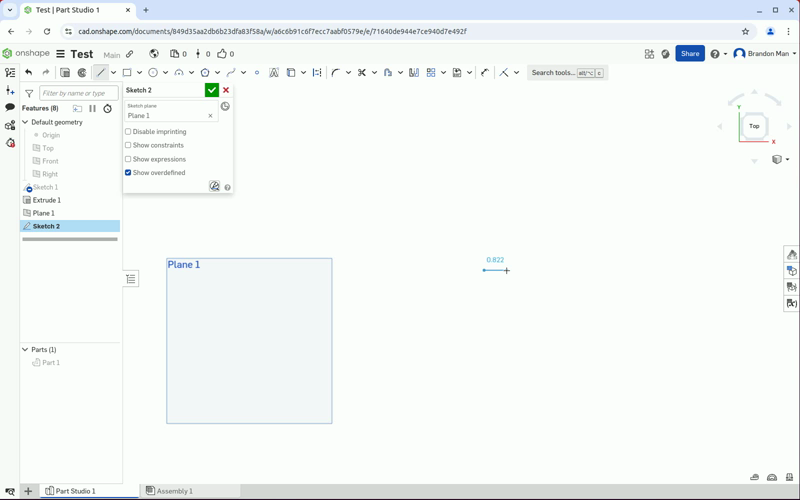
scroll(6)
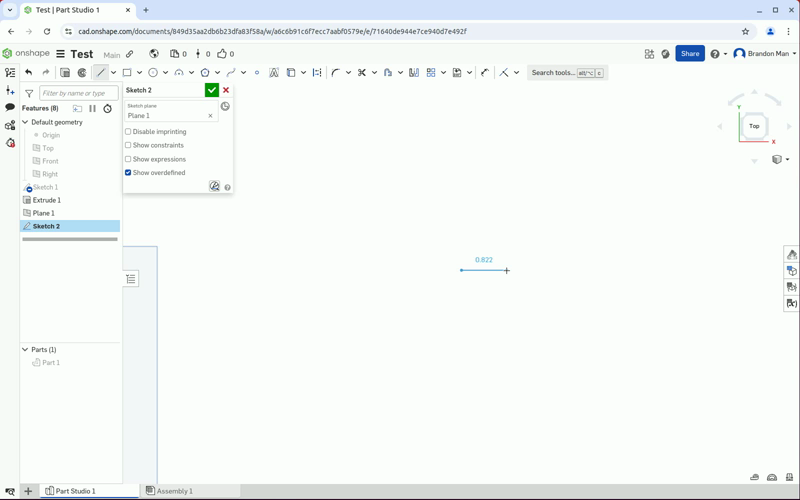
click(506, 270)
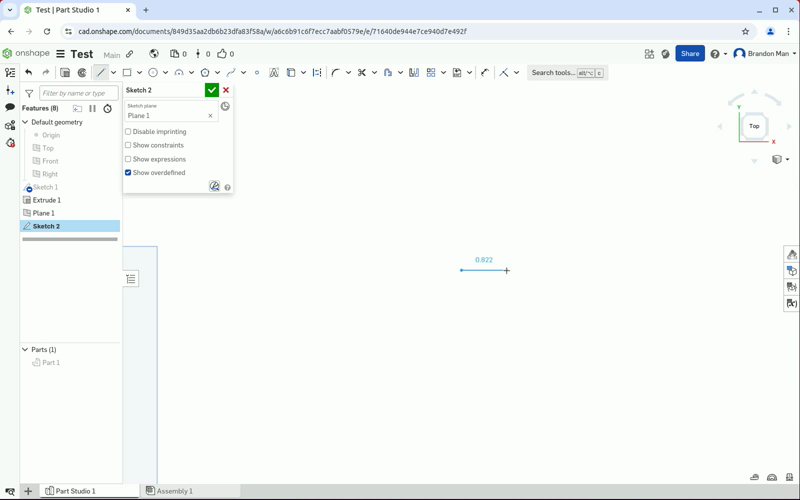
scroll(-6)
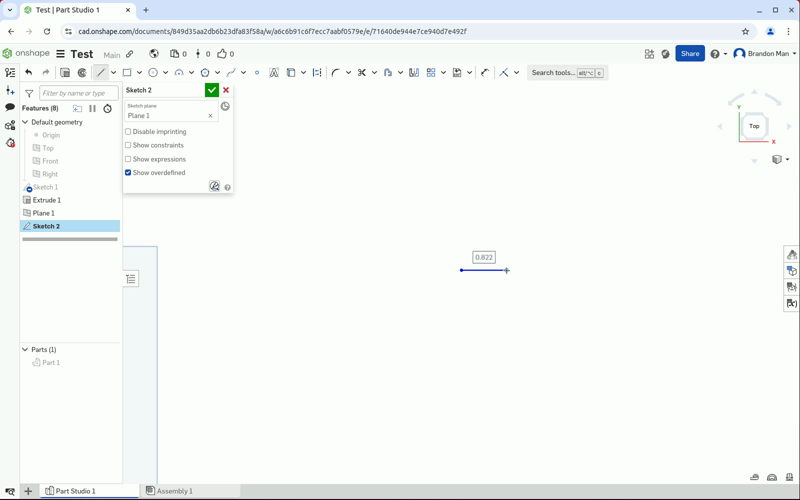
scroll(-6)
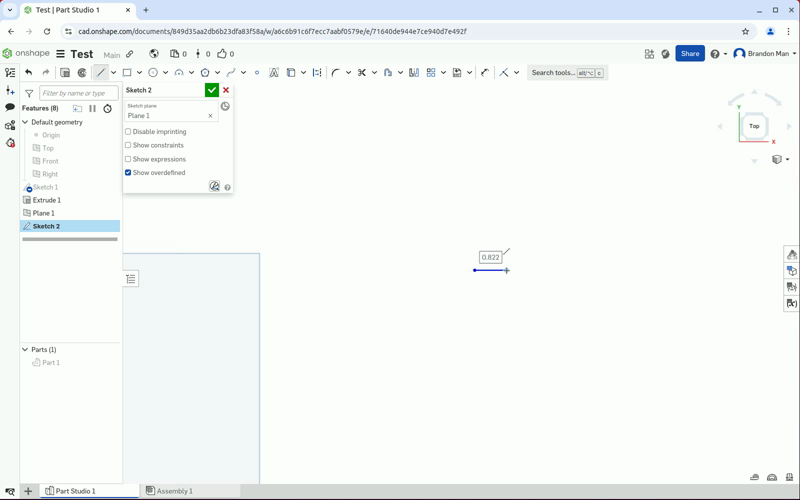
scroll(-6)
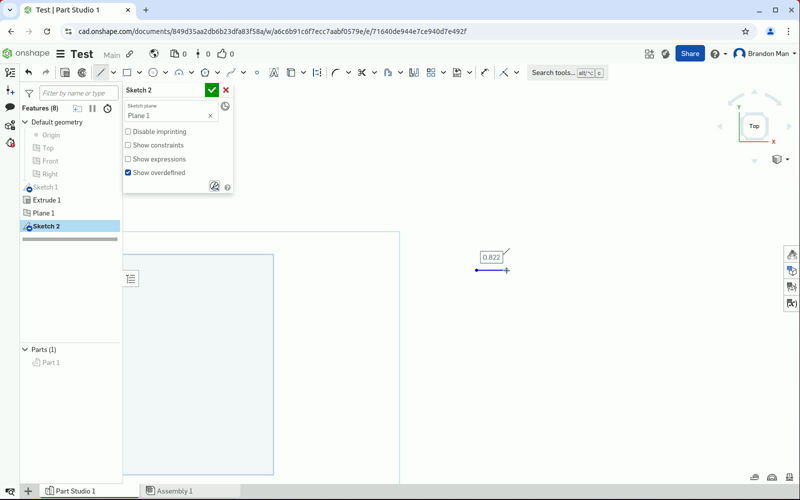
scroll(-6)
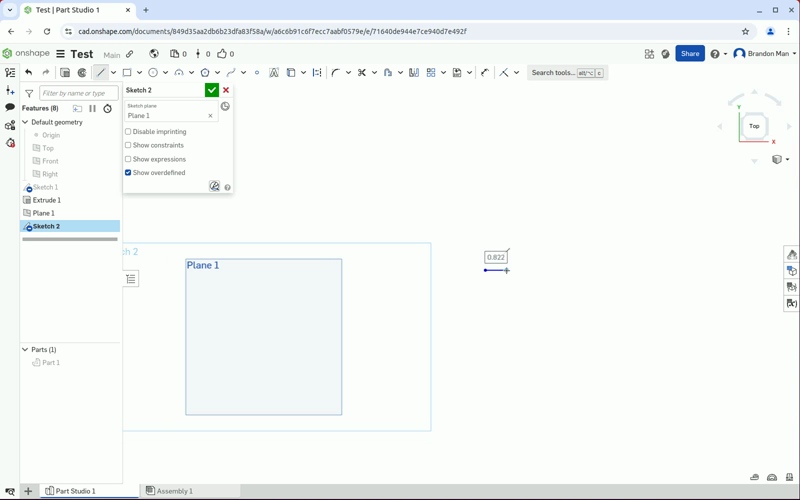
scroll(-6)
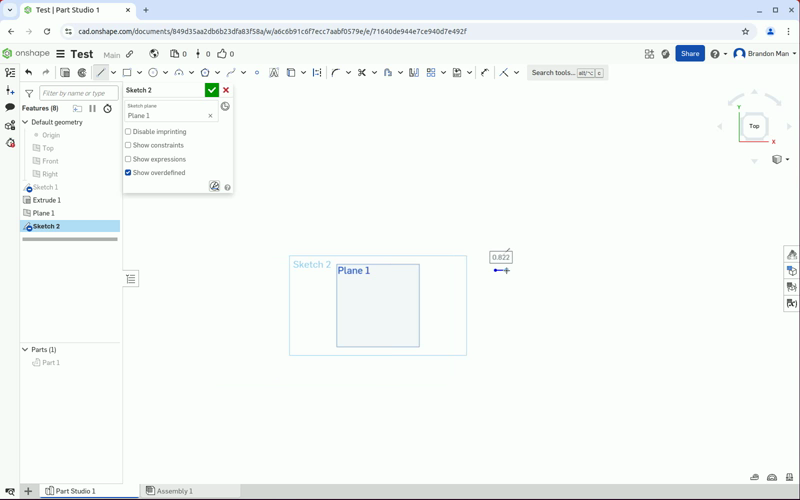
scroll(-6)
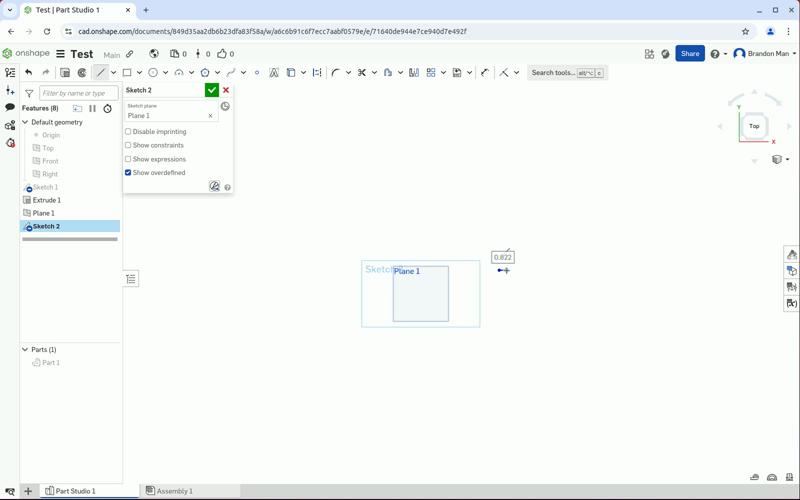
scroll(-6)
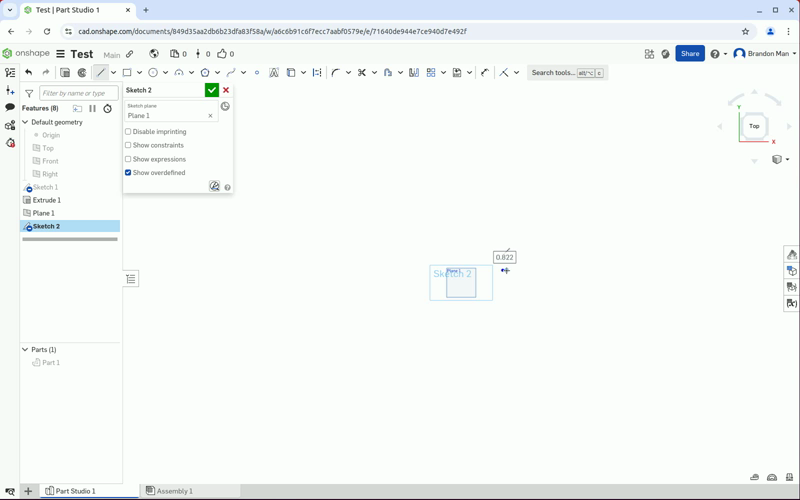
key_up(shift)
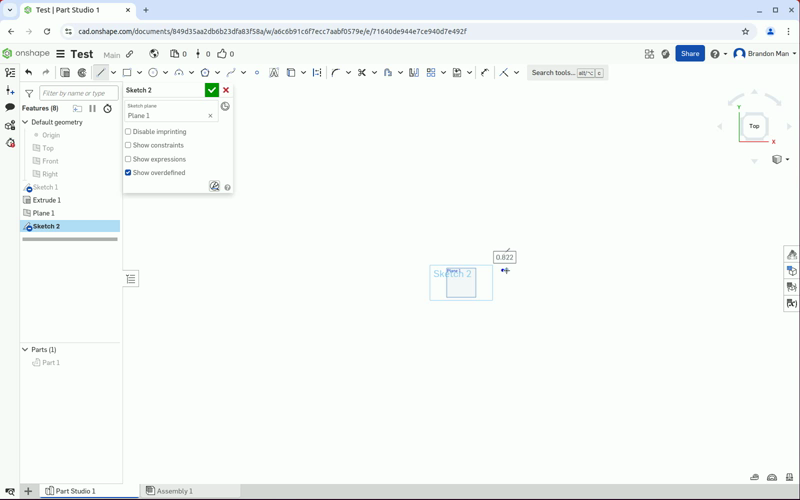
key(esc)
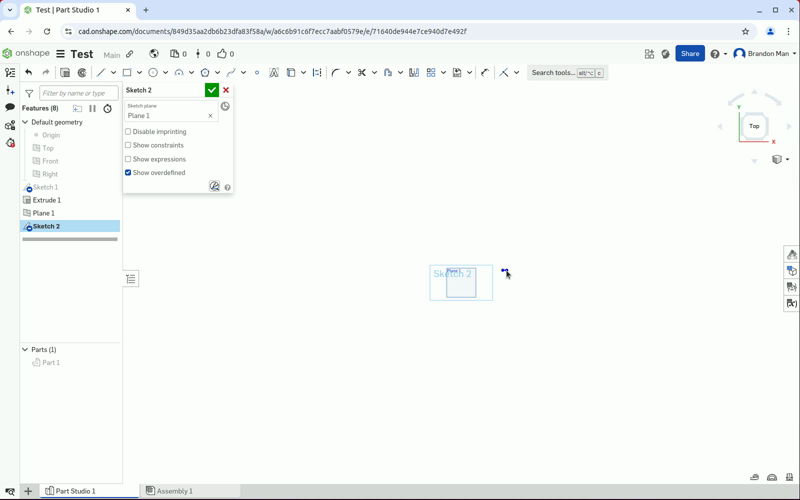
key(a)
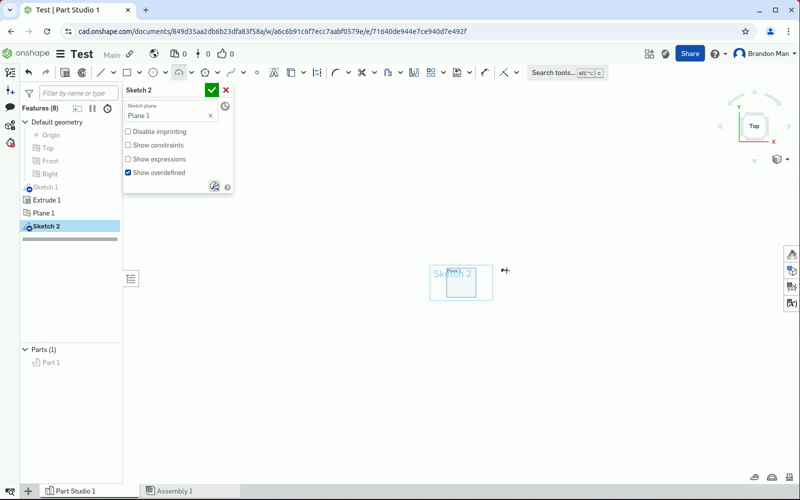
mouse_move(506, 270)
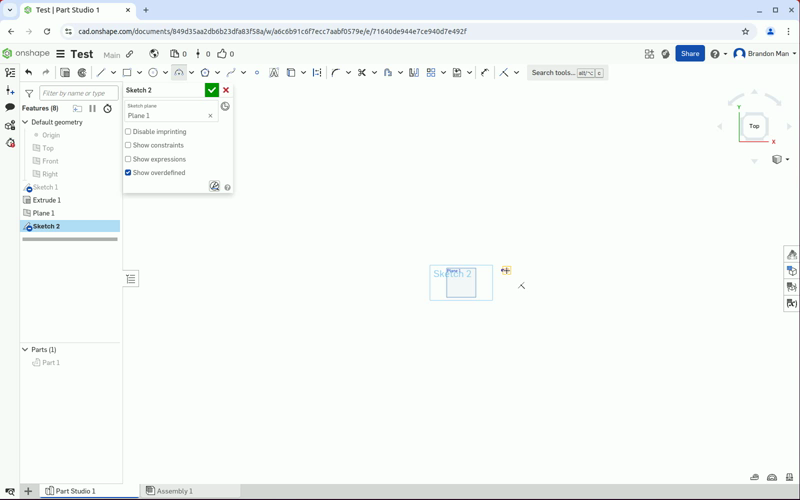
scroll(6)
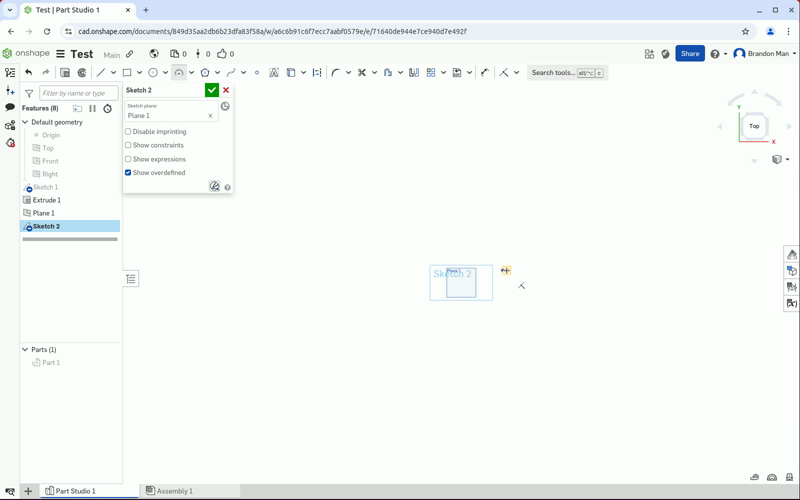
scroll(6)
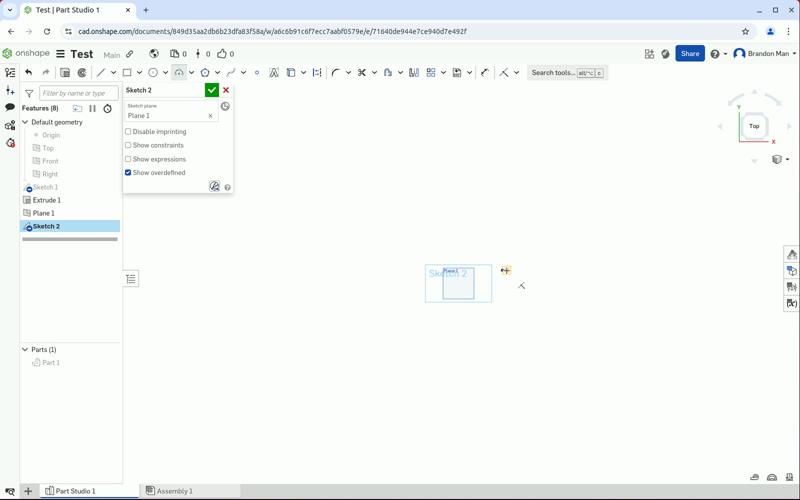
scroll(6)
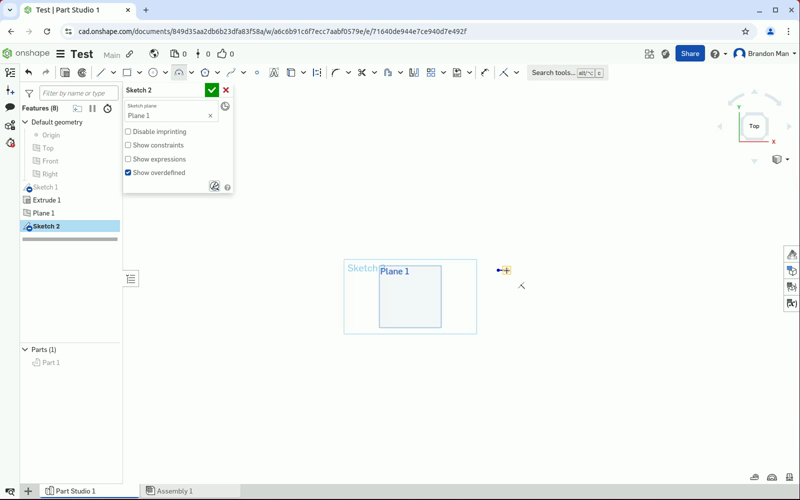
scroll(6)
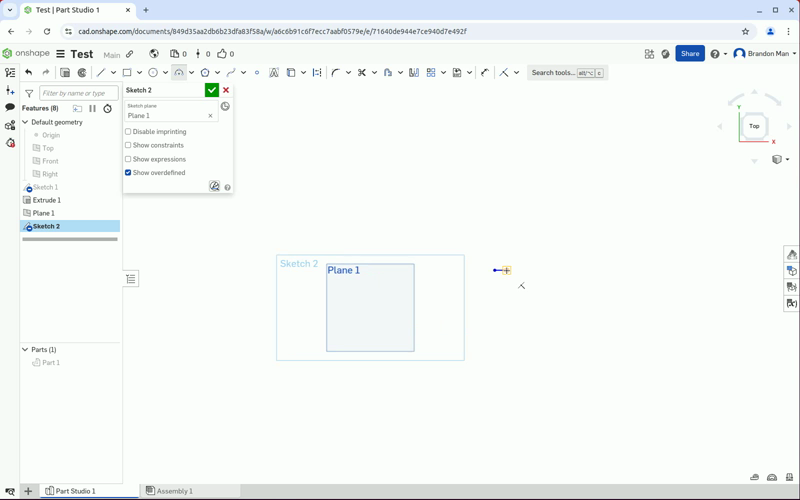
scroll(6)
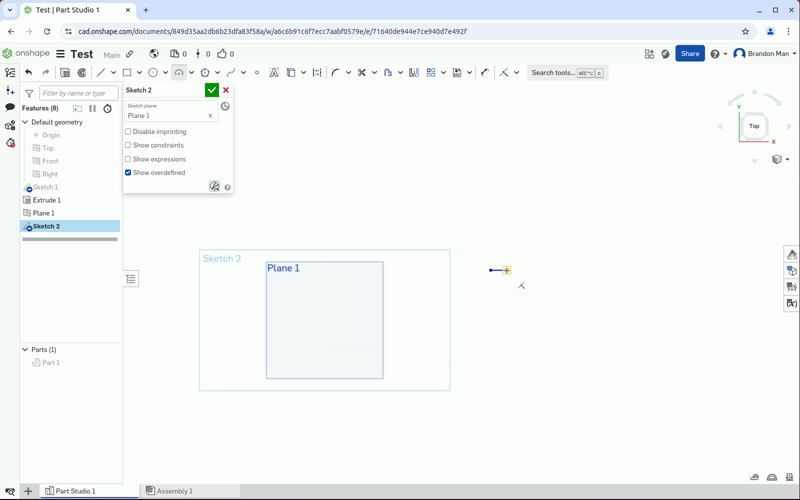
scroll(6)
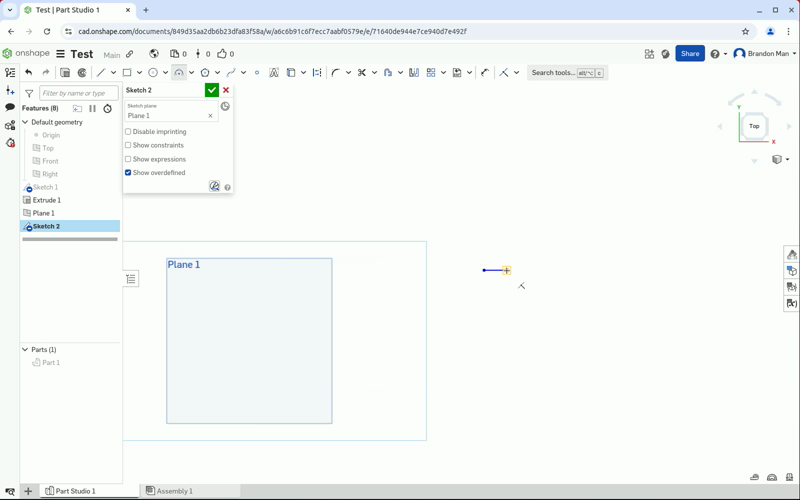
scroll(6)
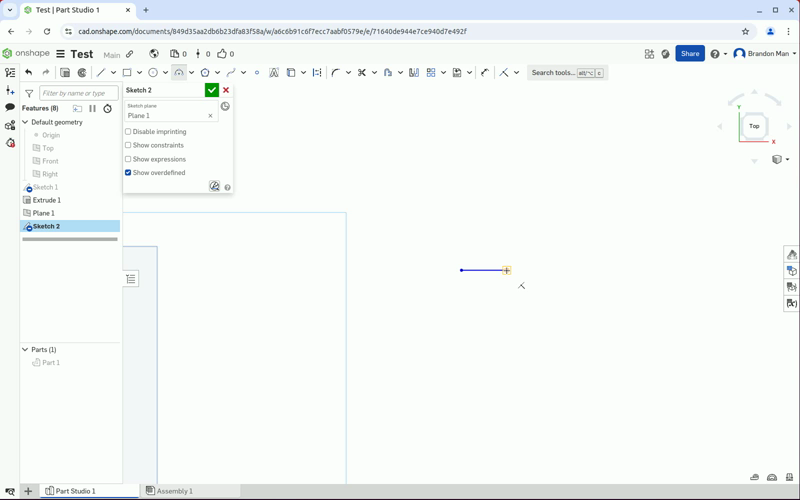
click(506, 270)
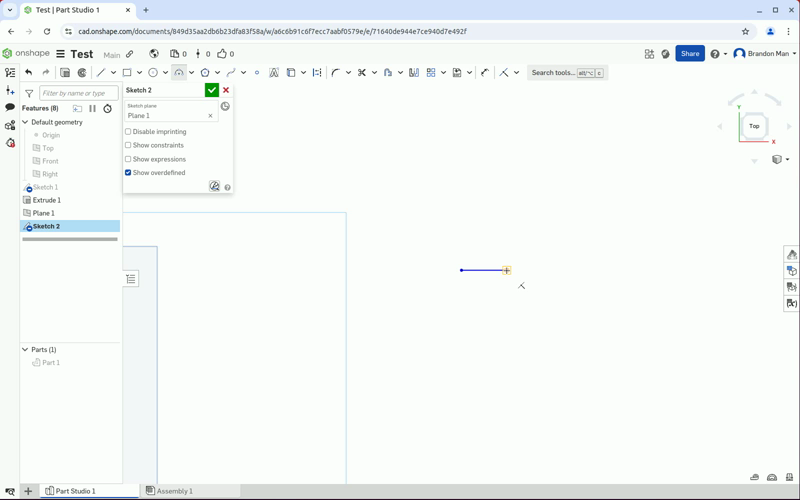
scroll(-6)
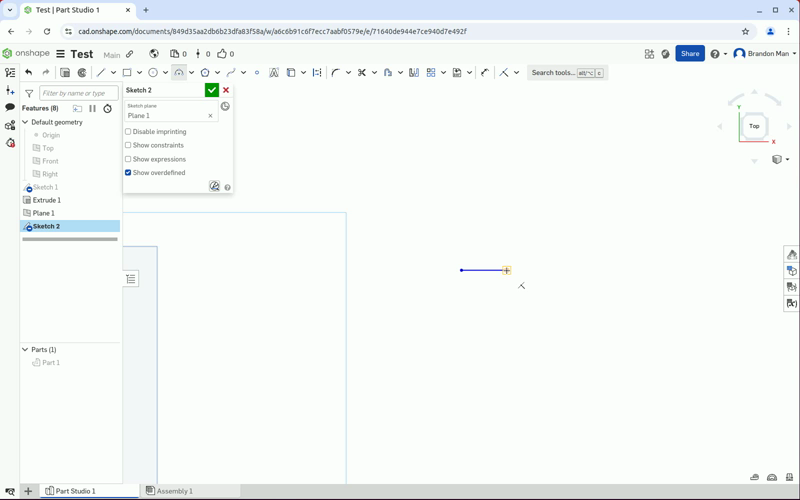
scroll(-6)
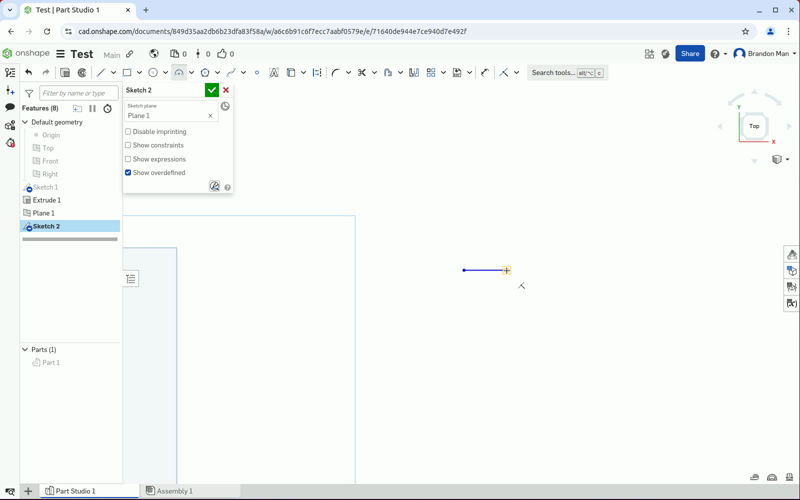
scroll(-6)
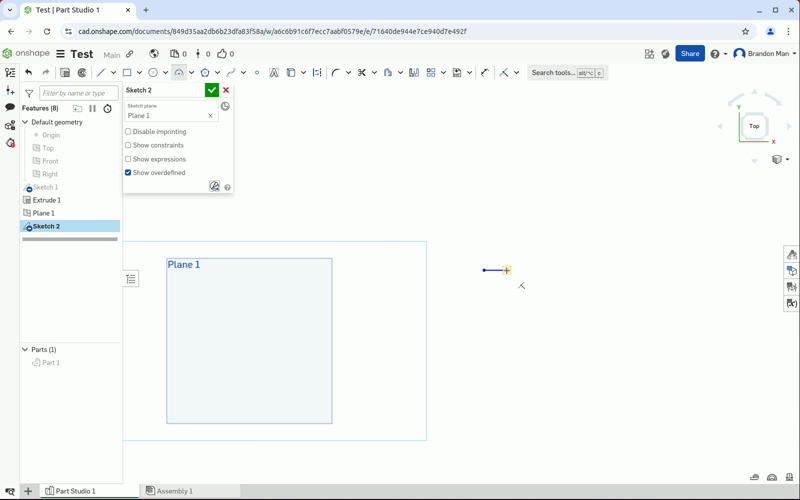
scroll(-6)
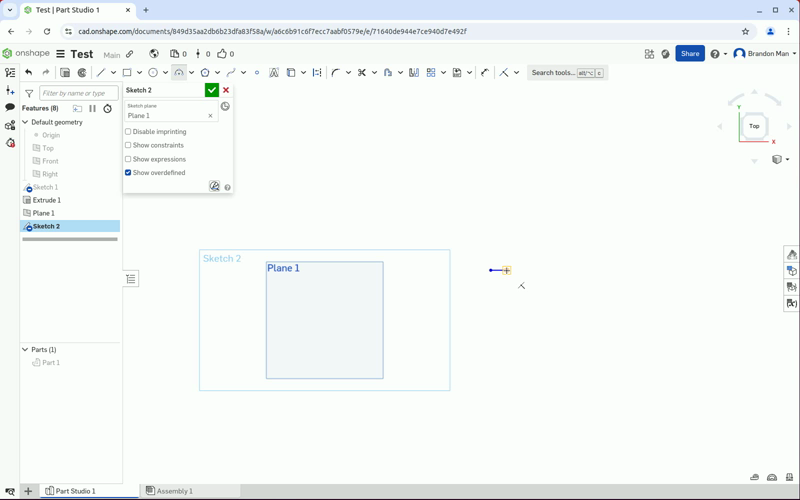
scroll(-6)
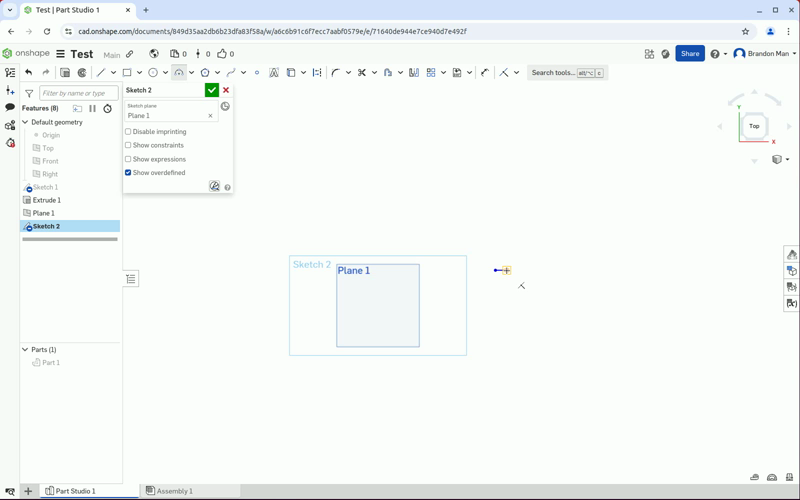
scroll(-6)
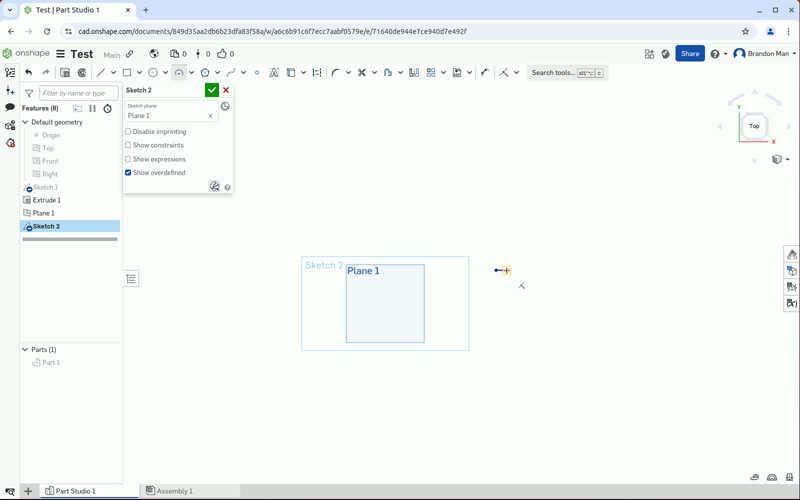
scroll(-6)
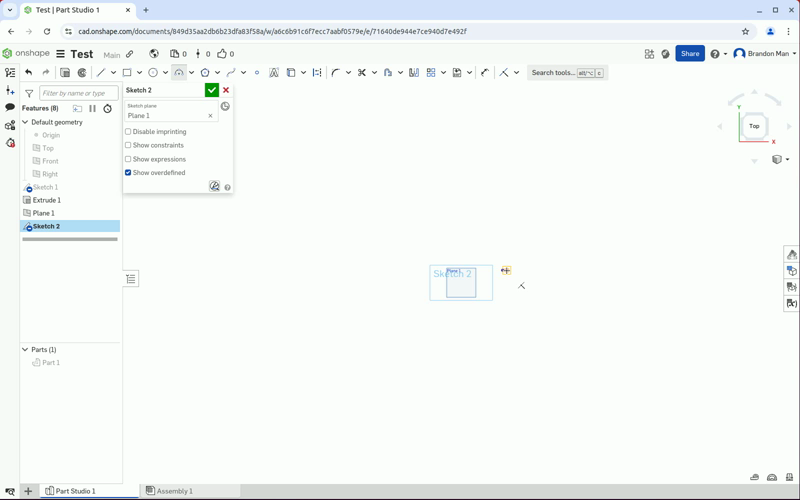
key_down(shift)
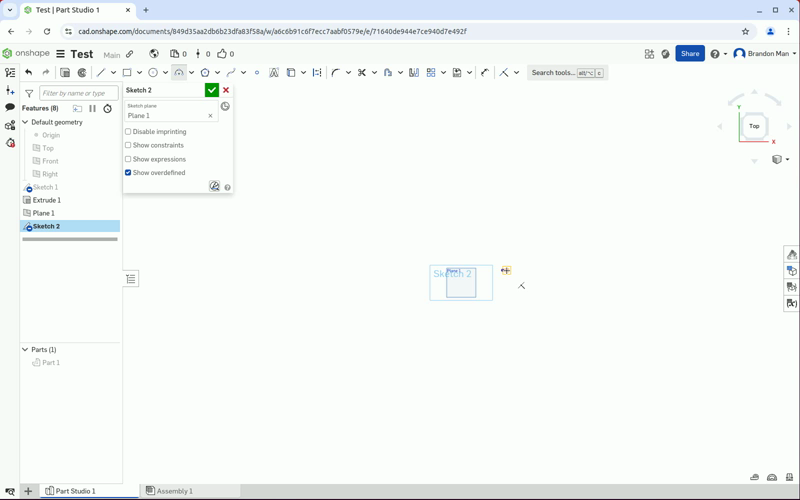
mouse_move(506, 251)
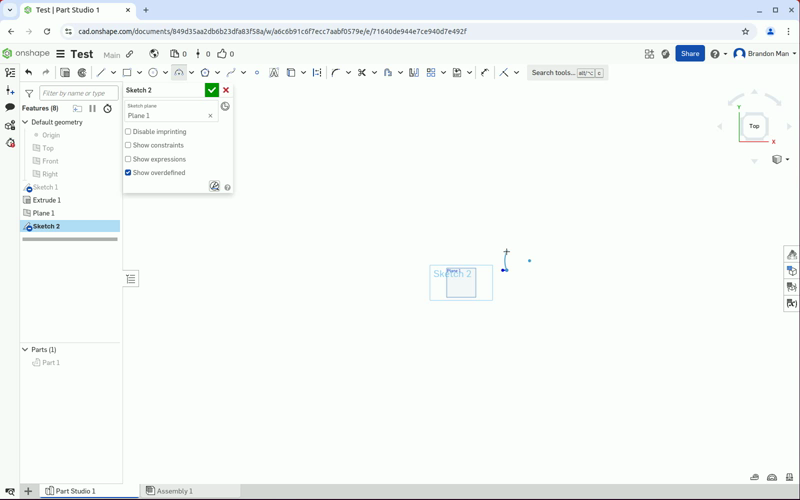
click(506, 251)
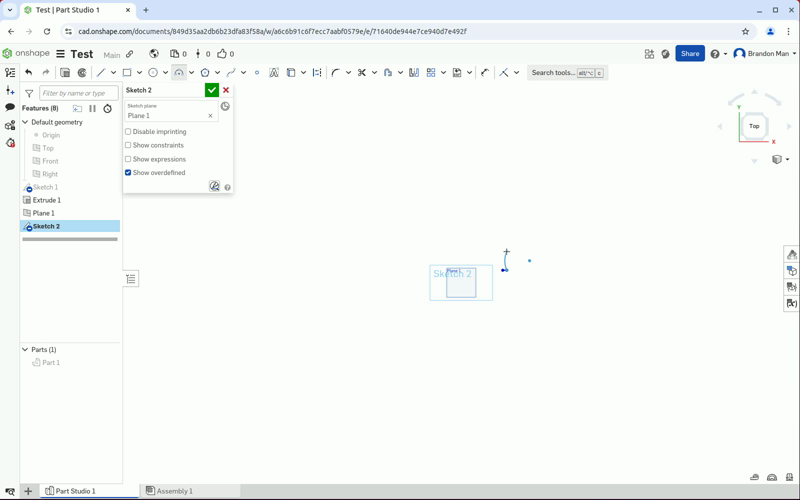
mouse_move(516, 260)
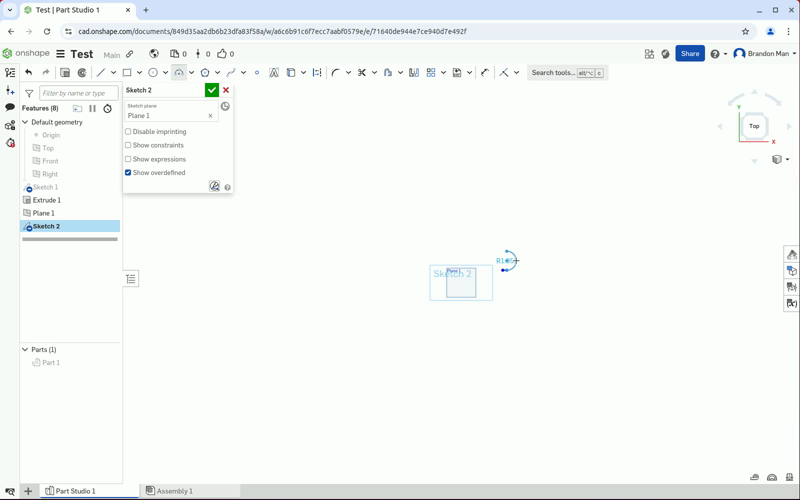
click(516, 260)
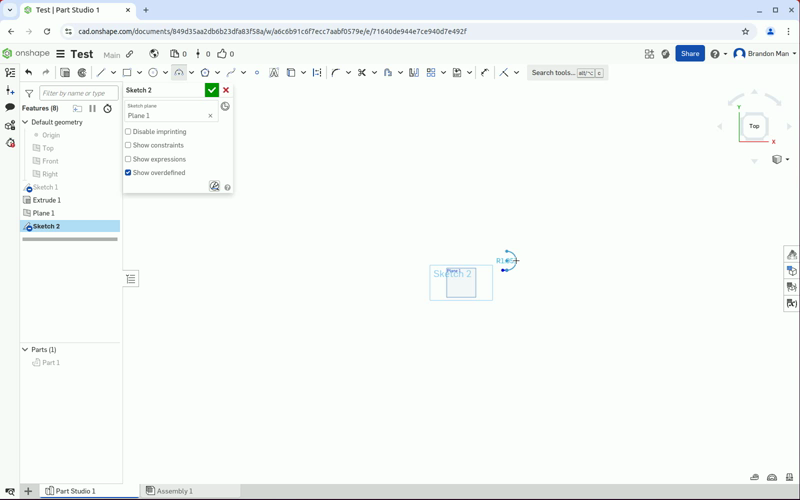
key_up(shift)
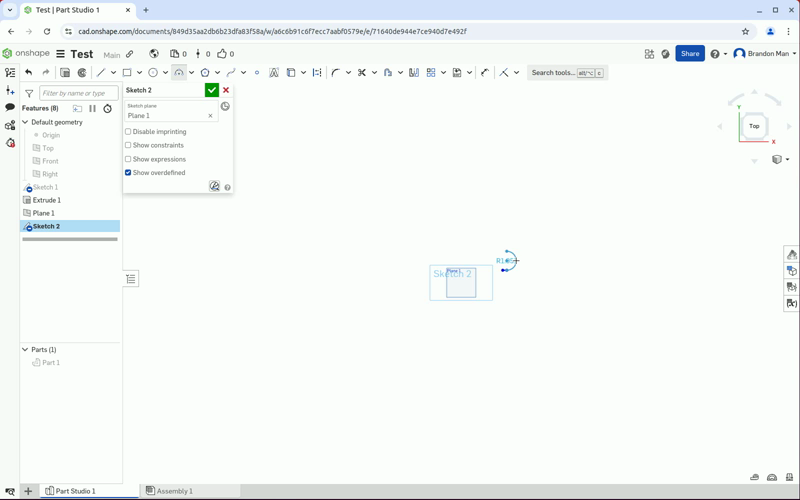
key(esc)
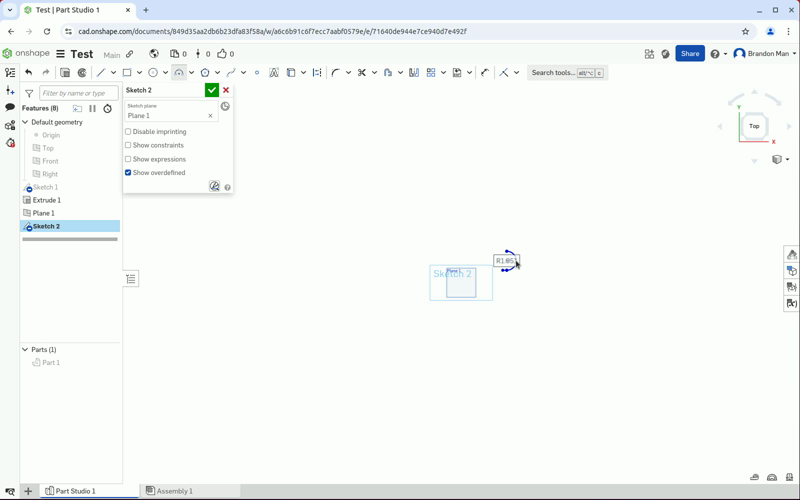
key(l)
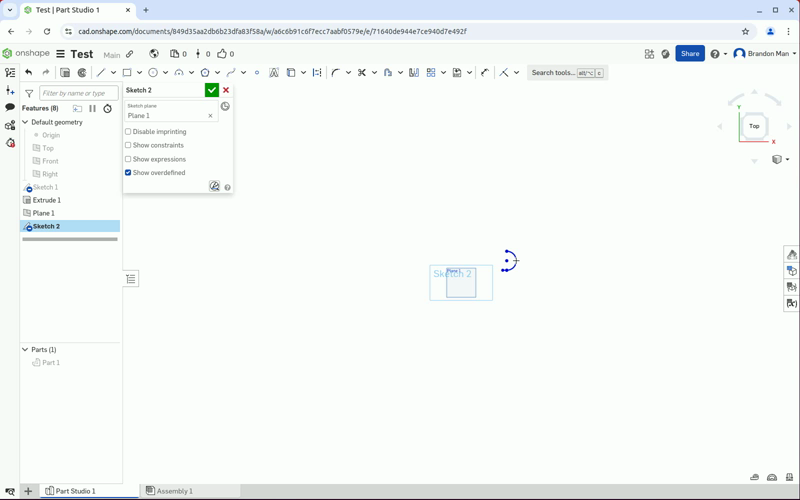
mouse_move(506, 251)
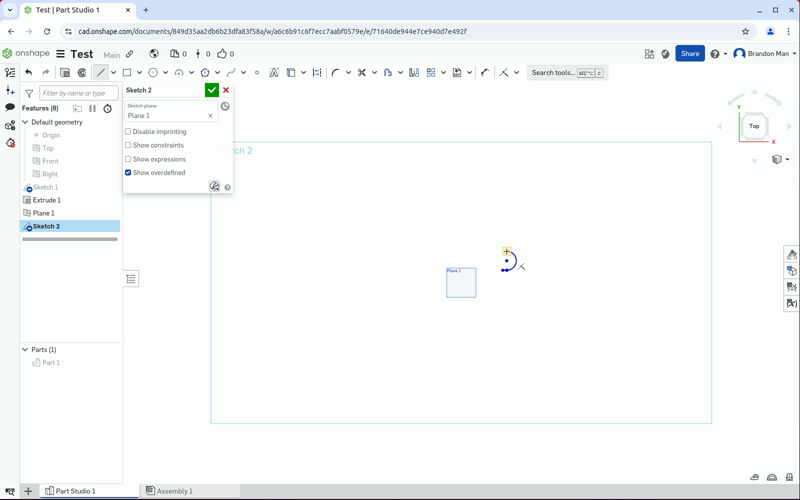
click(506, 251)
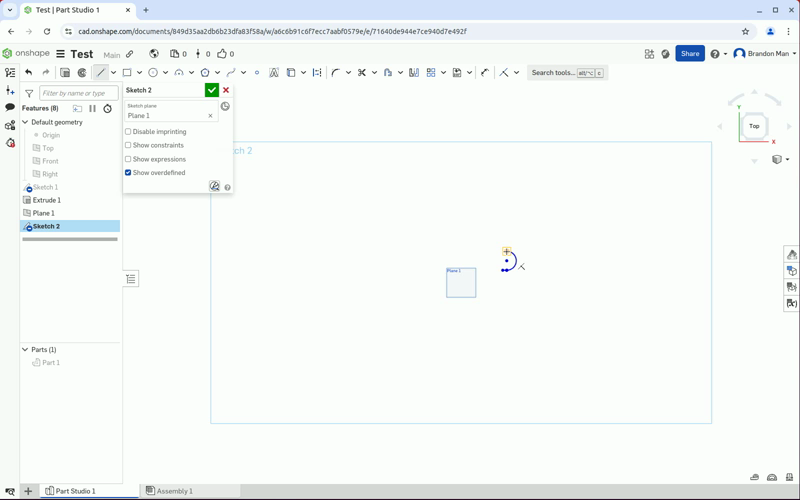
key_down(shift)
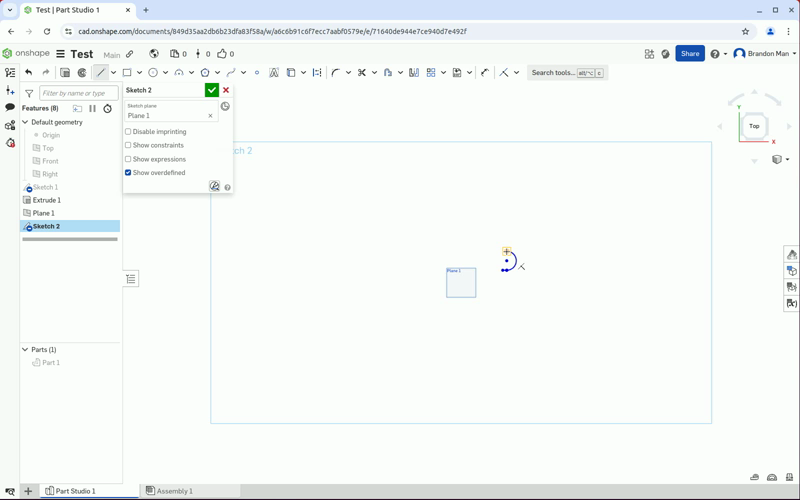
mouse_move(536, 251)
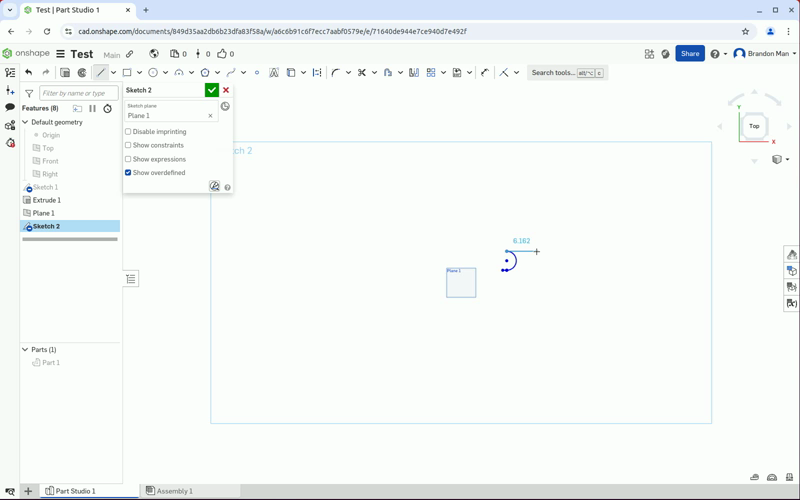
mouse_move(502, 251)
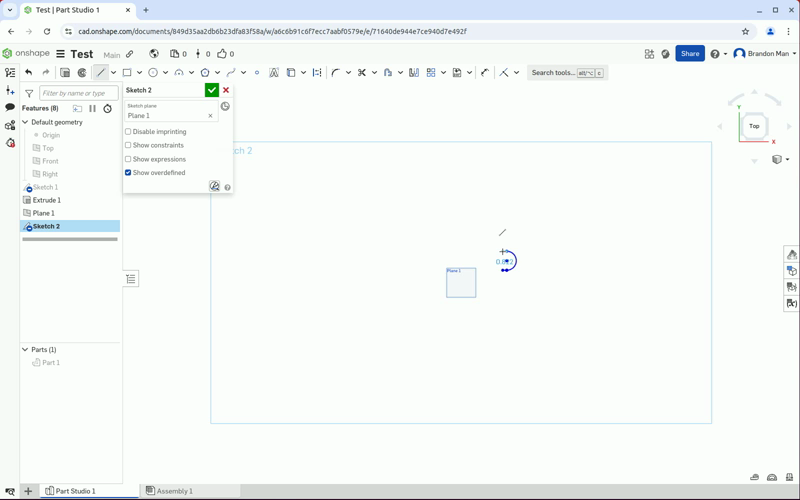
scroll(6)
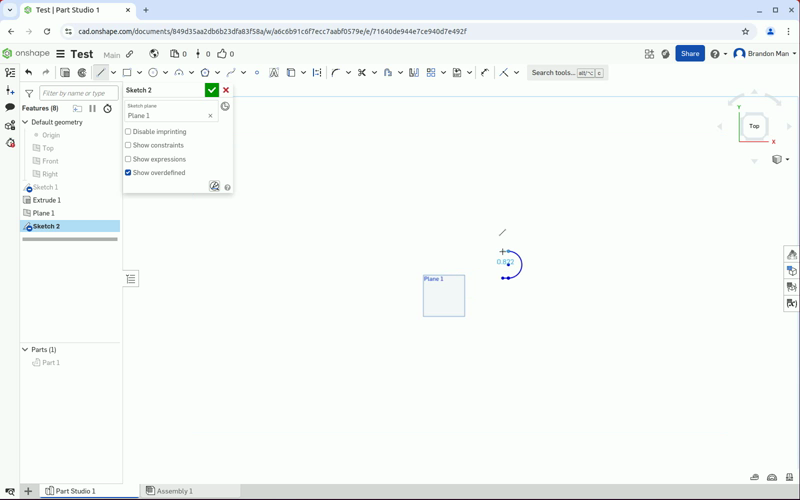
scroll(6)
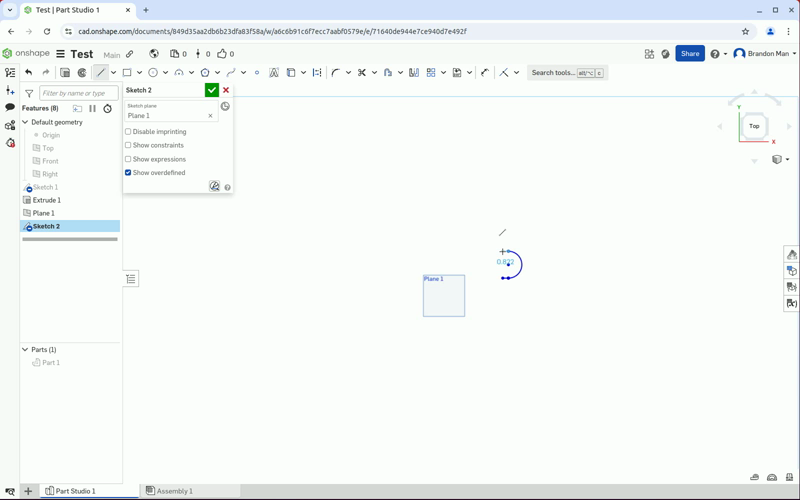
scroll(6)
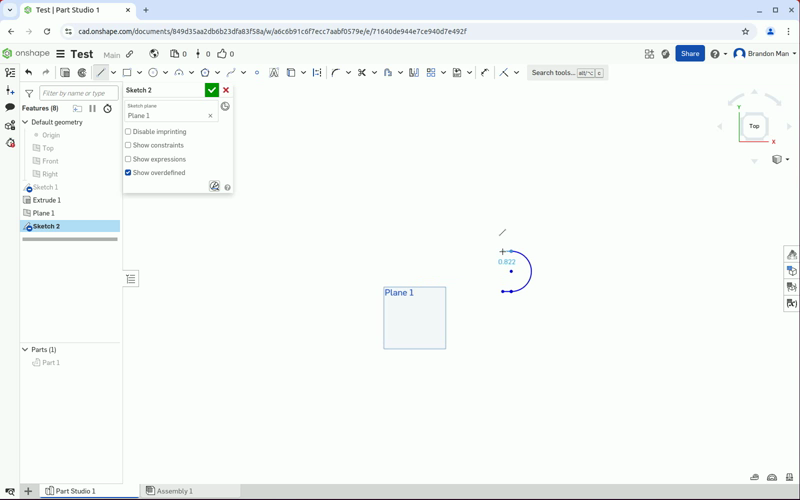
scroll(6)
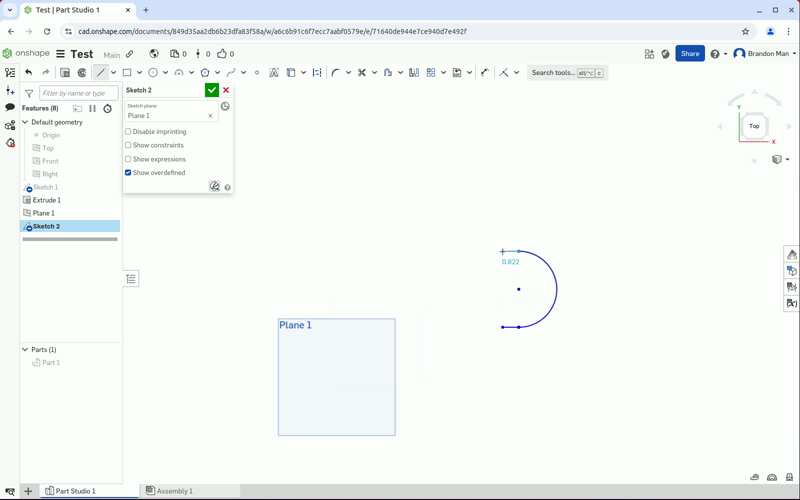
scroll(6)
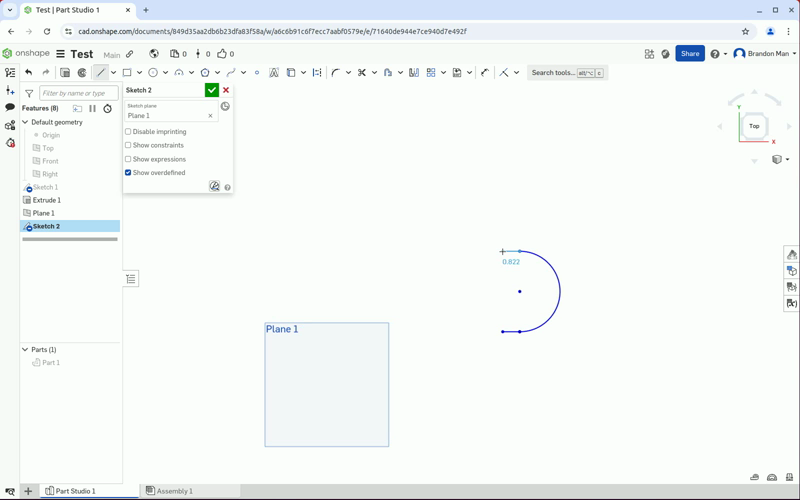
scroll(6)
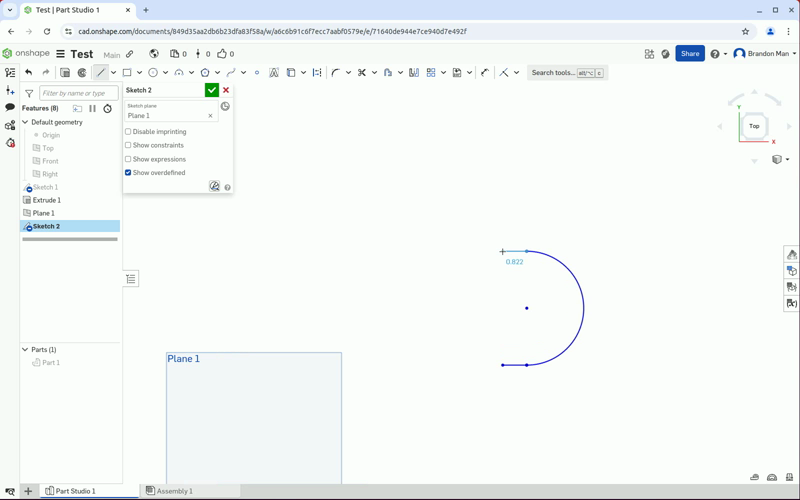
scroll(6)
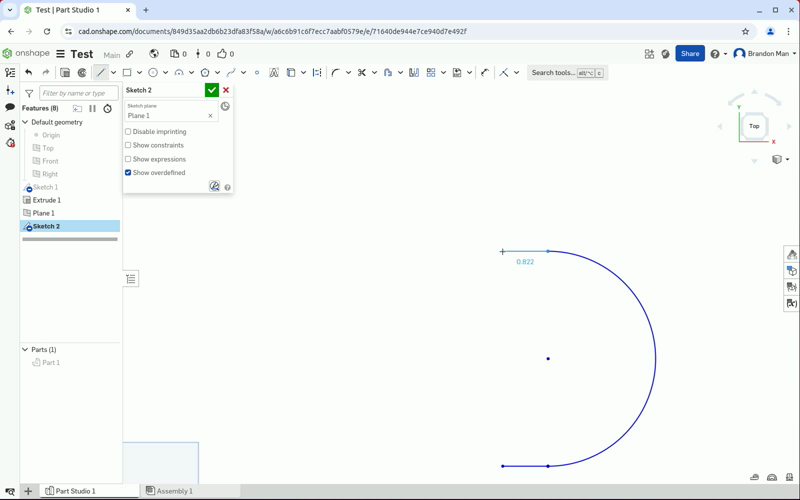
click(502, 251)
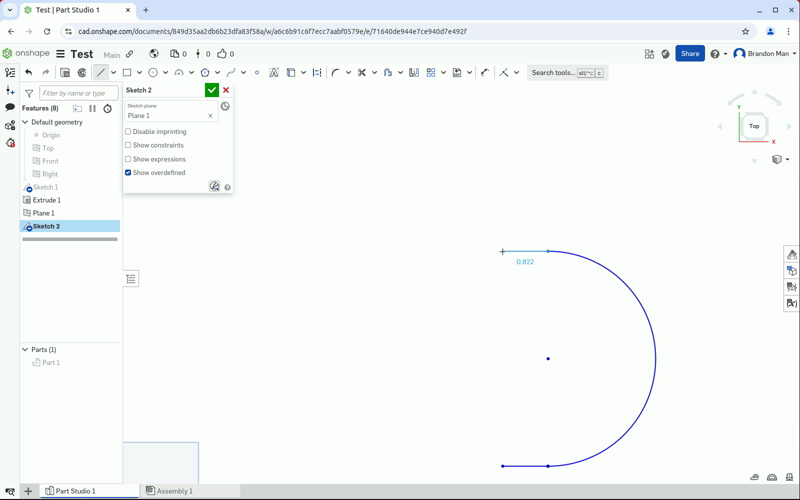
scroll(-6)
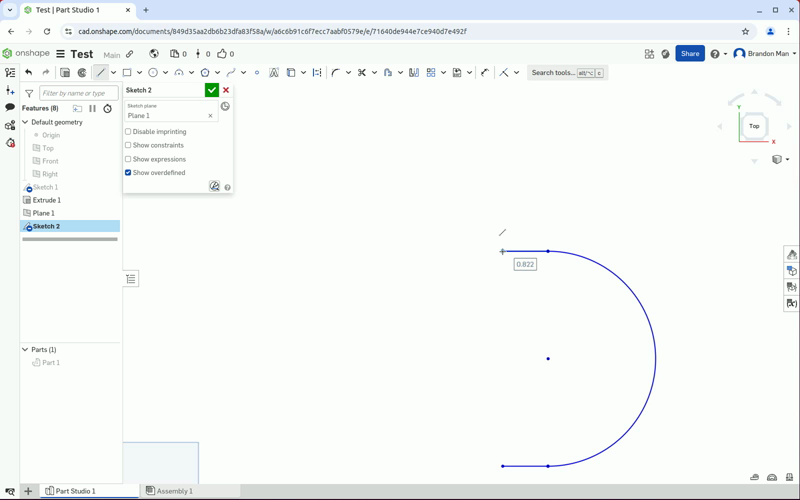
scroll(-6)
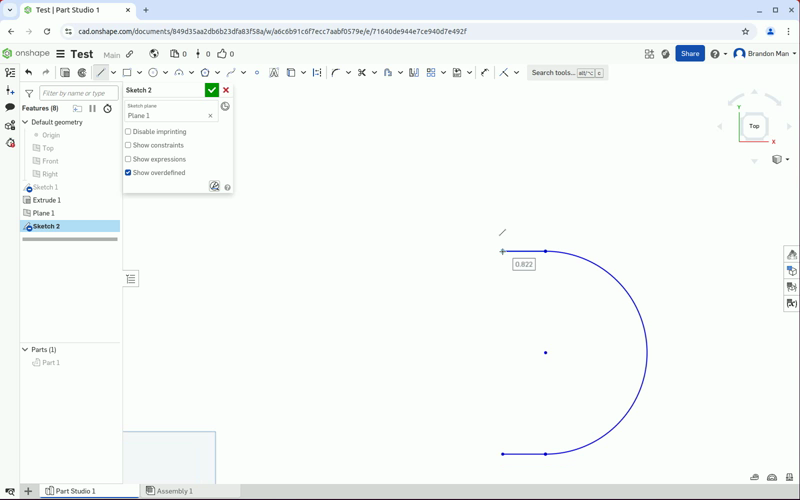
scroll(-6)
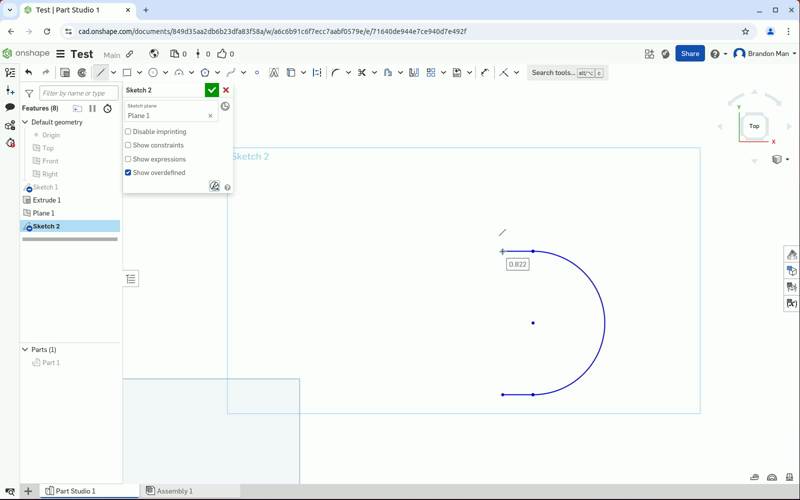
scroll(-6)
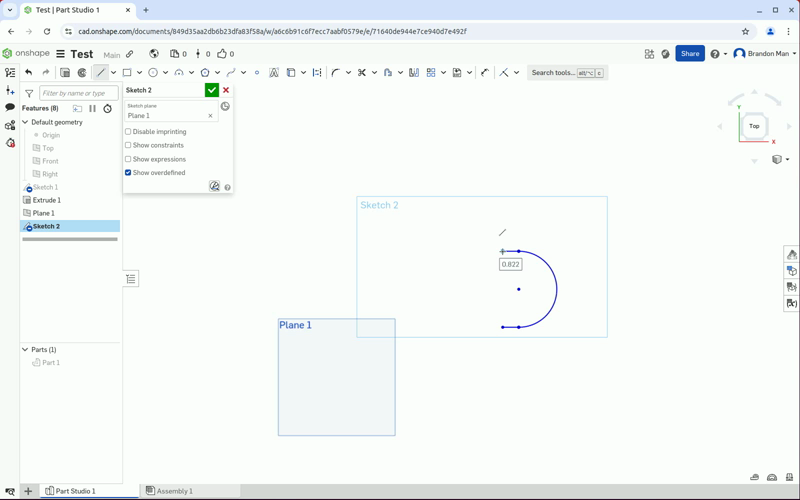
scroll(-6)
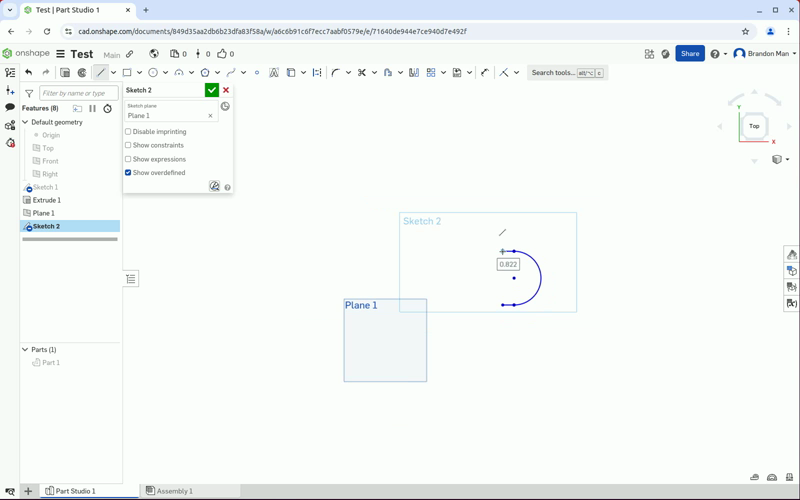
scroll(-6)
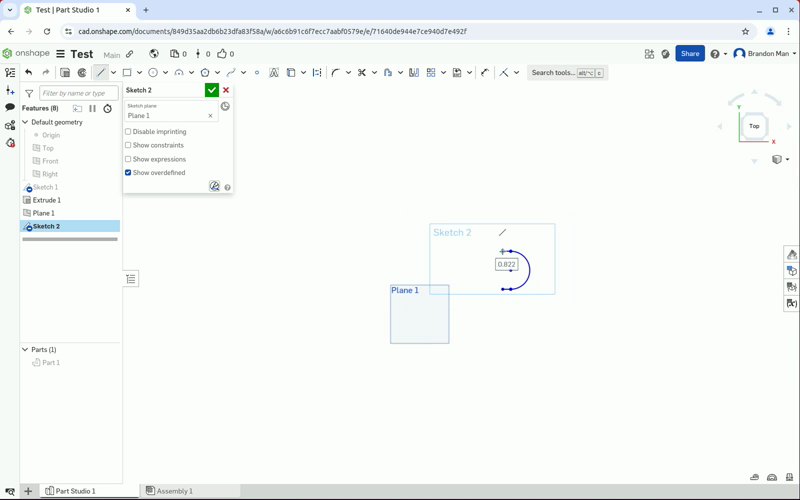
scroll(-6)
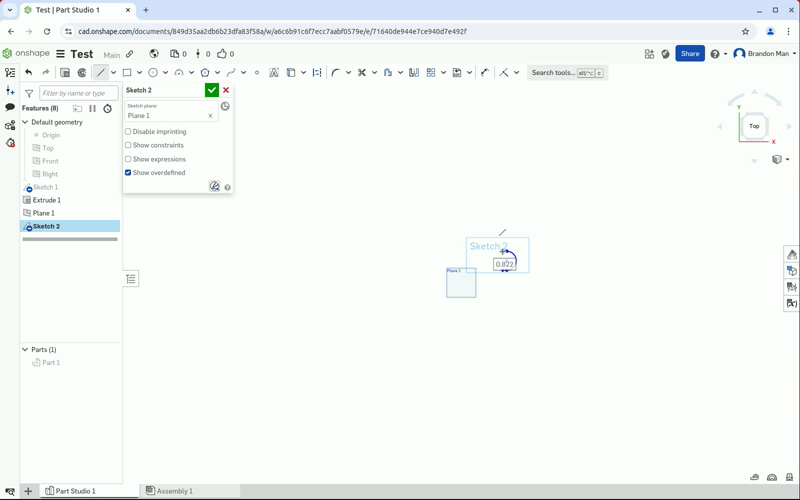
key_up(shift)
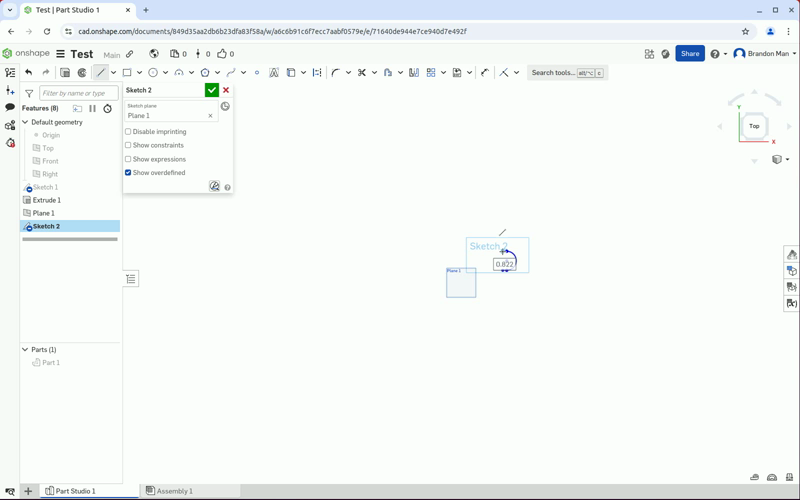
key(esc)
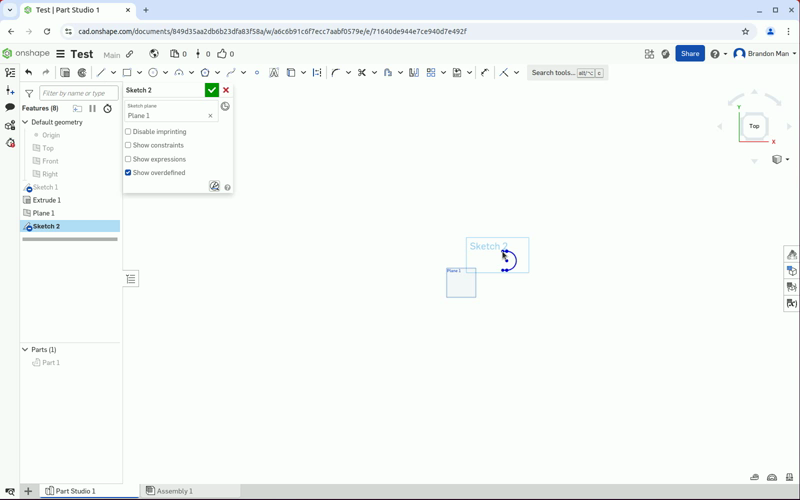
key(a)
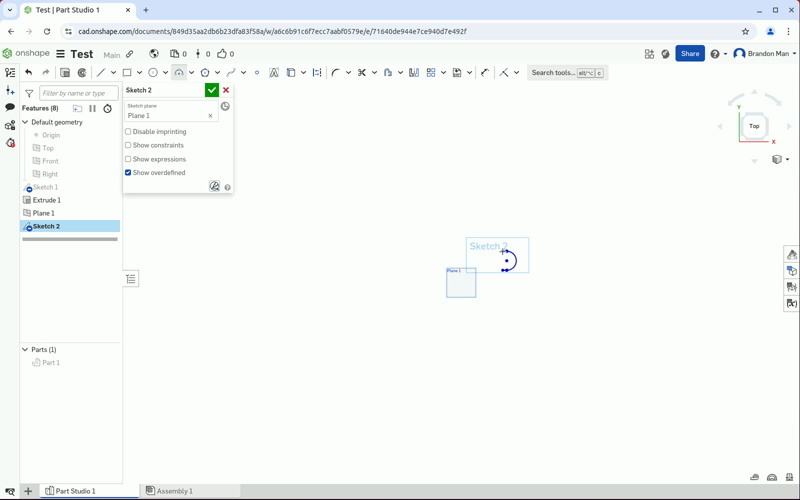
mouse_move(502, 251)
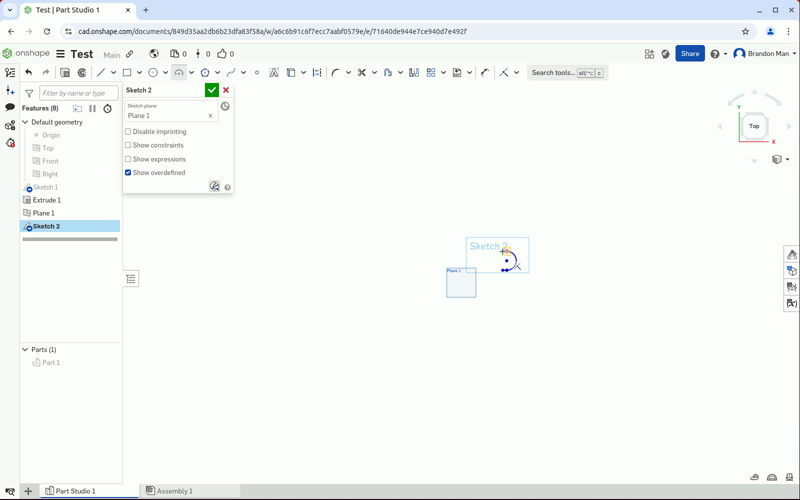
scroll(6)
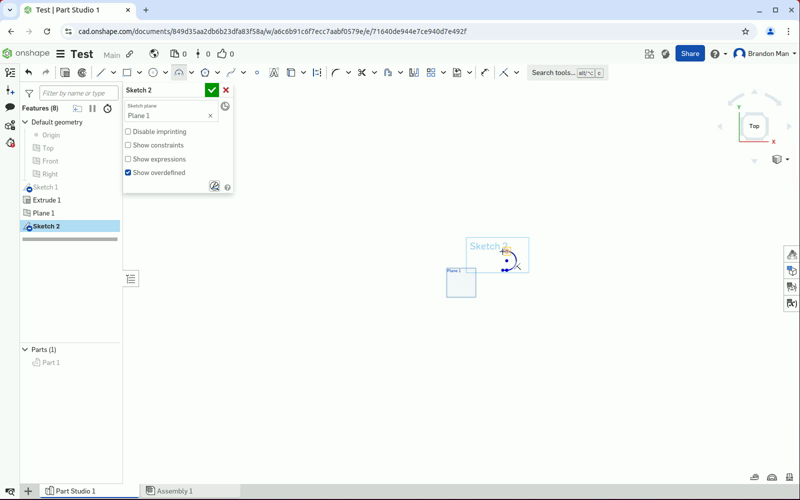
scroll(6)
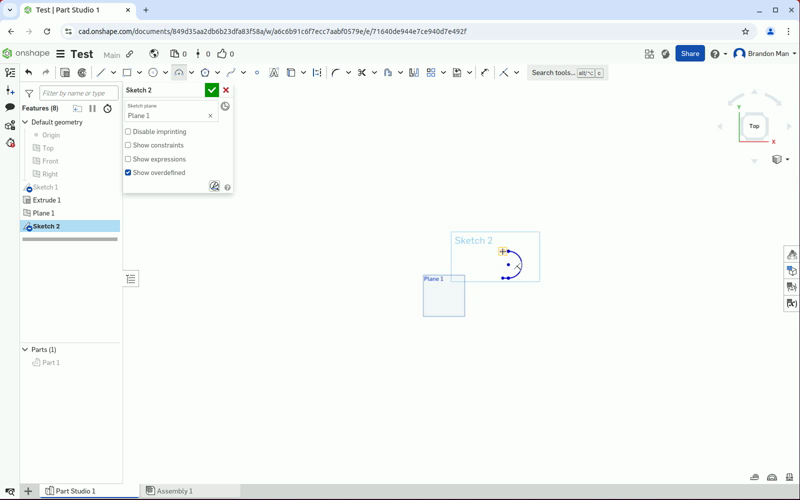
scroll(6)
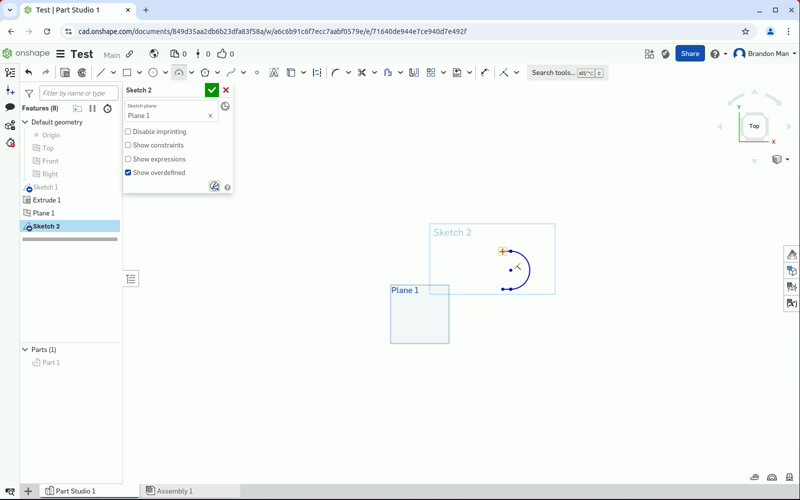
scroll(6)
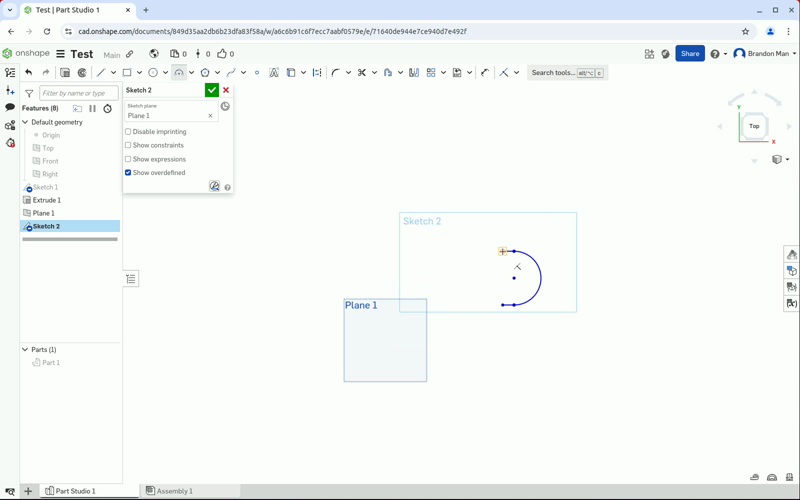
scroll(6)
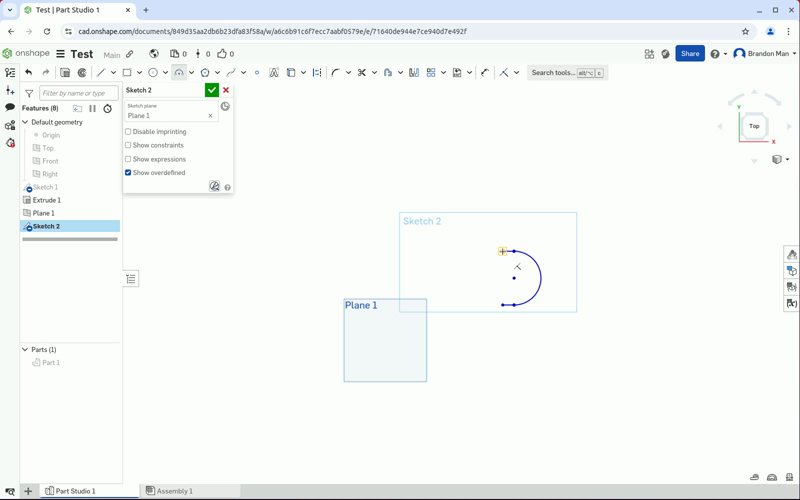
scroll(6)
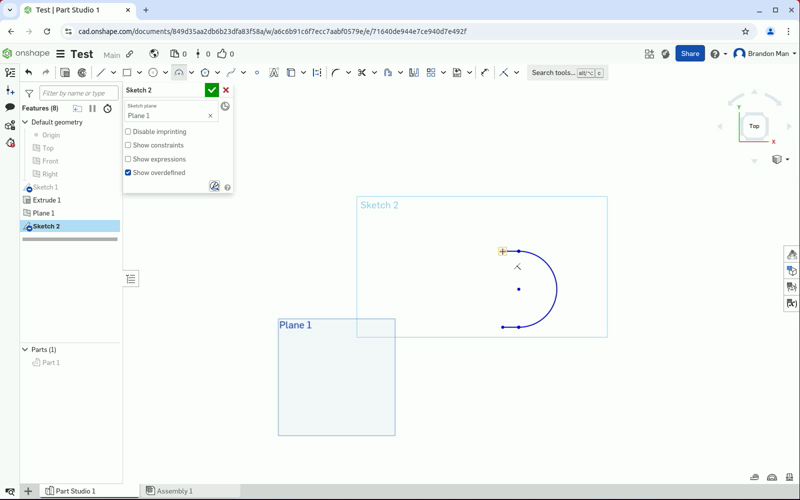
scroll(6)
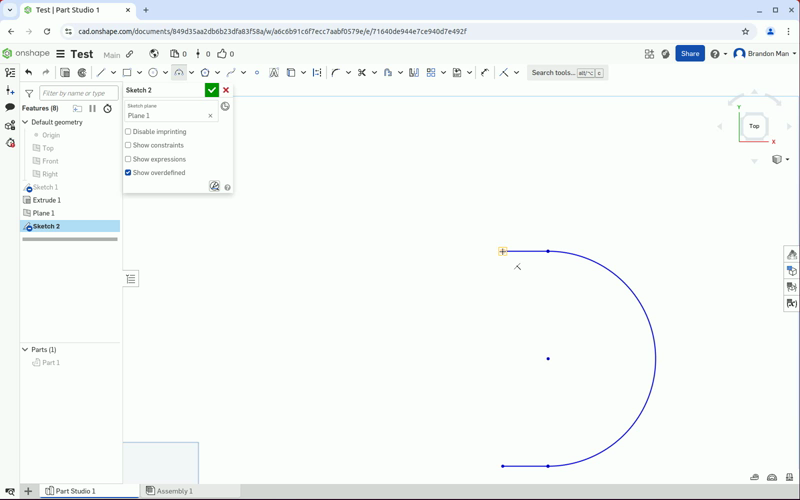
click(502, 251)
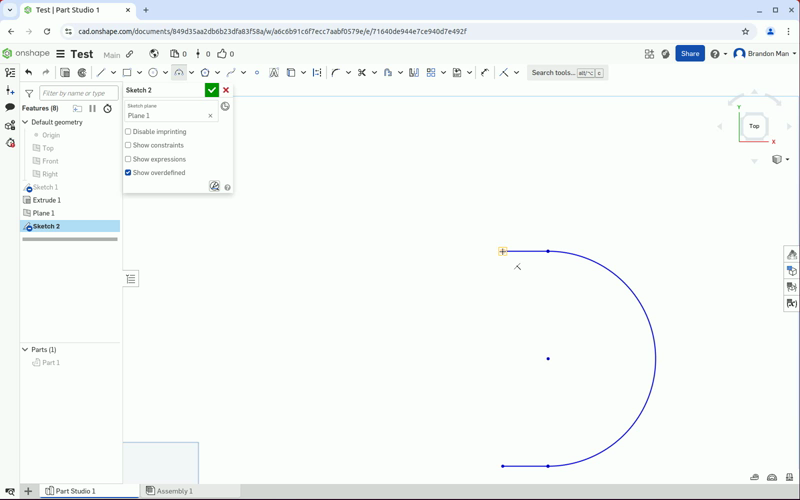
scroll(-6)
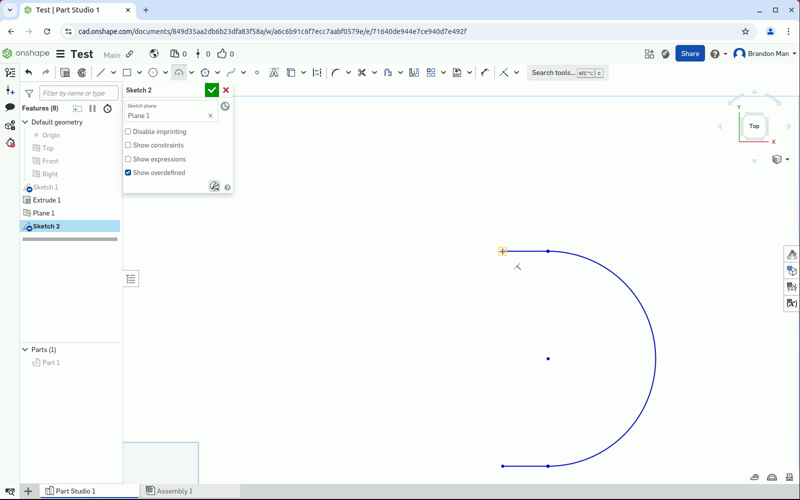
scroll(-6)
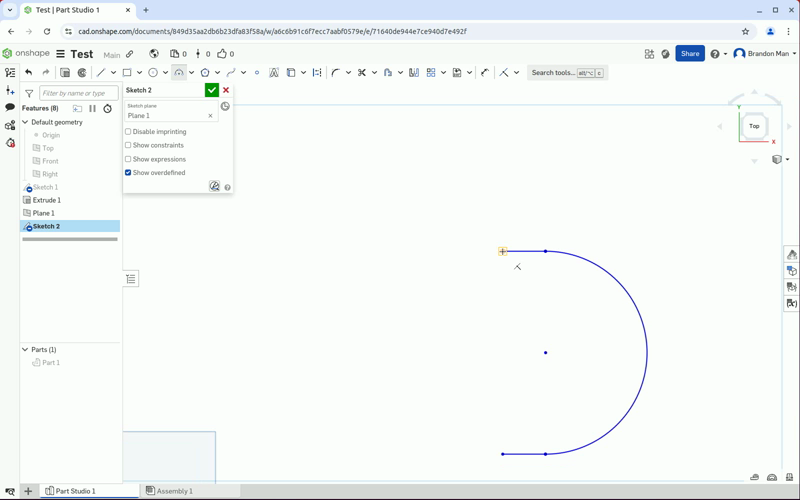
scroll(-6)
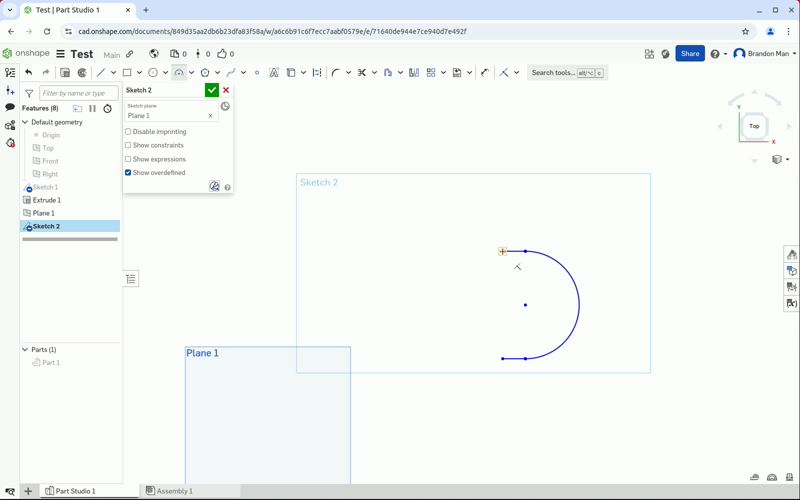
scroll(-6)
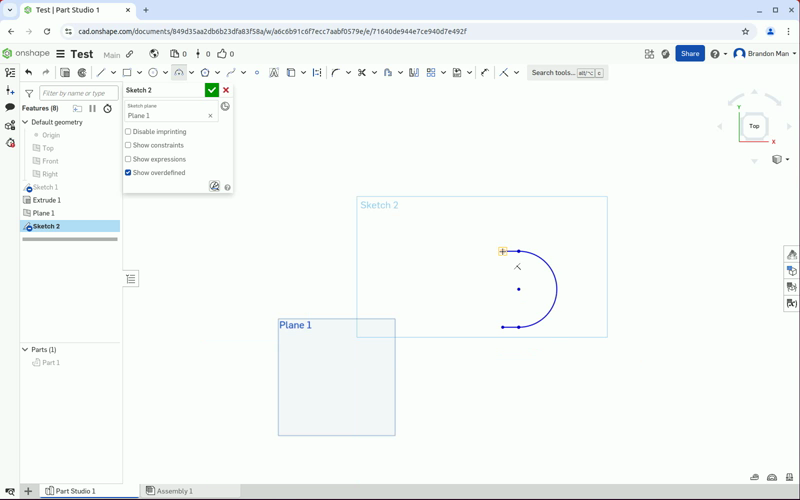
scroll(-6)
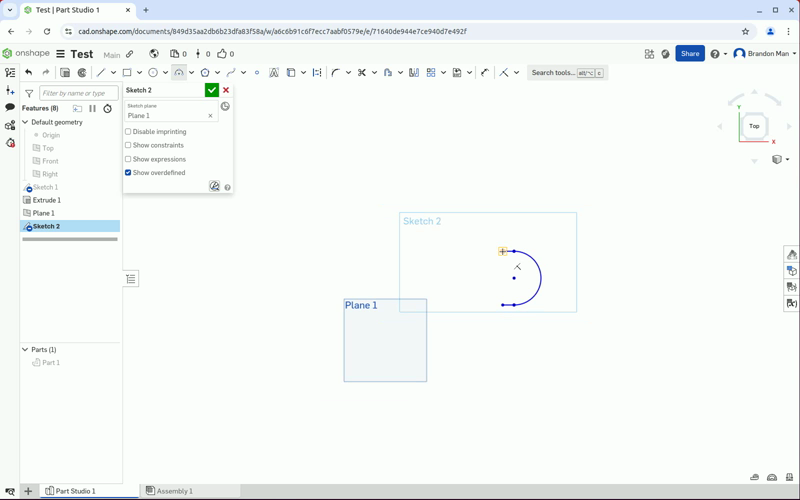
scroll(-6)
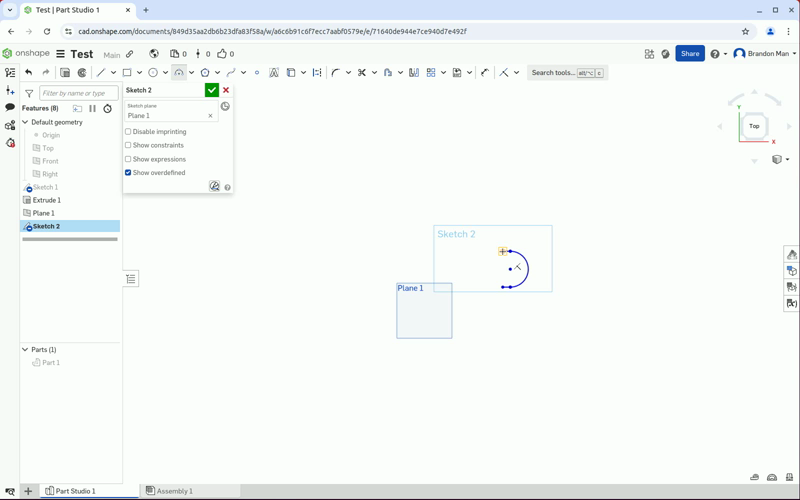
scroll(-6)
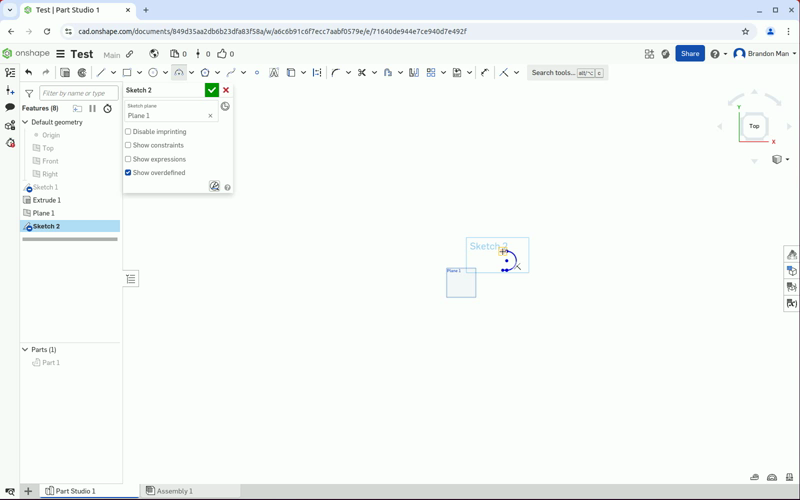
mouse_move(502, 270)
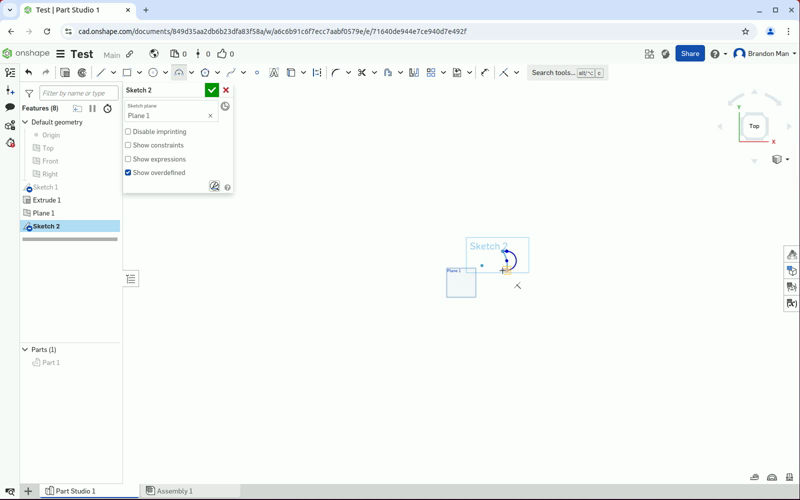
scroll(6)
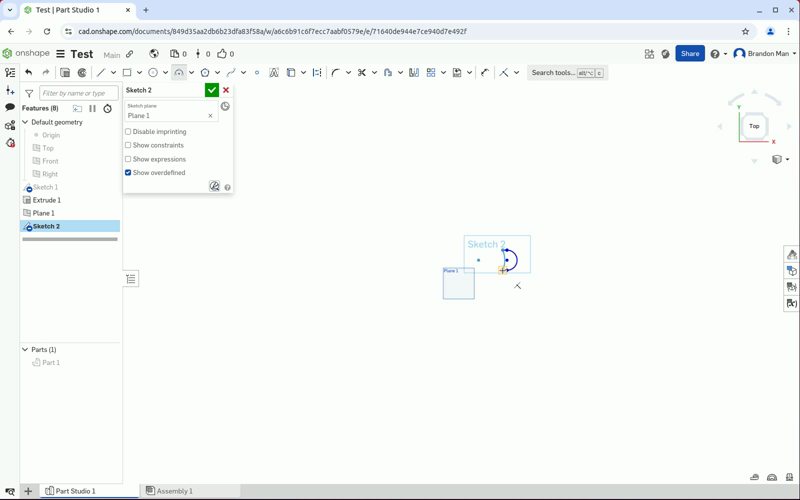
scroll(6)
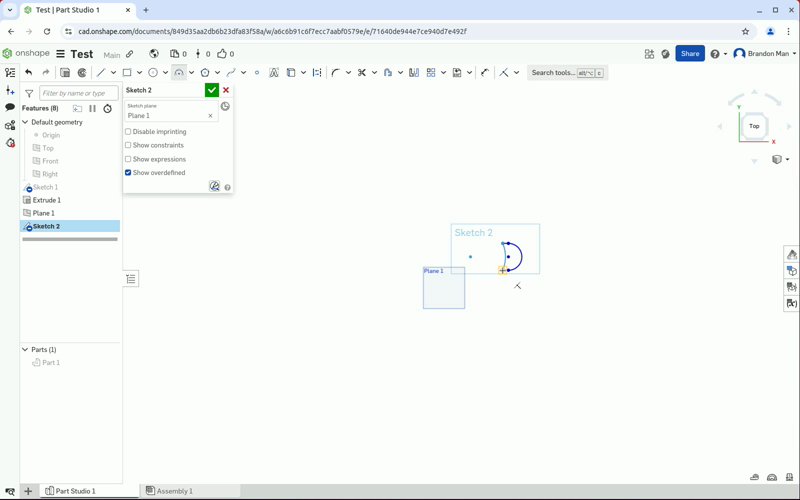
scroll(6)
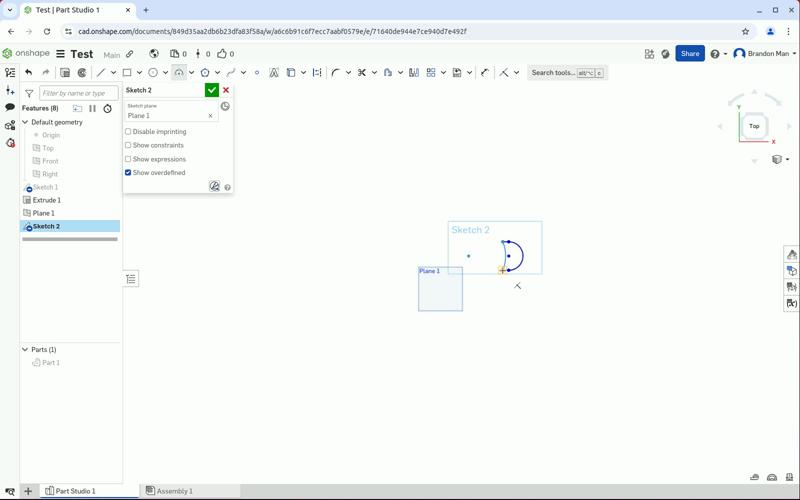
scroll(6)
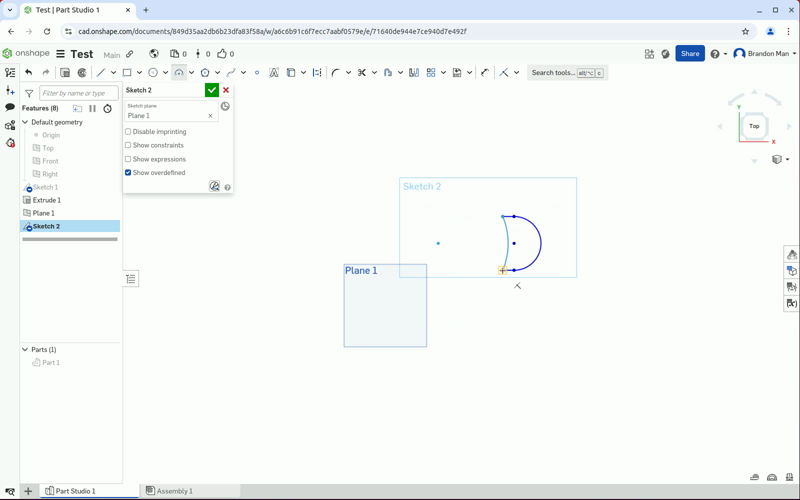
scroll(6)
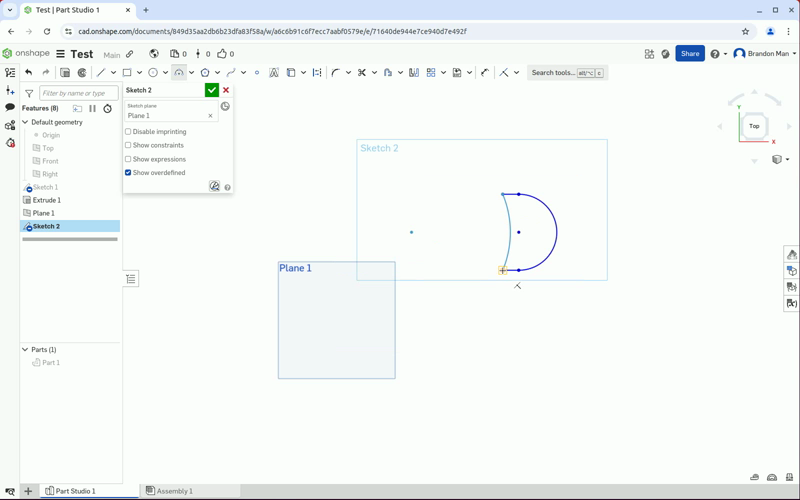
scroll(6)
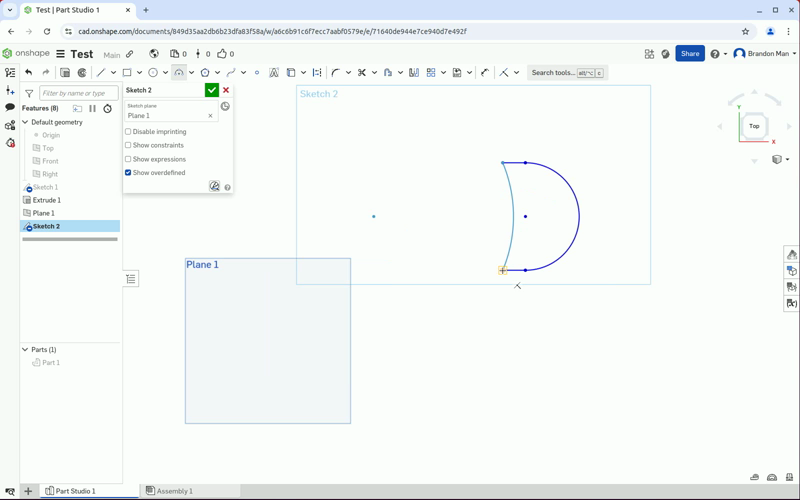
scroll(6)
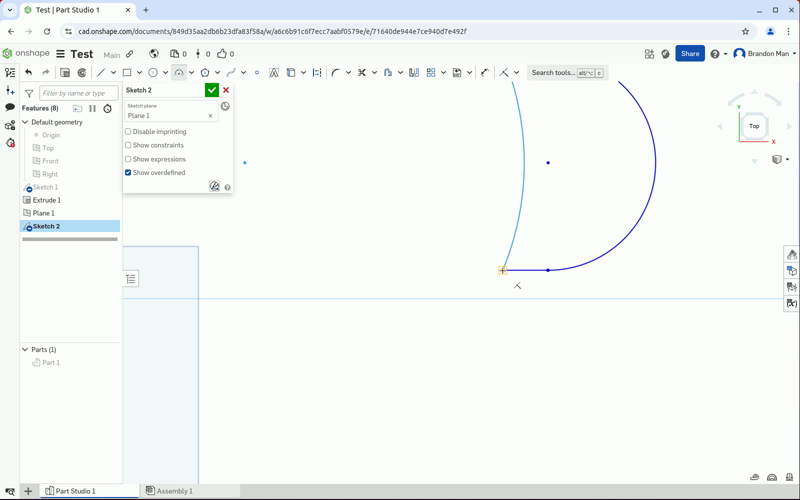
click(502, 270)
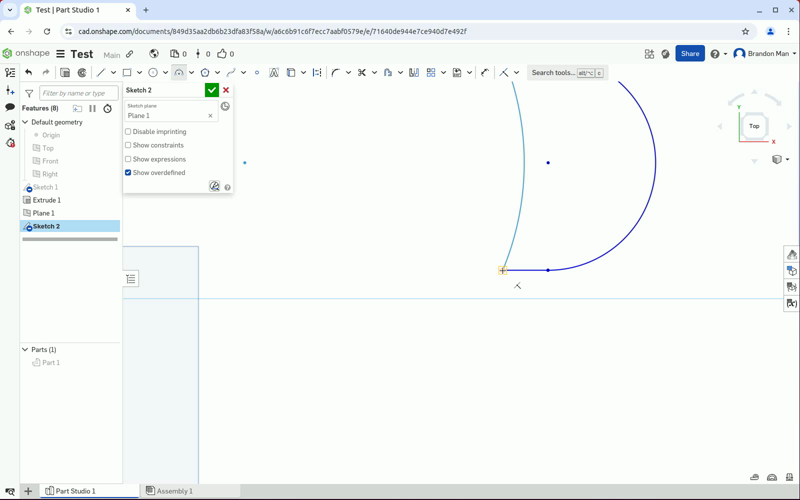
scroll(-6)
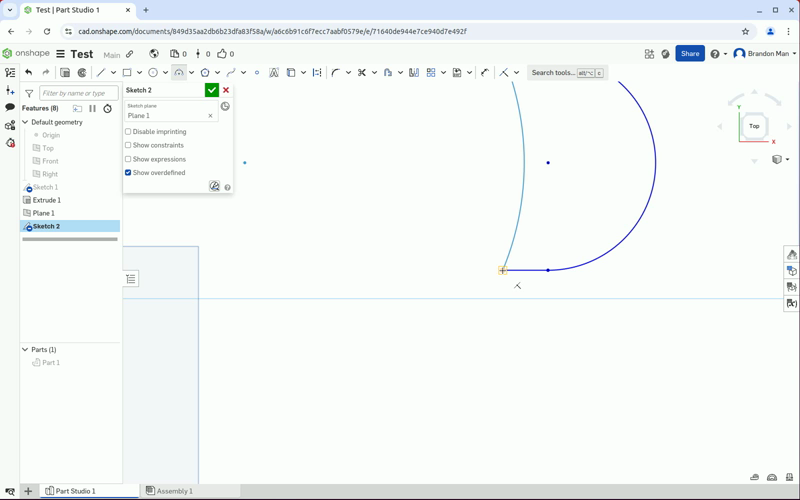
scroll(-6)
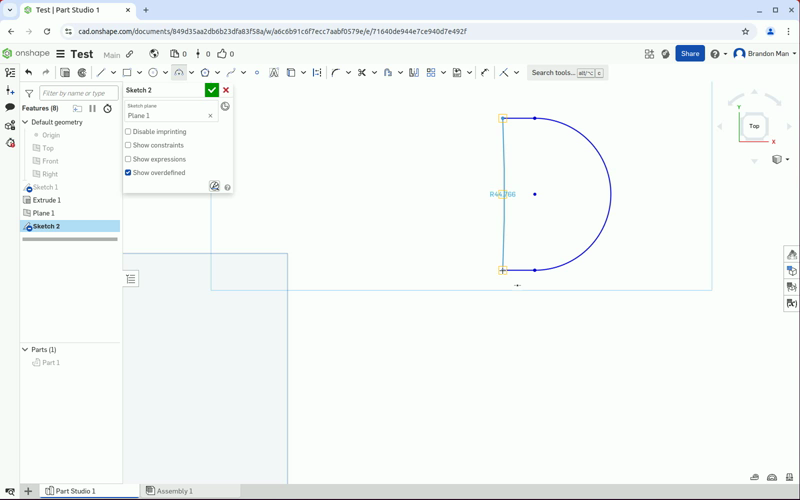
scroll(-6)
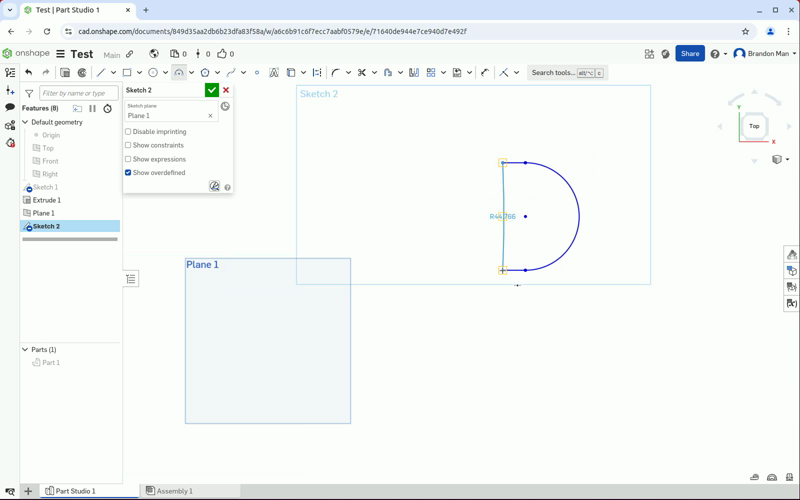
scroll(-6)
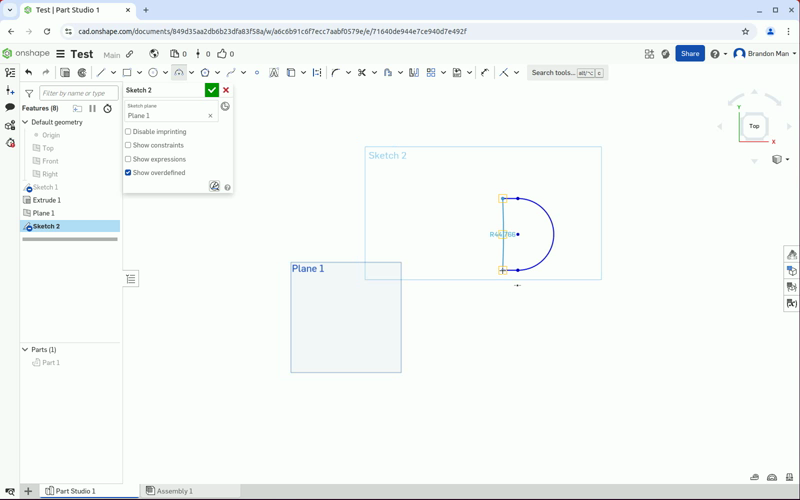
scroll(-6)
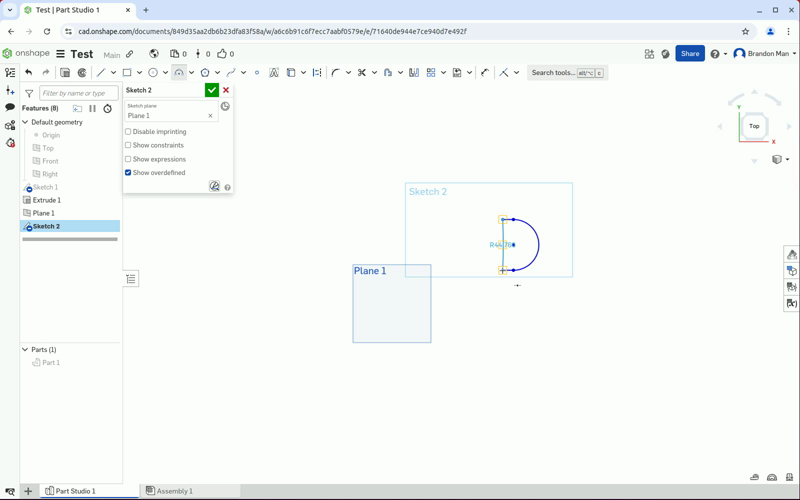
scroll(-6)
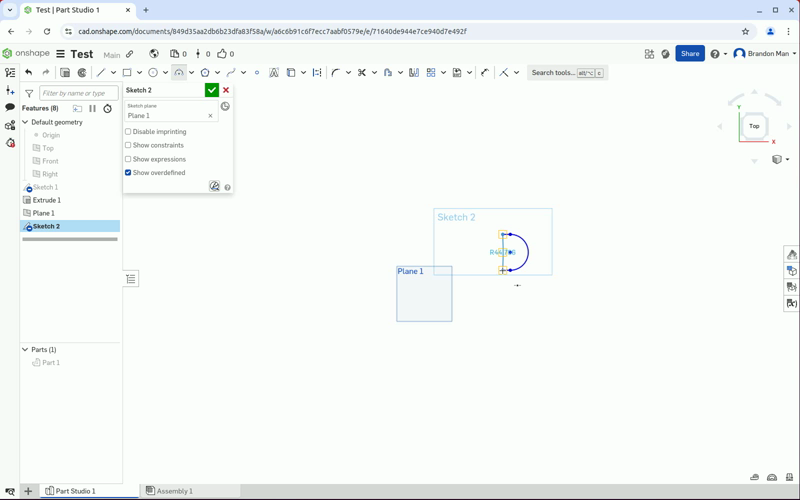
scroll(-6)
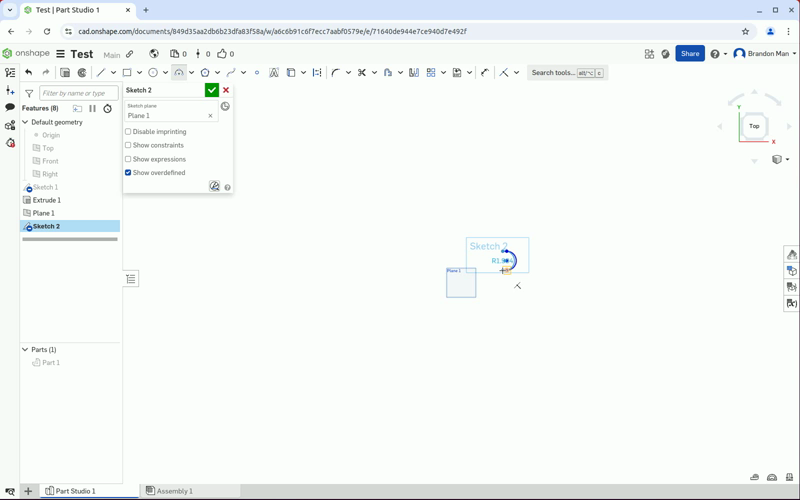
key_down(shift)
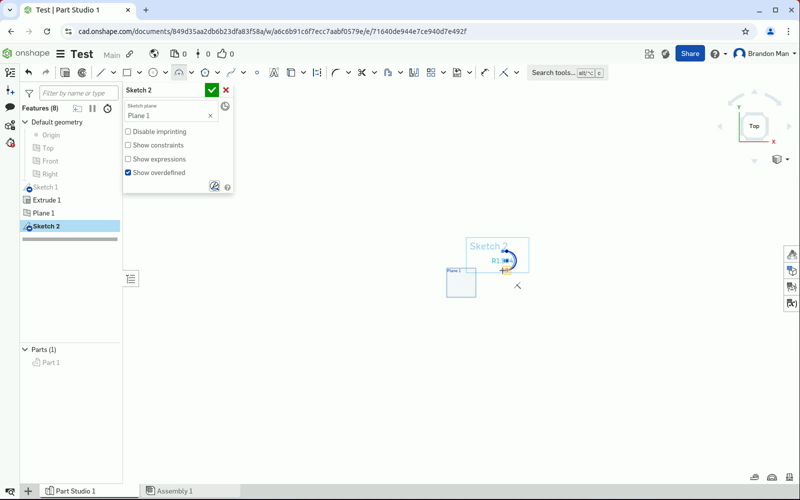
mouse_move(460, 260)
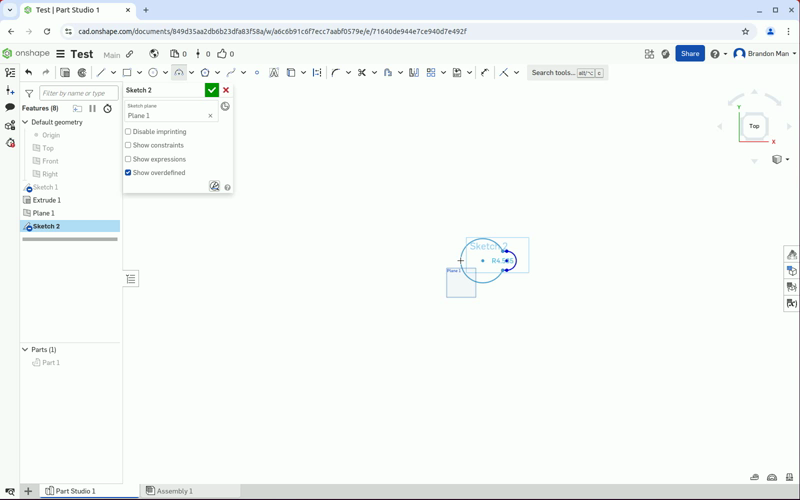
click(460, 260)
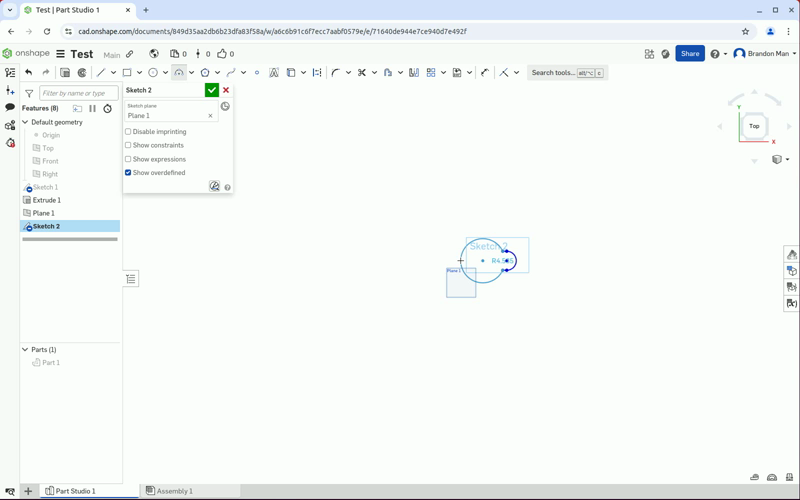
key_up(shift)
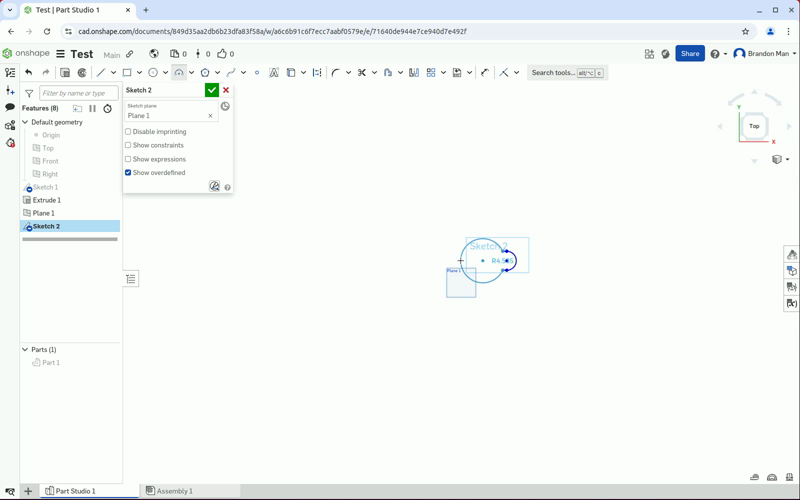
key(esc)
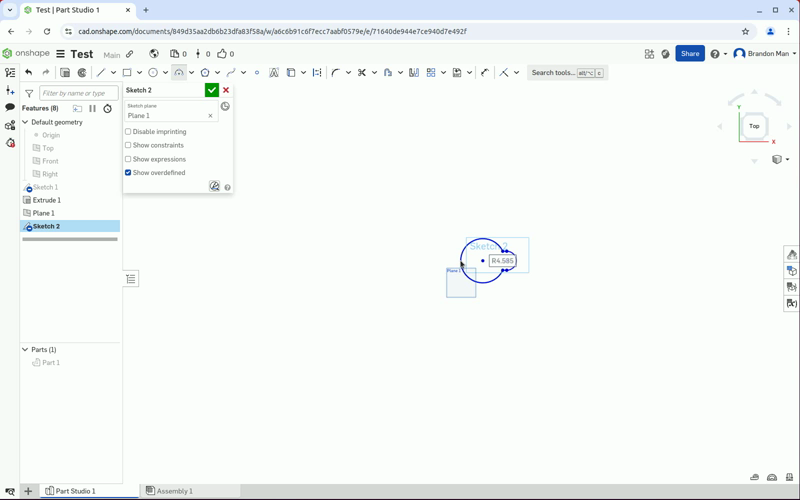
mouse_move(471, 245)
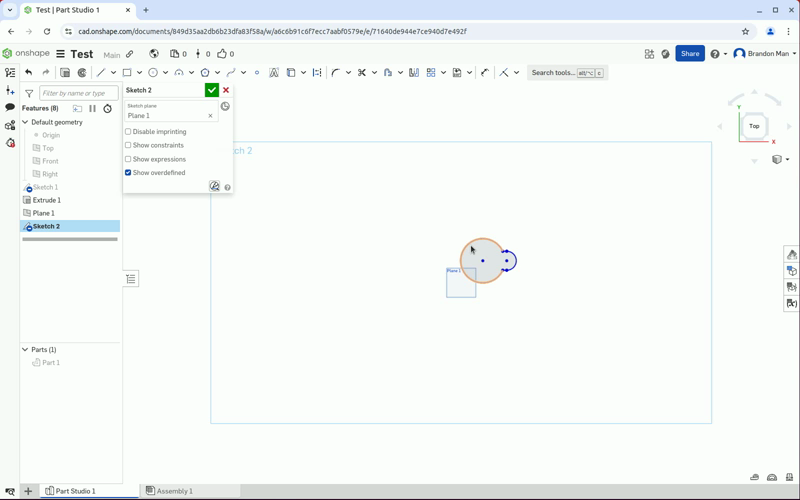
scroll(6)
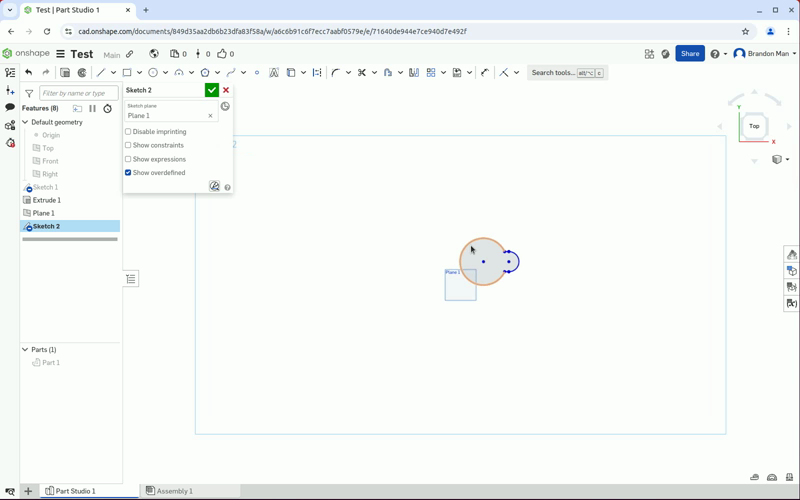
scroll(6)
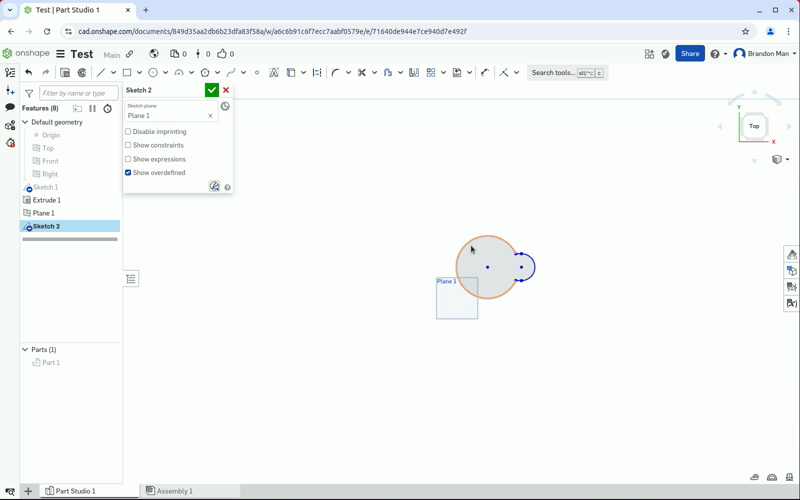
scroll(6)
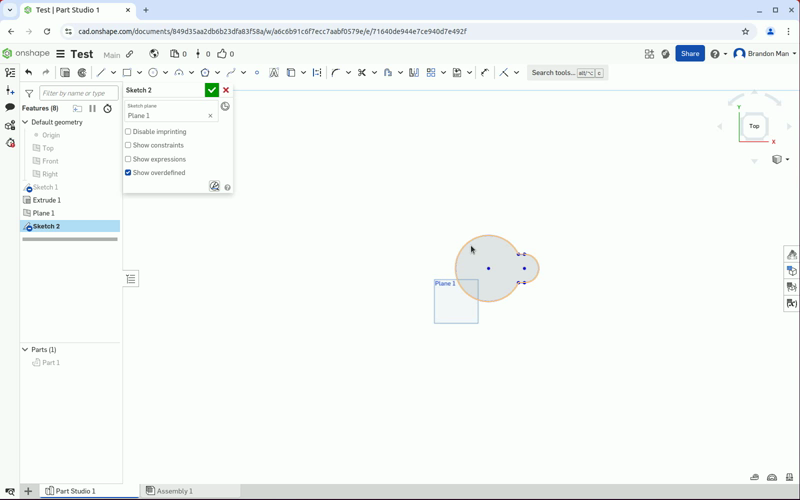
scroll(6)
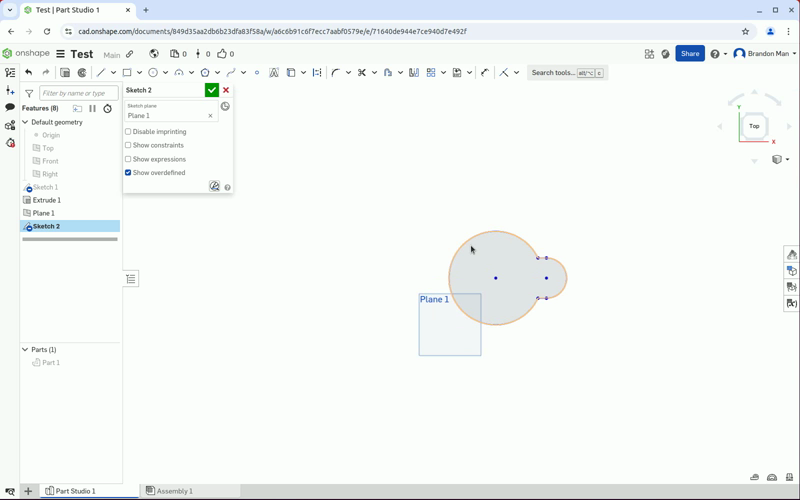
scroll(6)
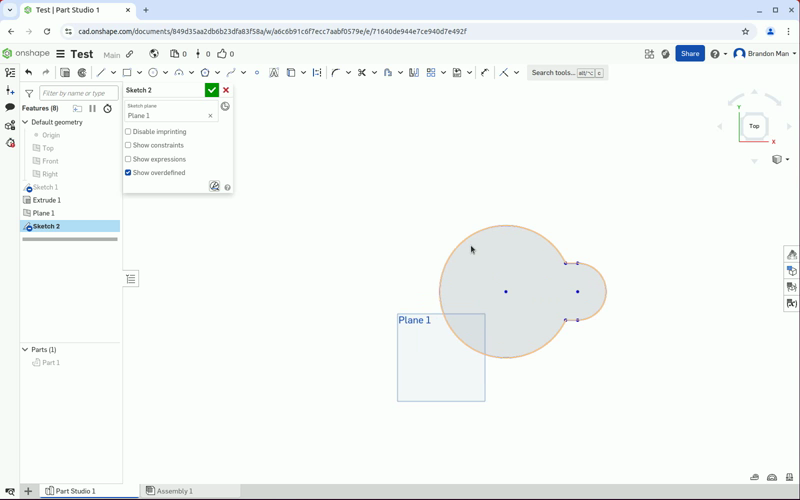
scroll(6)
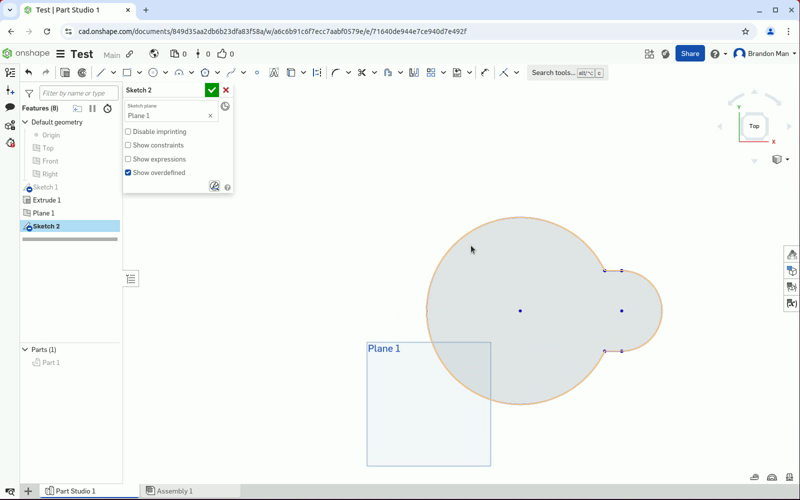
scroll(6)
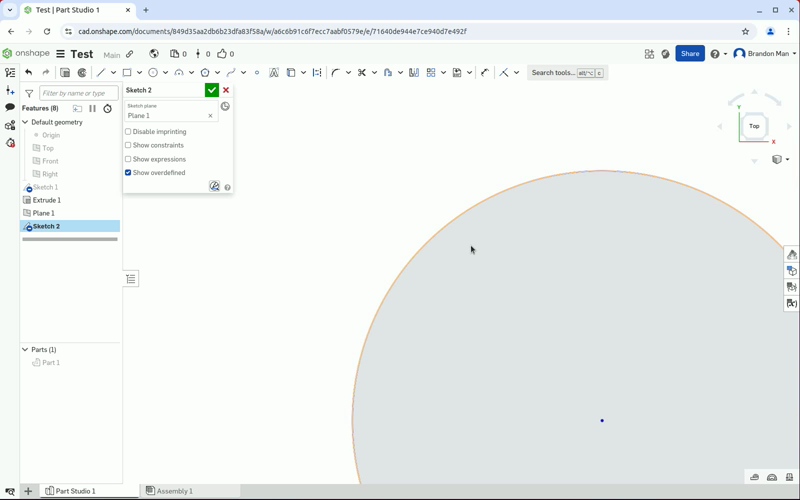
click(471, 245)
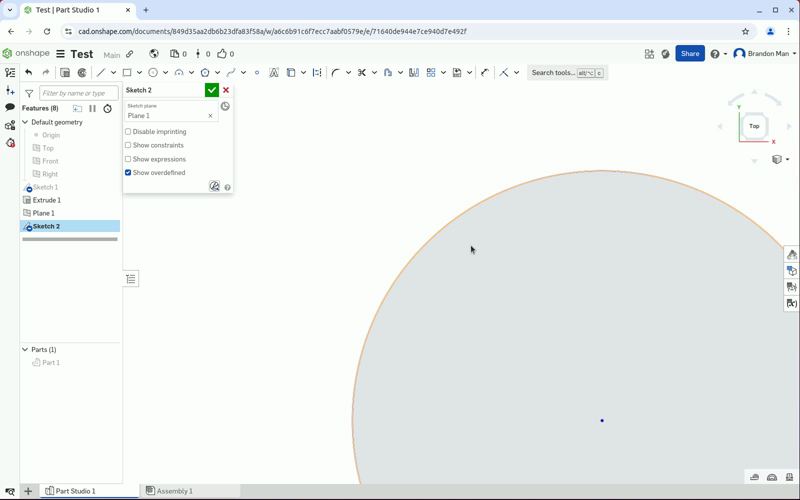
scroll(-6)
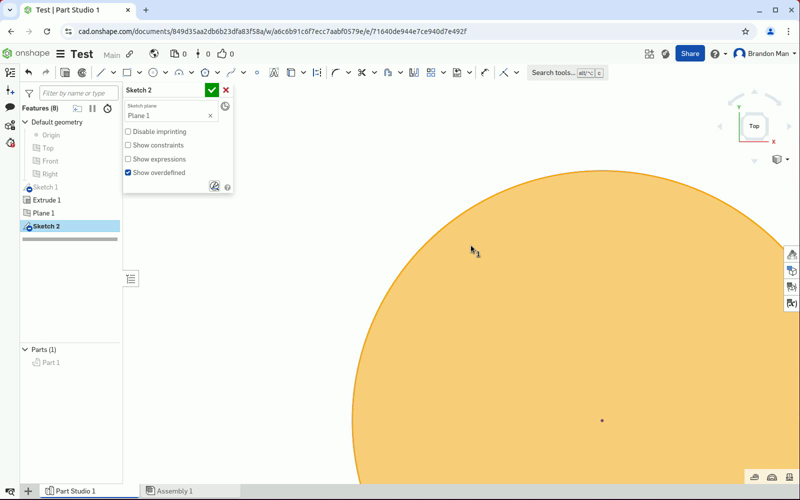
scroll(-6)
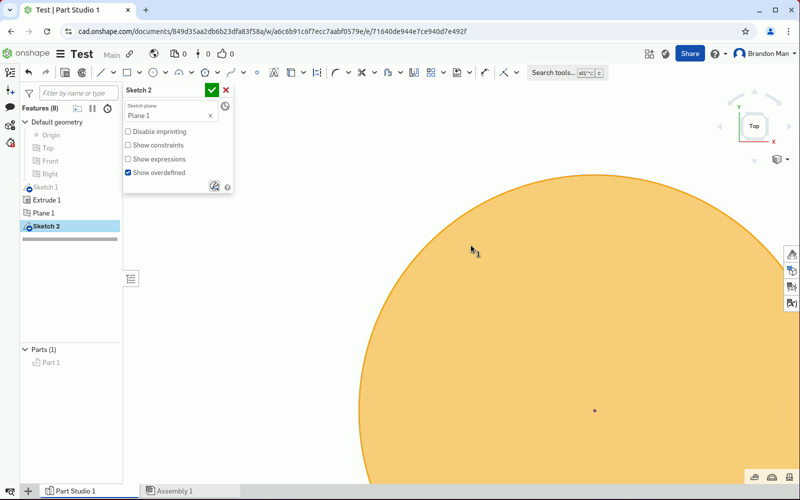
scroll(-6)
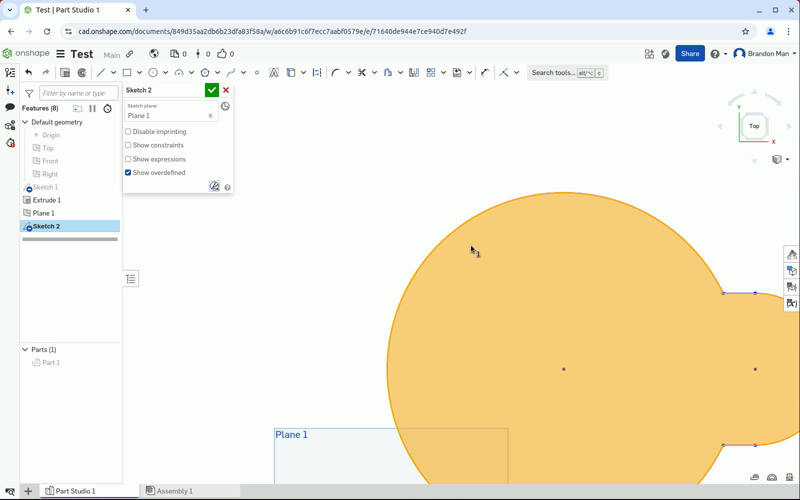
scroll(-6)
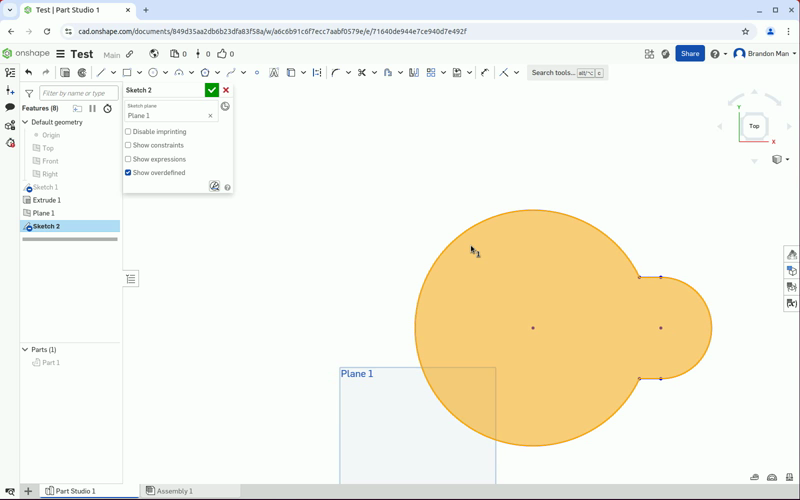
scroll(-6)
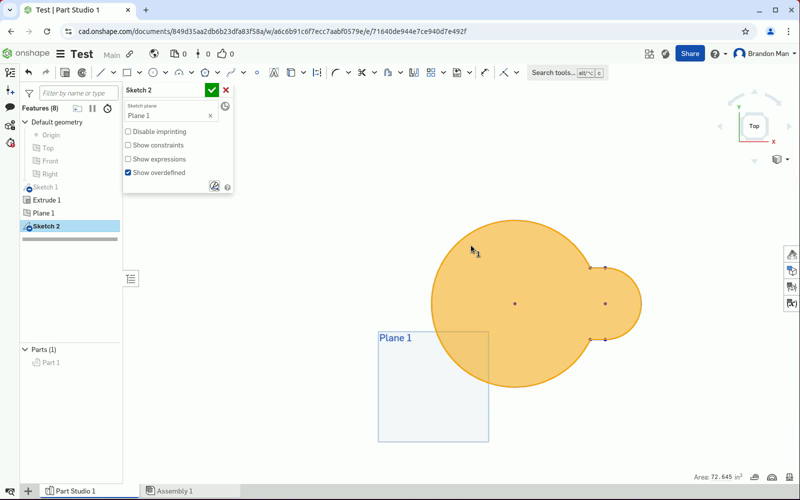
scroll(-6)
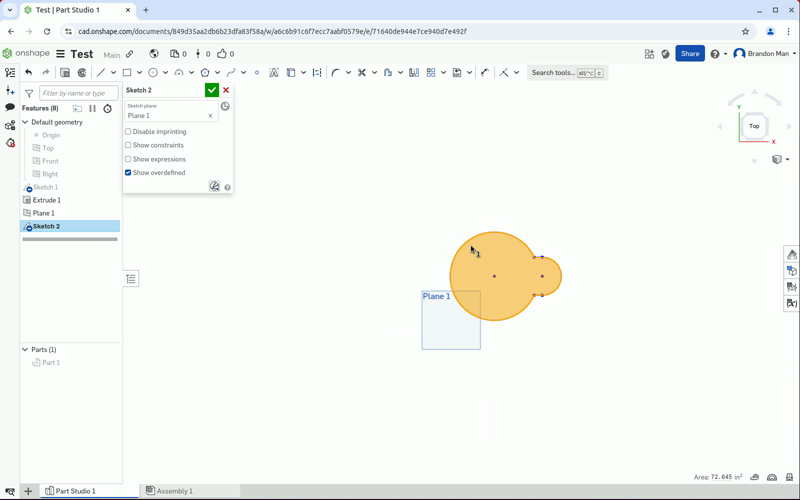
scroll(-6)
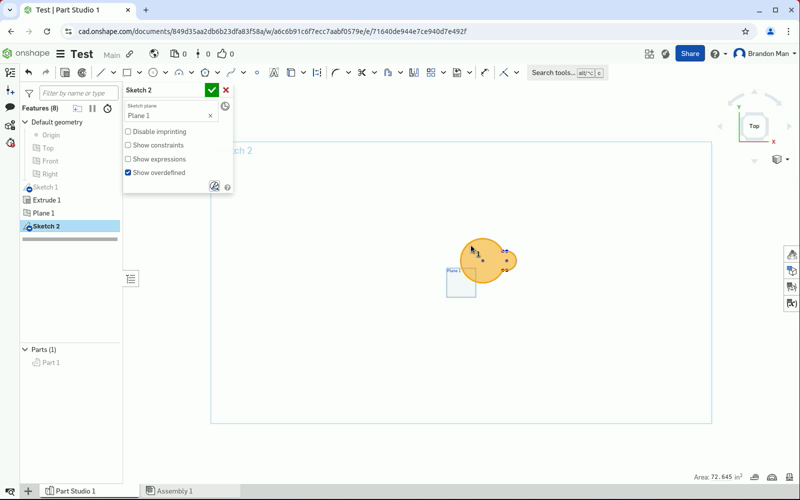
mouse_move(73, 352)
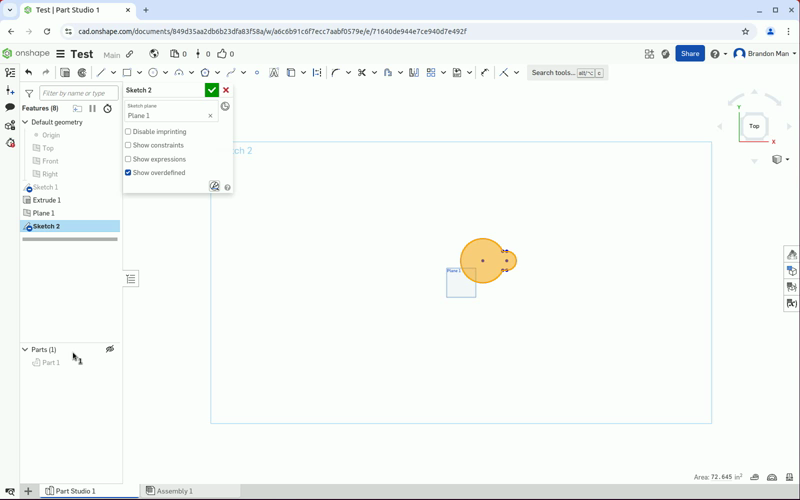
key(shift+y)
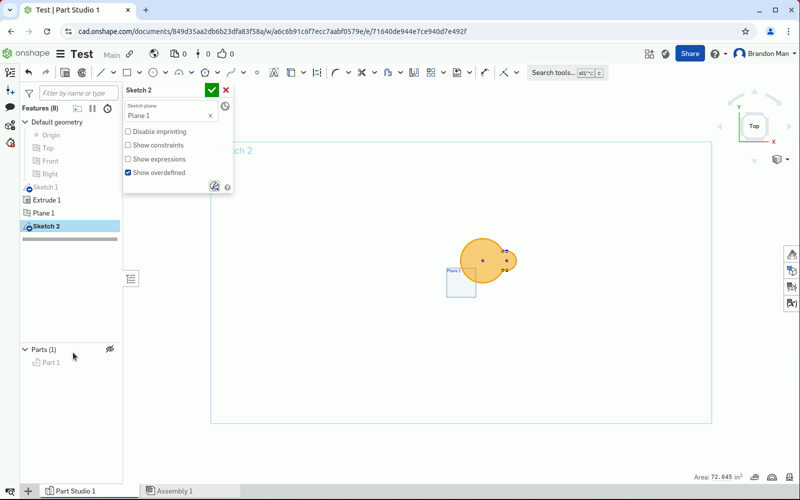
key(shift+e)
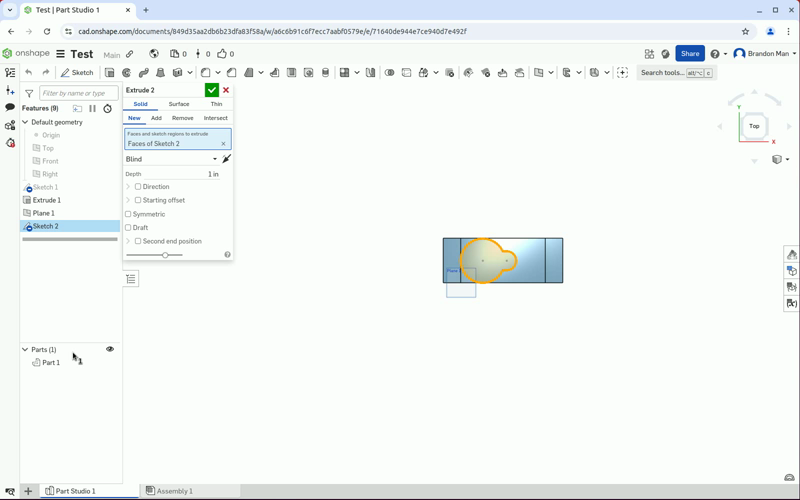
mouse_move(143, 106)
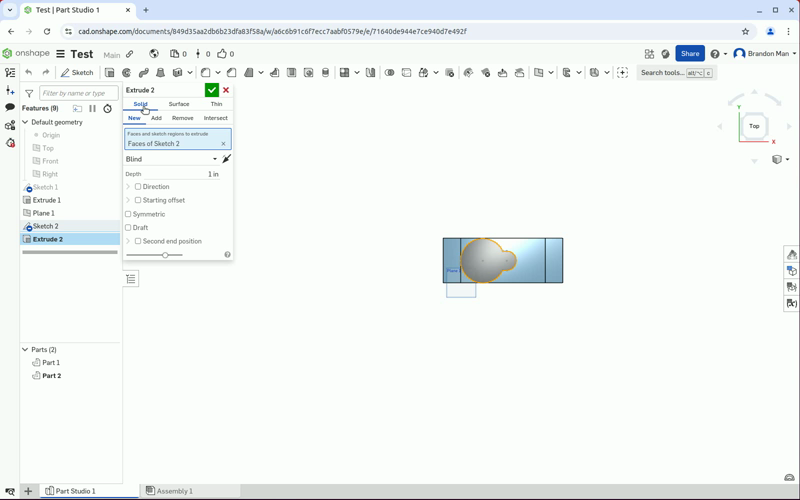
click(143, 106)
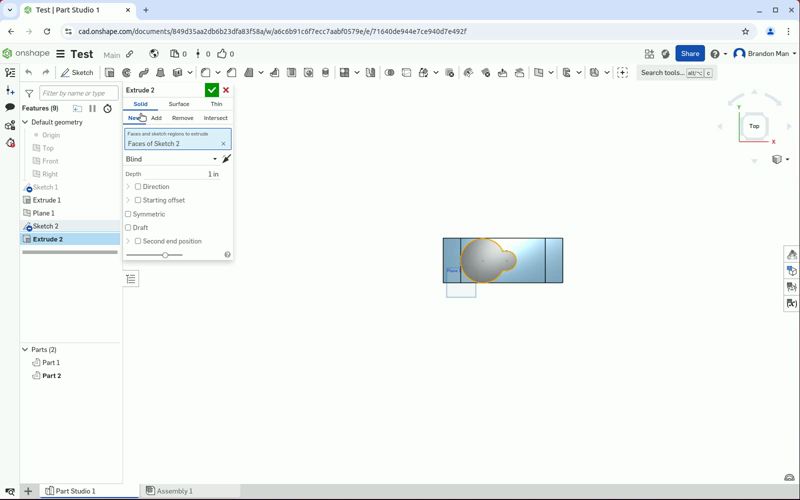
mouse_move(137, 120)
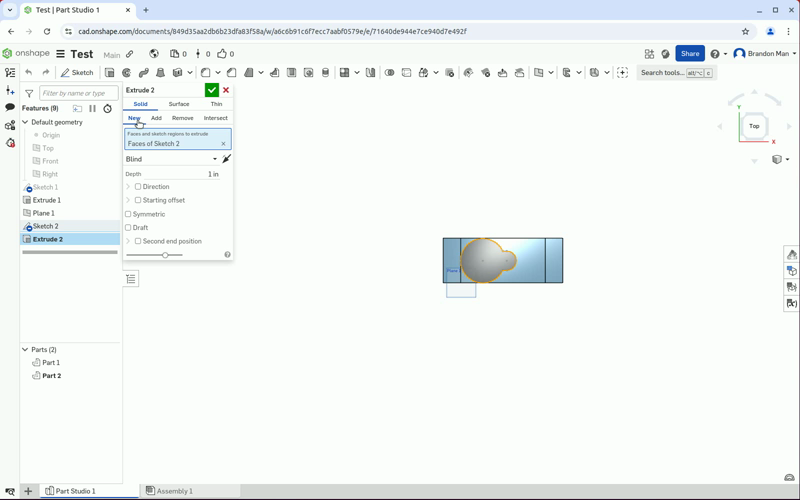
click(137, 120)
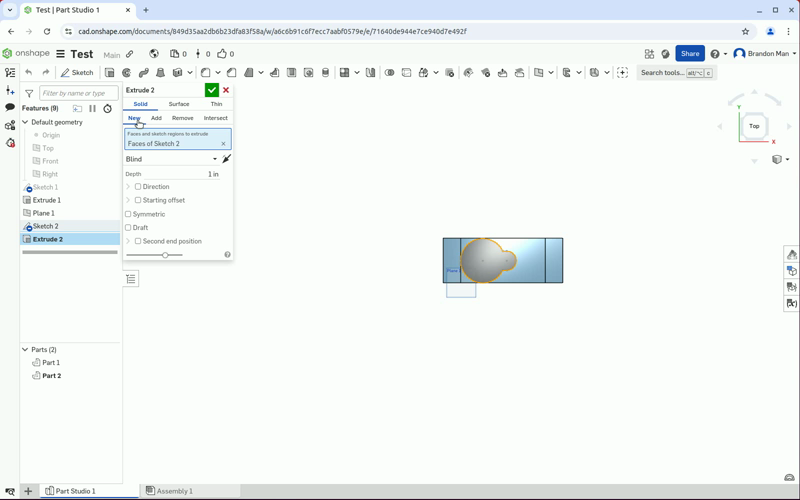
key(tab, 4)
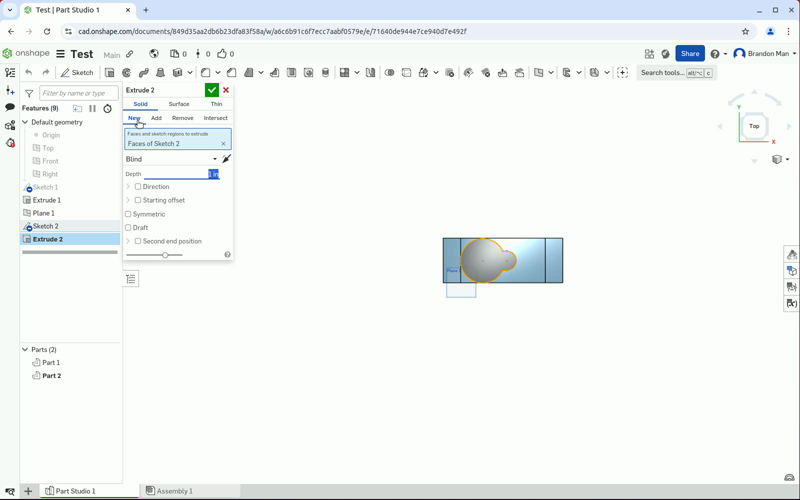
text(3.129)
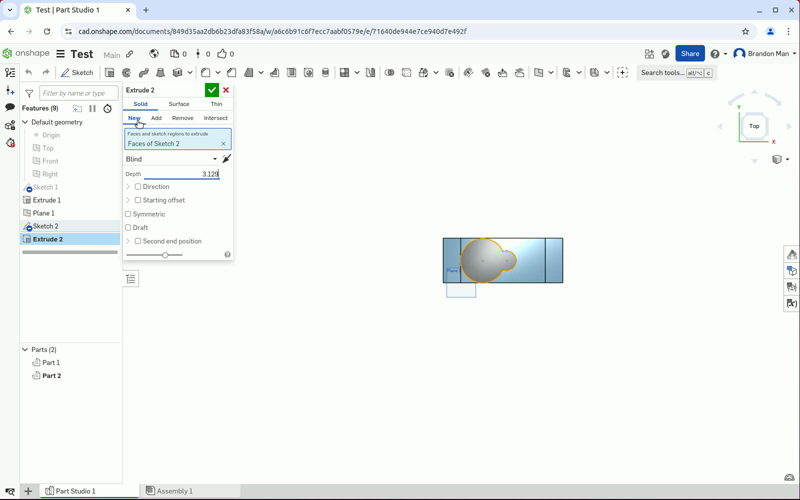
key(enter)
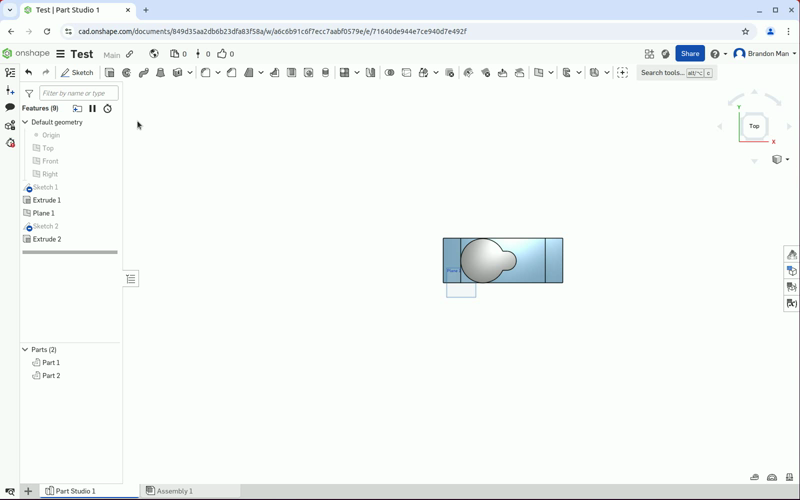
key(shift+h)
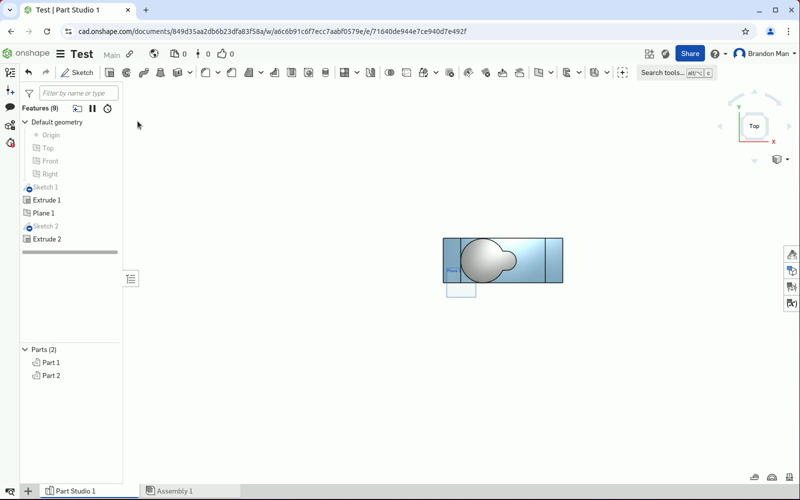
key(shift+h)
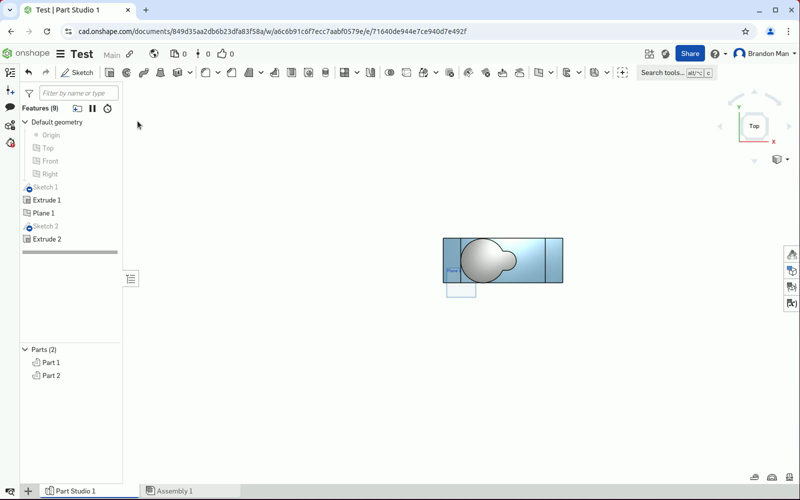
mouse_move(73, 189)
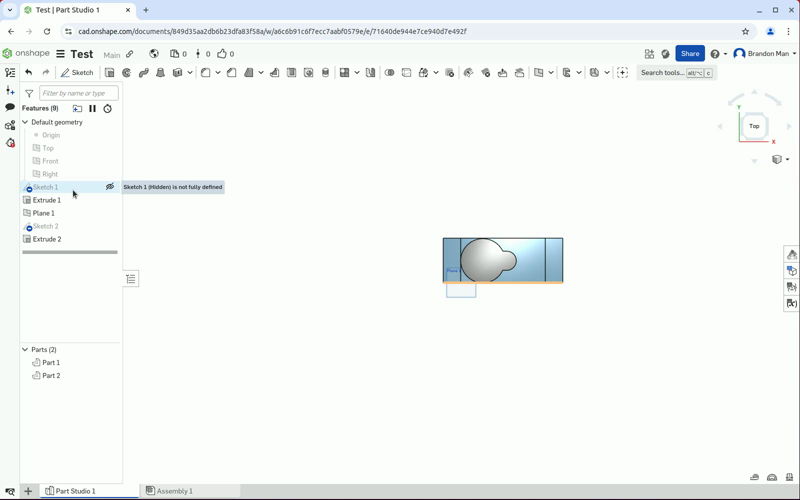
click(73, 189)
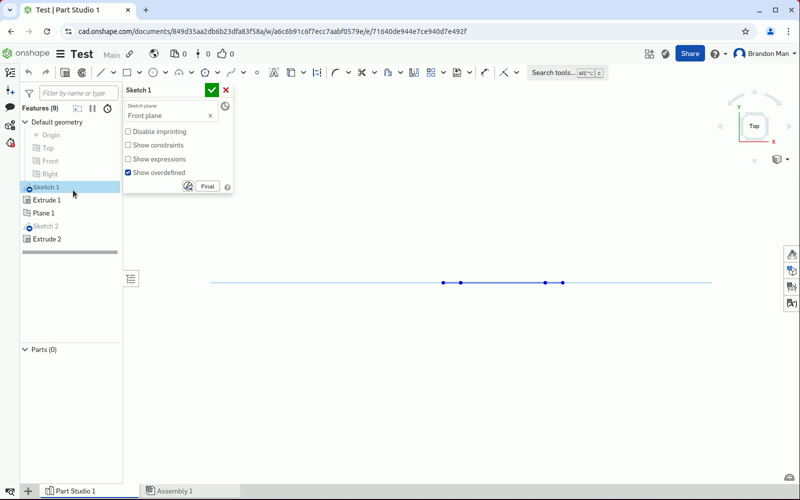
mouse_move(229, 92)
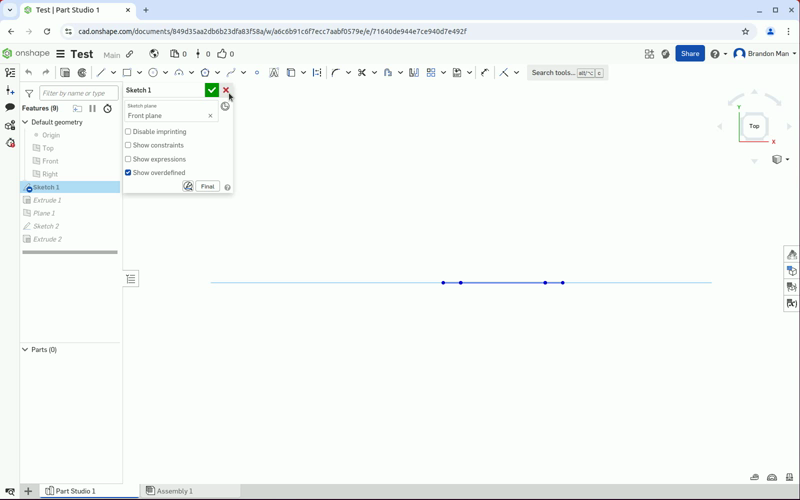
click(229, 92)
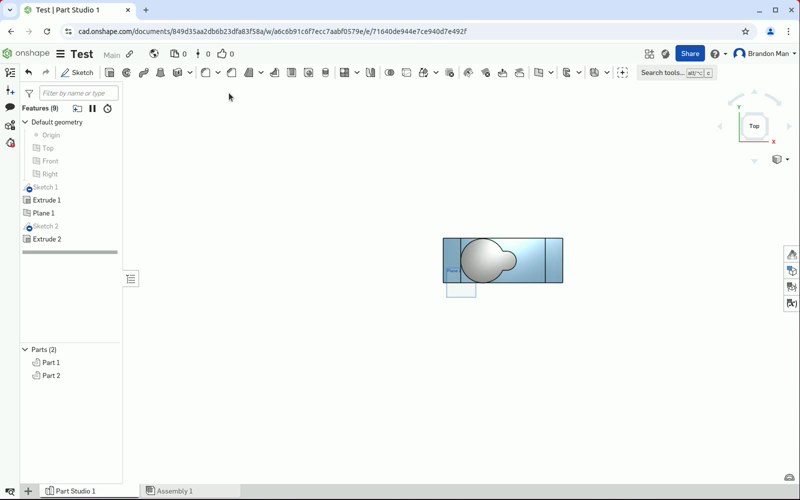
mouse_move(541, 75)
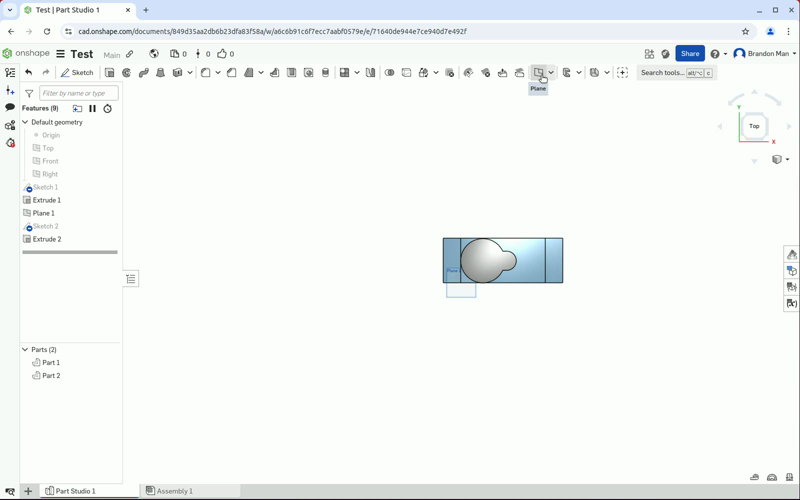
click(541, 75)
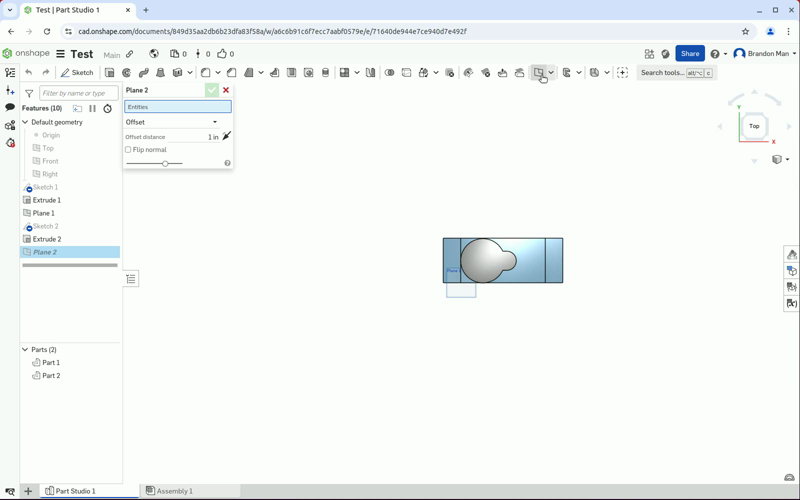
mouse_move(73, 150)
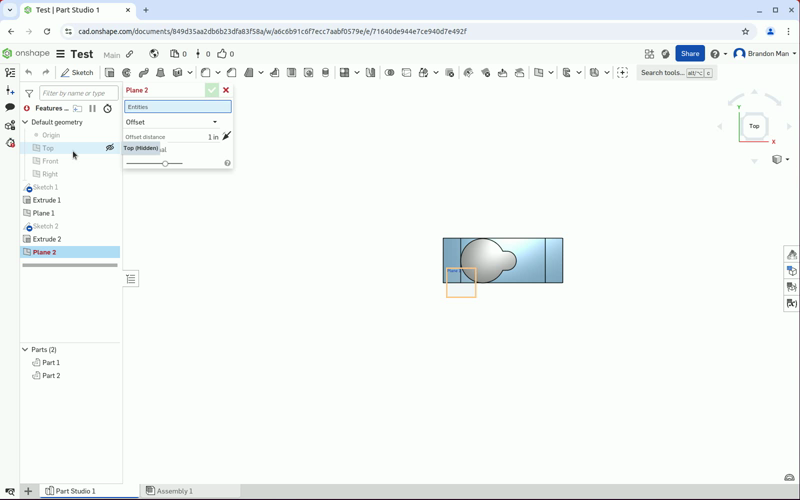
click(73, 150)
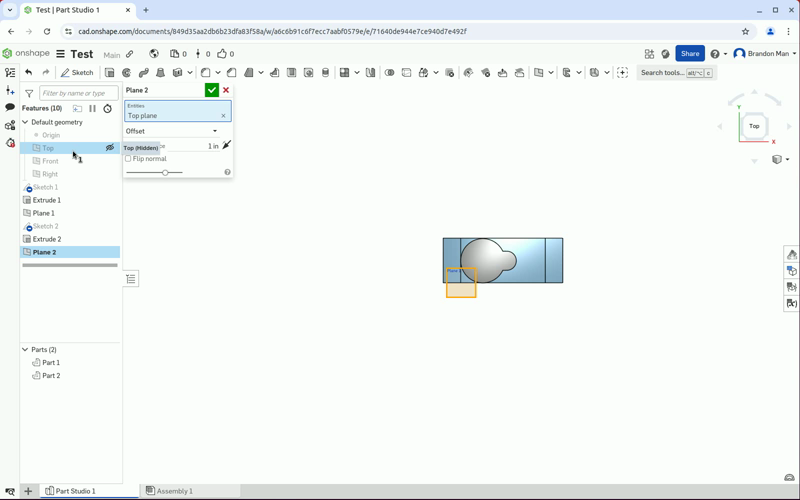
key(tab, 2)
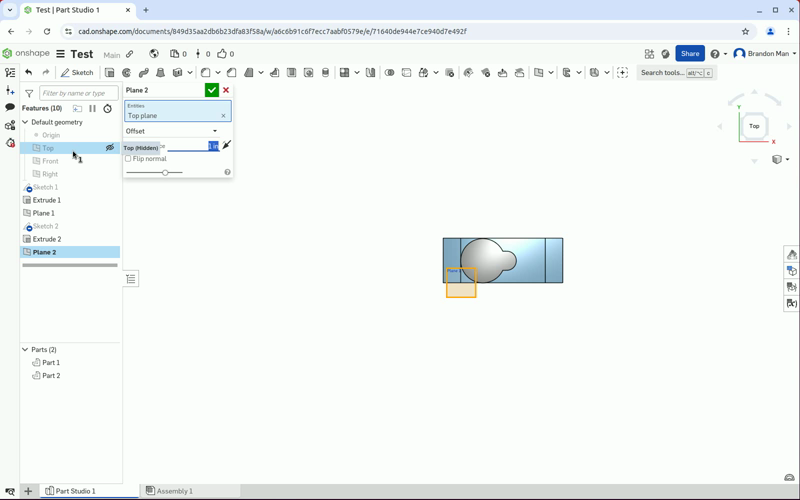
text(14.204)
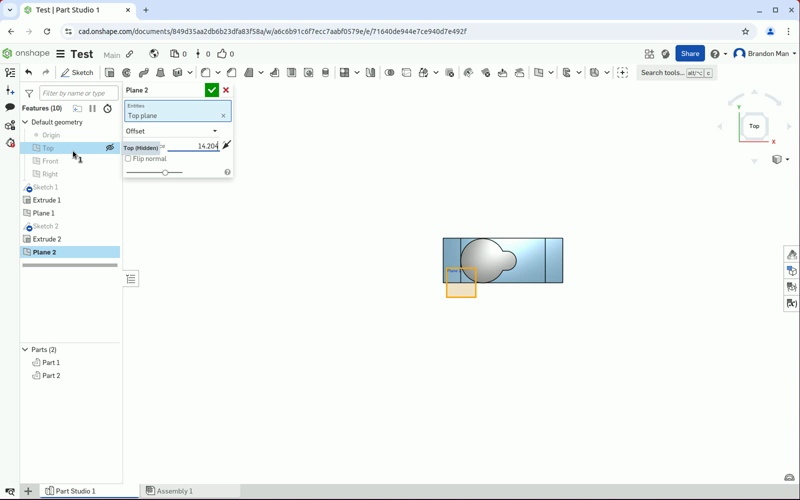
key(enter, 2)
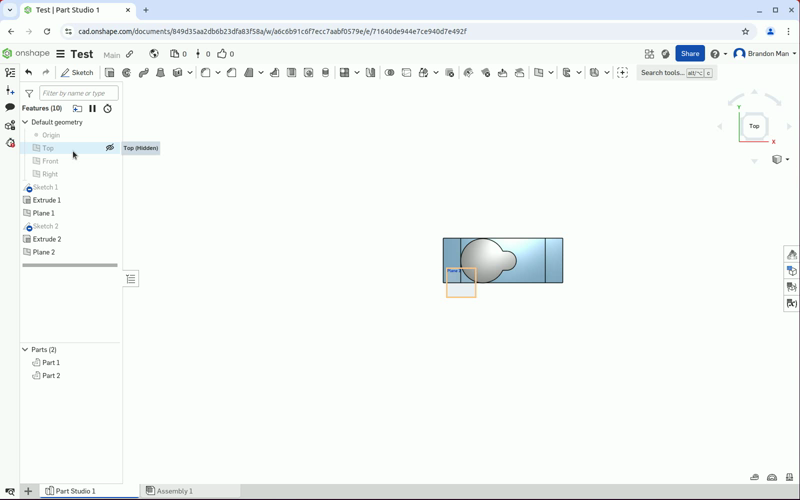
key(shift+s)
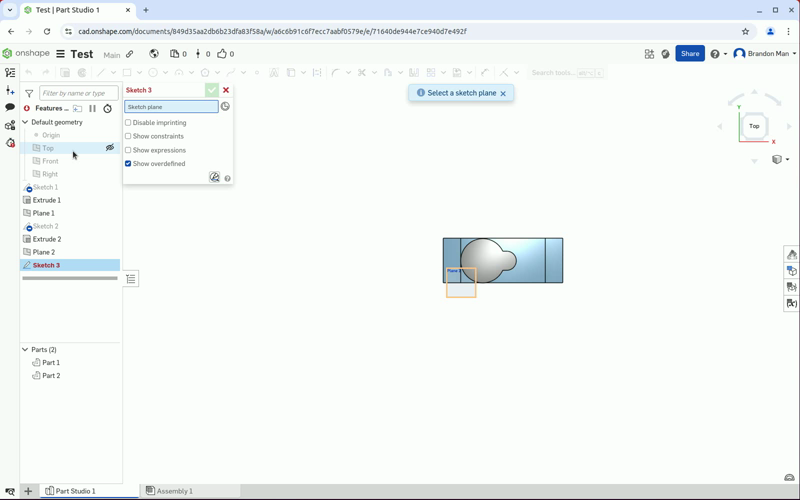
mouse_move(73, 254)
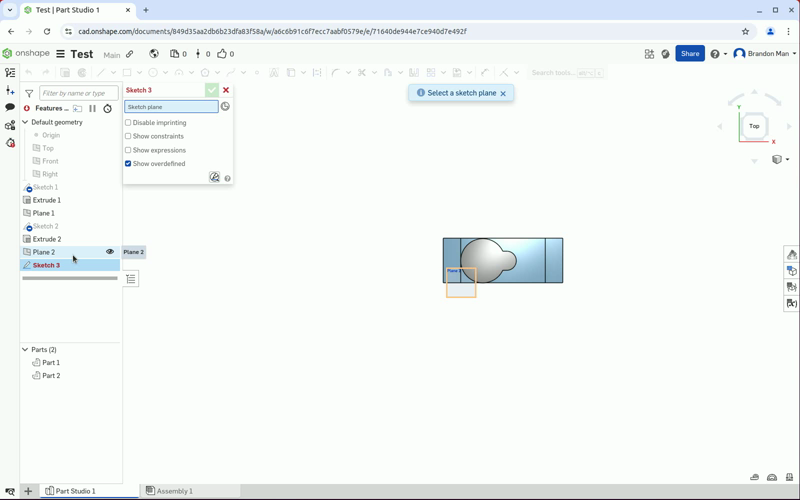
click(73, 254)
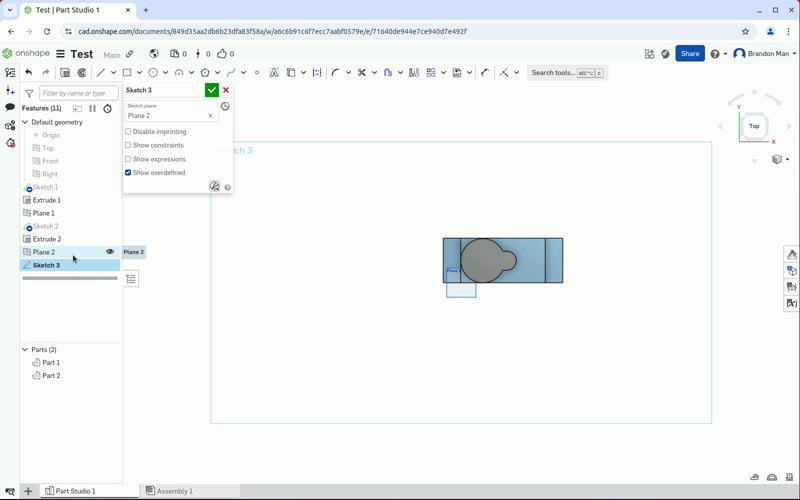
mouse_move(73, 352)
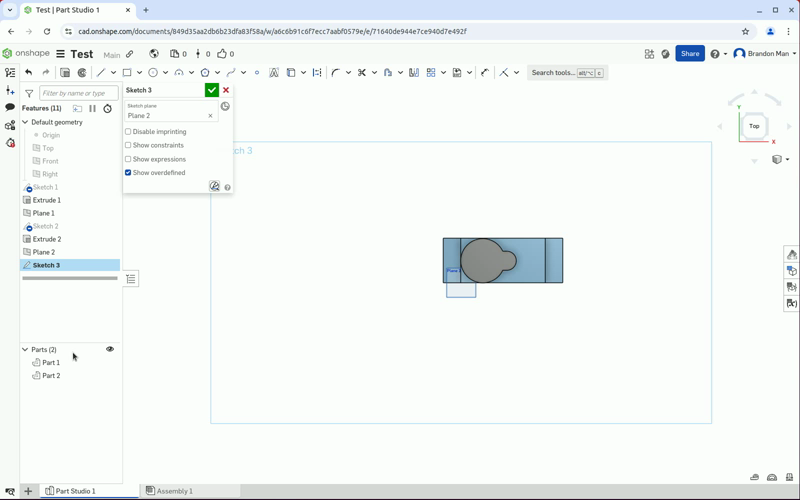
key(y)
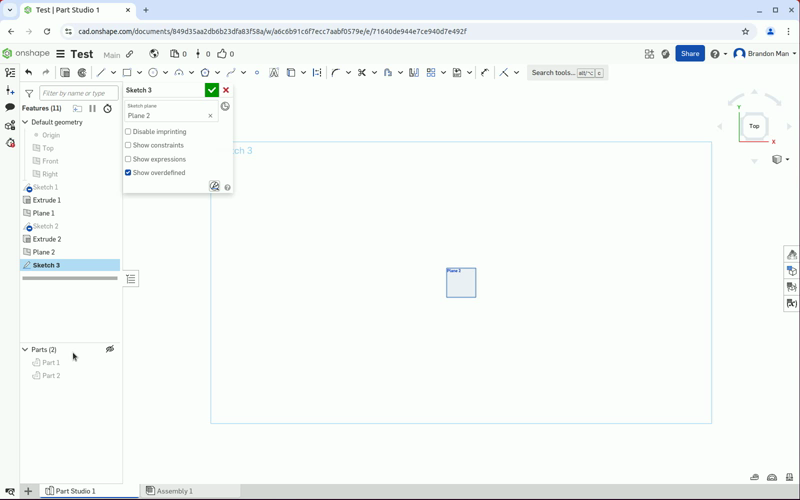
key(l)
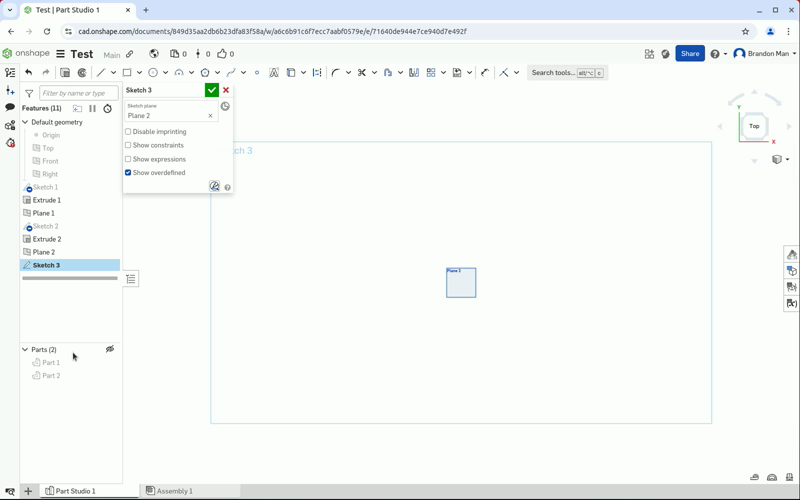
key_down(shift)
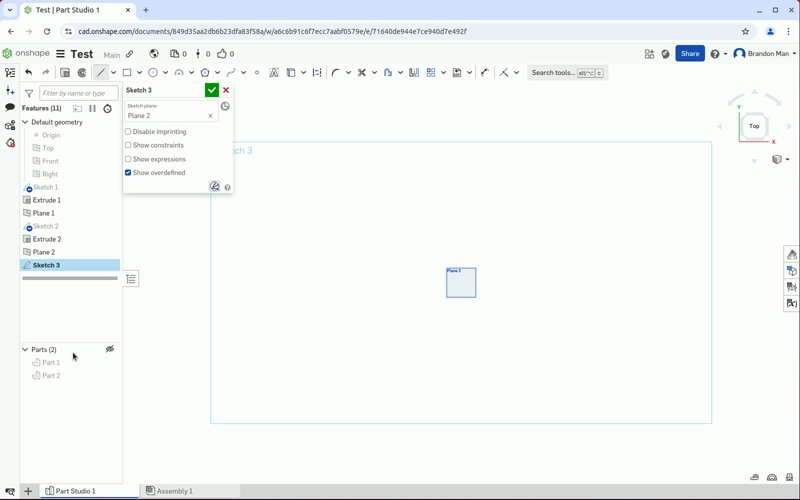
mouse_move(556, 262)
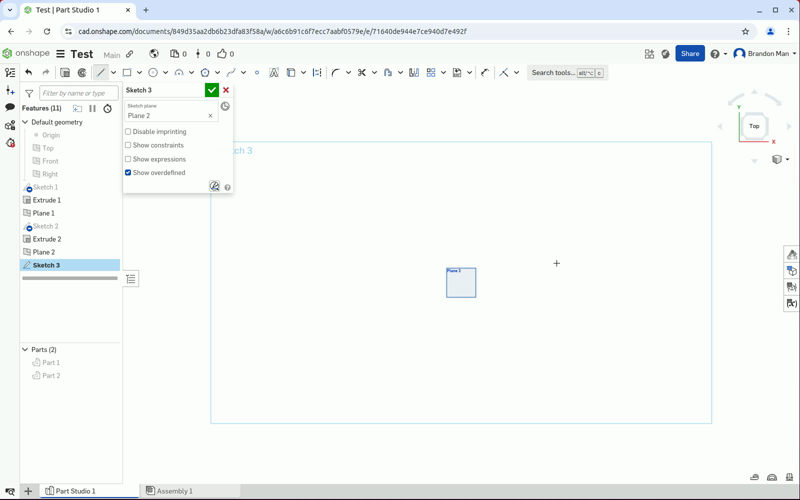
click(556, 262)
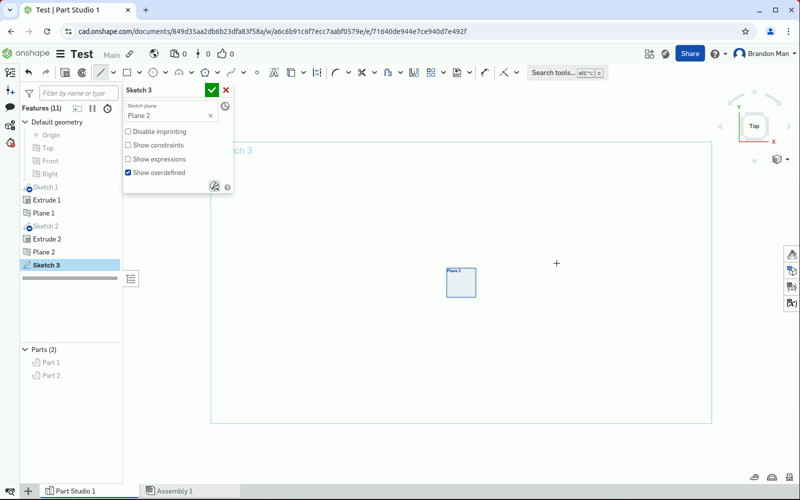
key_up(shift)
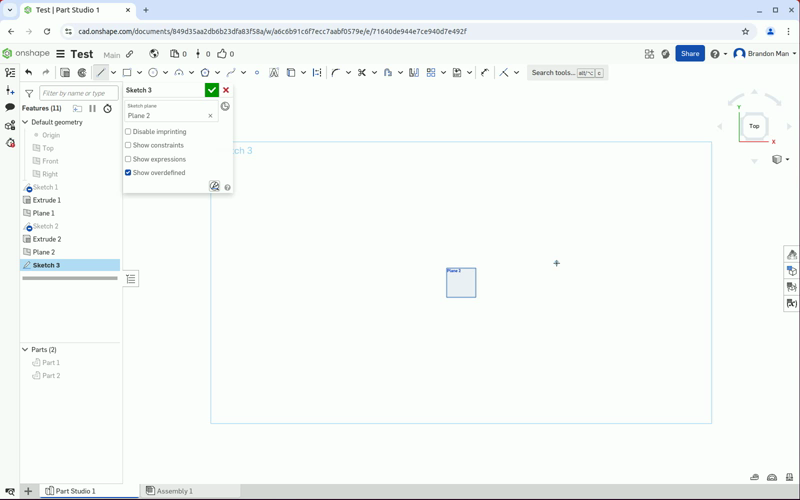
key_down(shift)
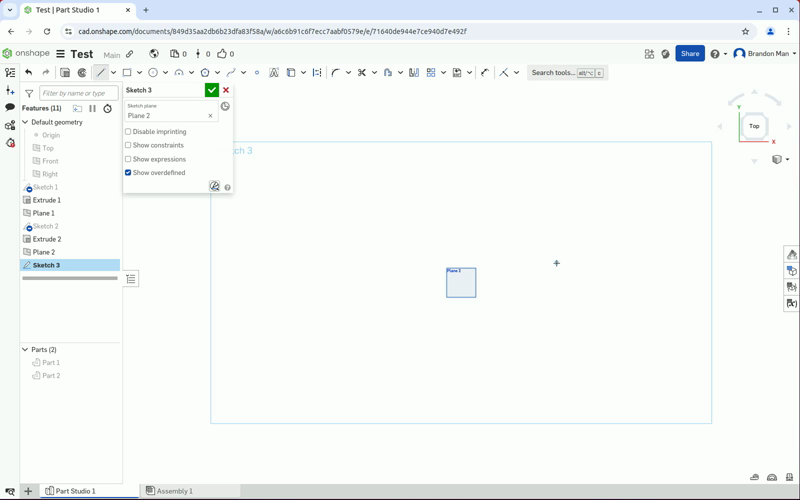
mouse_move(586, 262)
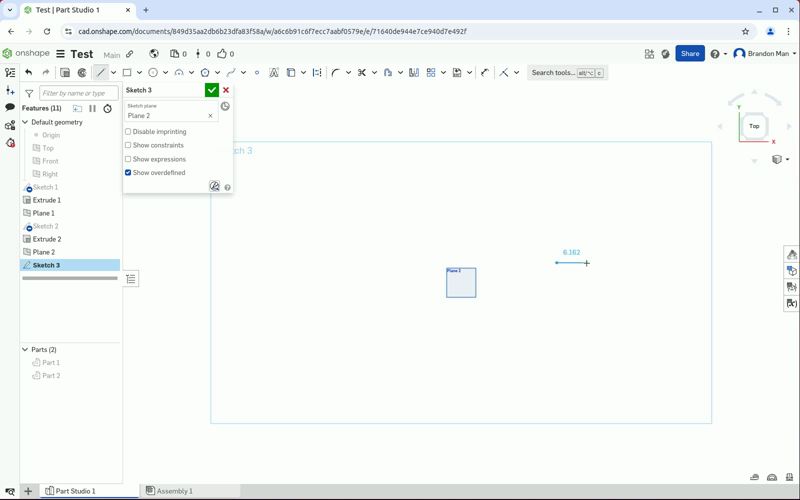
mouse_move(564, 262)
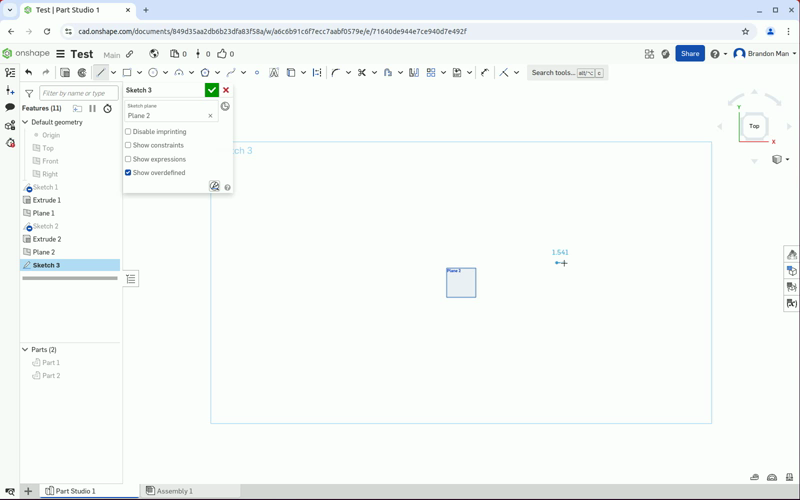
scroll(6)
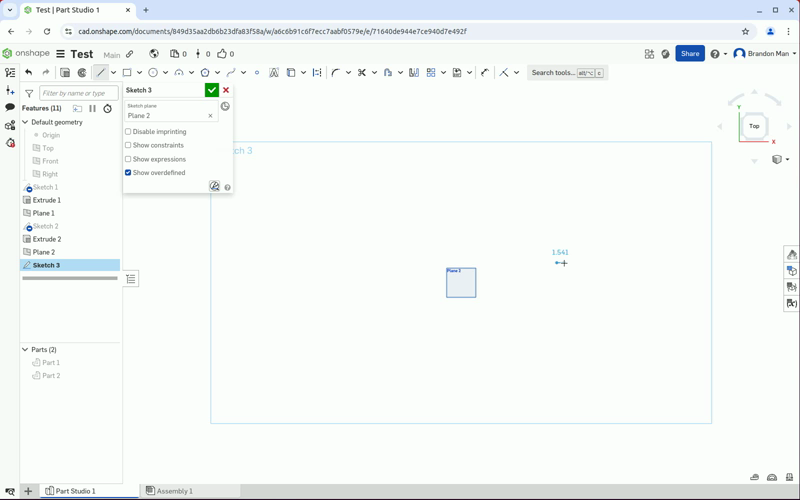
scroll(6)
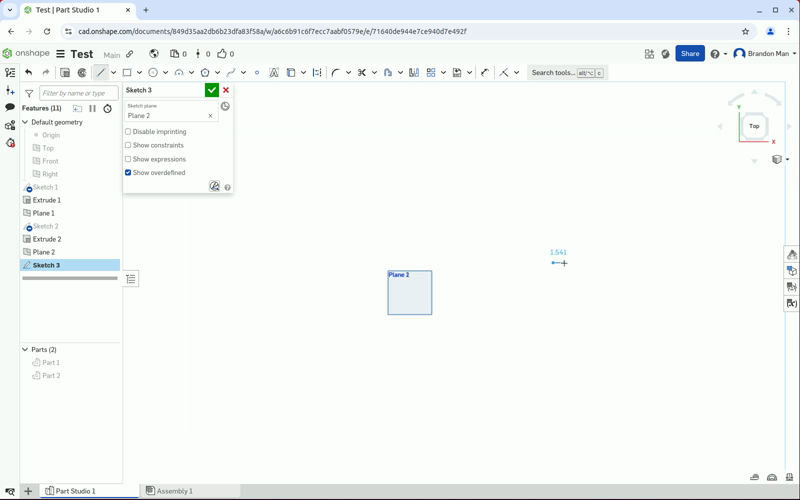
scroll(6)
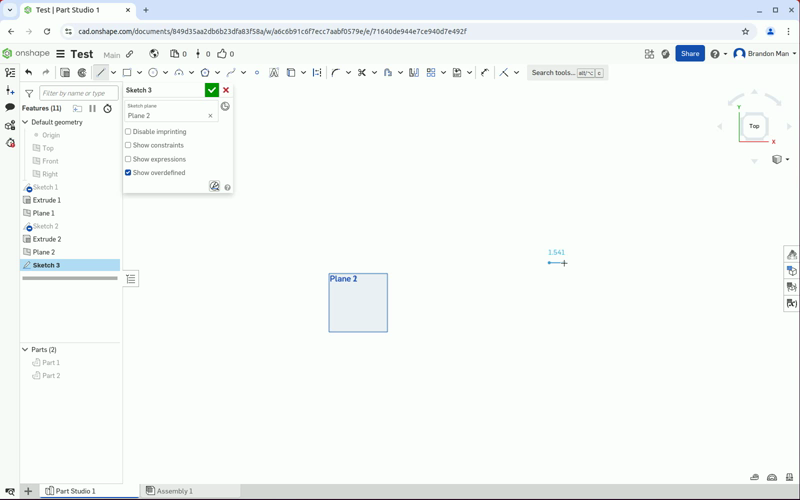
scroll(6)
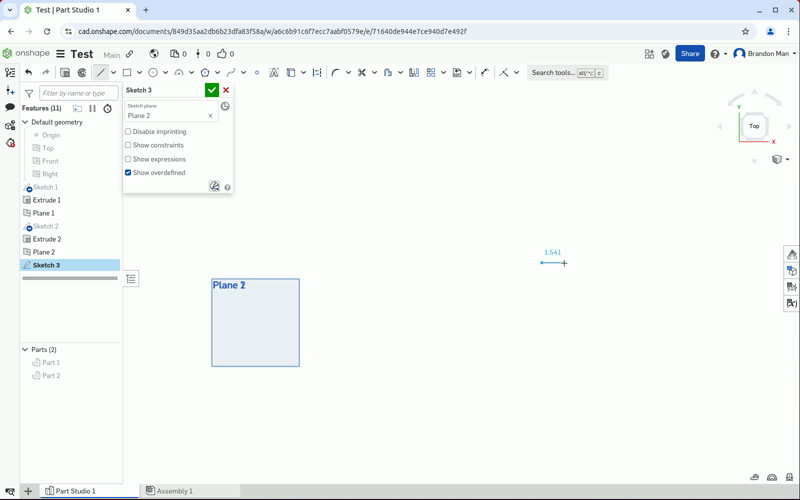
scroll(6)
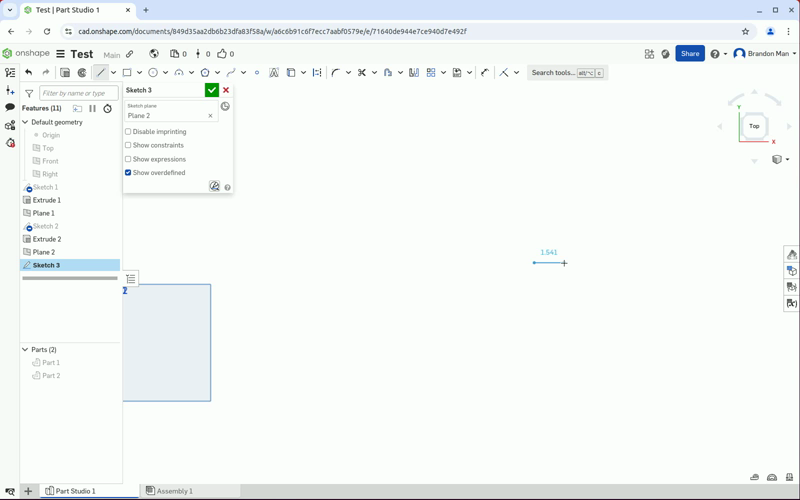
scroll(6)
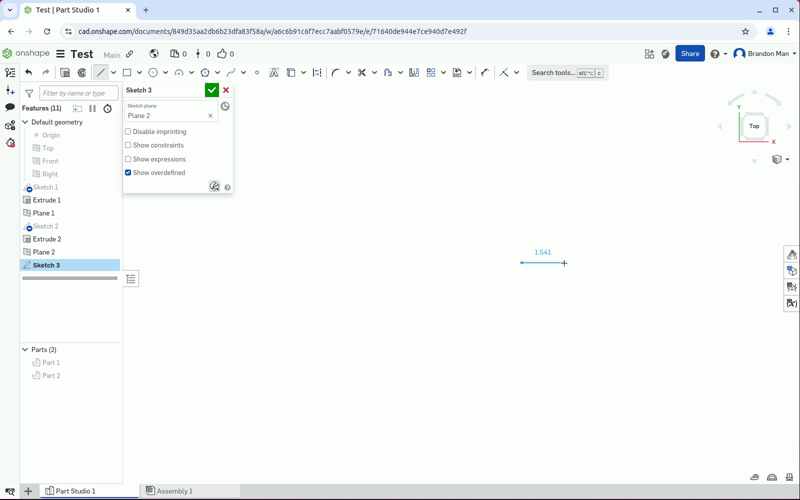
scroll(6)
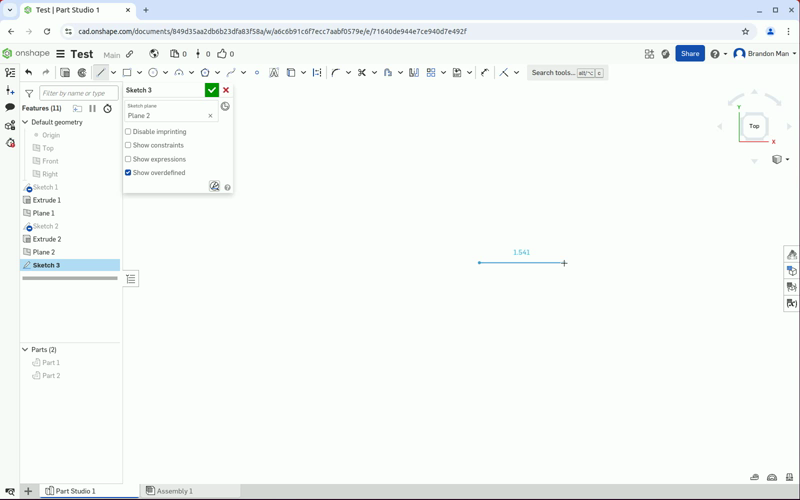
click(564, 262)
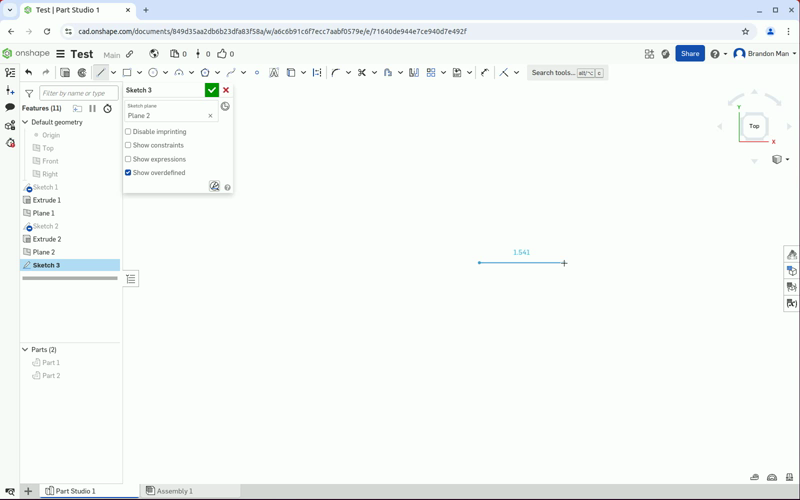
scroll(-6)
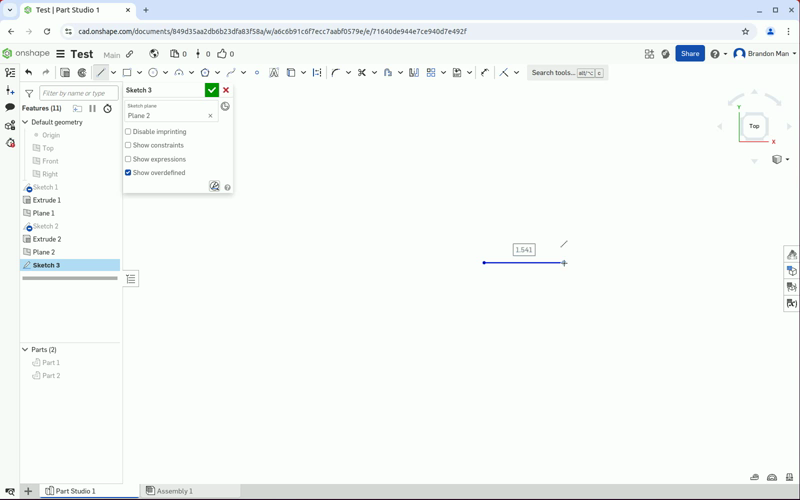
scroll(-6)
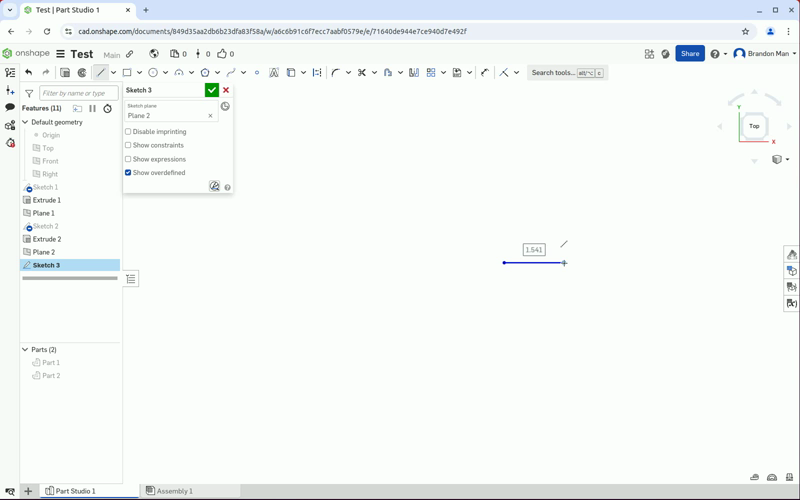
scroll(-6)
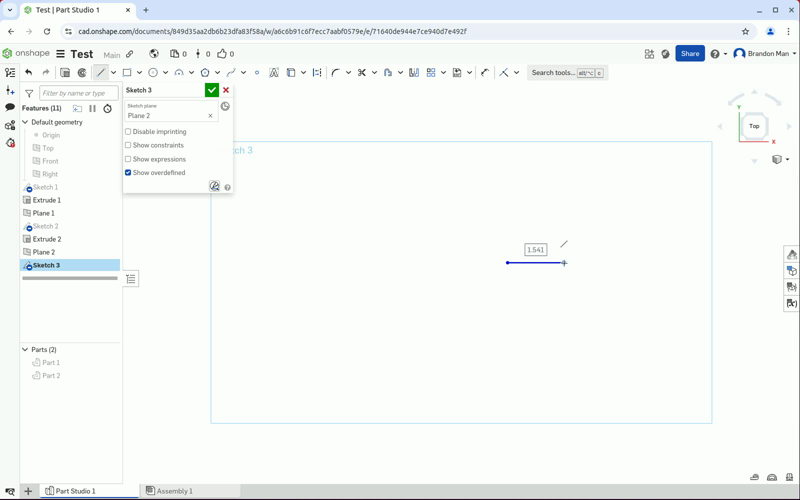
scroll(-6)
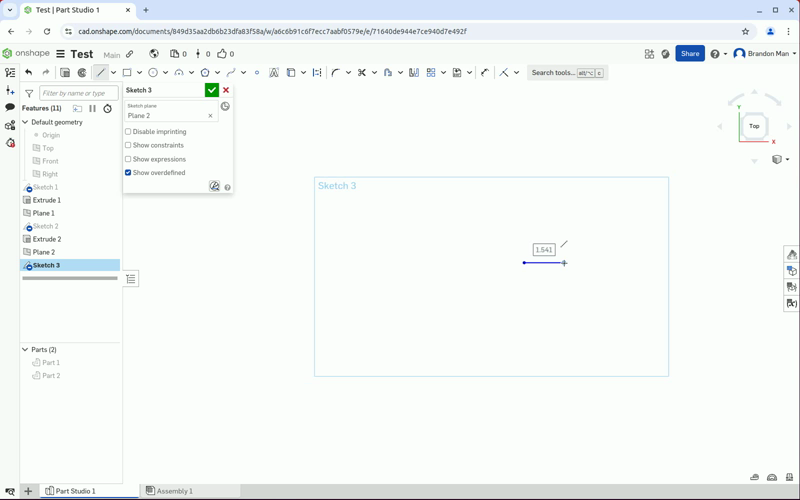
scroll(-6)
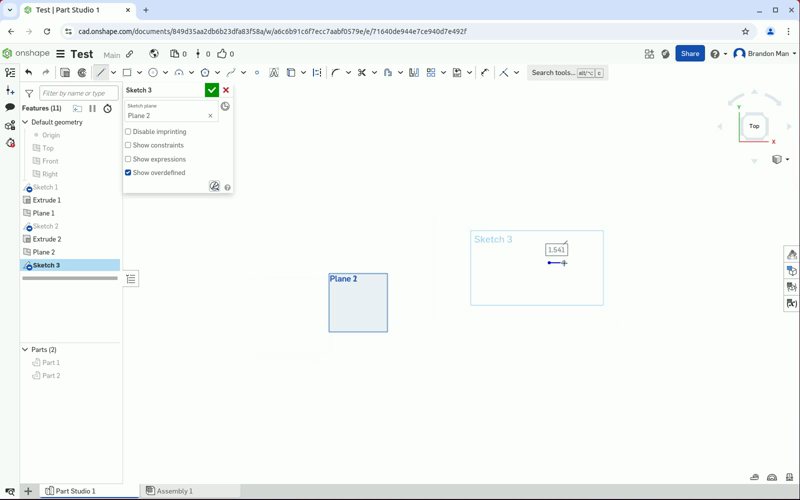
scroll(-6)
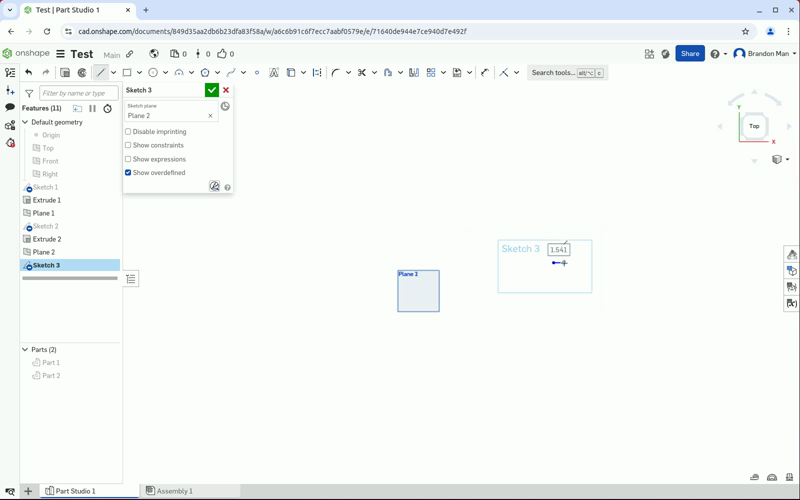
scroll(-6)
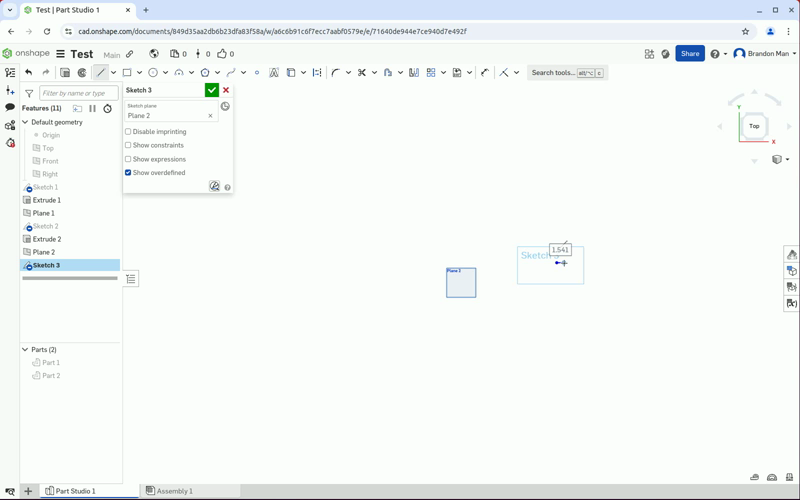
key_up(shift)
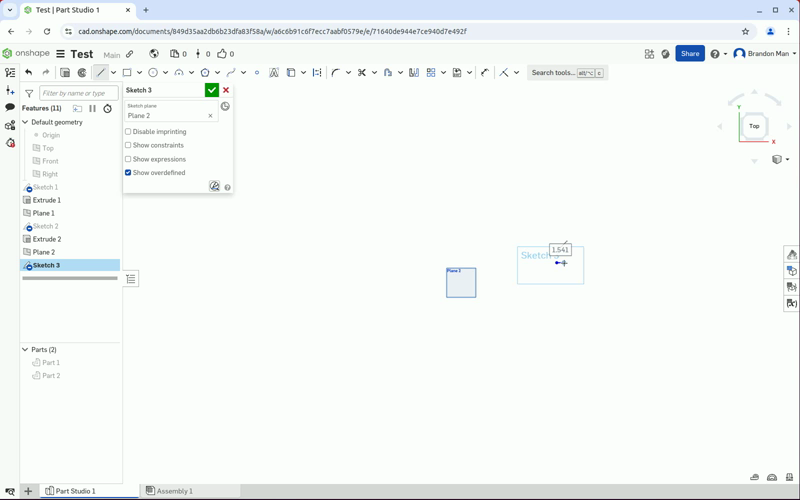
key_down(shift)
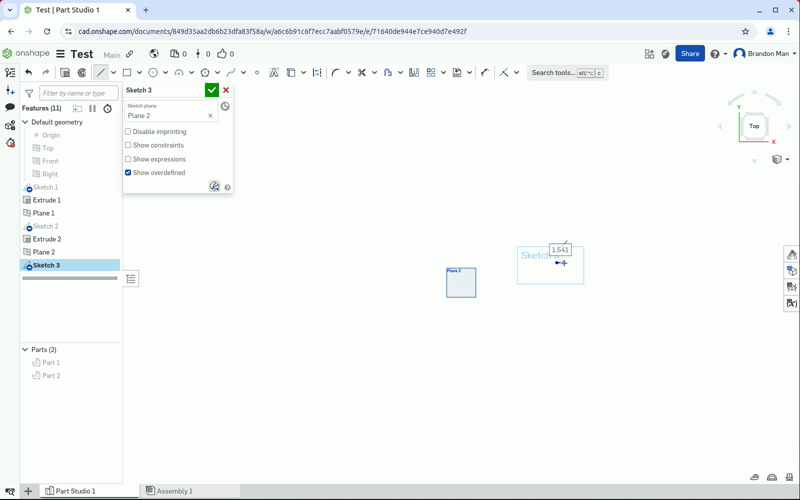
mouse_move(589, 262)
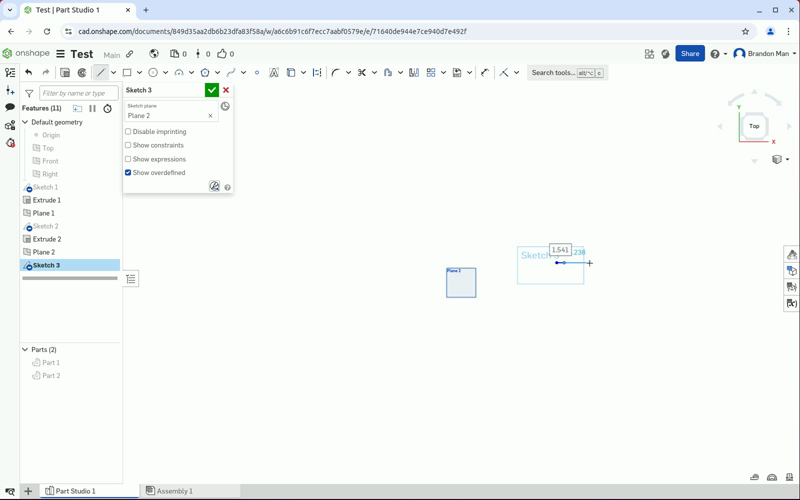
mouse_move(564, 257)
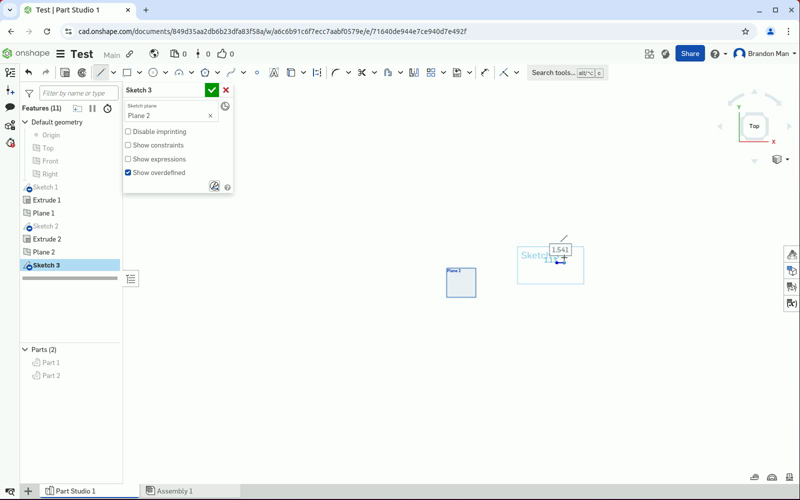
scroll(6)
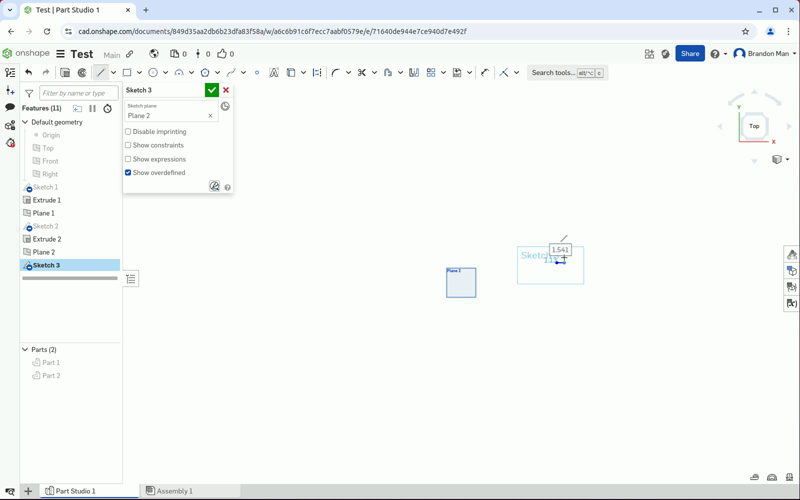
scroll(6)
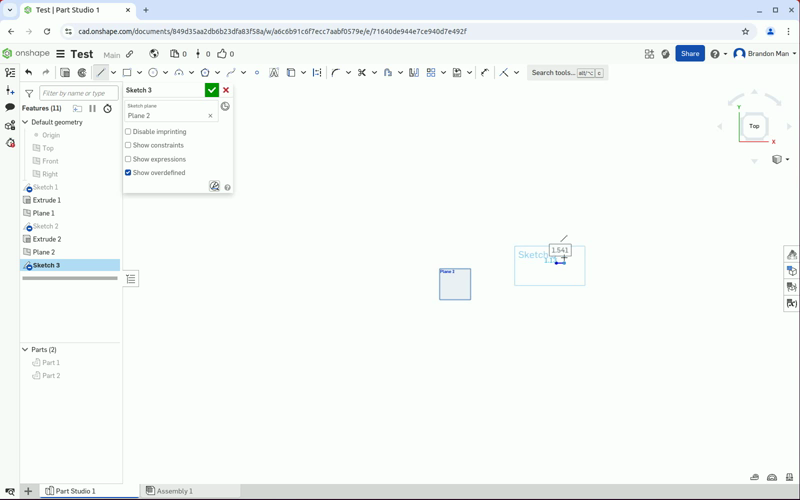
scroll(6)
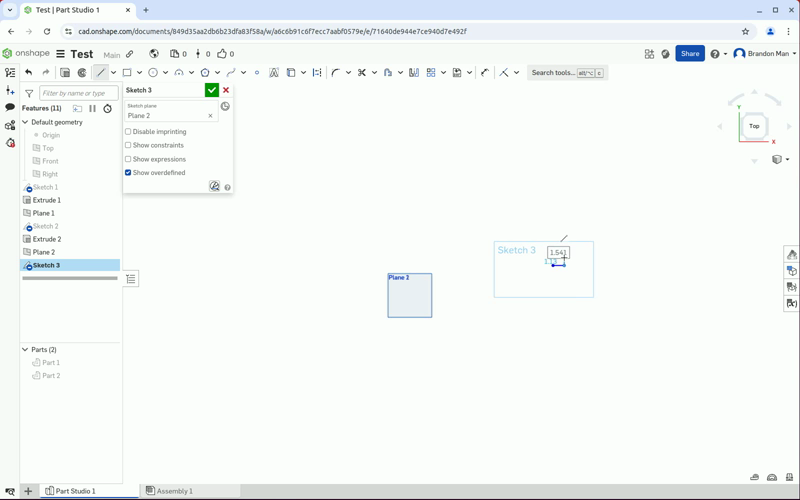
scroll(6)
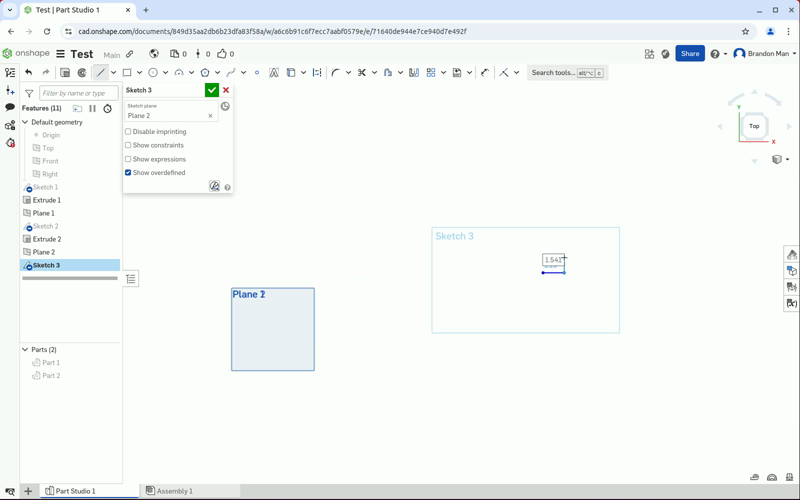
scroll(6)
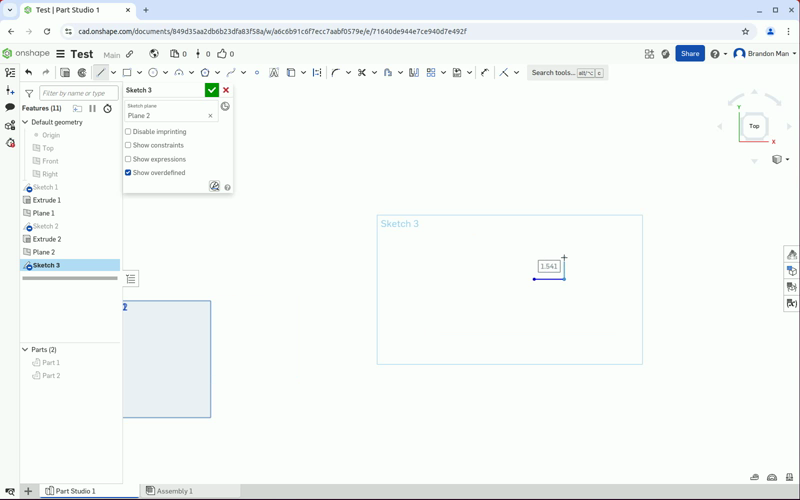
scroll(6)
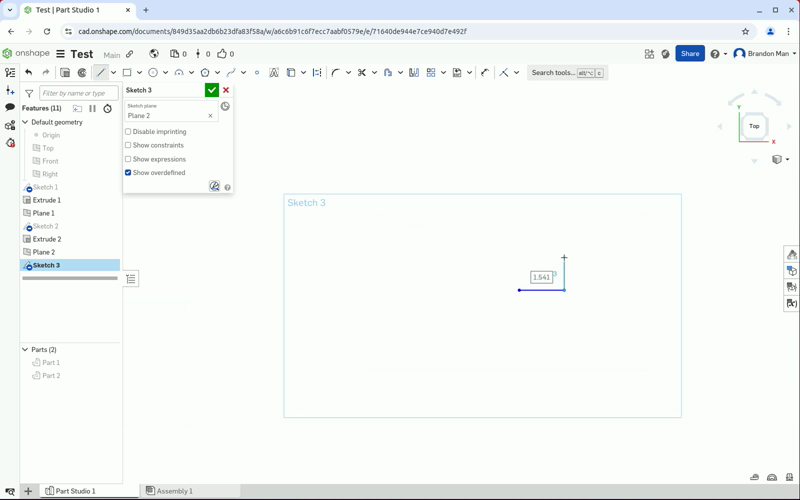
scroll(6)
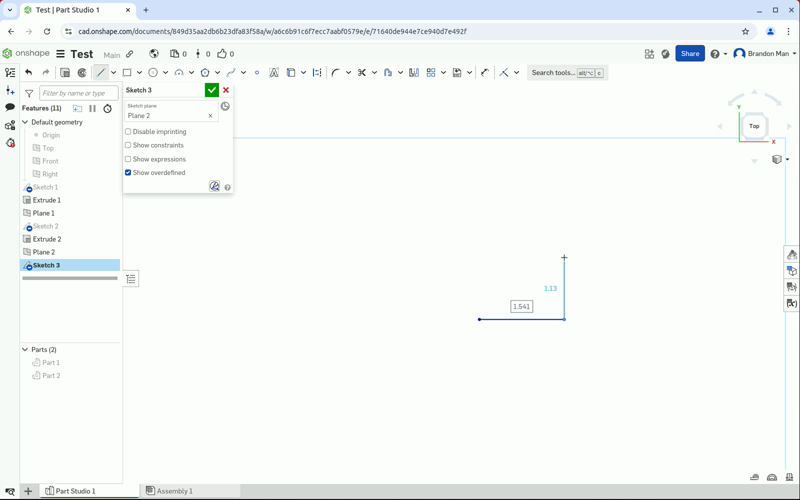
click(564, 257)
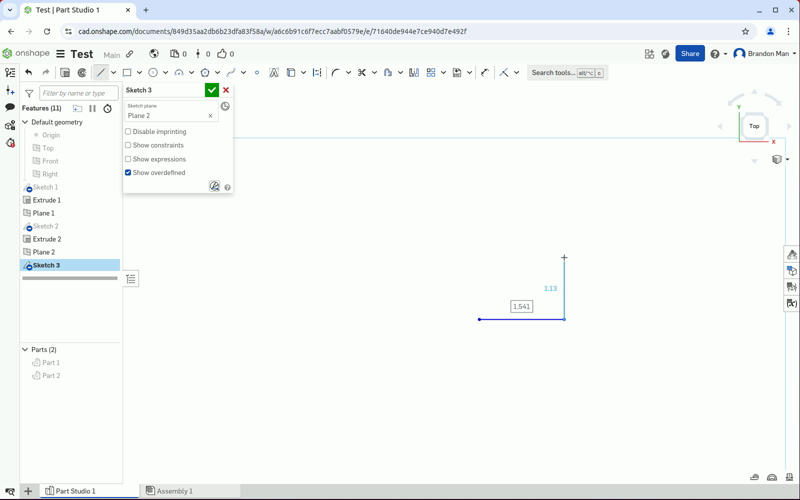
scroll(-6)
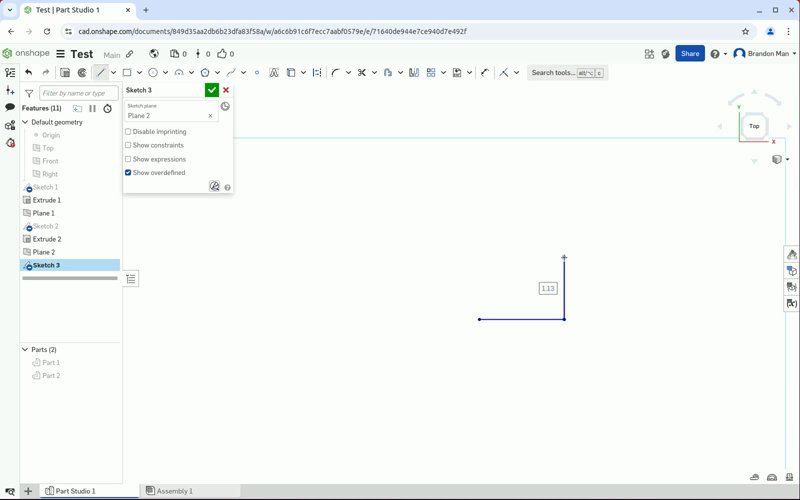
scroll(-6)
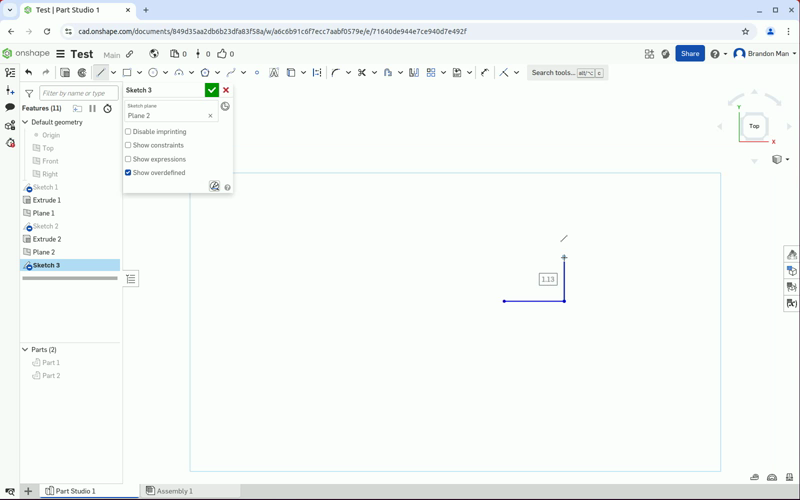
scroll(-6)
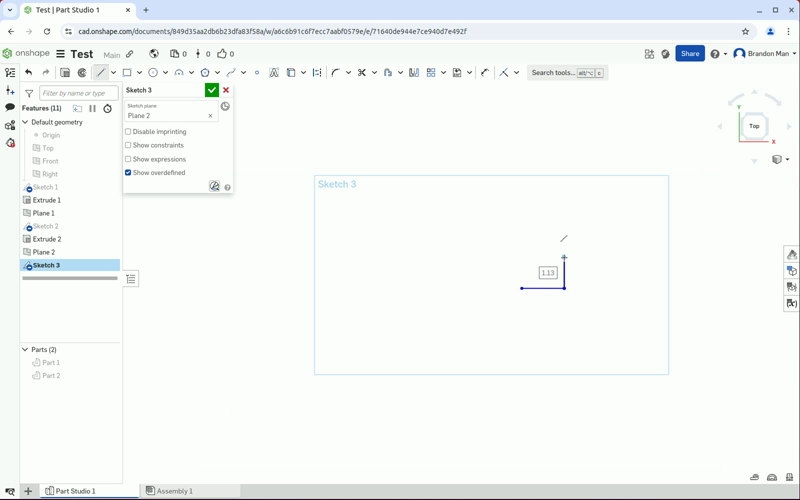
scroll(-6)
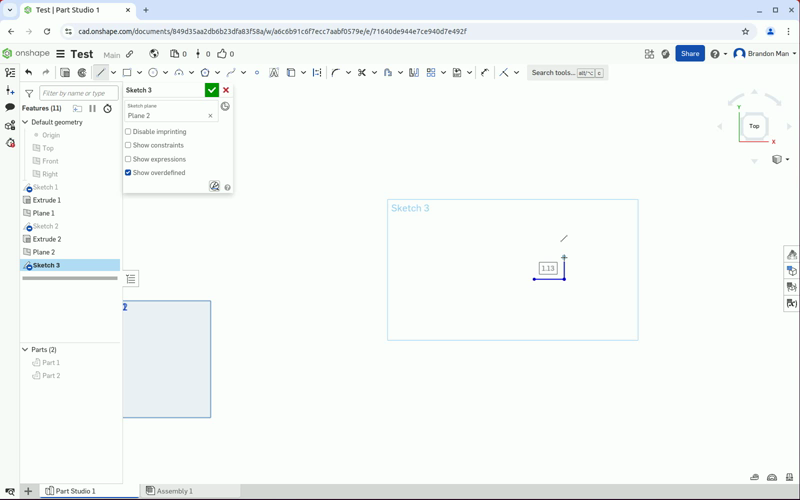
scroll(-6)
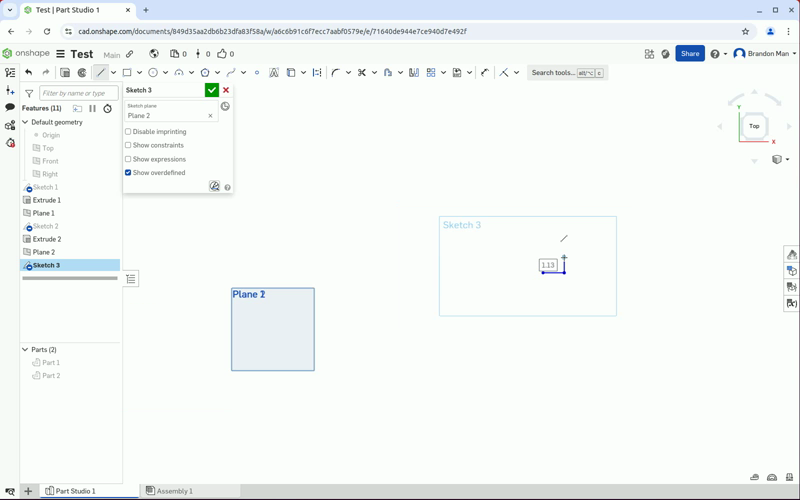
scroll(-6)
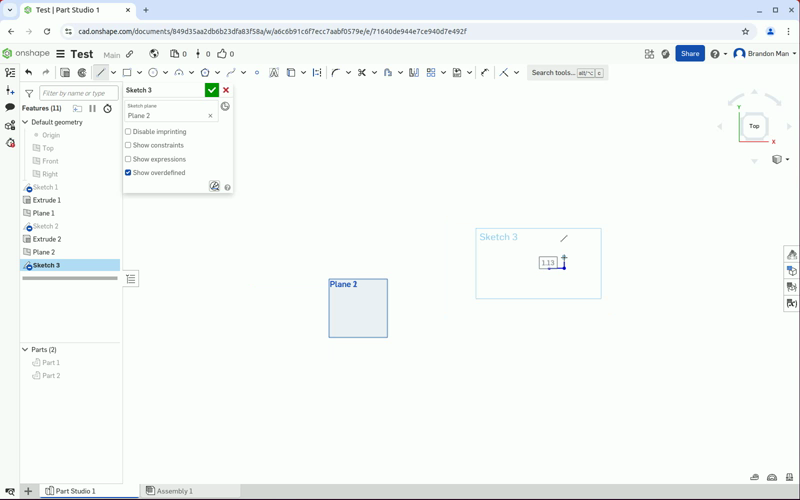
scroll(-6)
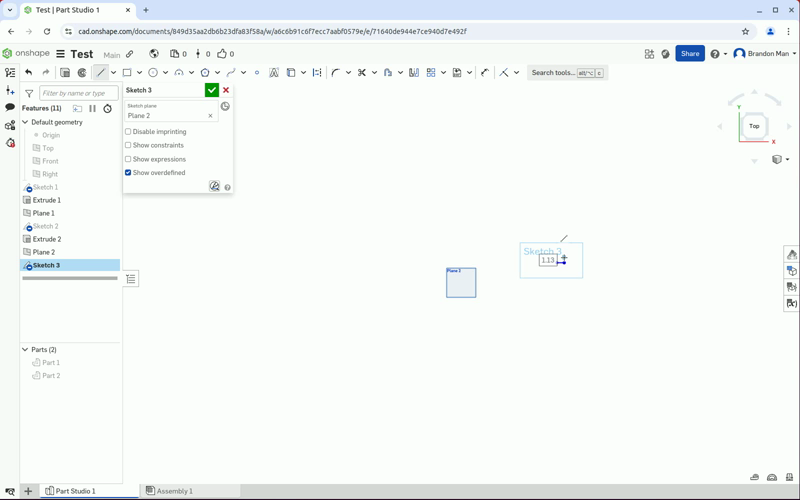
key_up(shift)
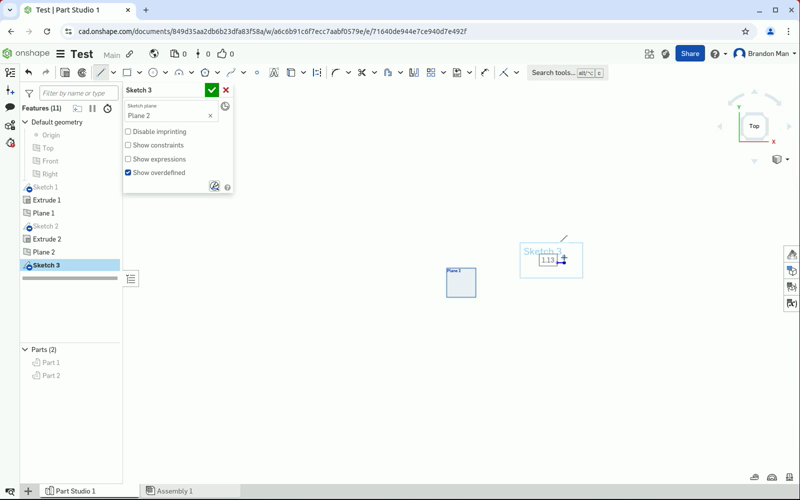
key_down(shift)
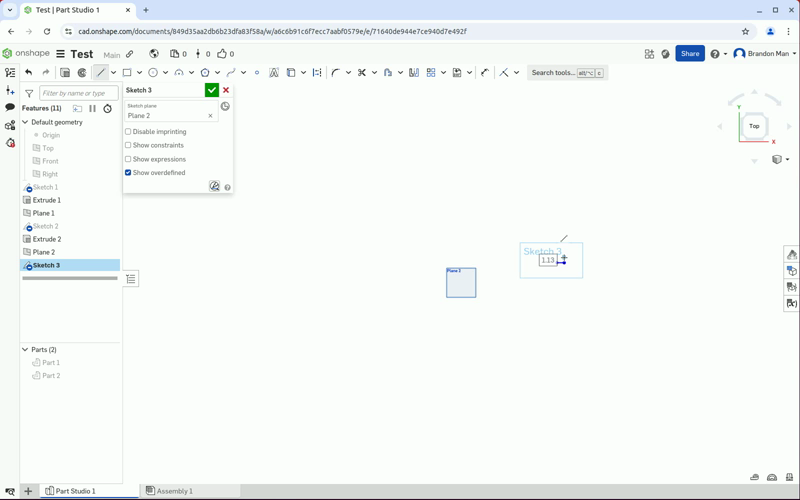
mouse_move(589, 257)
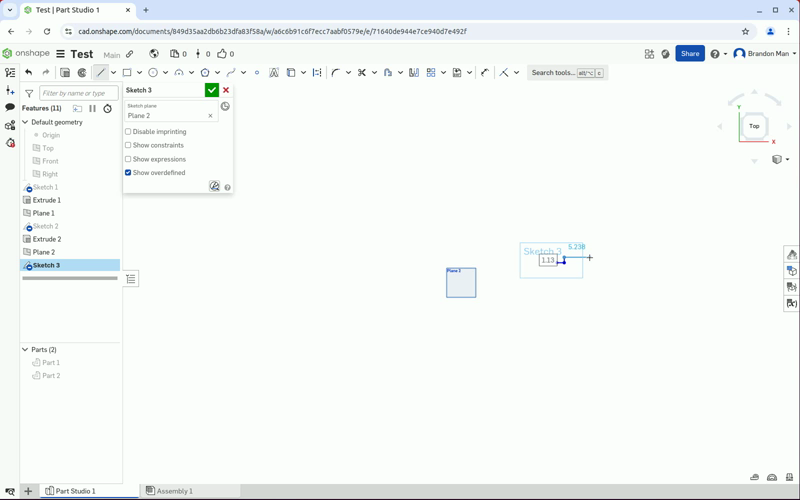
mouse_move(556, 257)
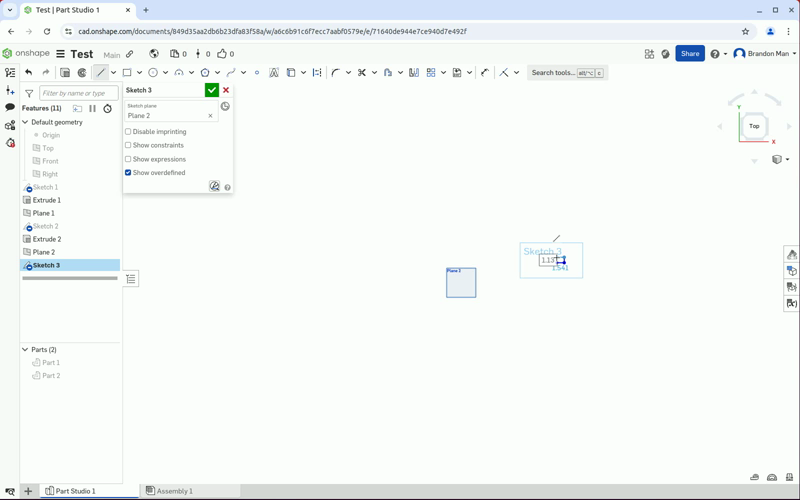
scroll(6)
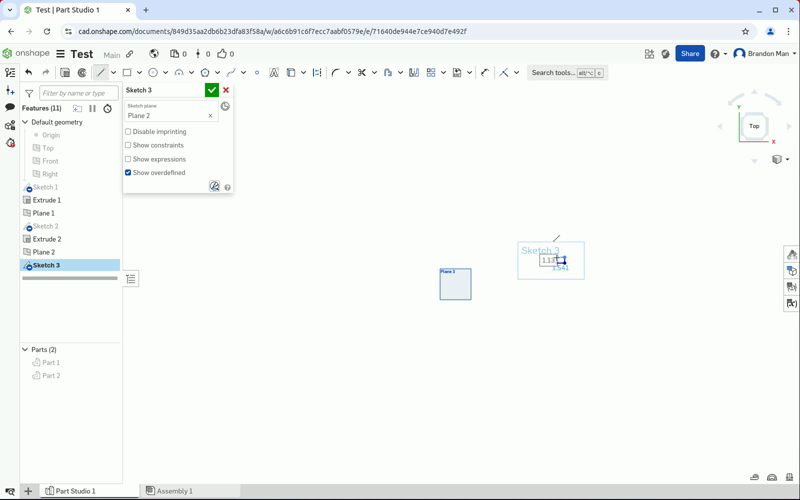
scroll(6)
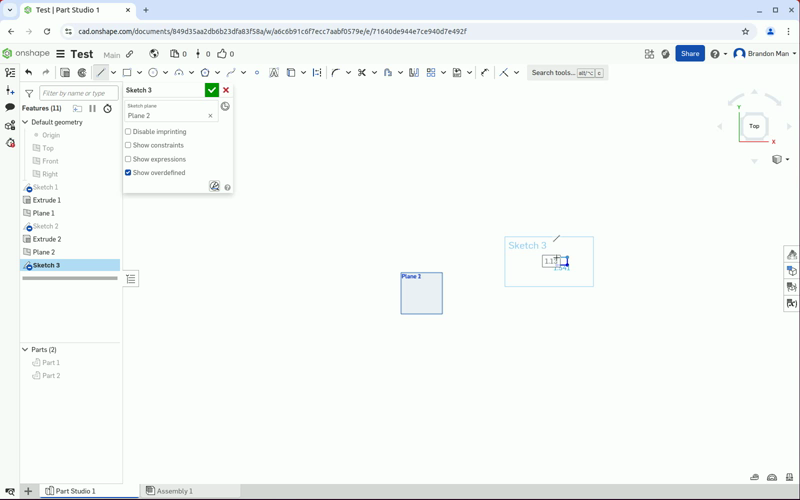
scroll(6)
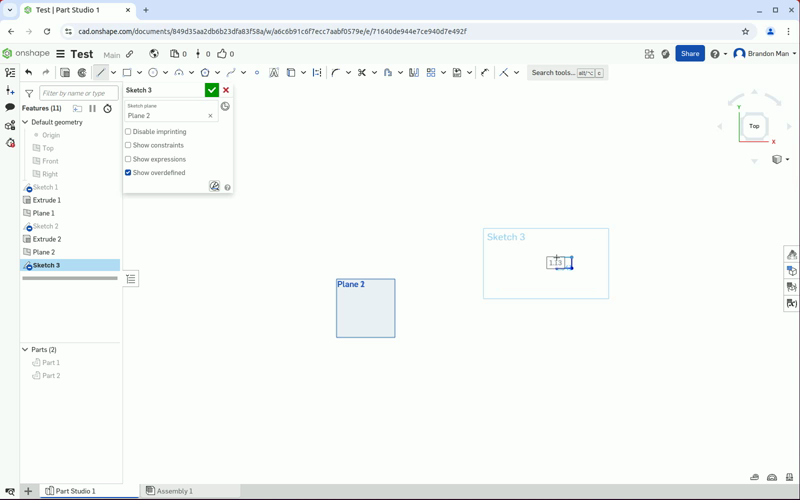
scroll(6)
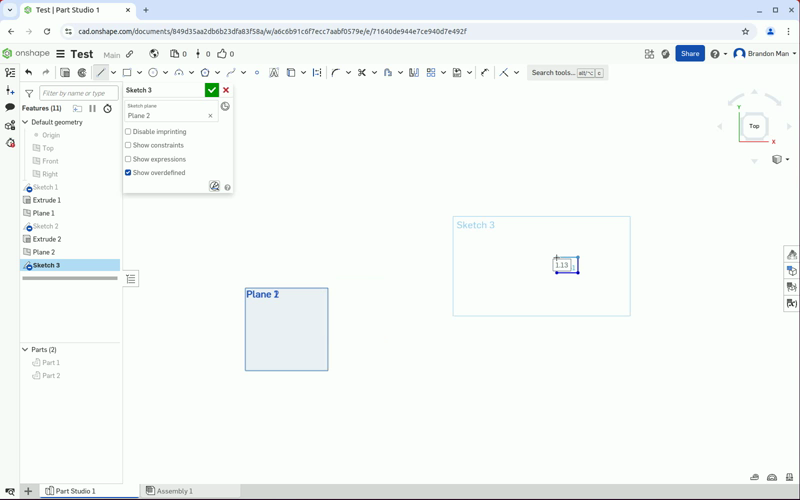
scroll(6)
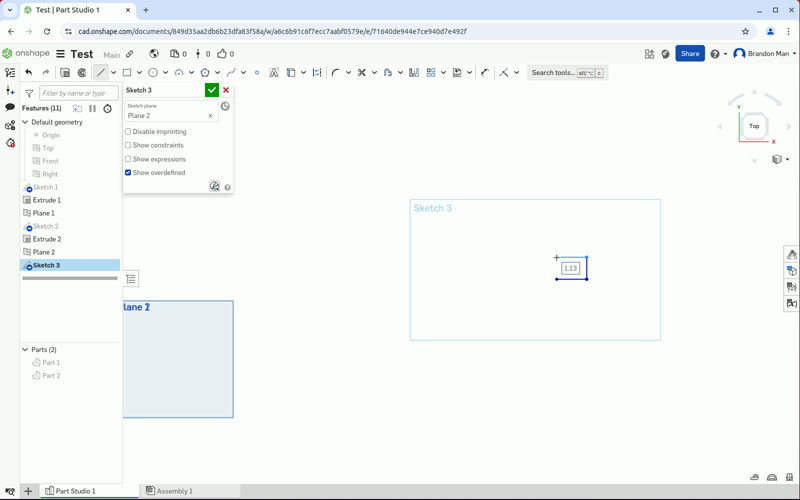
scroll(6)
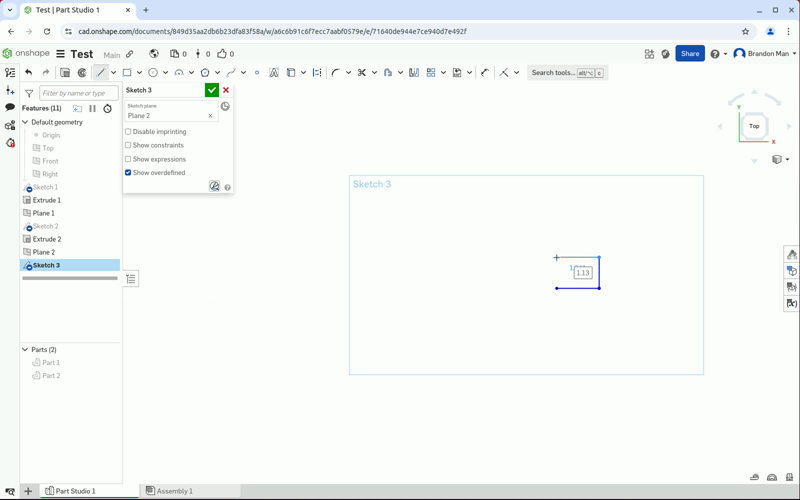
scroll(6)
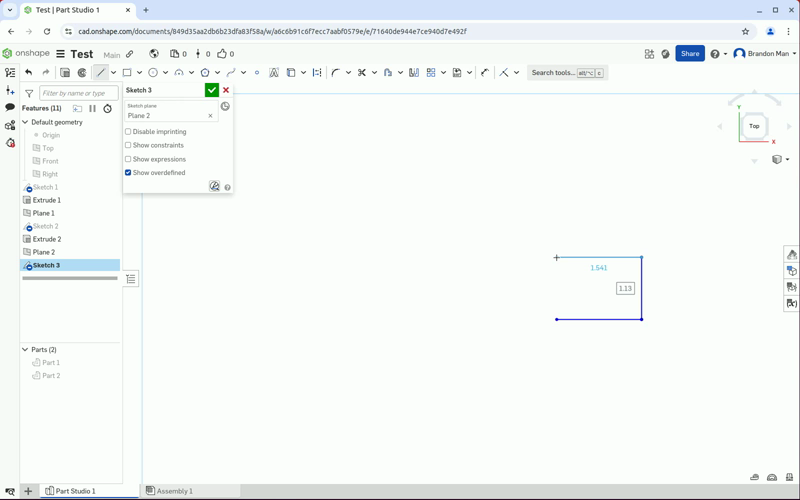
click(556, 257)
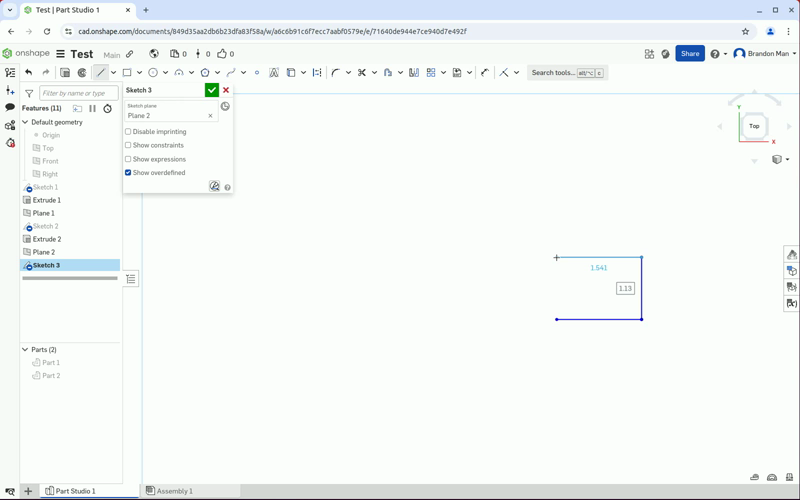
scroll(-6)
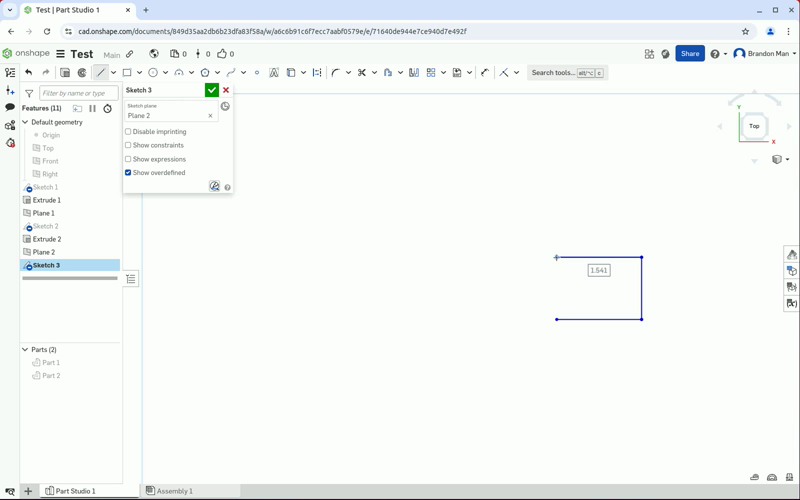
scroll(-6)
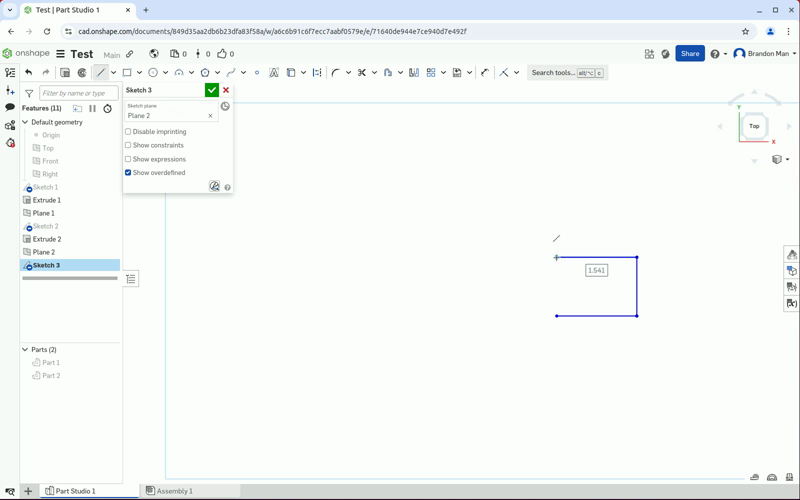
scroll(-6)
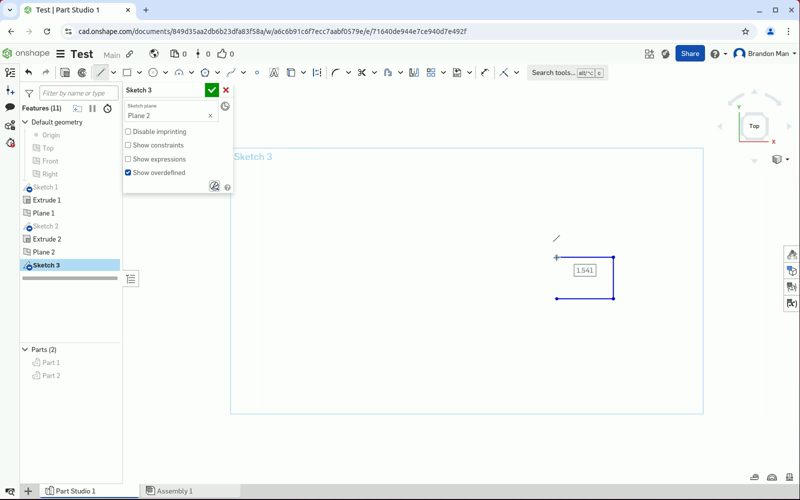
scroll(-6)
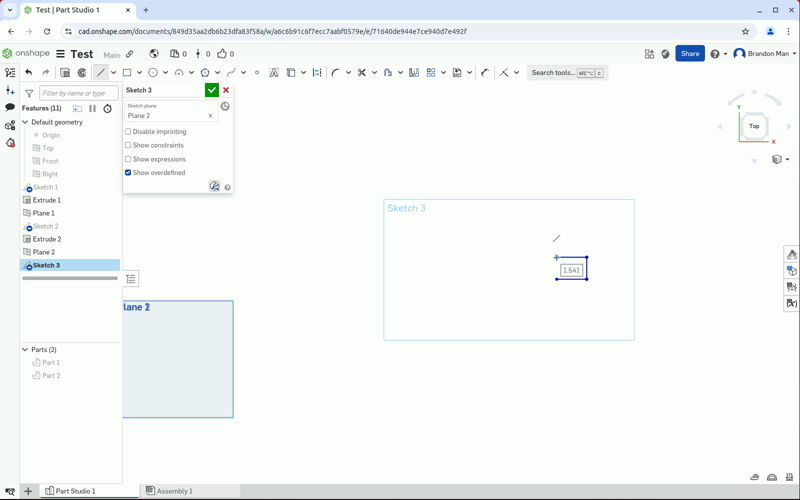
scroll(-6)
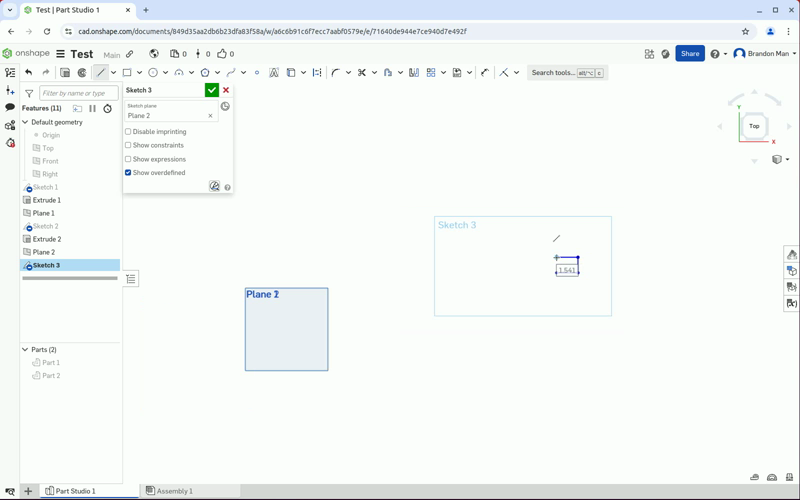
scroll(-6)
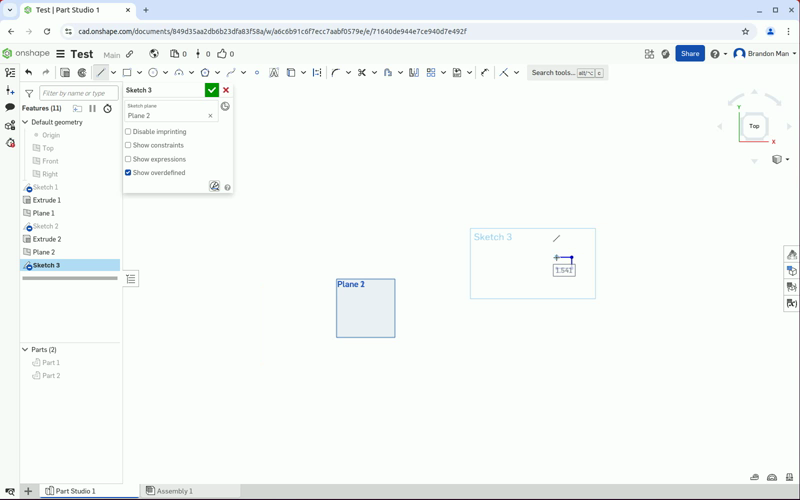
scroll(-6)
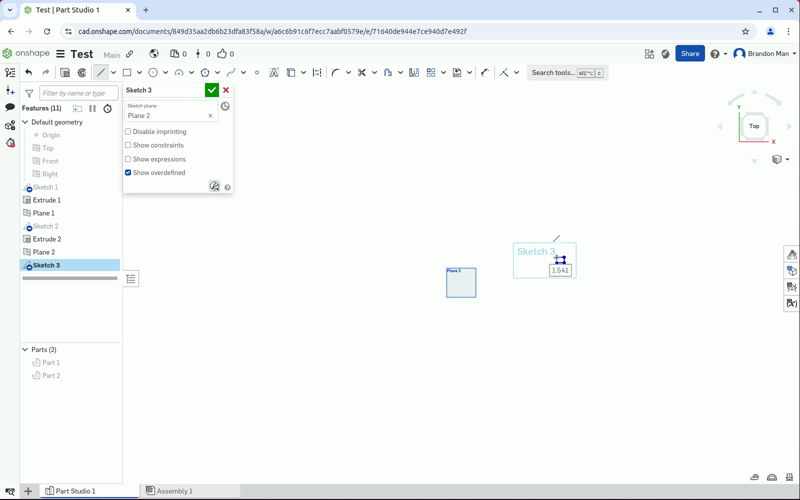
key_up(shift)
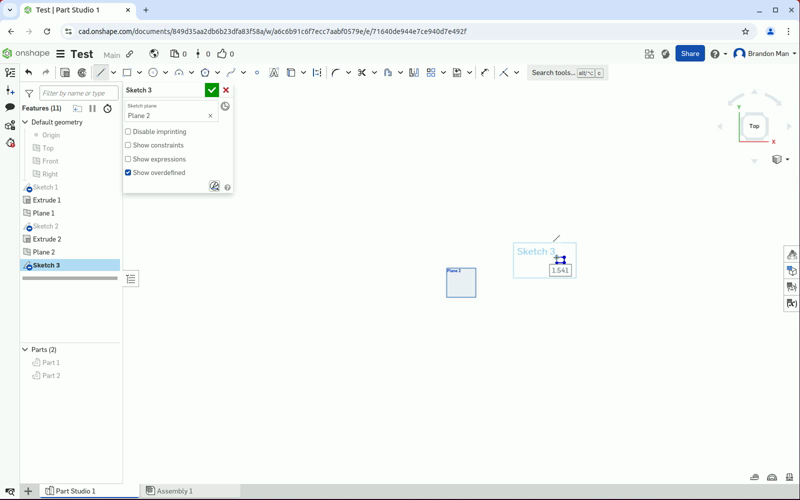
key(esc)
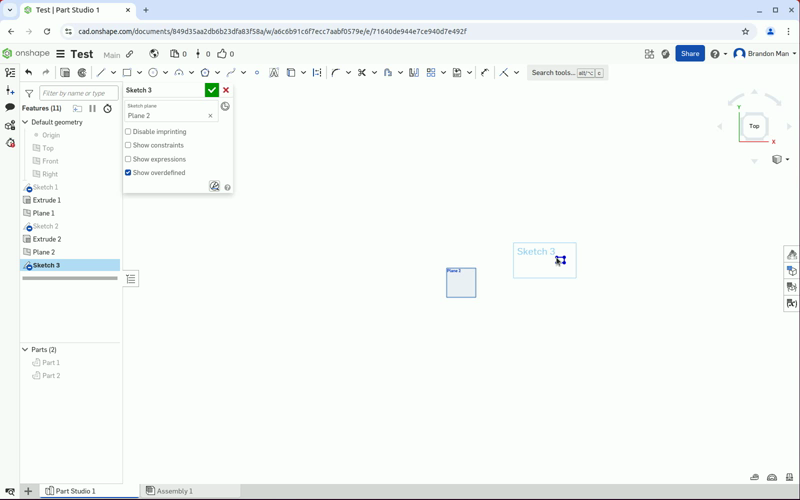
key(a)
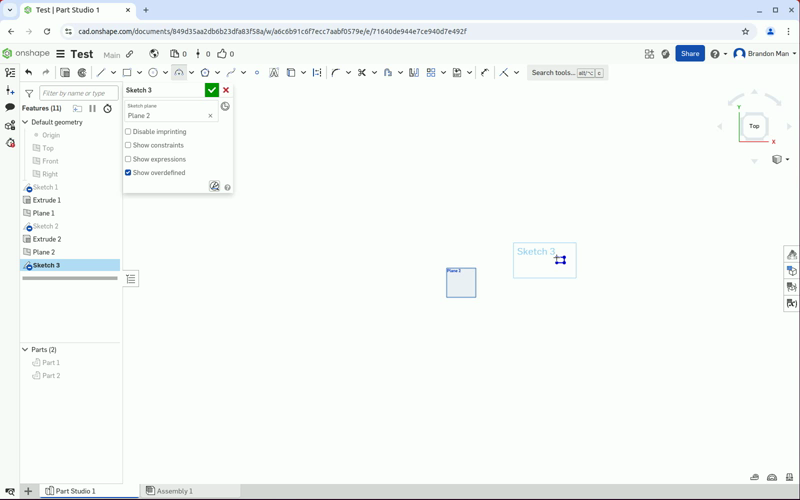
mouse_move(556, 257)
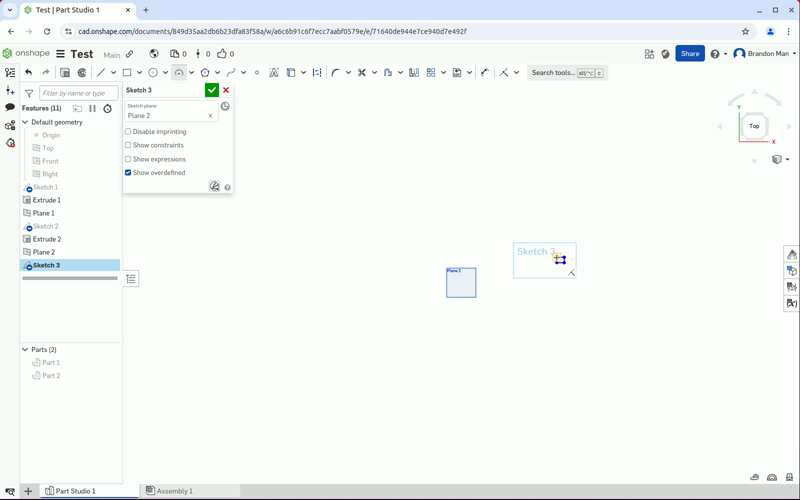
click(556, 257)
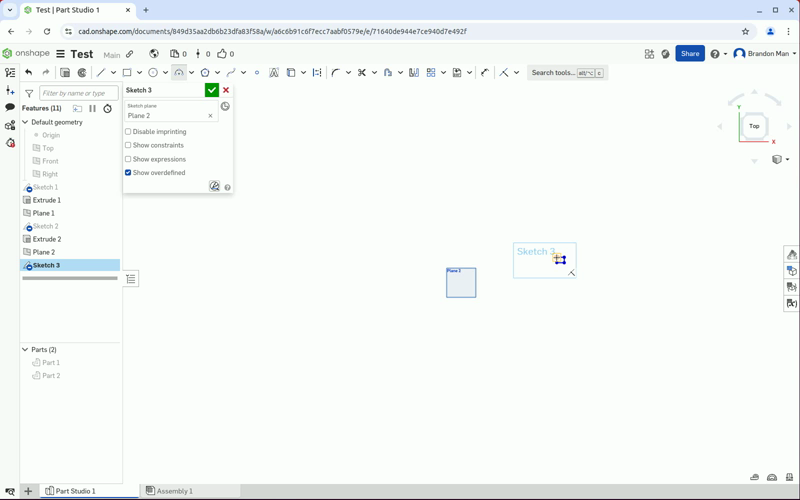
mouse_move(556, 262)
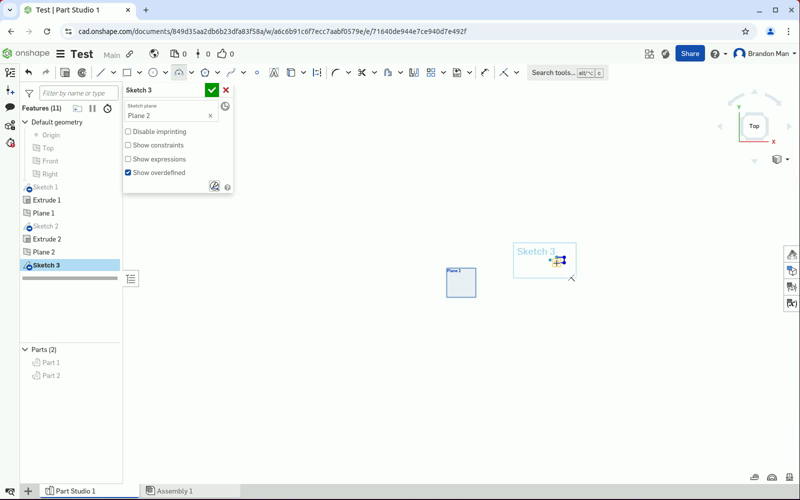
scroll(6)
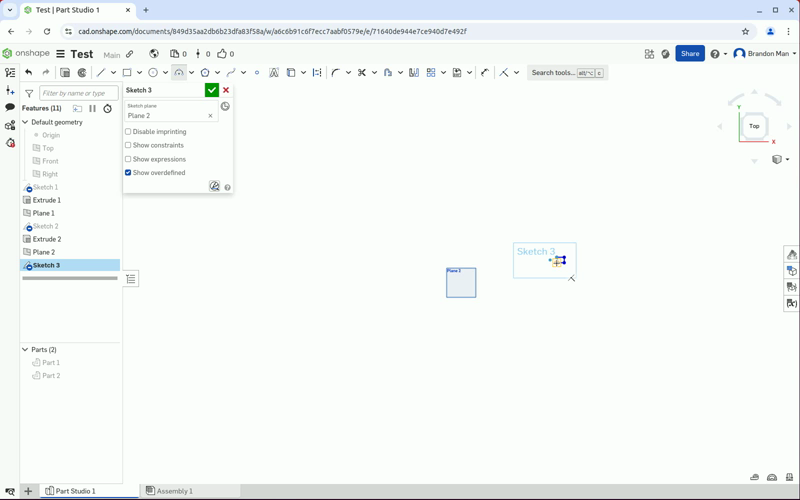
scroll(6)
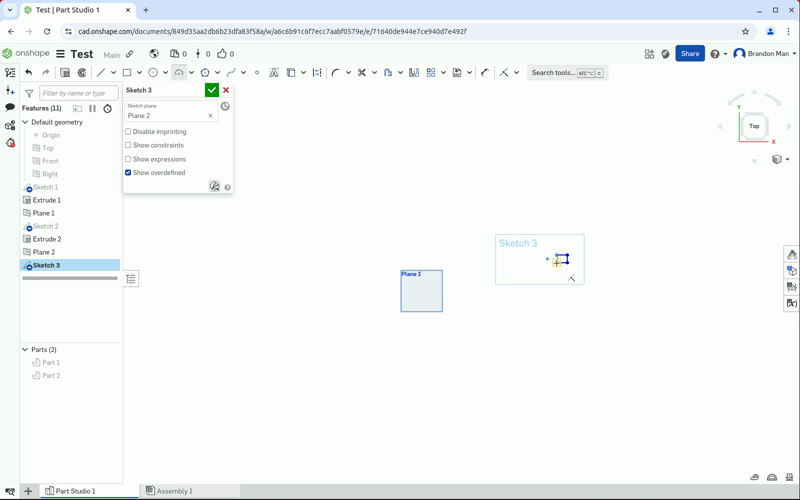
scroll(6)
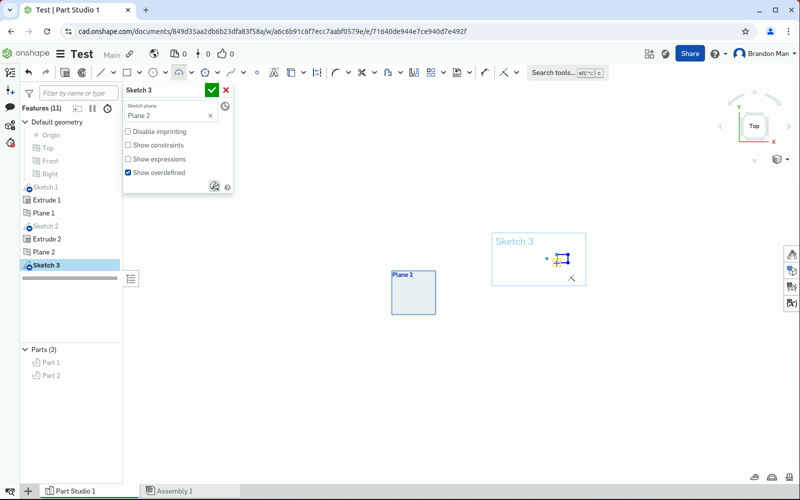
scroll(6)
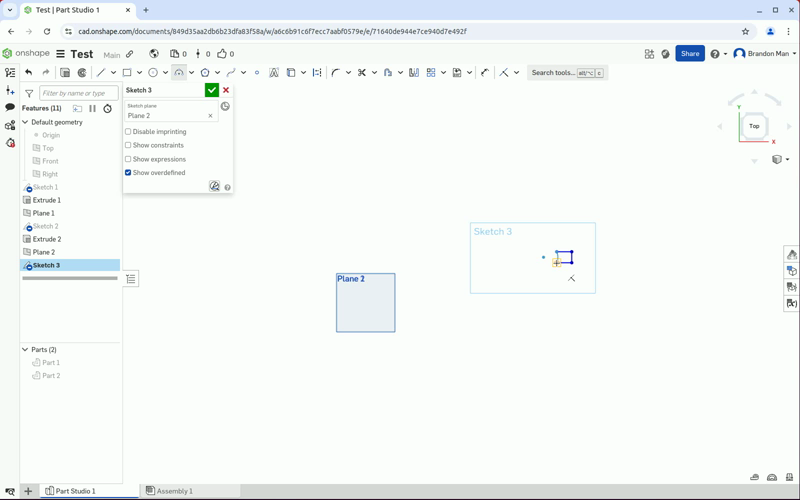
scroll(6)
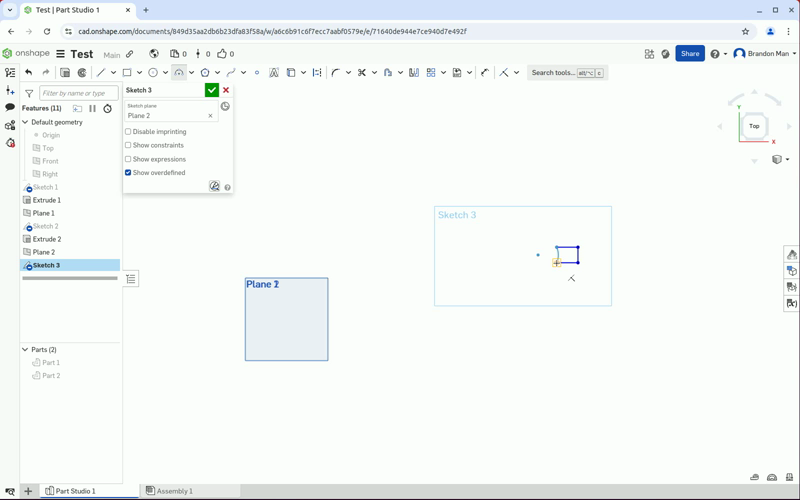
scroll(6)
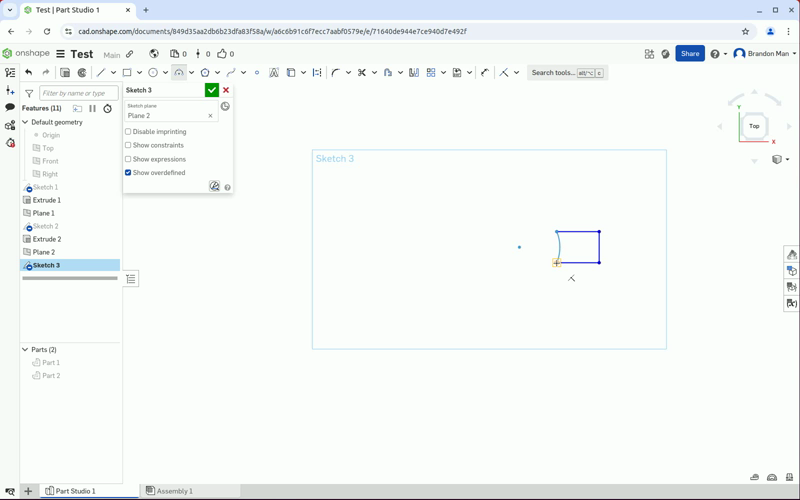
scroll(6)
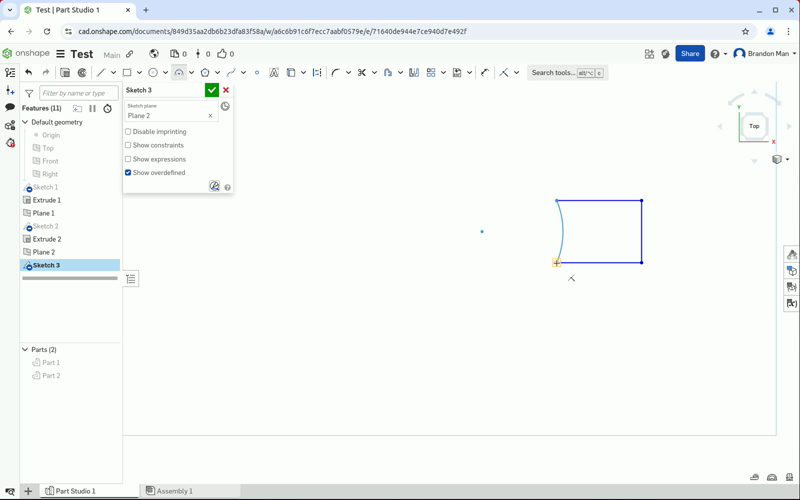
click(556, 262)
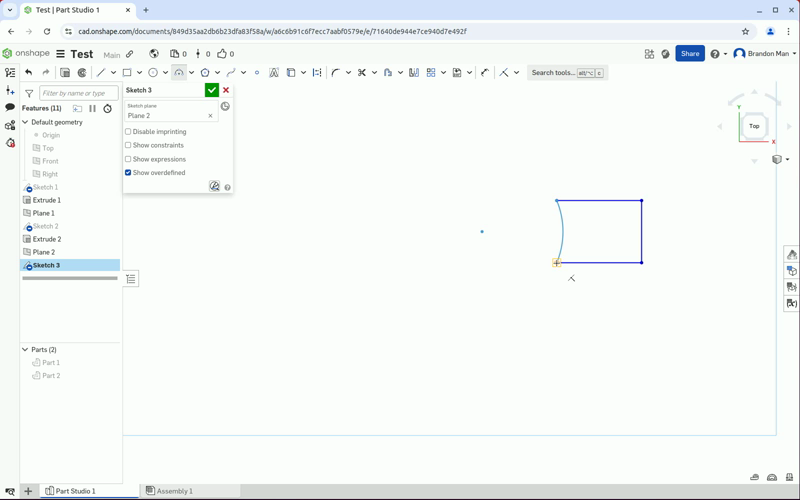
scroll(-6)
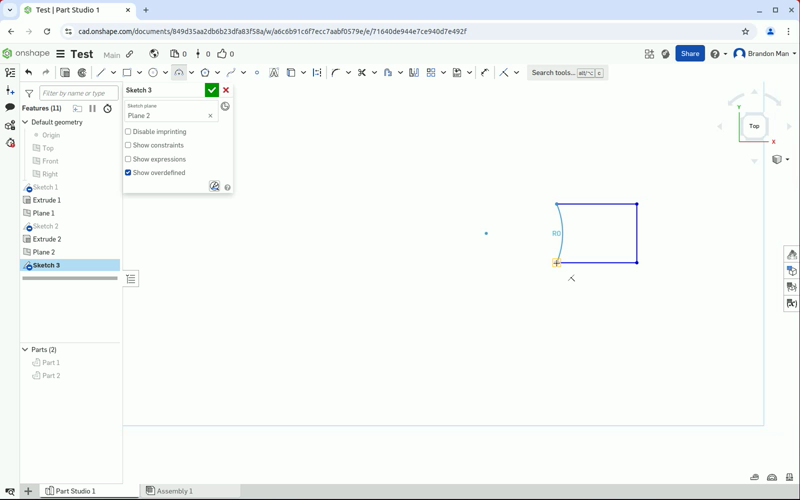
scroll(-6)
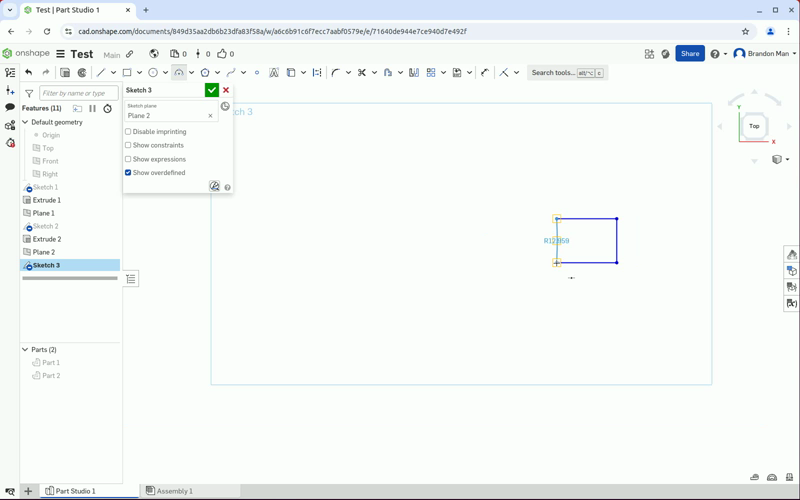
scroll(-6)
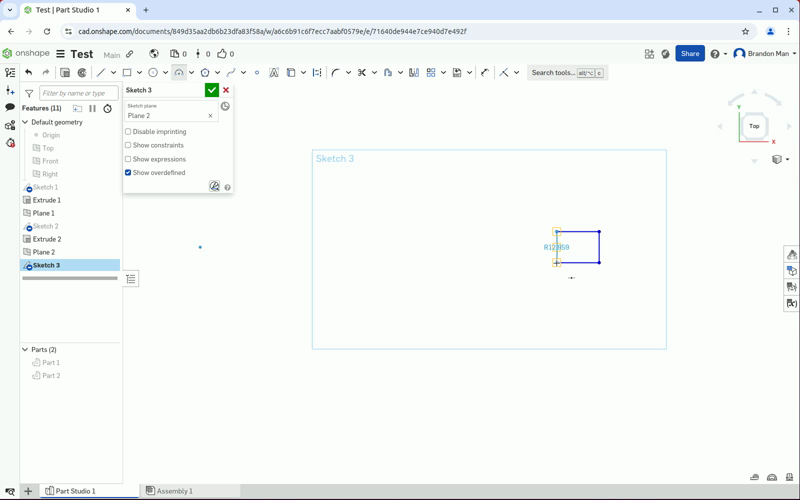
scroll(-6)
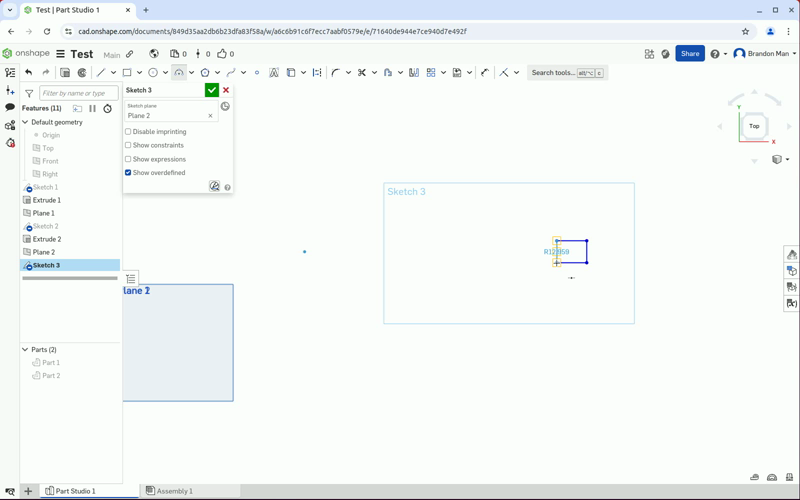
scroll(-6)
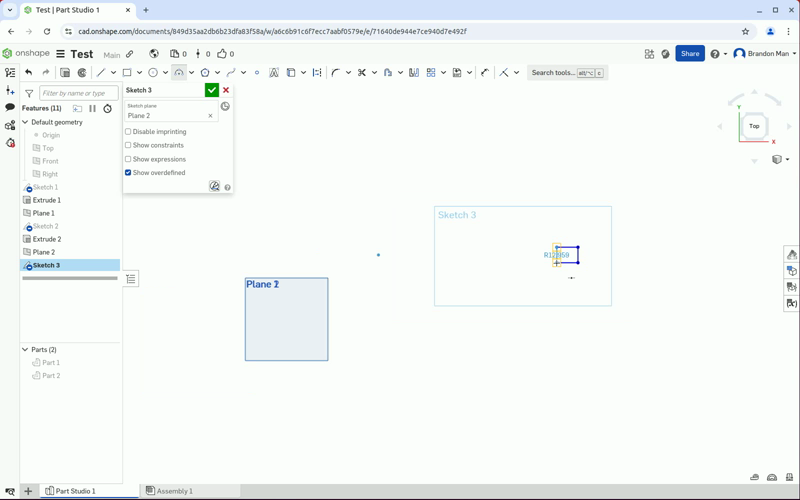
scroll(-6)
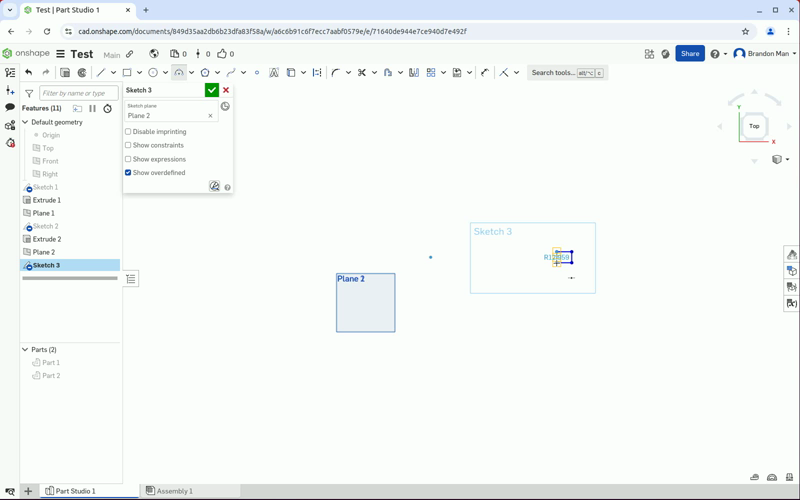
scroll(-6)
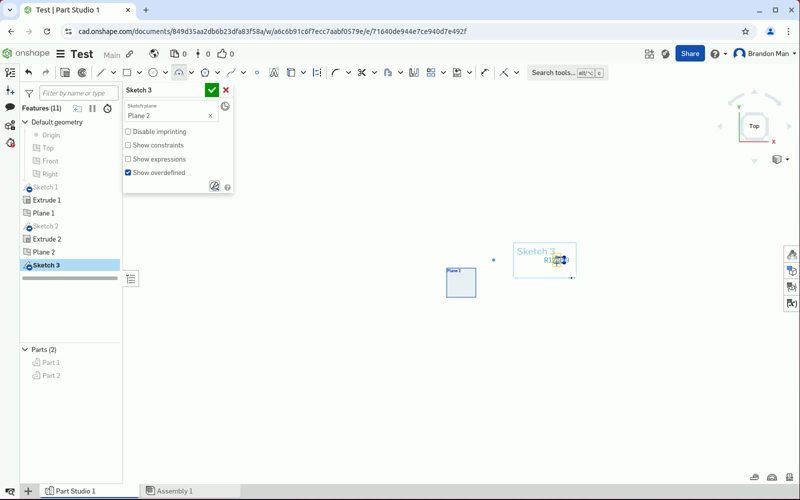
key_down(shift)
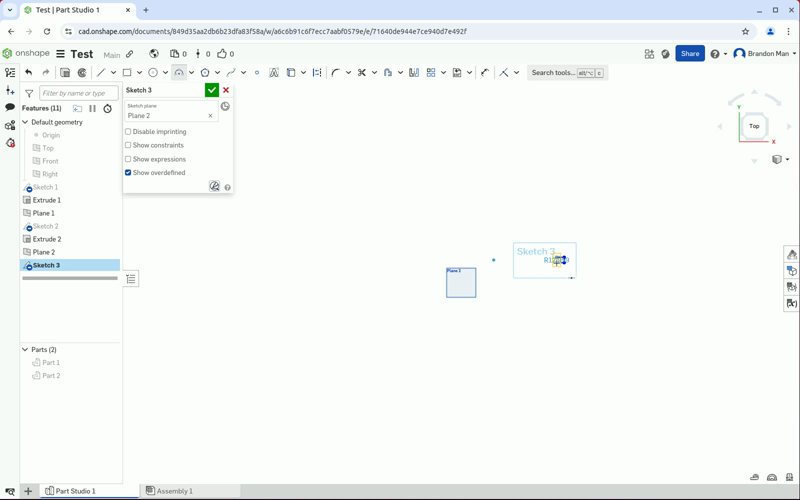
mouse_move(549, 260)
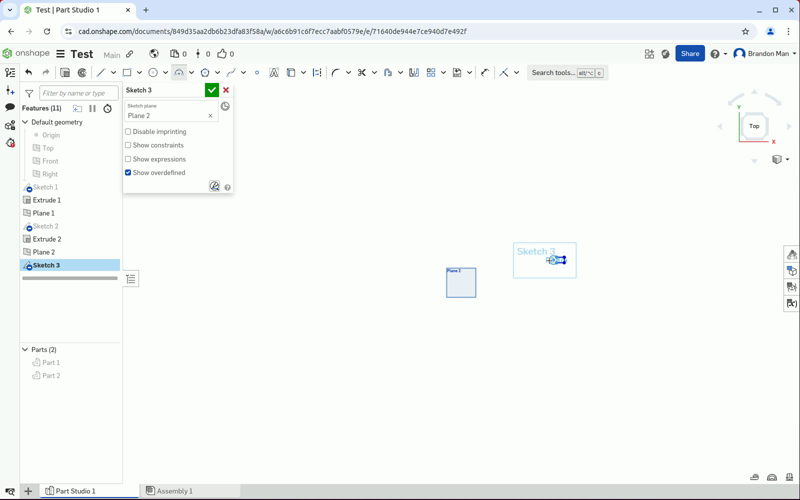
scroll(6)
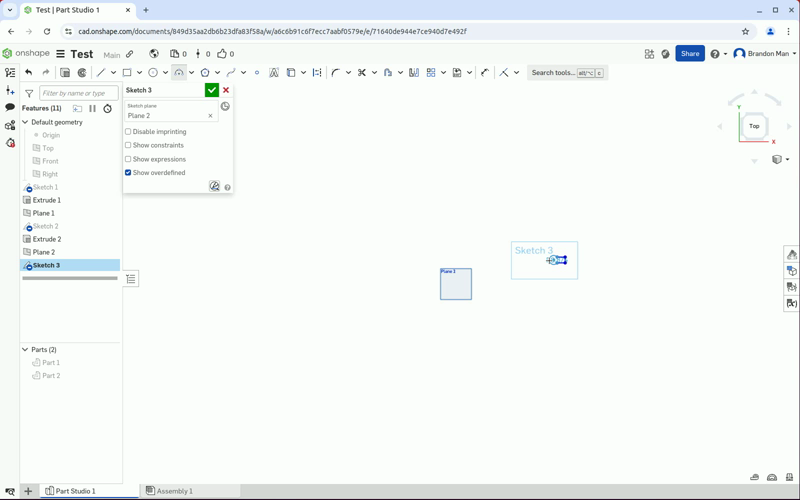
scroll(6)
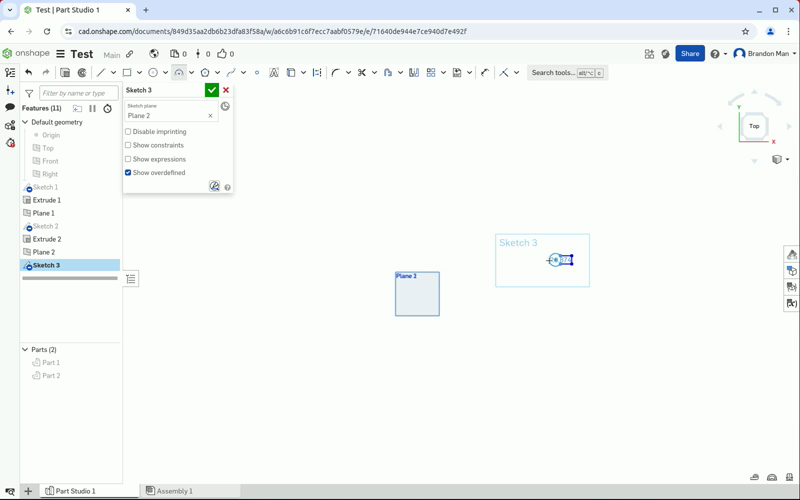
scroll(6)
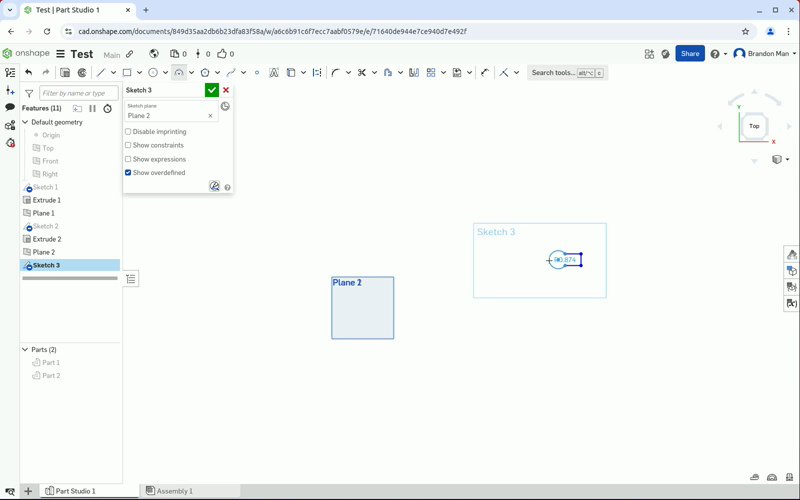
scroll(6)
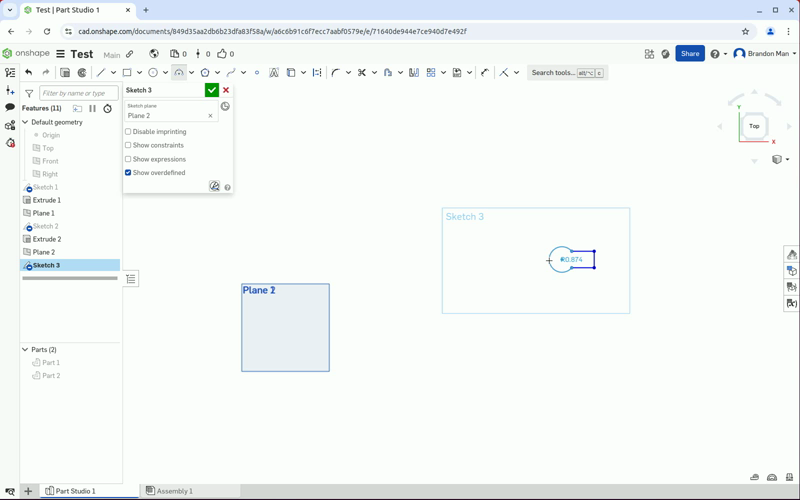
scroll(6)
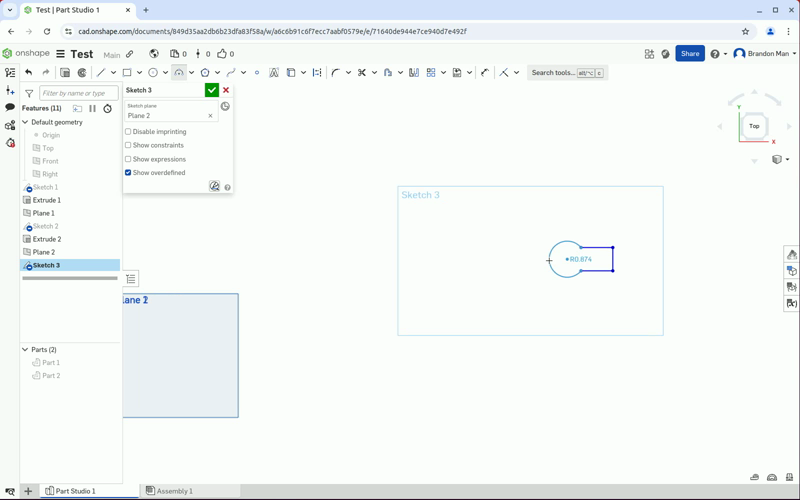
scroll(6)
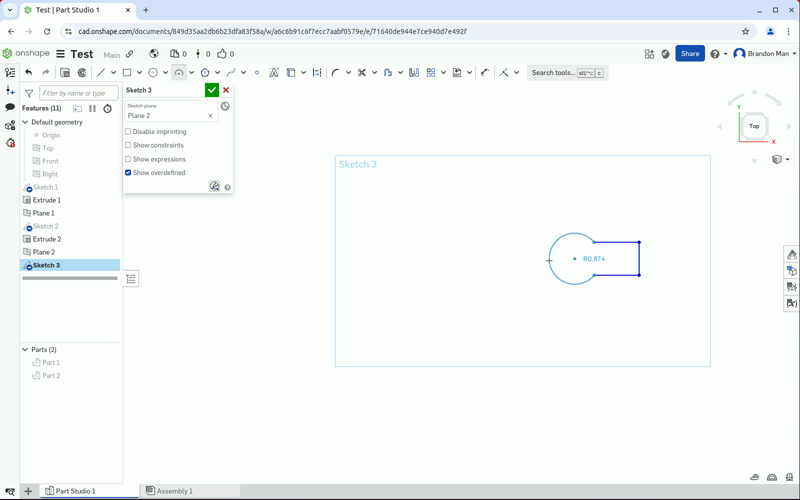
scroll(6)
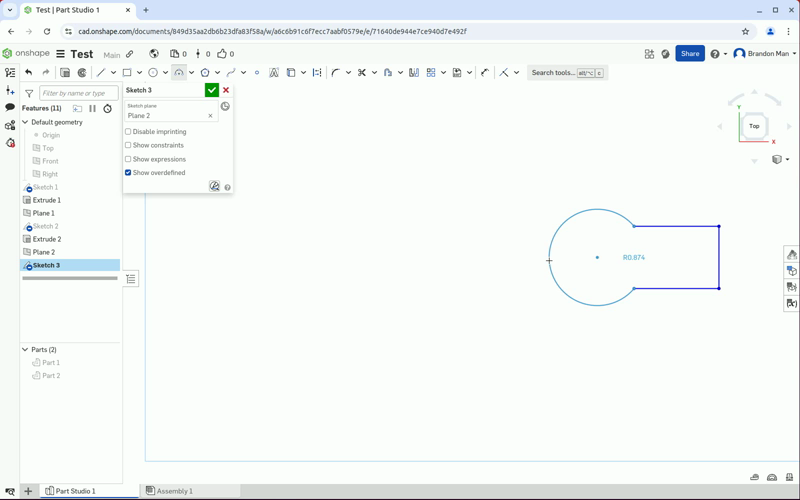
click(549, 260)
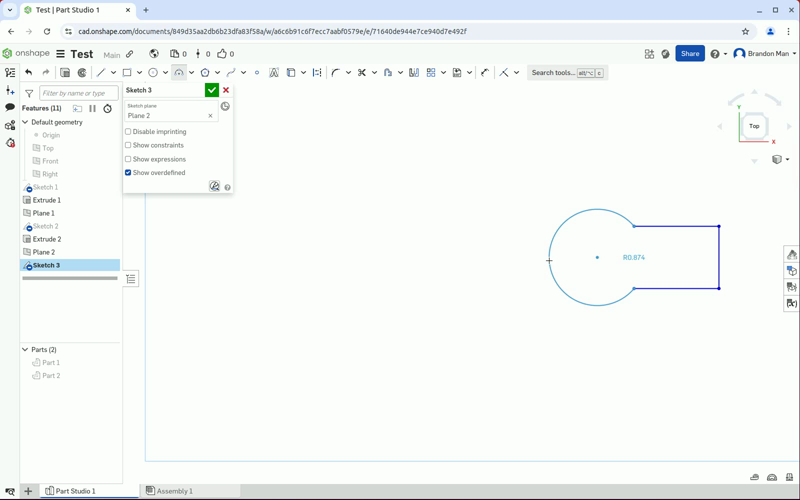
scroll(-6)
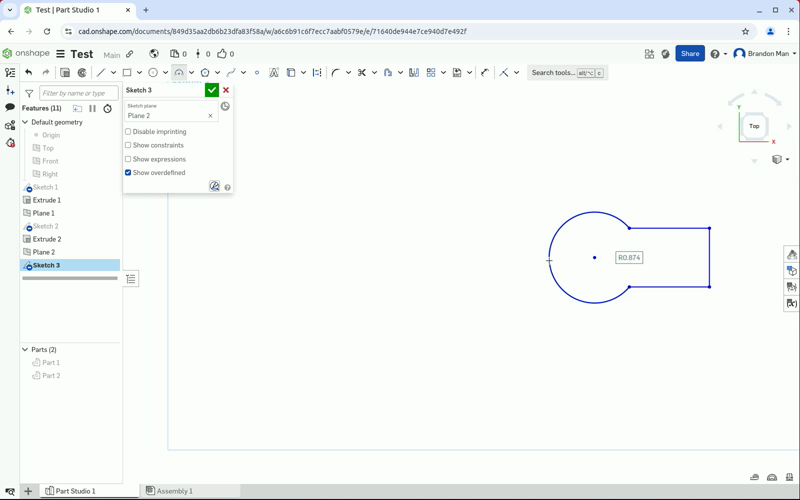
scroll(-6)
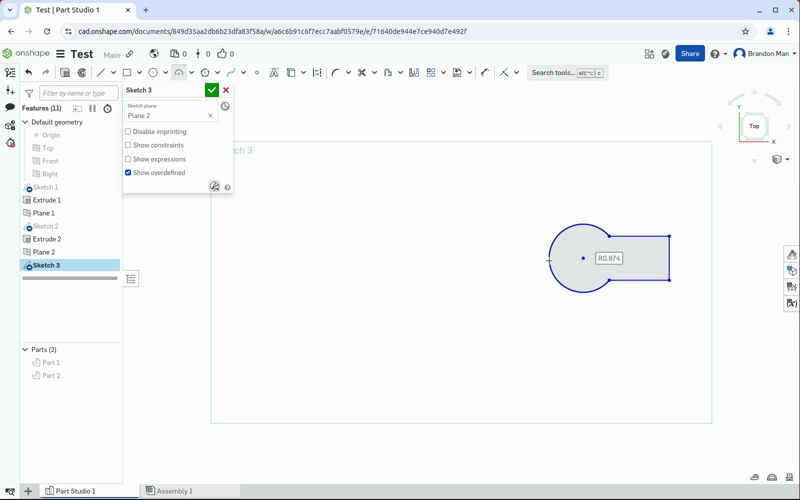
scroll(-6)
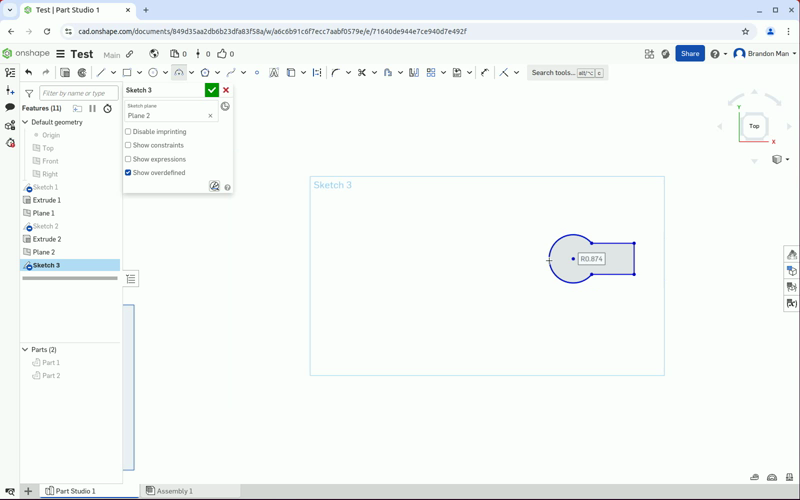
scroll(-6)
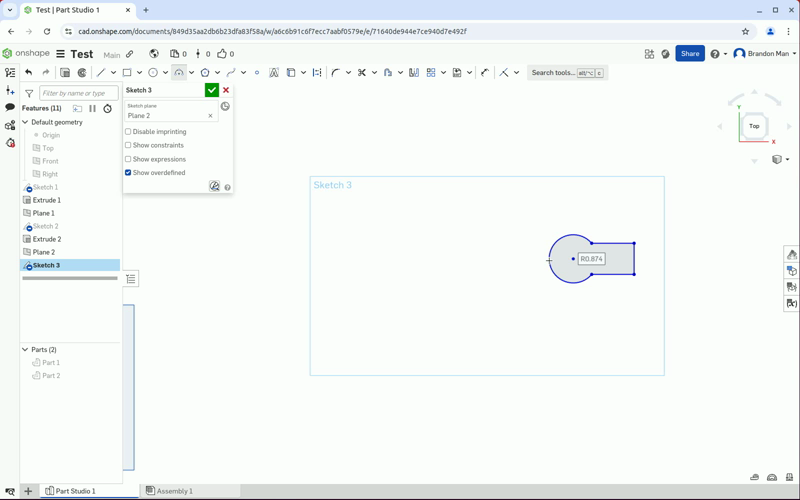
scroll(-6)
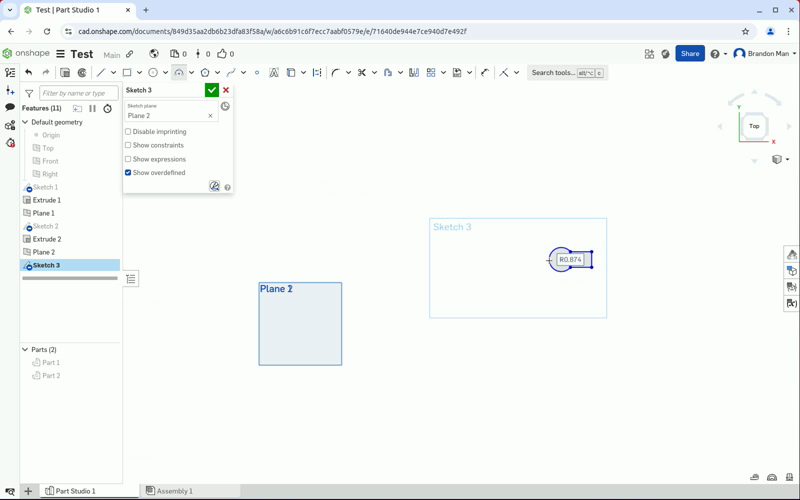
scroll(-6)
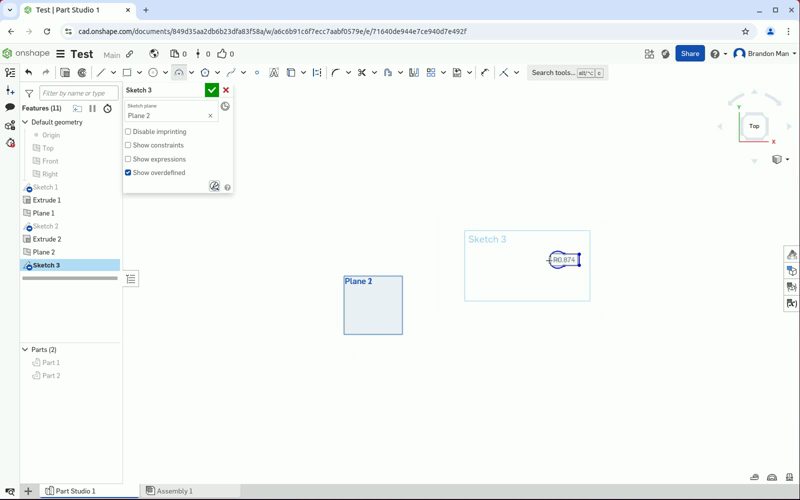
scroll(-6)
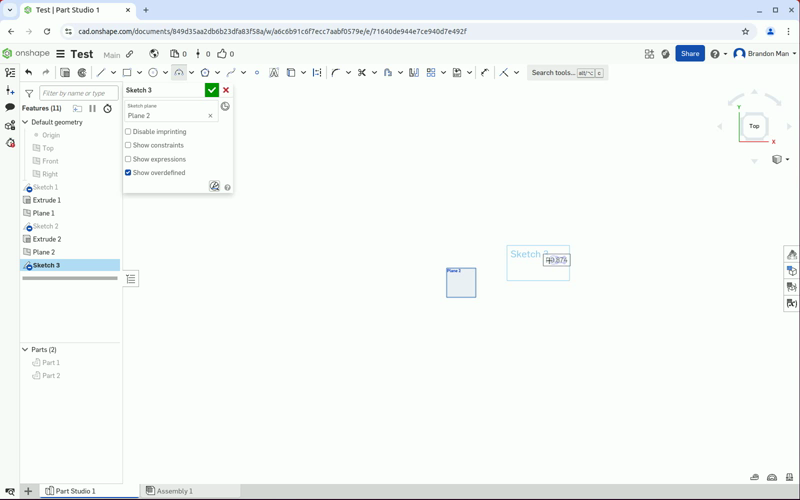
key_up(shift)
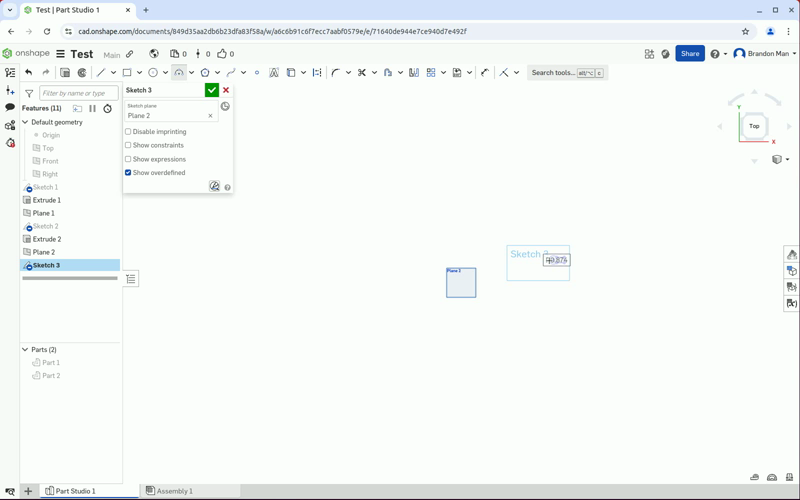
key(esc)
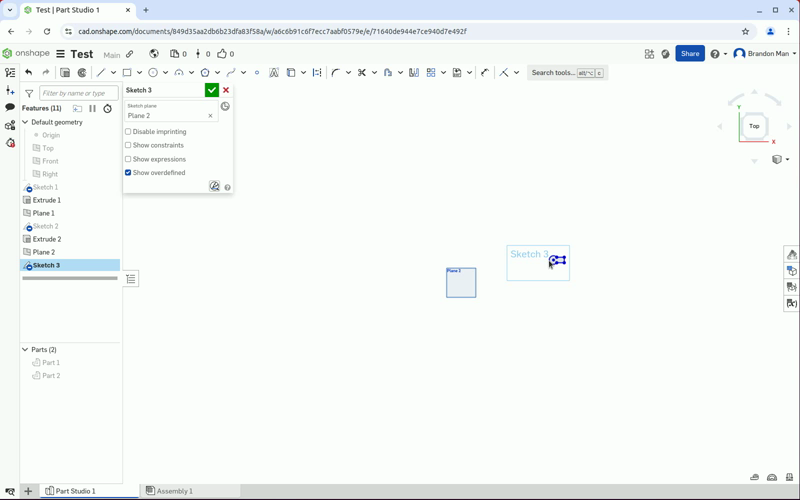
mouse_move(550, 257)
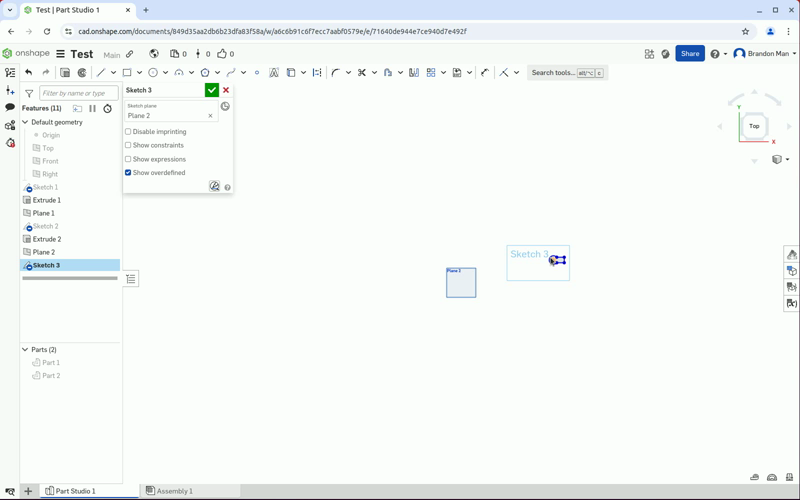
scroll(6)
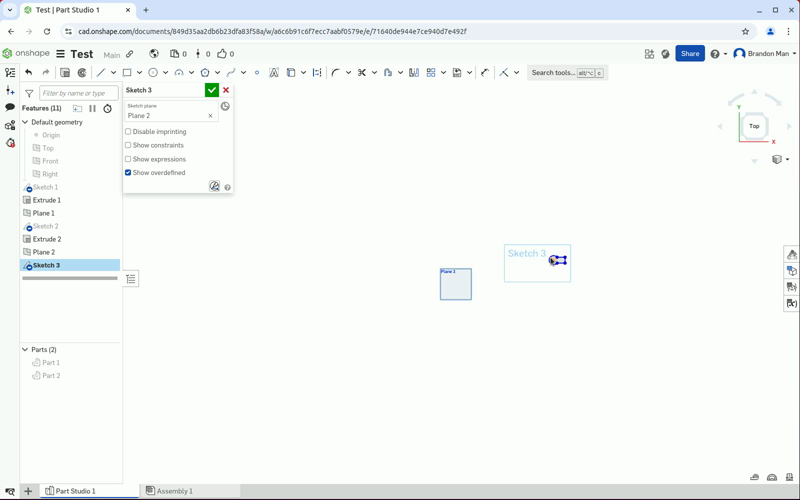
scroll(6)
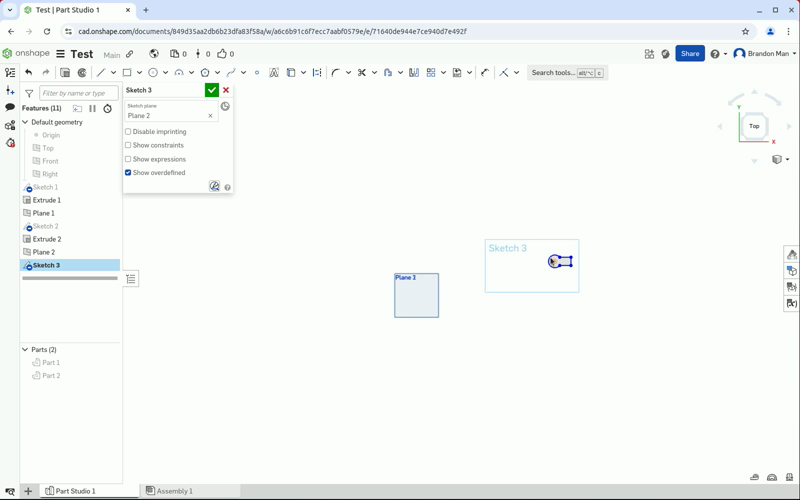
scroll(6)
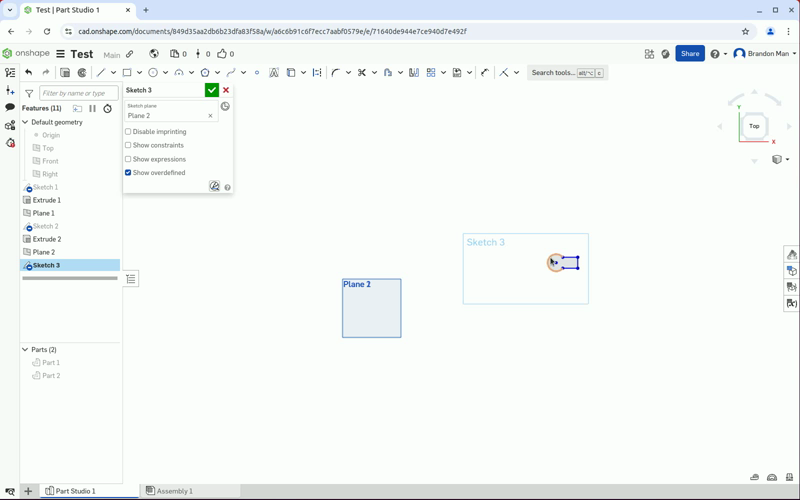
scroll(6)
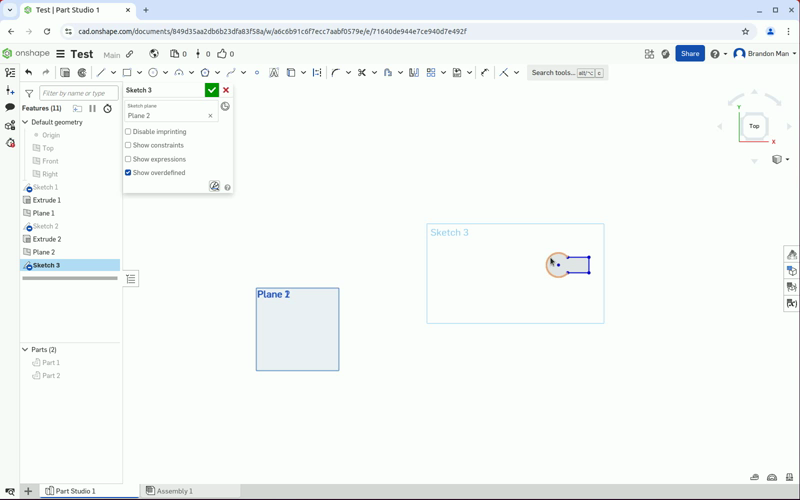
scroll(6)
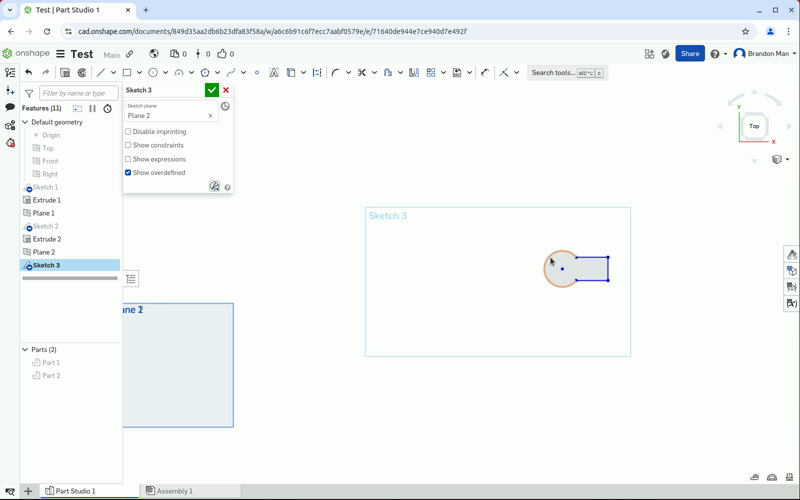
scroll(6)
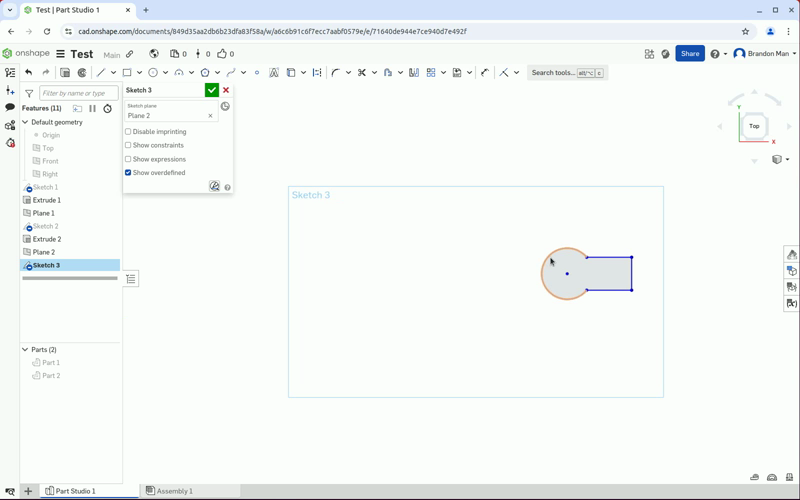
scroll(6)
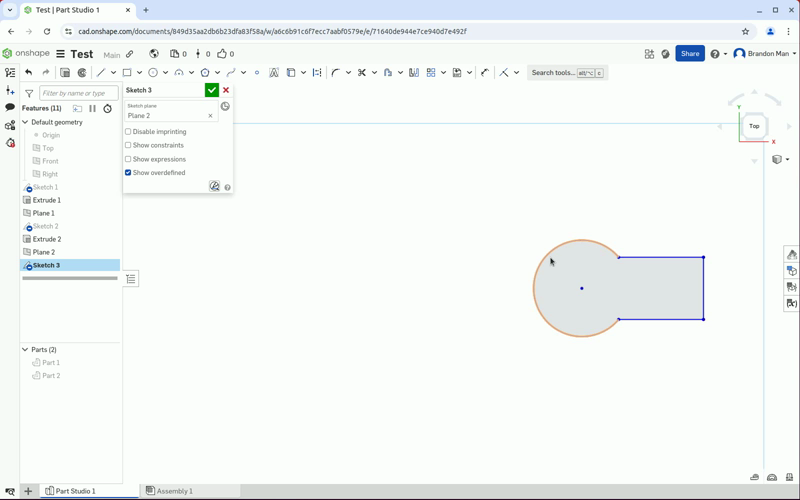
click(550, 257)
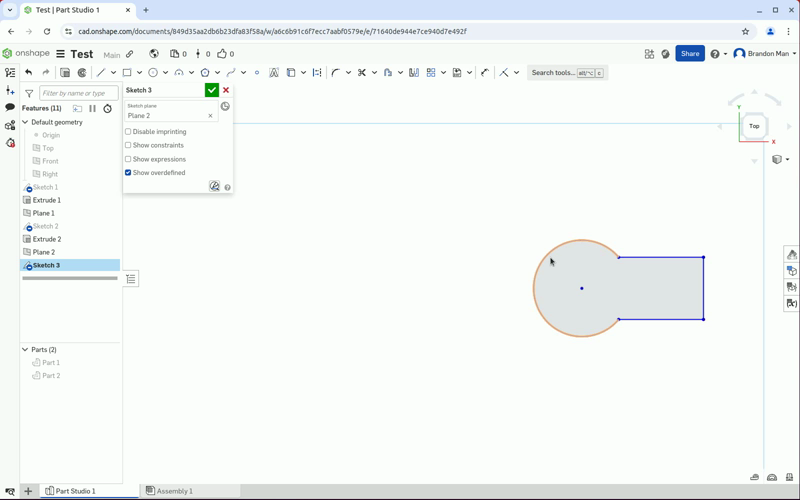
scroll(-6)
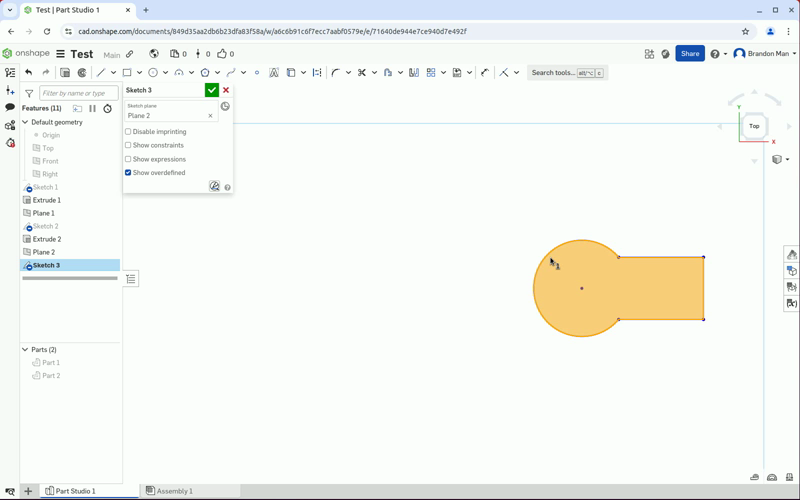
scroll(-6)
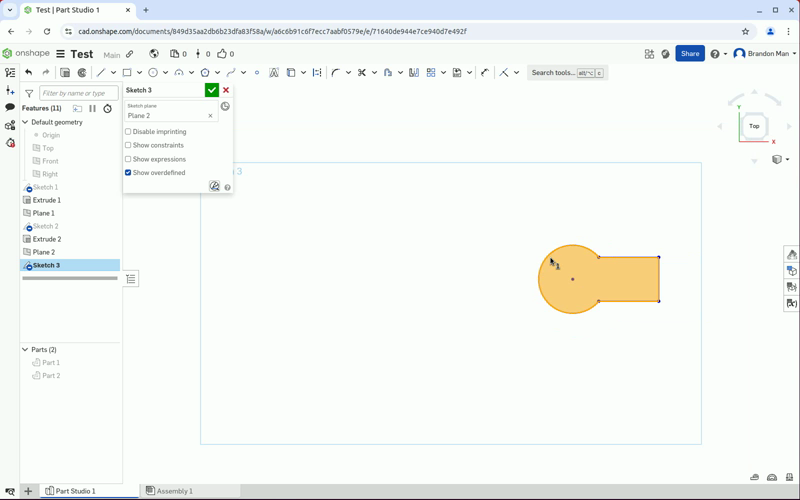
scroll(-6)
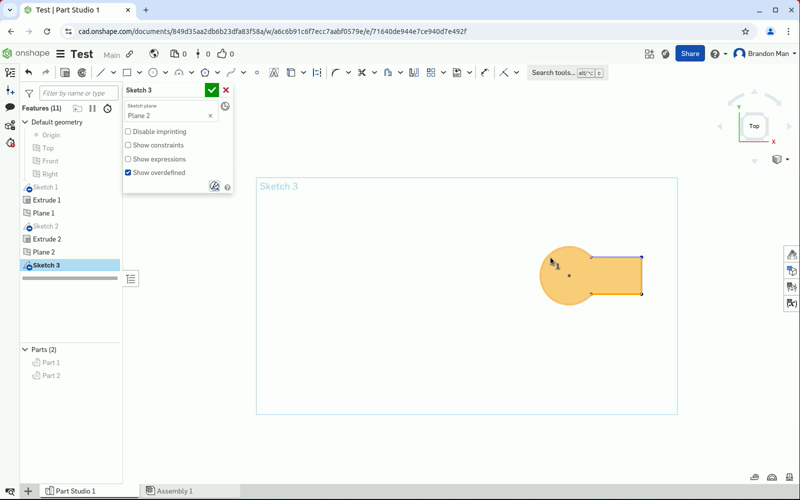
scroll(-6)
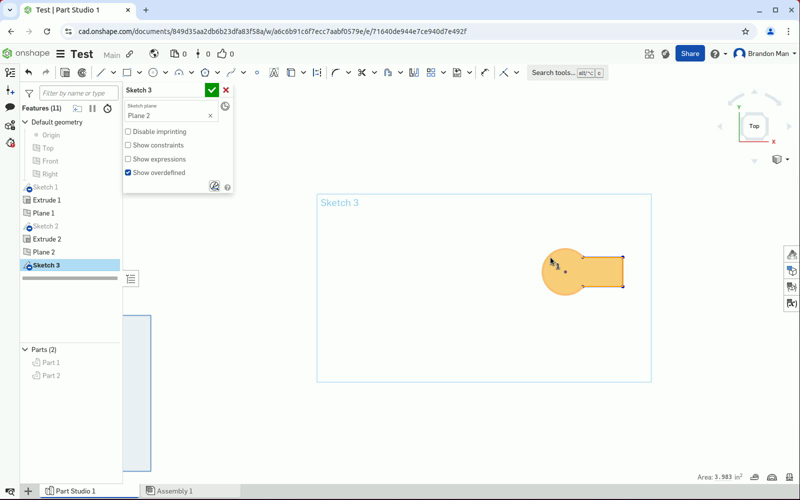
scroll(-6)
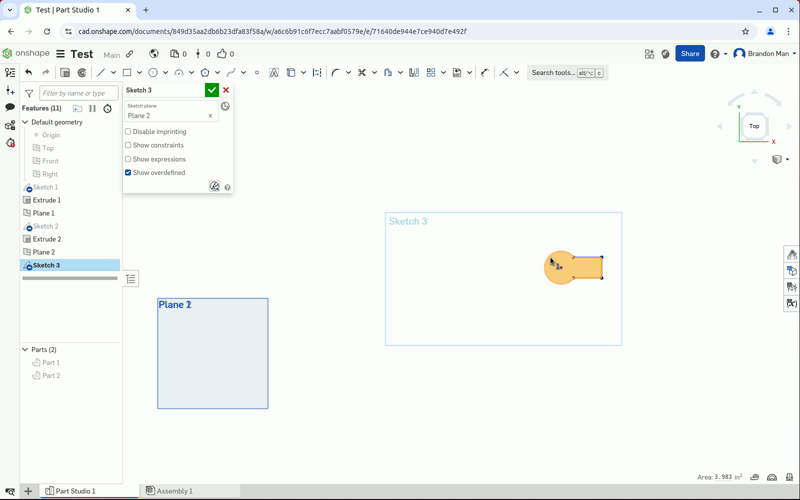
scroll(-6)
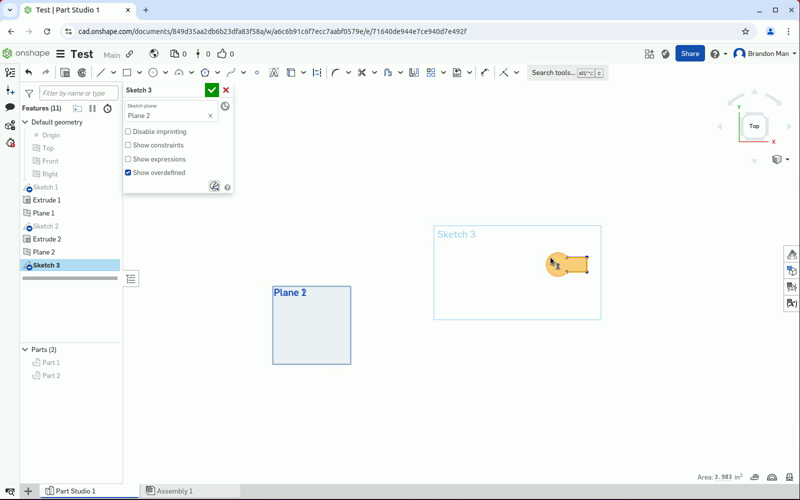
scroll(-6)
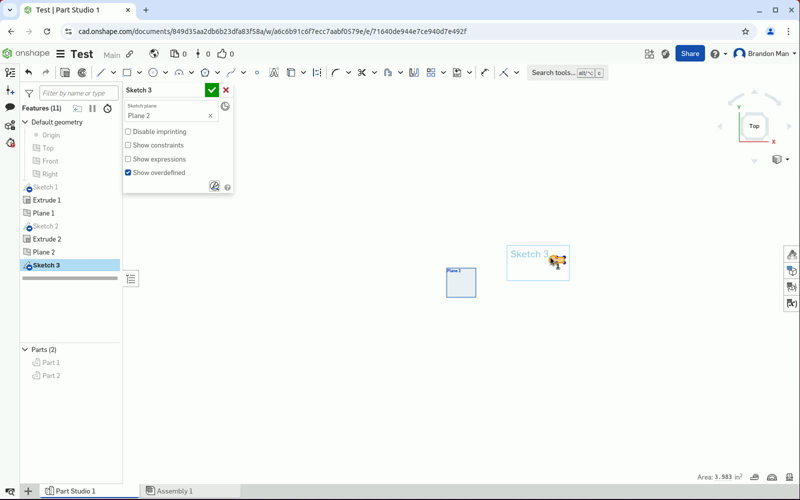
mouse_move(73, 352)
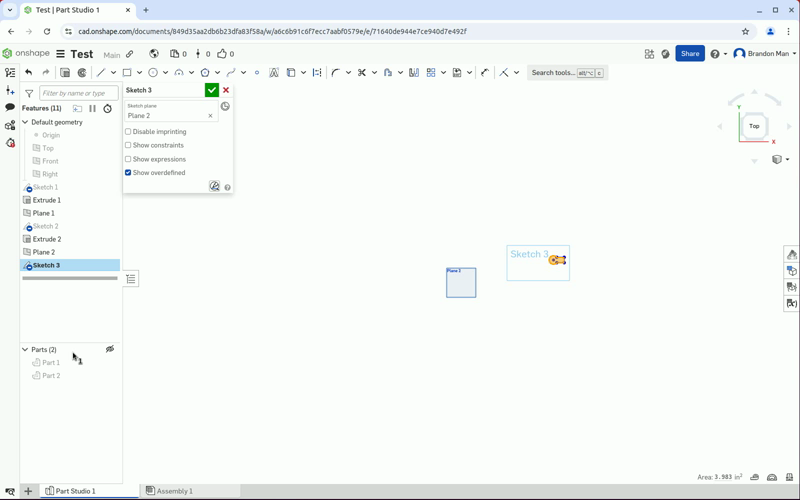
key(shift+y)
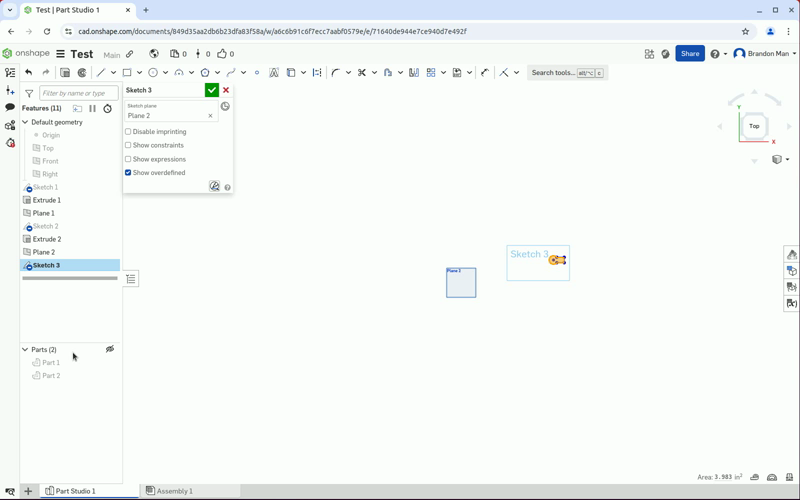
key(shift+e)
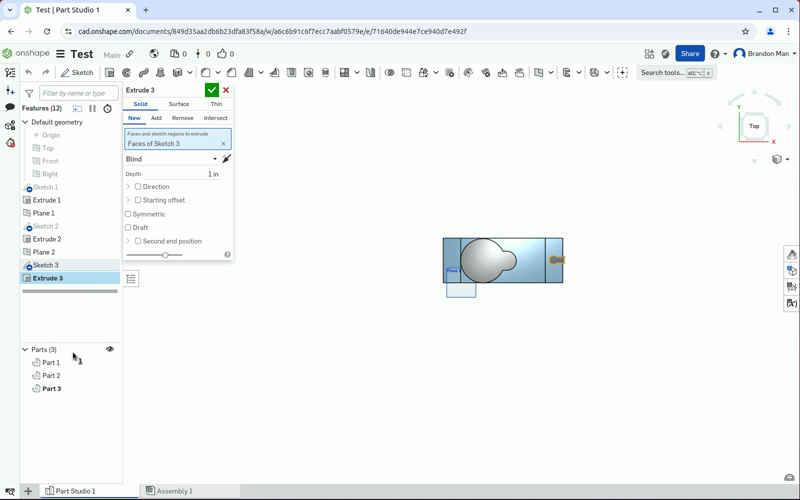
mouse_move(143, 106)
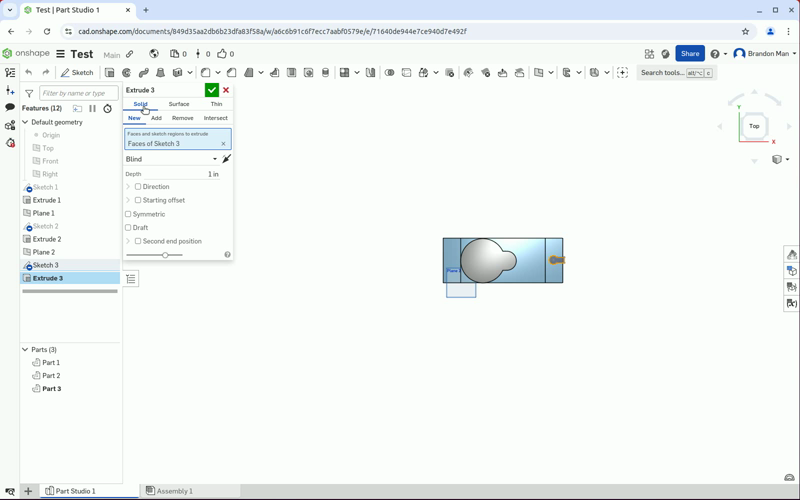
click(143, 106)
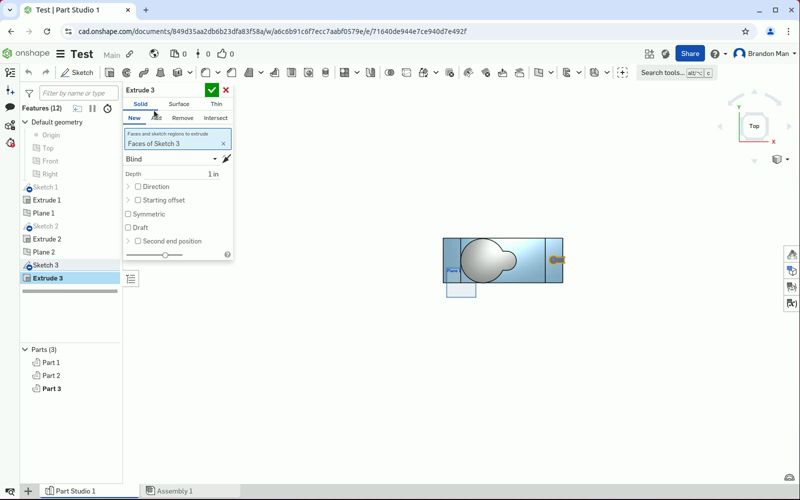
mouse_move(186, 120)
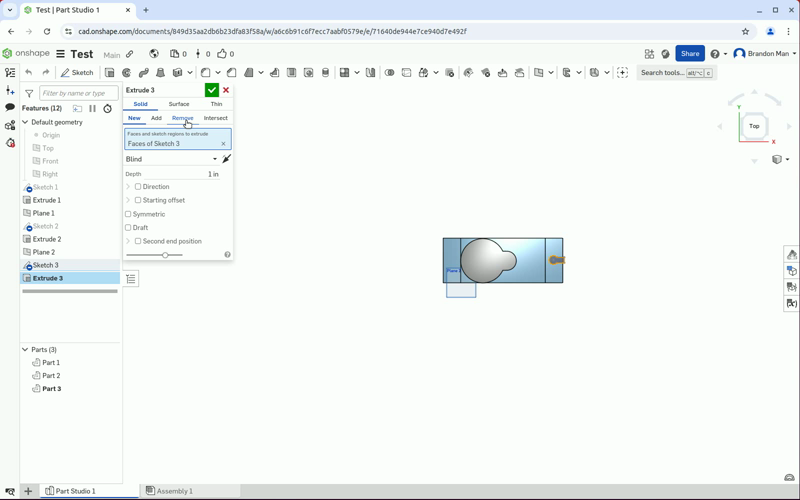
click(186, 120)
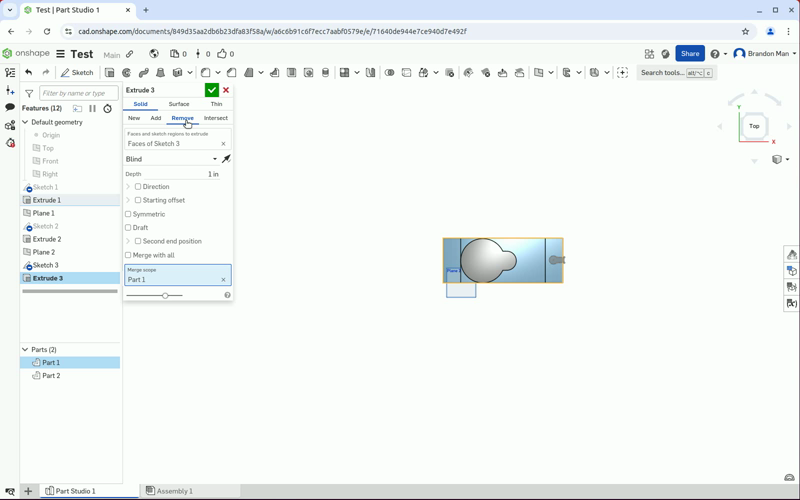
key(tab, 4)
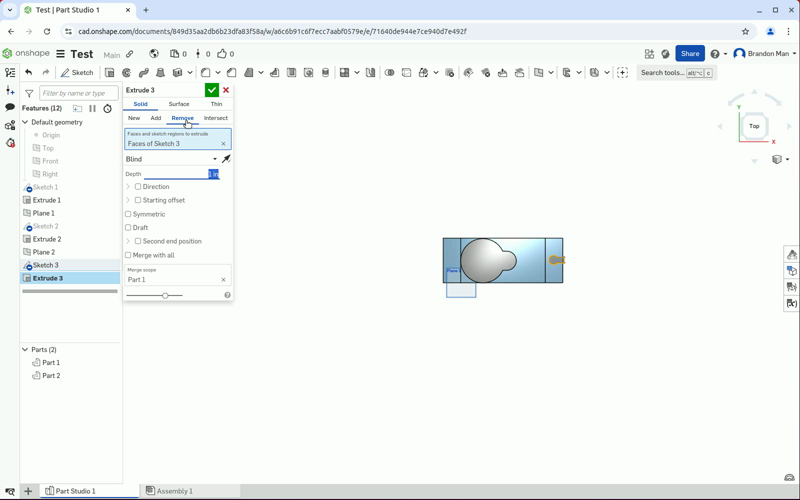
text(19.257)
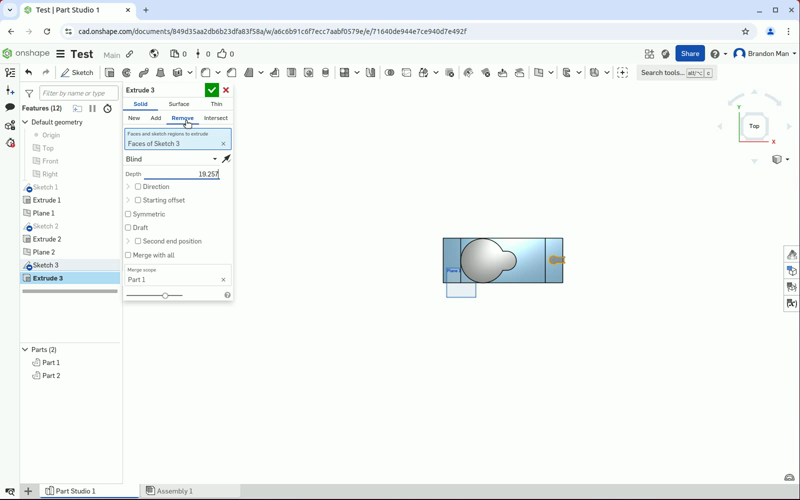
key(tab, 6)
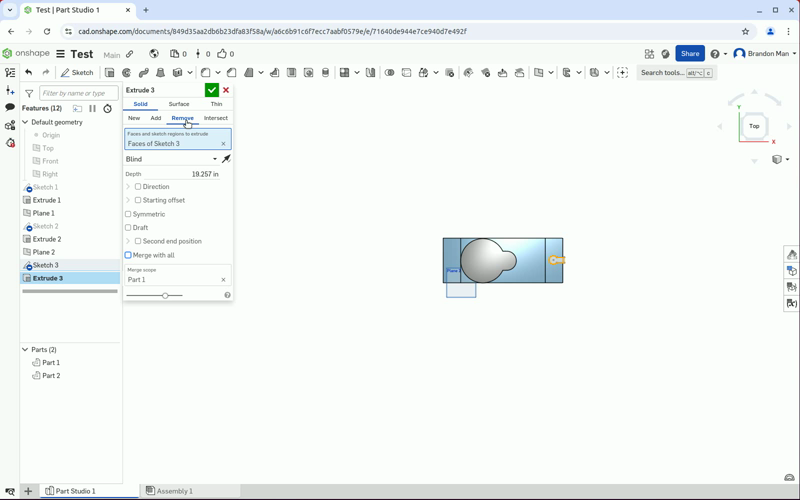
key(space)
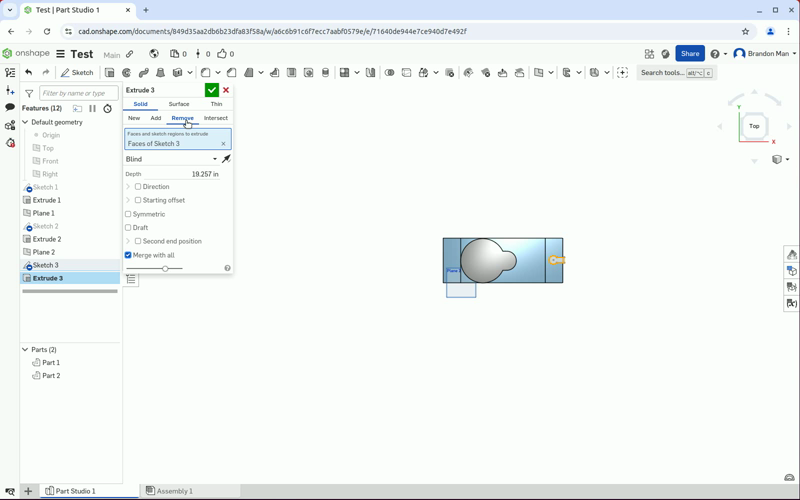
key(enter)
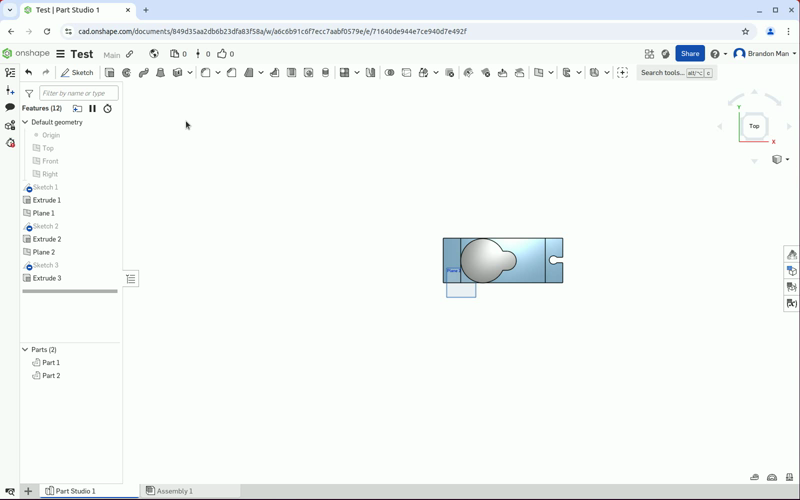
key(shift+h)
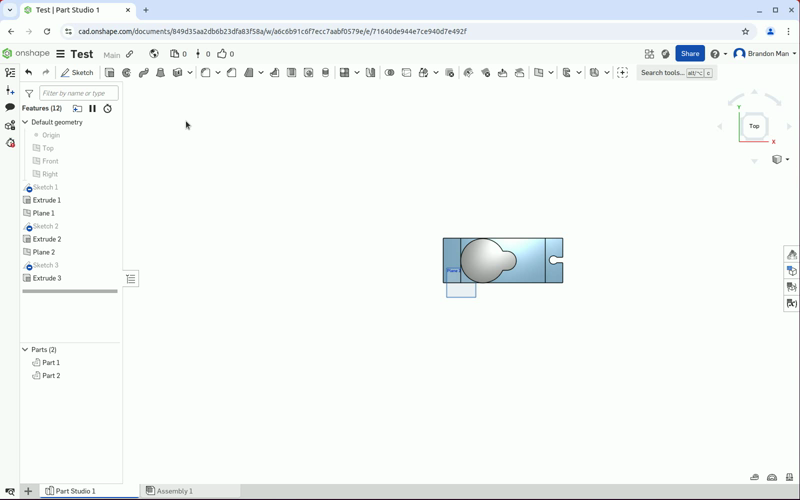
key(shift+h)
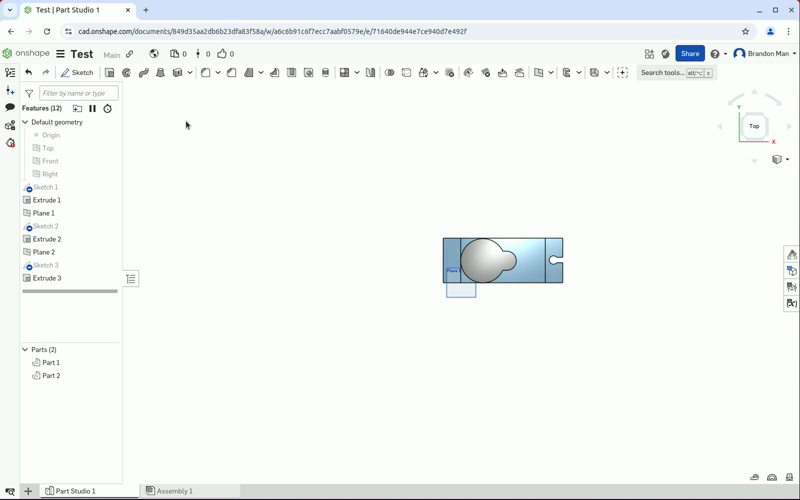
mouse_move(73, 189)
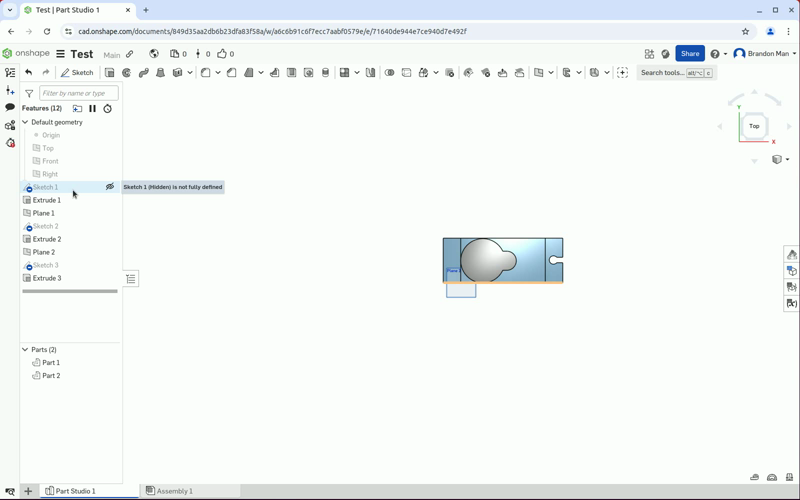
click(73, 189)
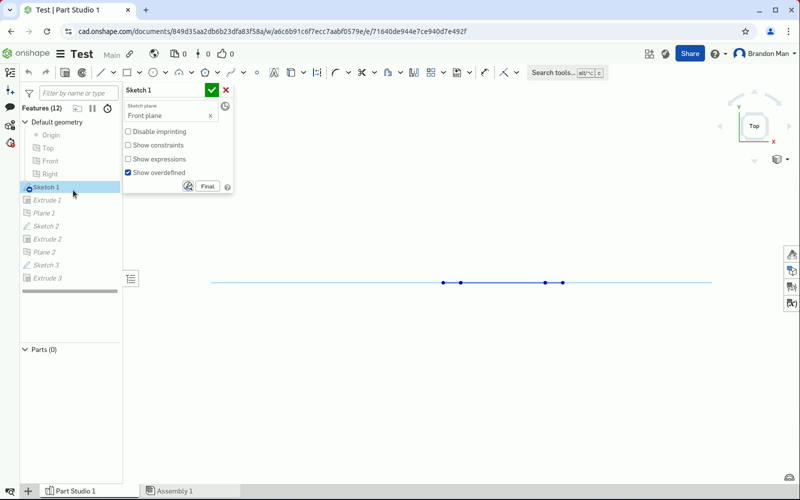
mouse_move(229, 92)
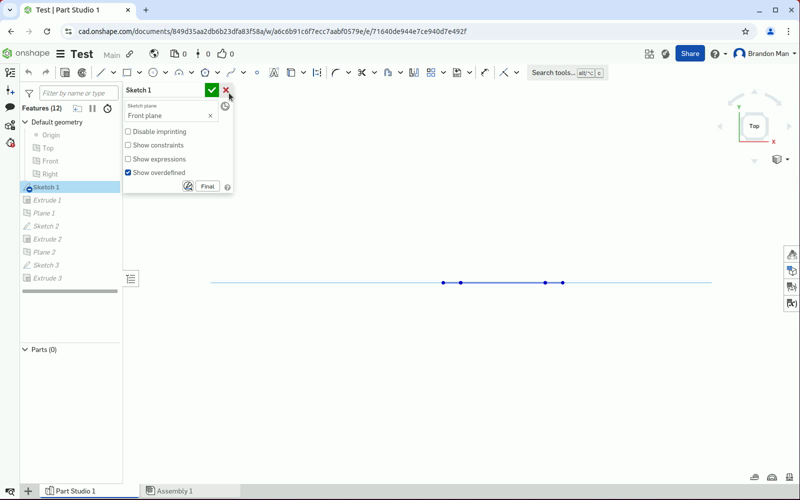
click(229, 92)
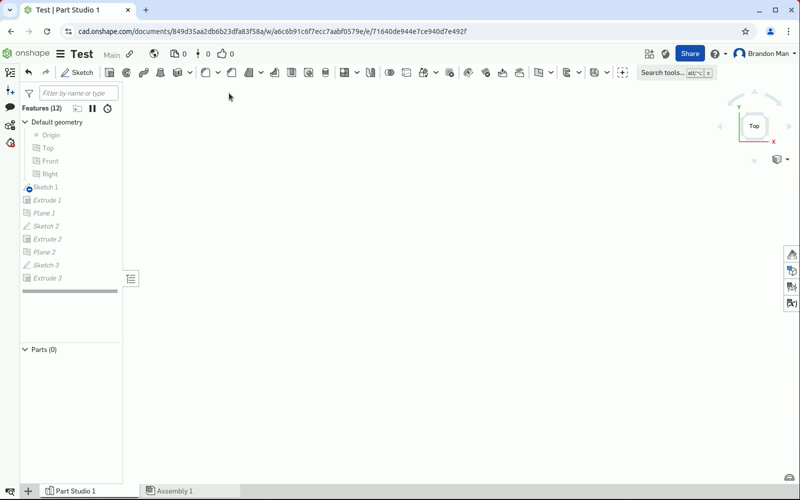
key(shift+s)
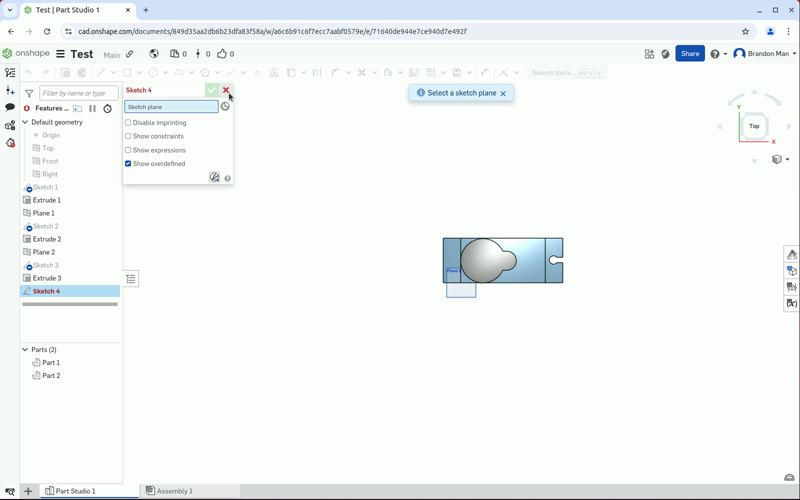
mouse_move(73, 254)
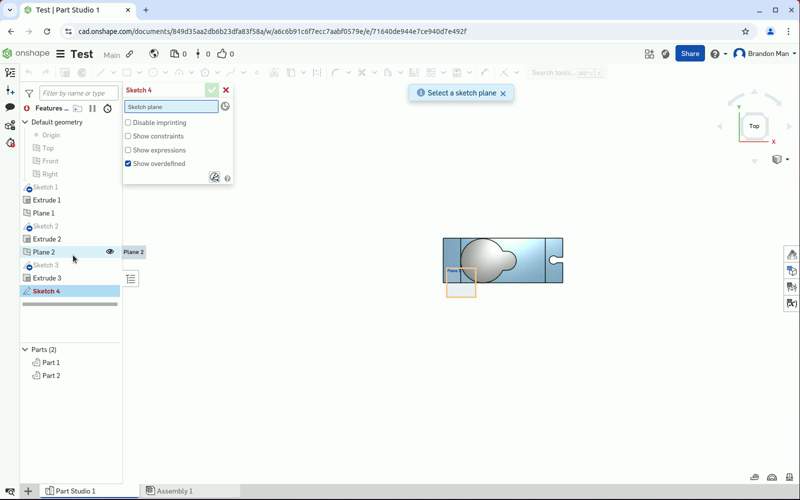
click(73, 254)
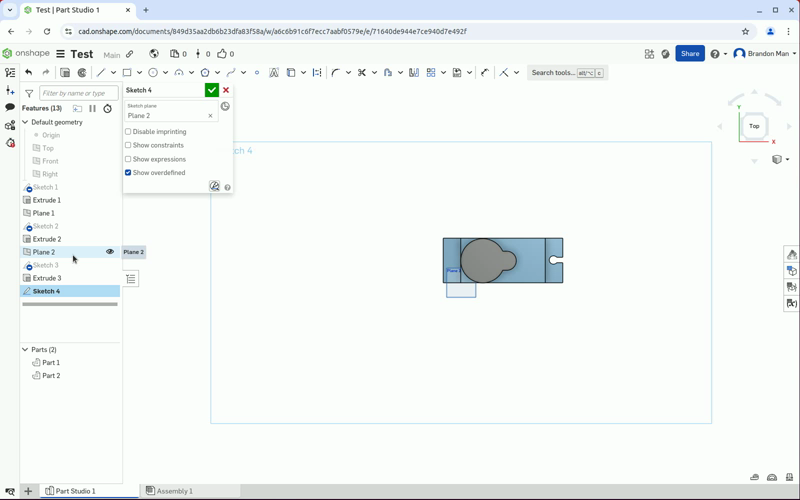
mouse_move(73, 352)
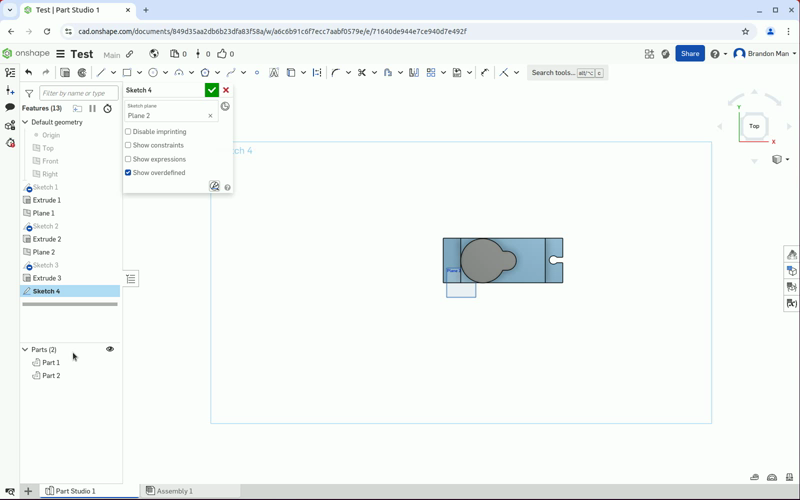
key(y)
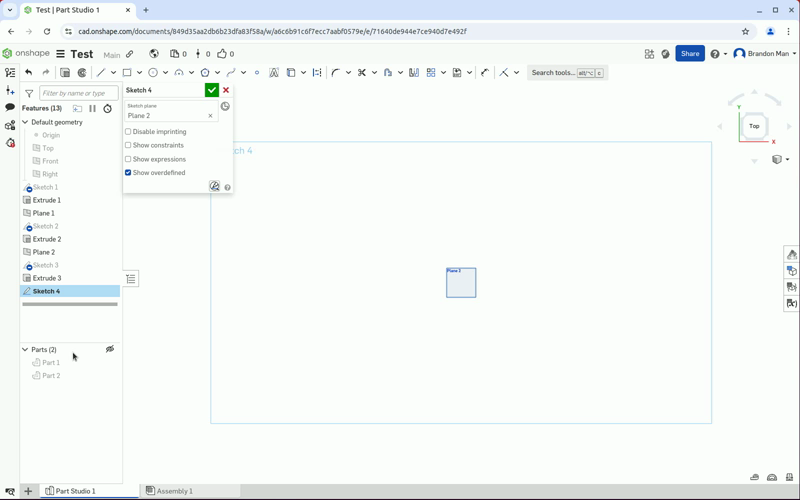
key(l)
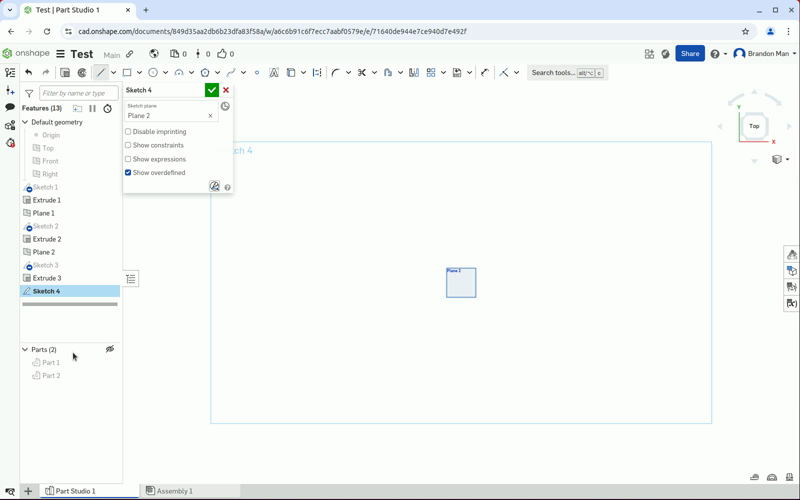
key_down(shift)
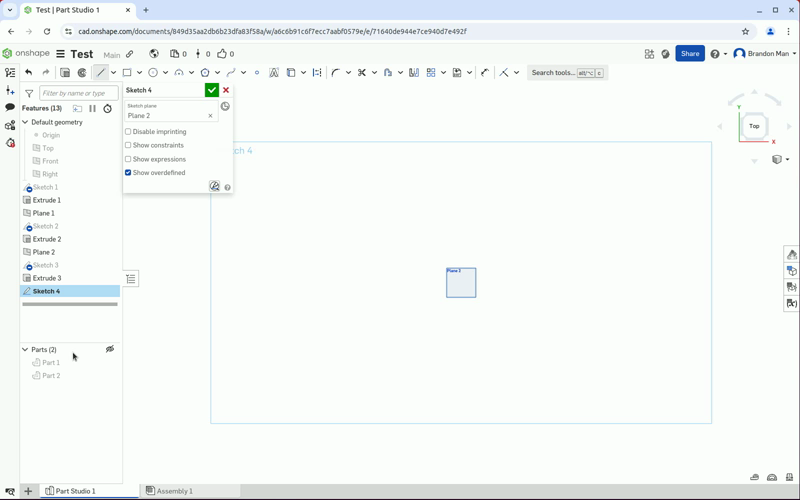
mouse_move(443, 262)
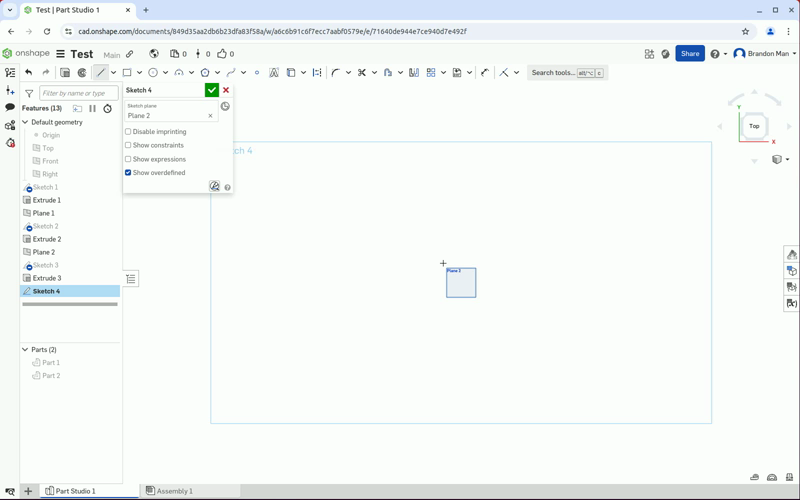
click(443, 262)
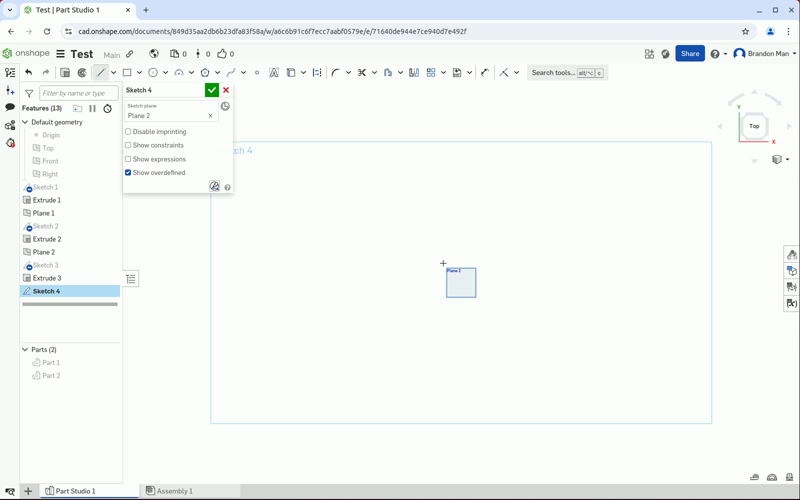
key_up(shift)
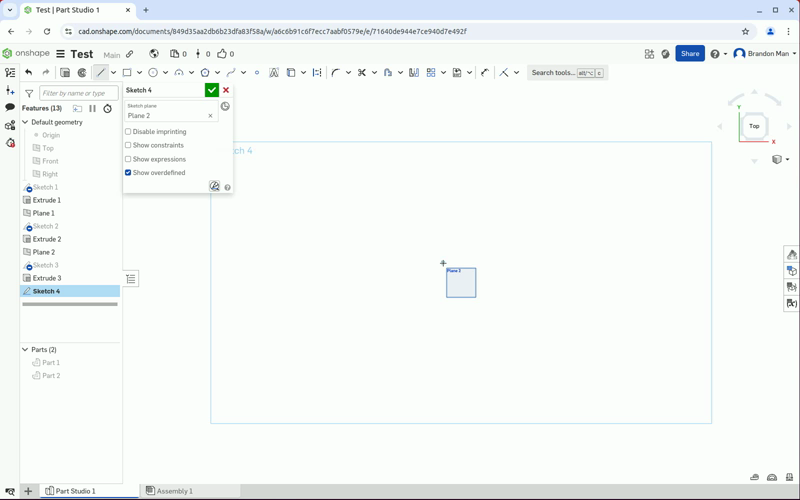
key_down(shift)
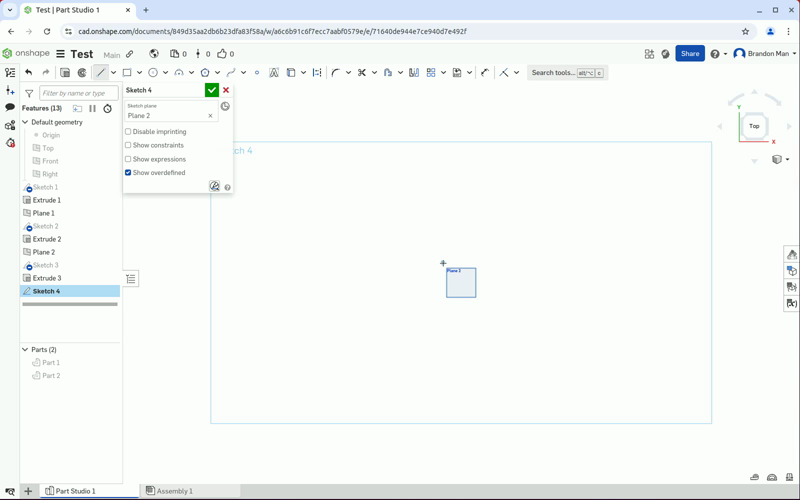
mouse_move(473, 262)
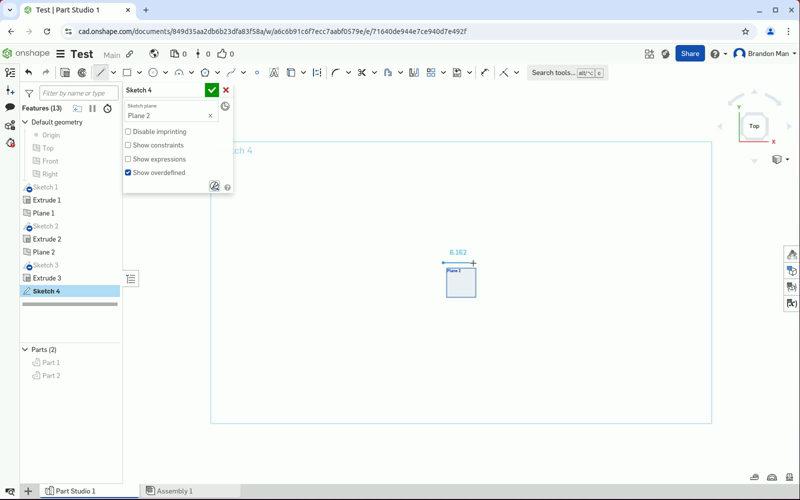
mouse_move(449, 262)
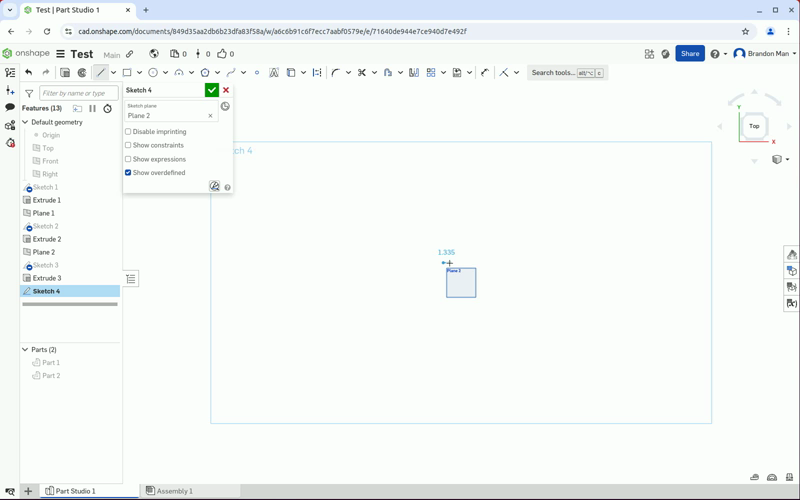
scroll(6)
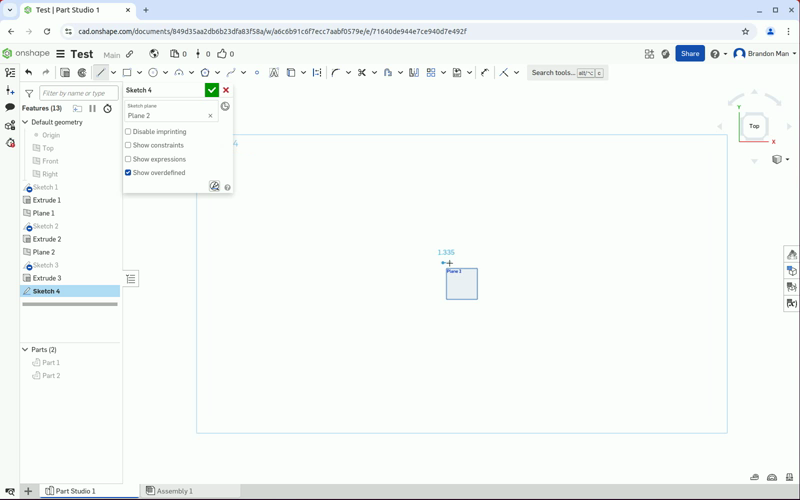
scroll(6)
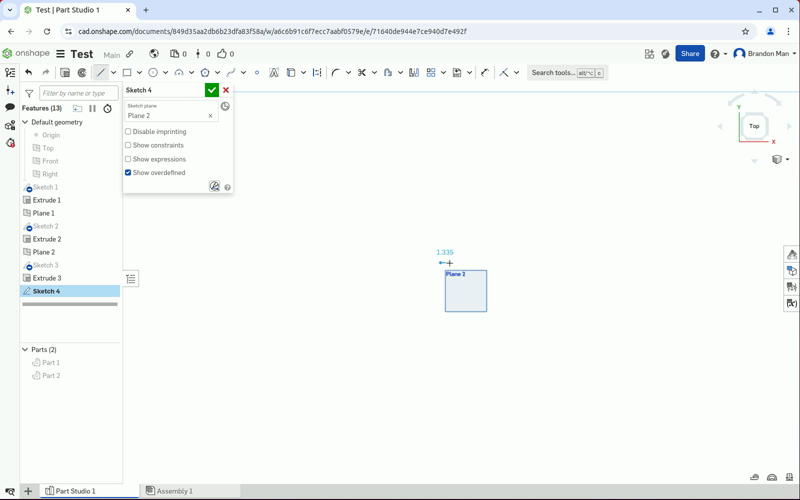
scroll(6)
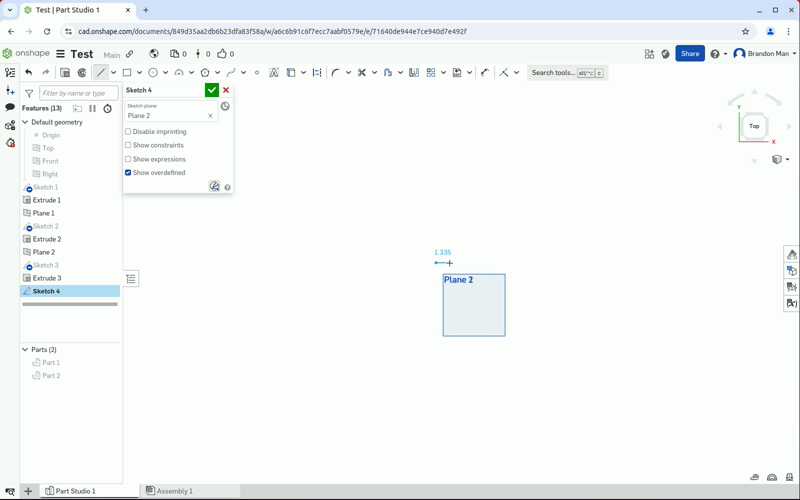
scroll(6)
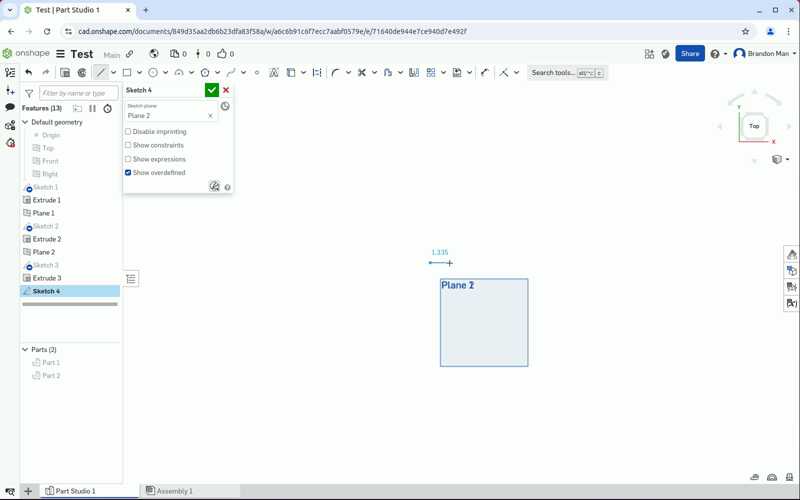
scroll(6)
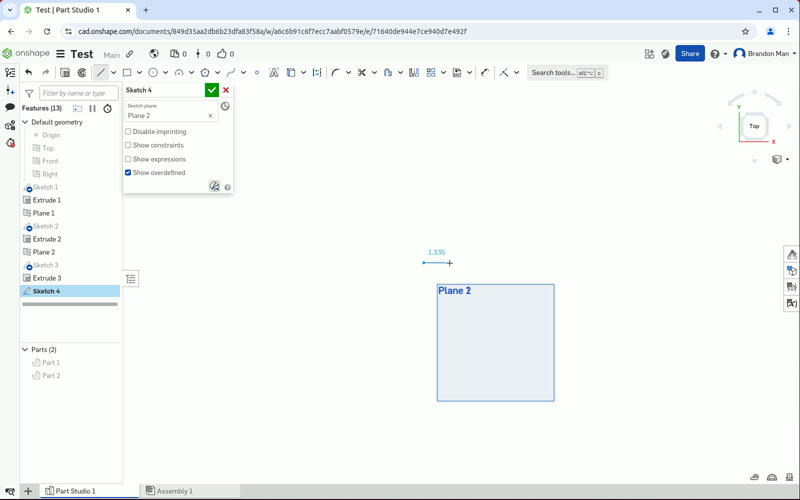
scroll(6)
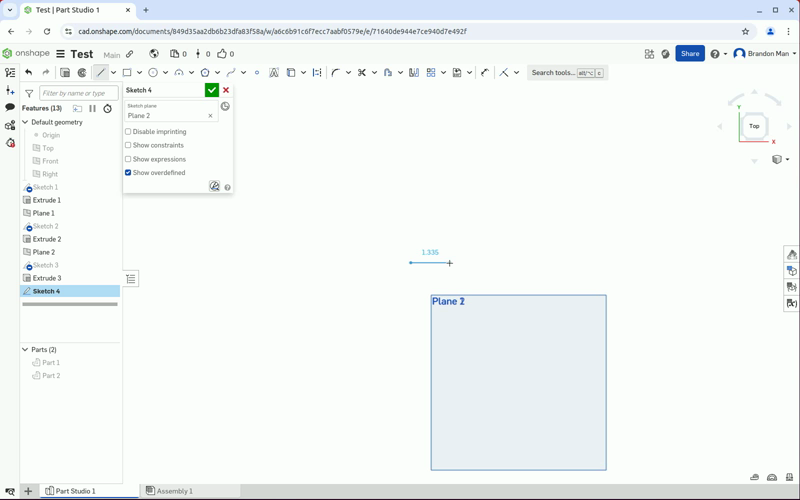
scroll(6)
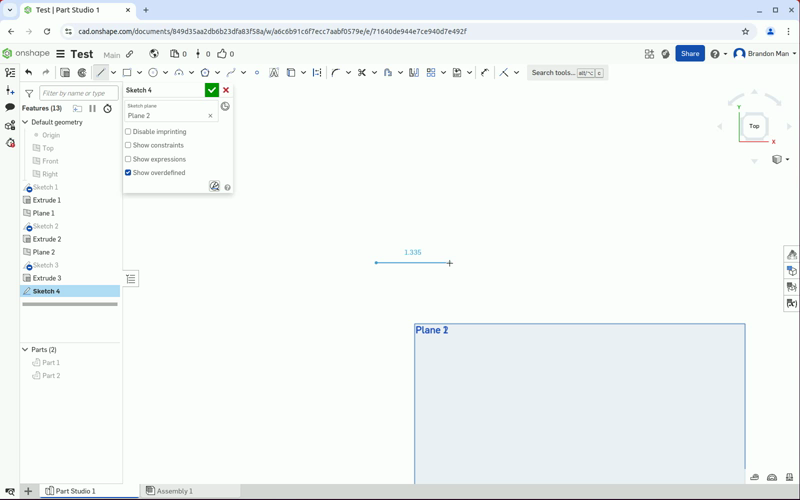
click(449, 262)
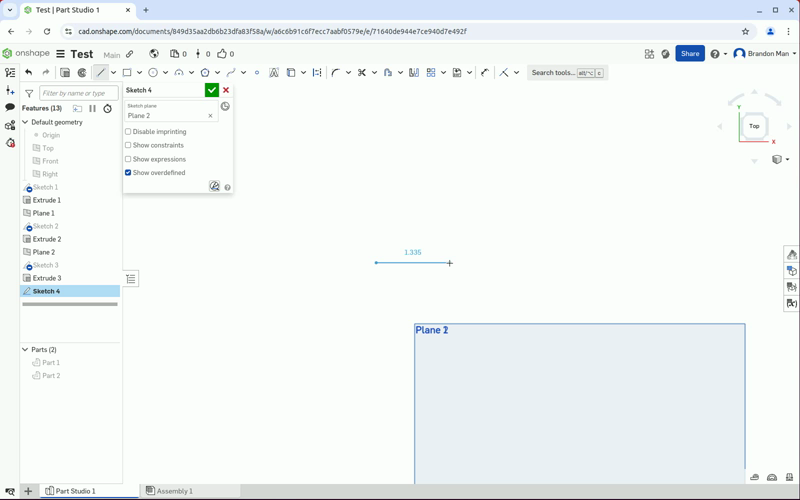
scroll(-6)
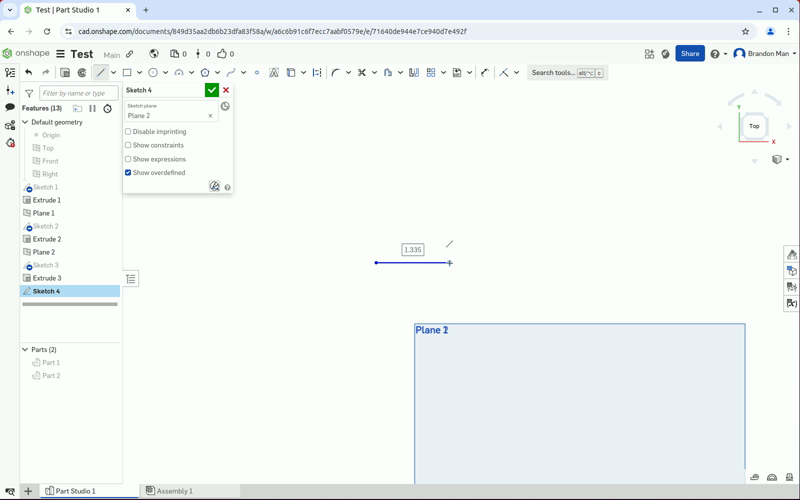
scroll(-6)
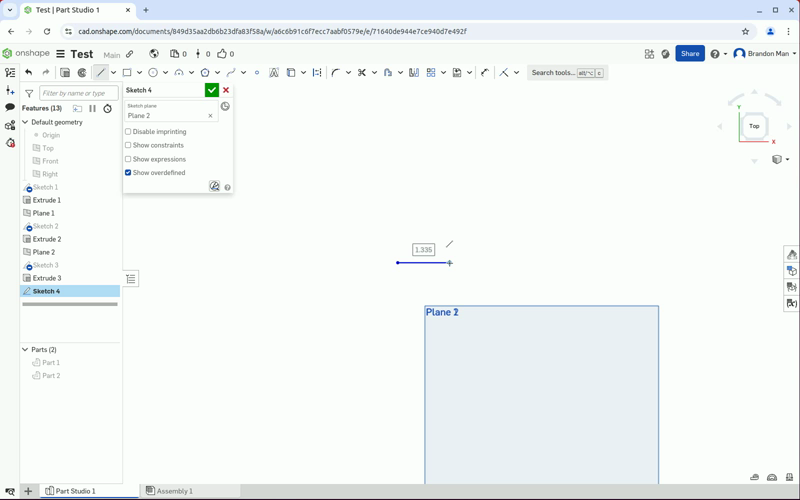
scroll(-6)
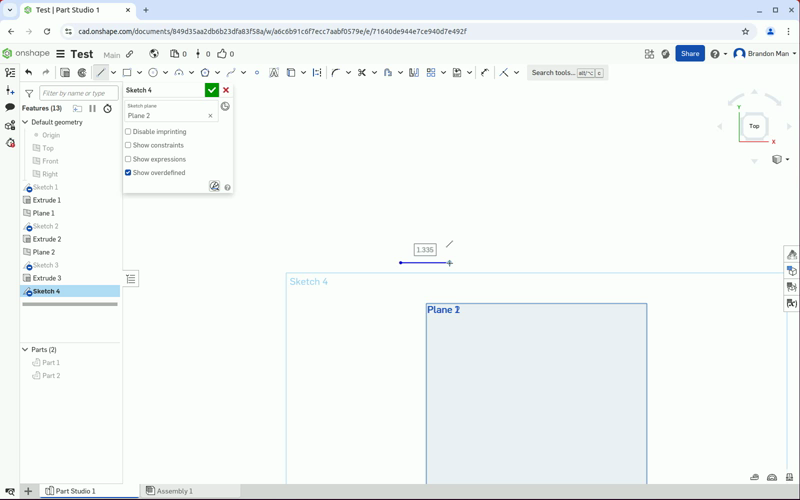
scroll(-6)
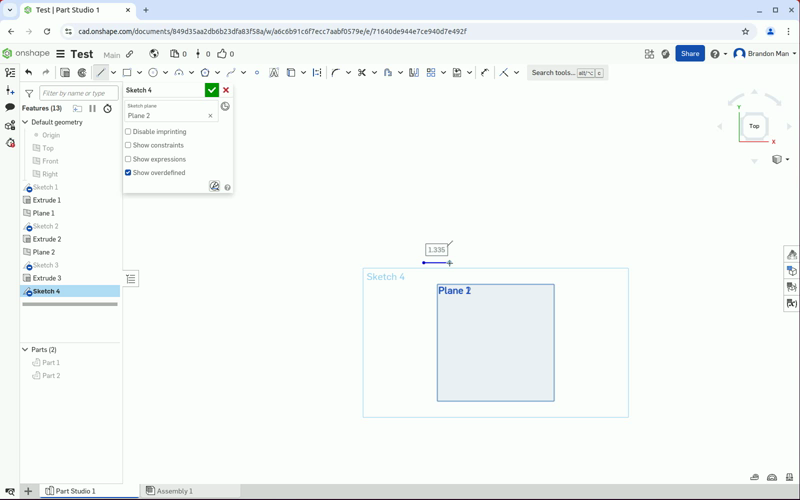
scroll(-6)
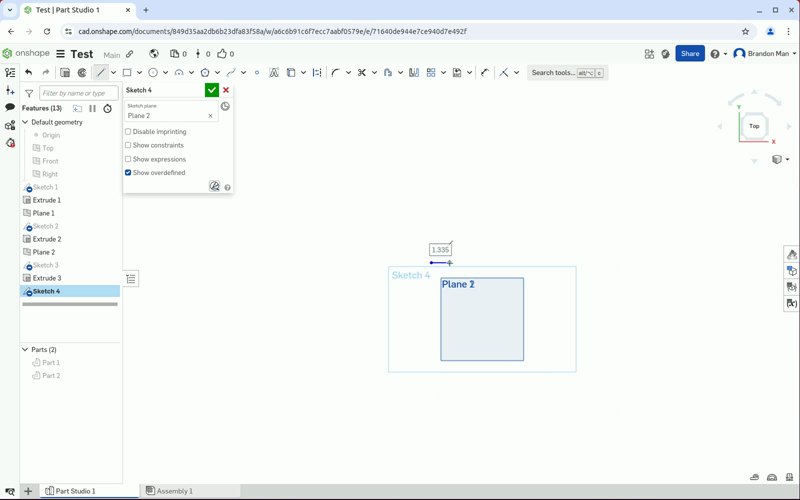
scroll(-6)
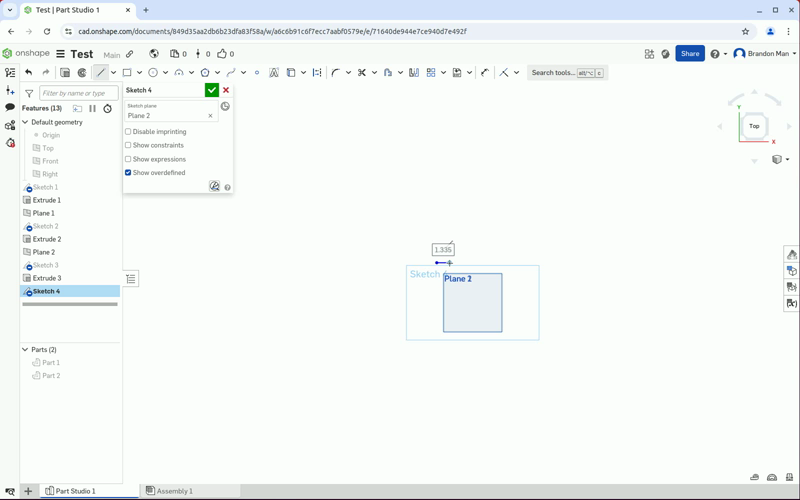
scroll(-6)
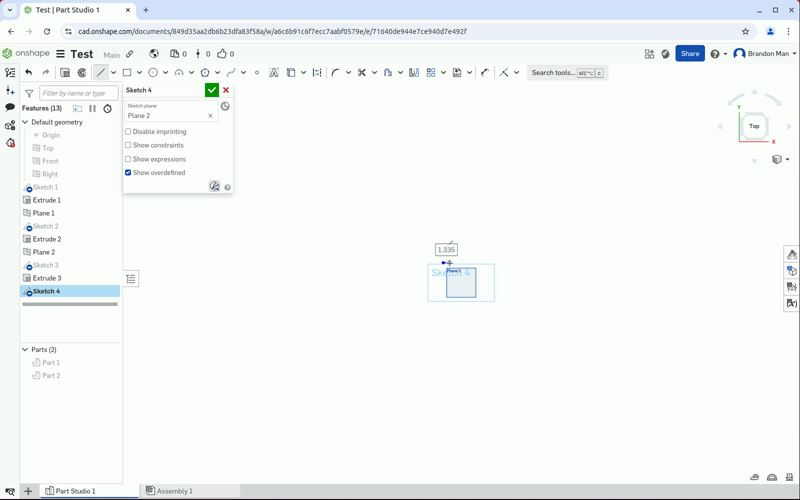
key_up(shift)
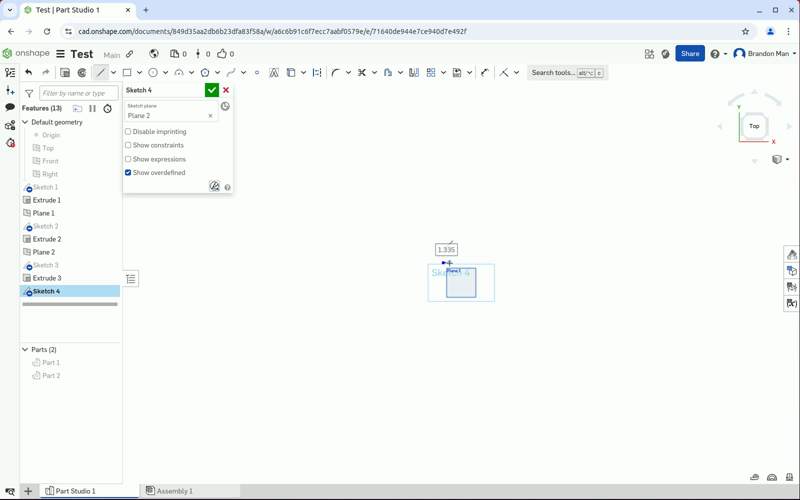
key(esc)
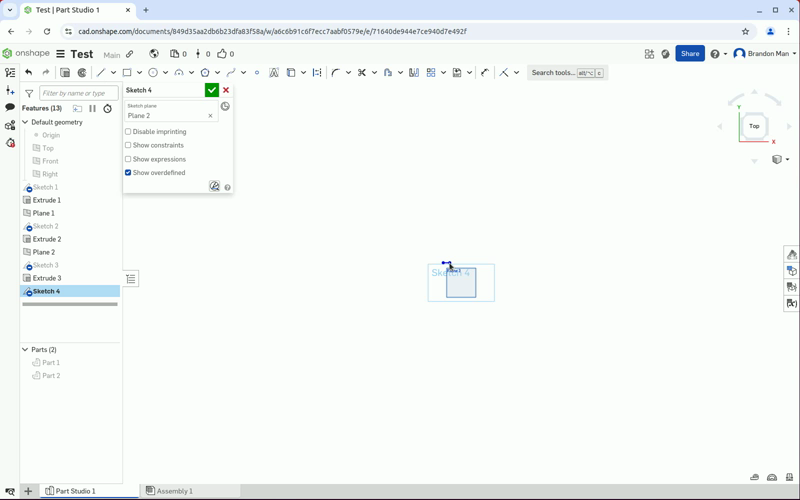
key(a)
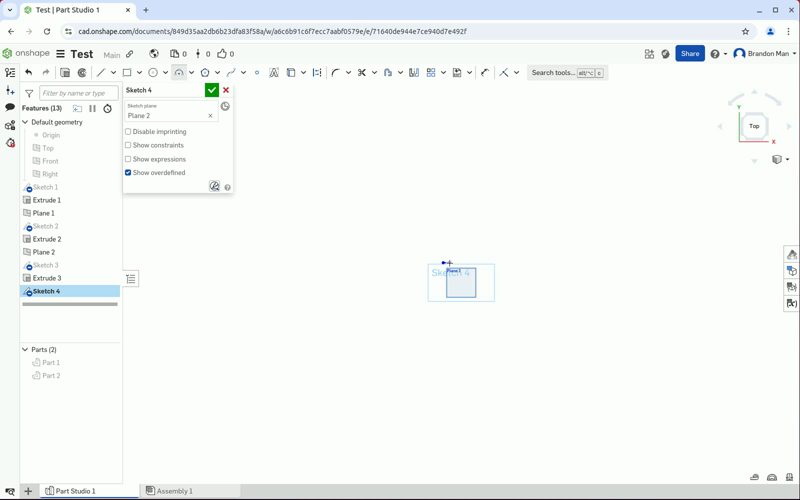
mouse_move(449, 262)
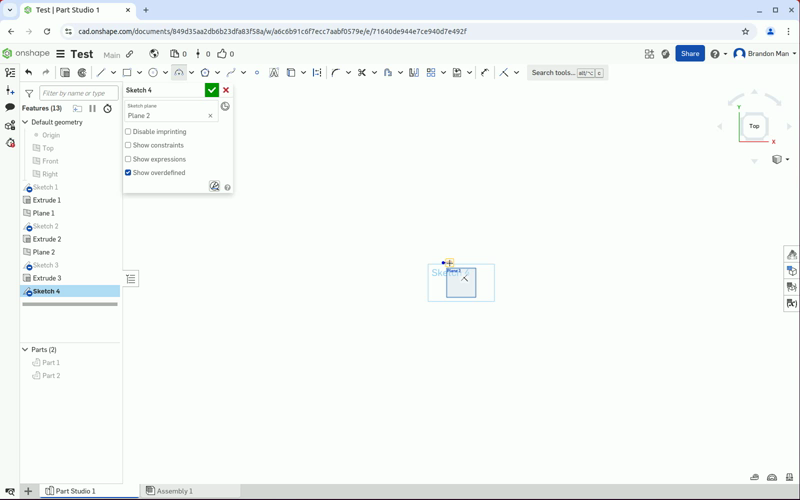
click(449, 262)
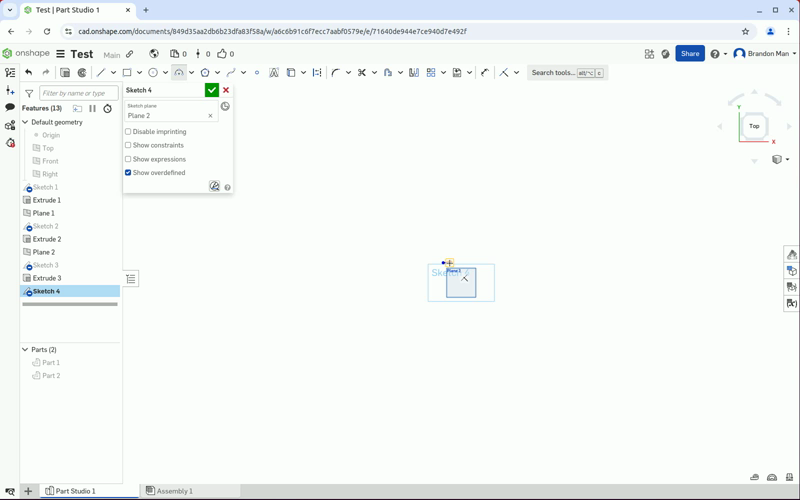
key_down(shift)
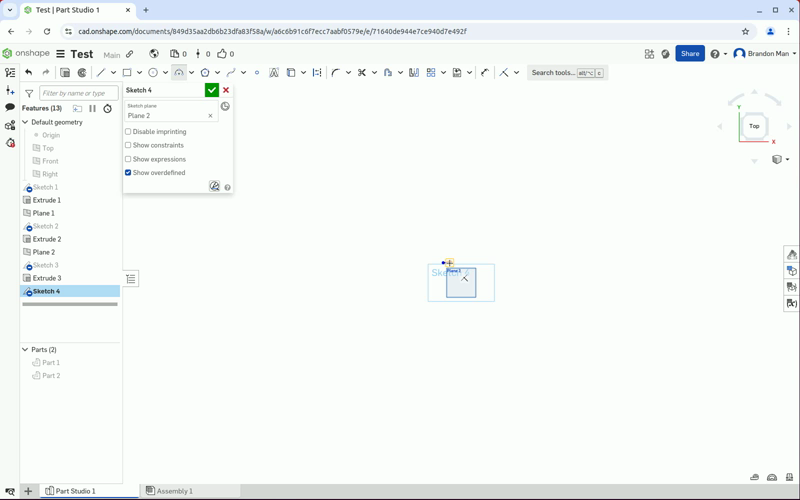
mouse_move(449, 257)
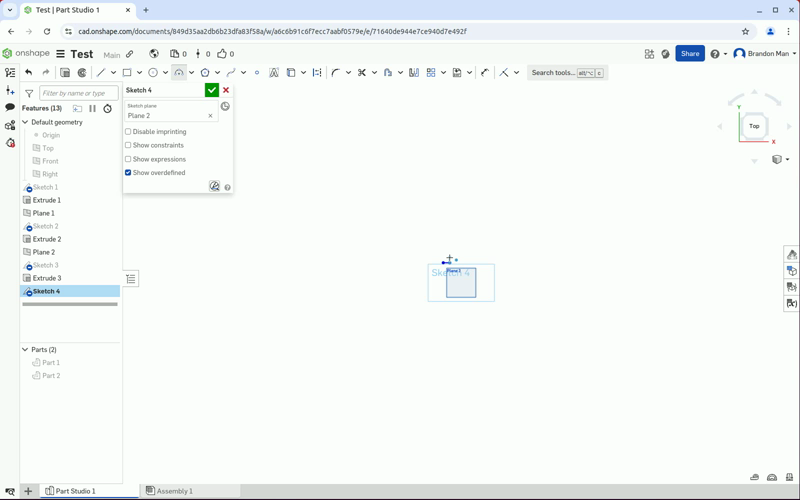
scroll(6)
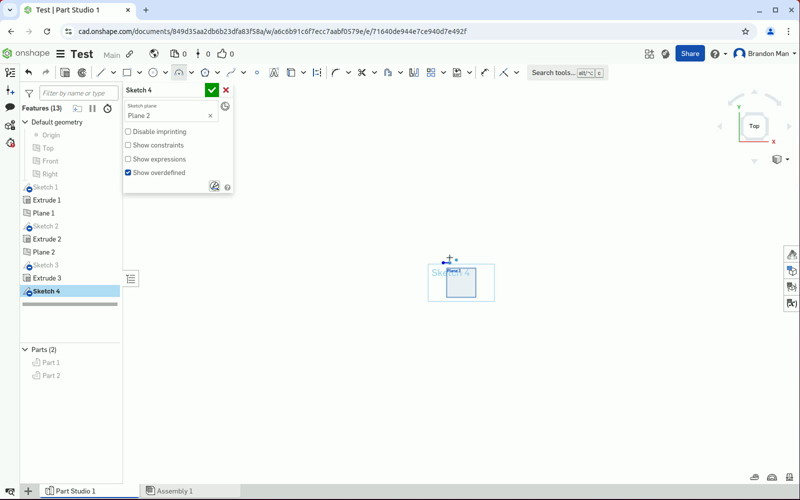
scroll(6)
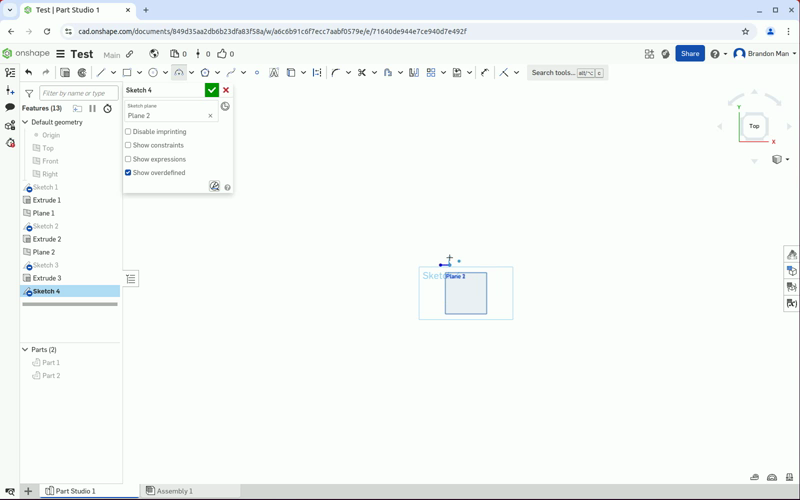
scroll(6)
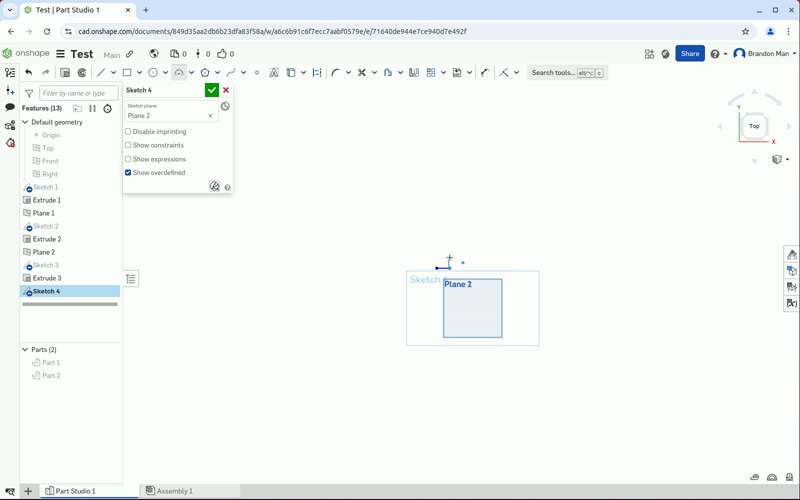
scroll(6)
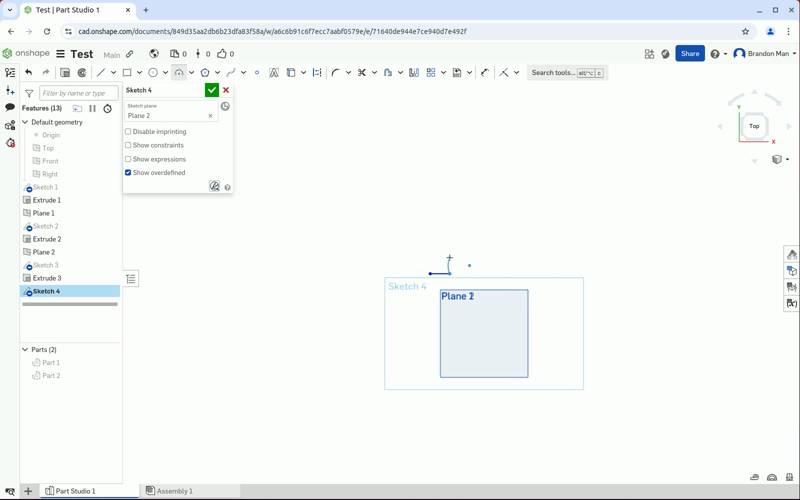
scroll(6)
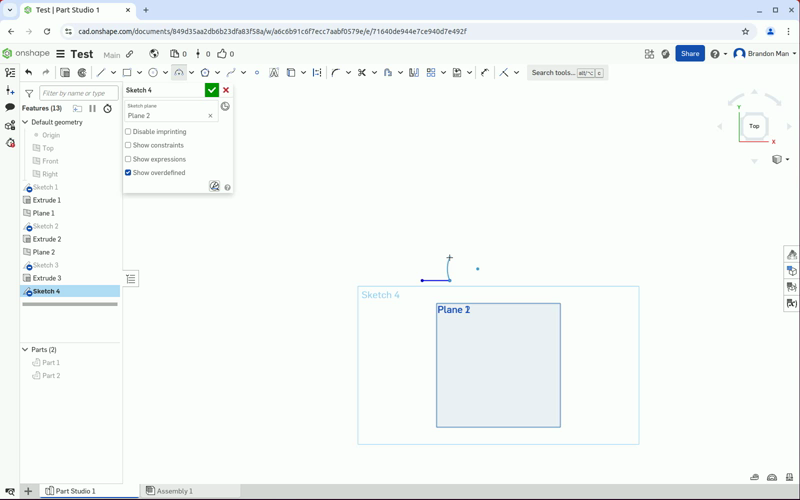
scroll(6)
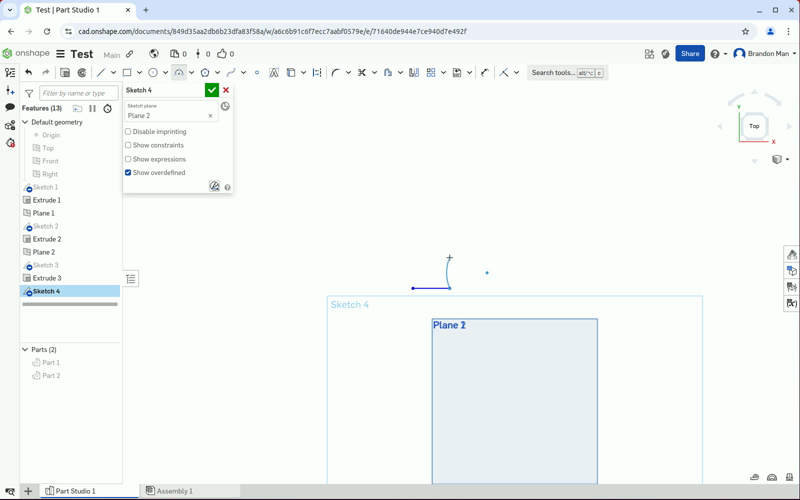
scroll(6)
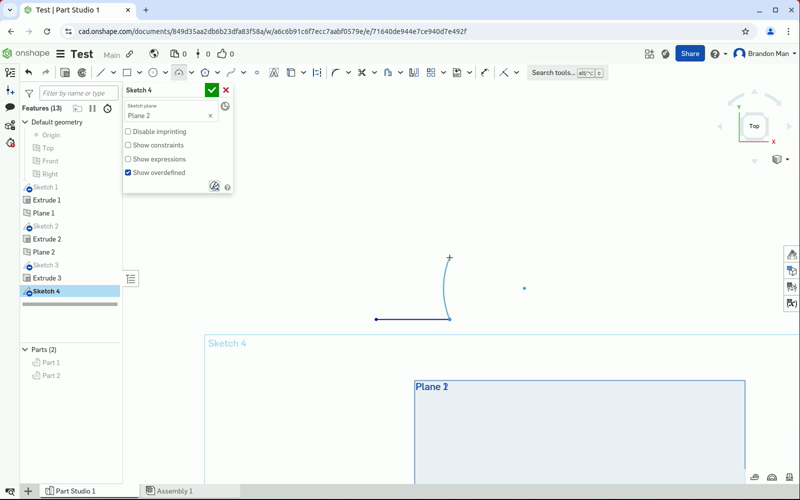
click(449, 257)
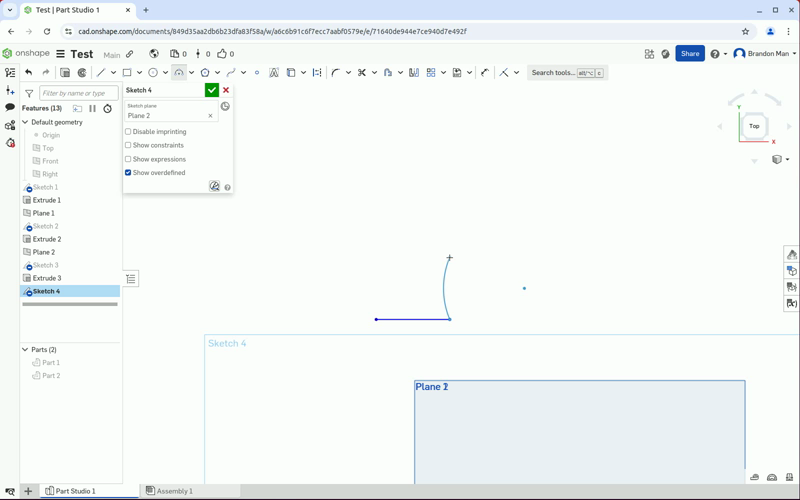
scroll(-6)
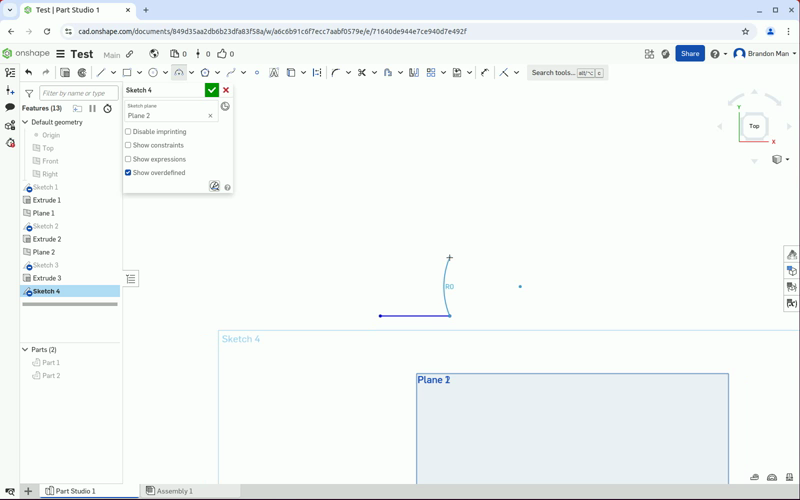
scroll(-6)
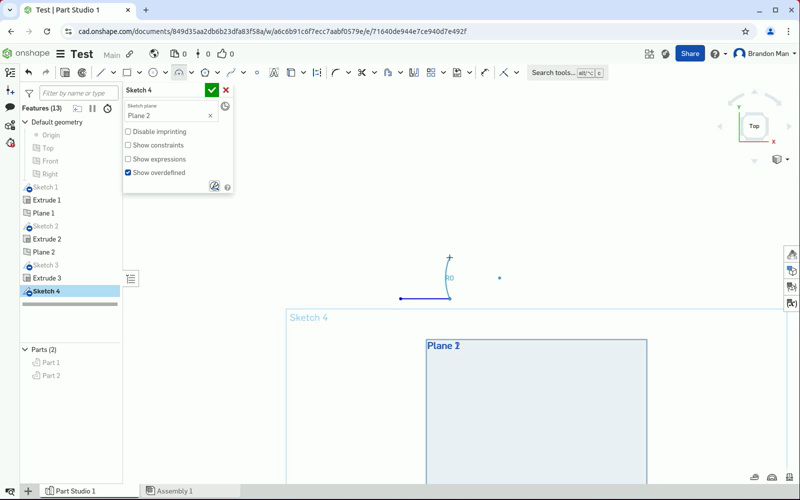
scroll(-6)
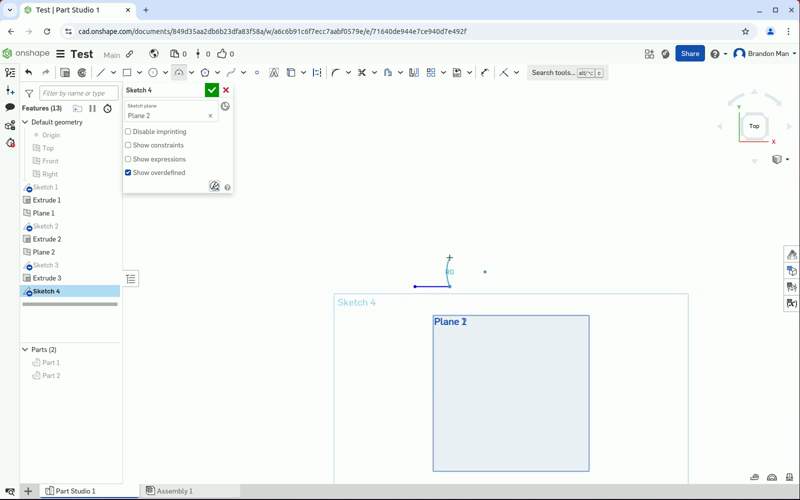
scroll(-6)
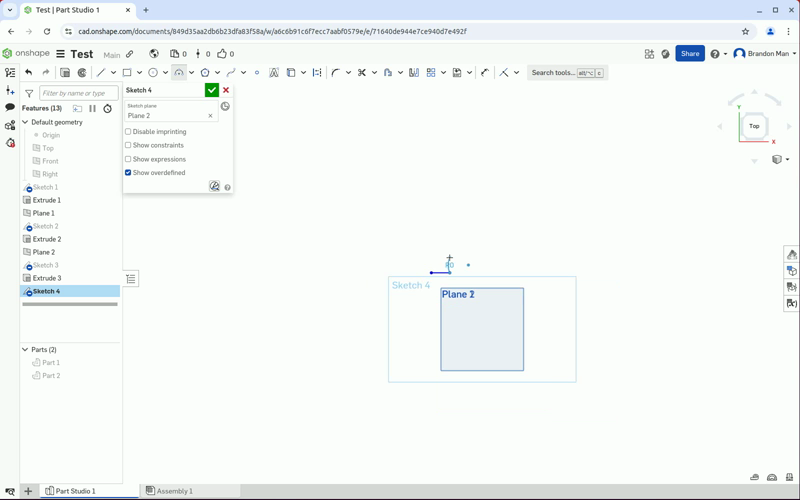
scroll(-6)
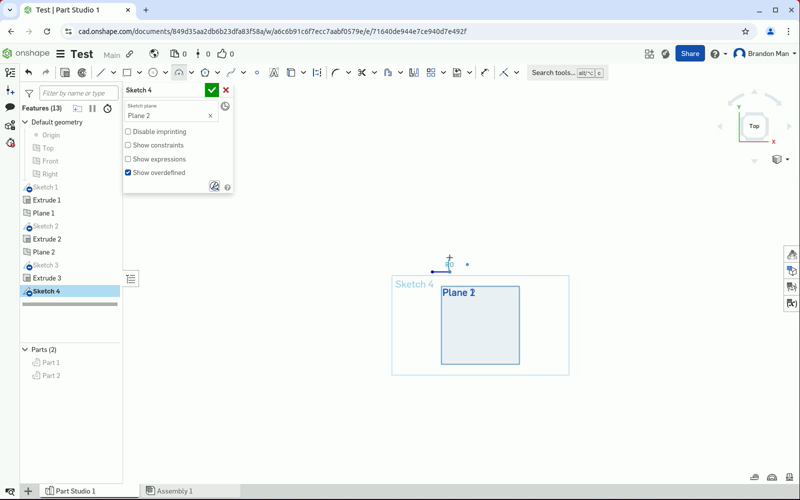
scroll(-6)
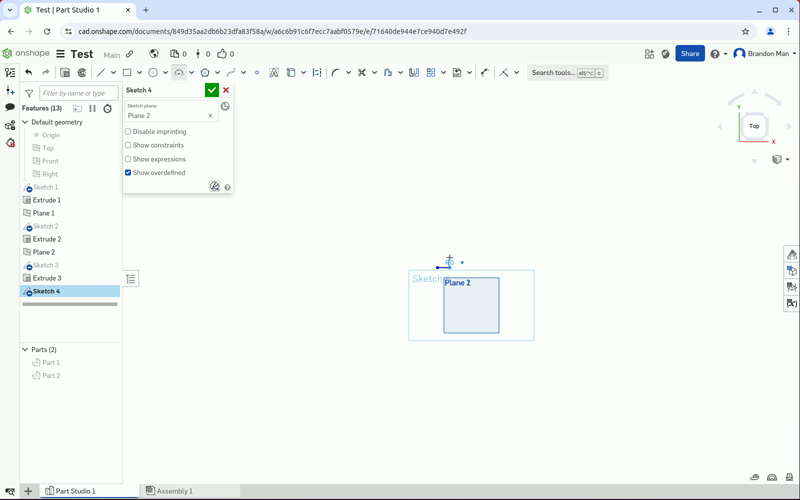
scroll(-6)
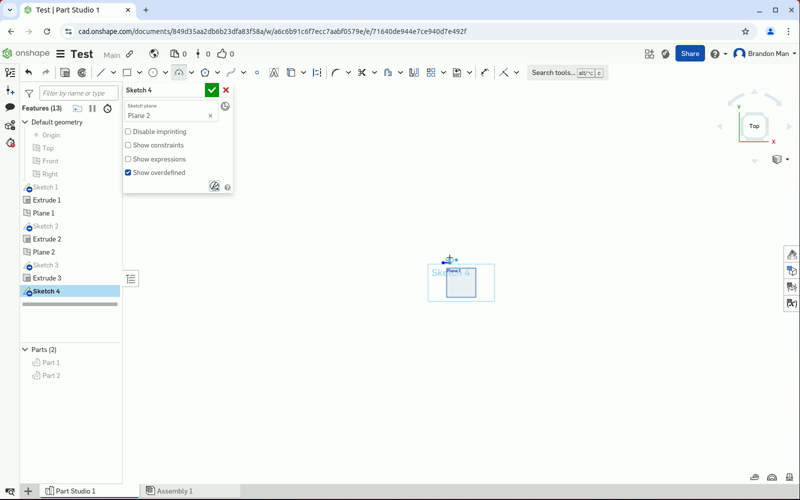
mouse_move(456, 260)
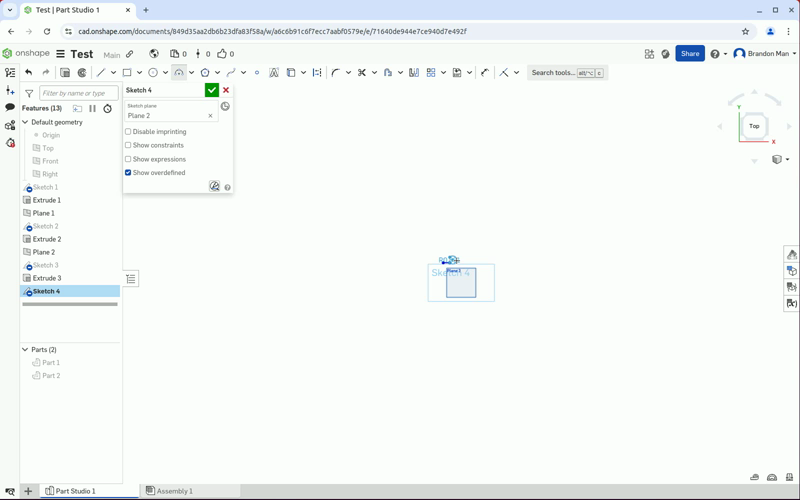
scroll(6)
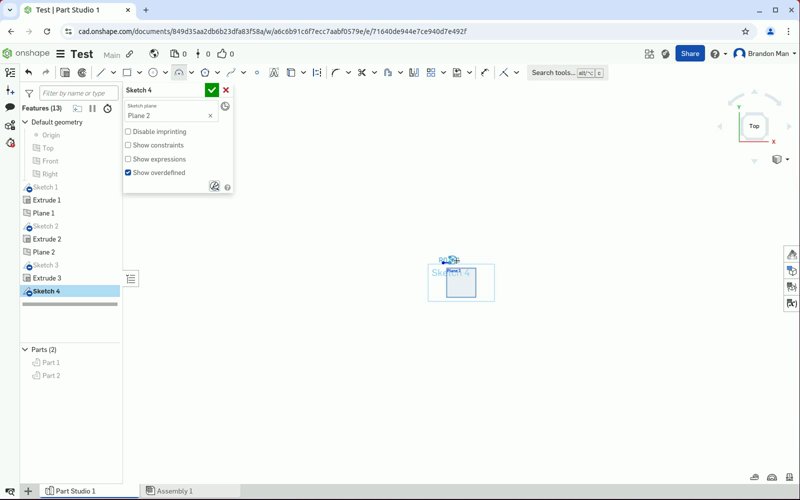
scroll(6)
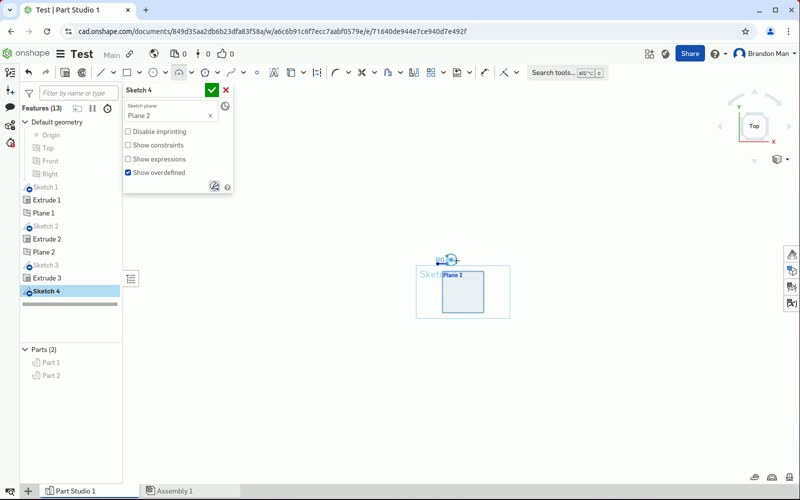
scroll(6)
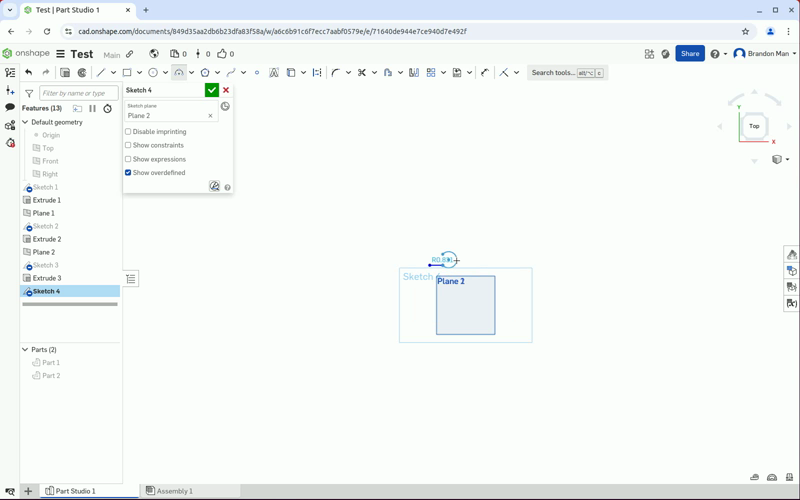
scroll(6)
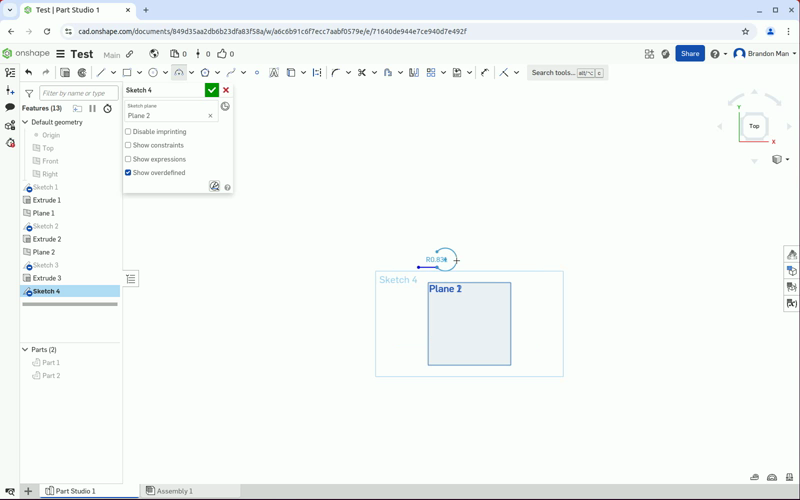
scroll(6)
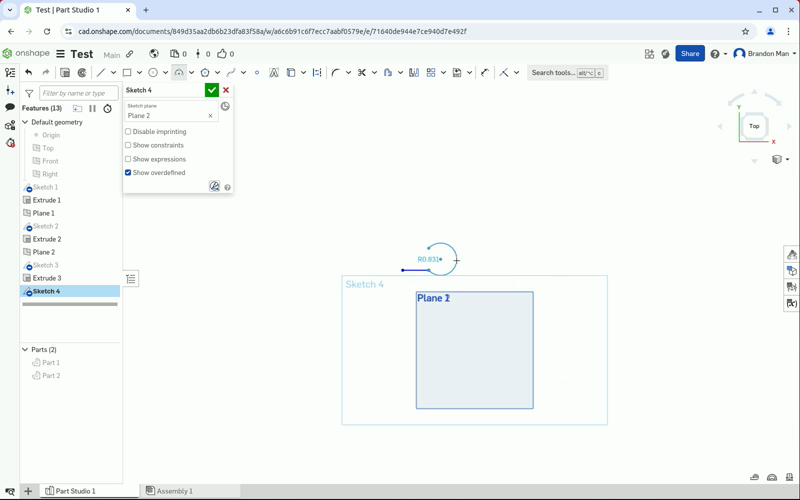
scroll(6)
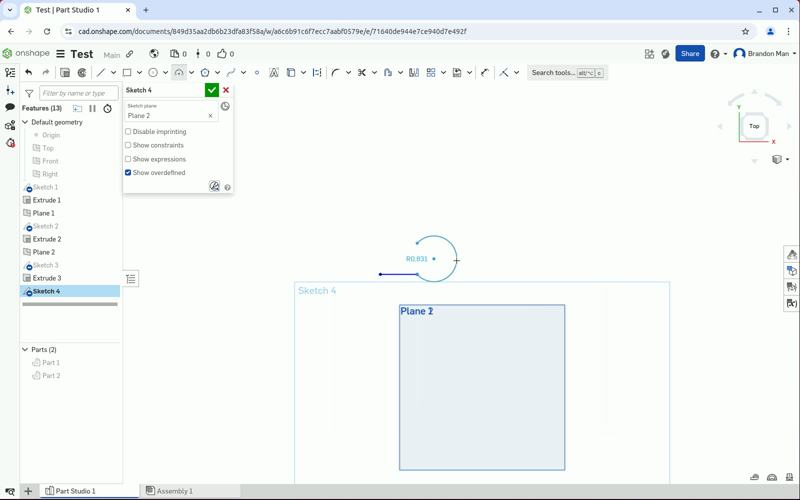
scroll(6)
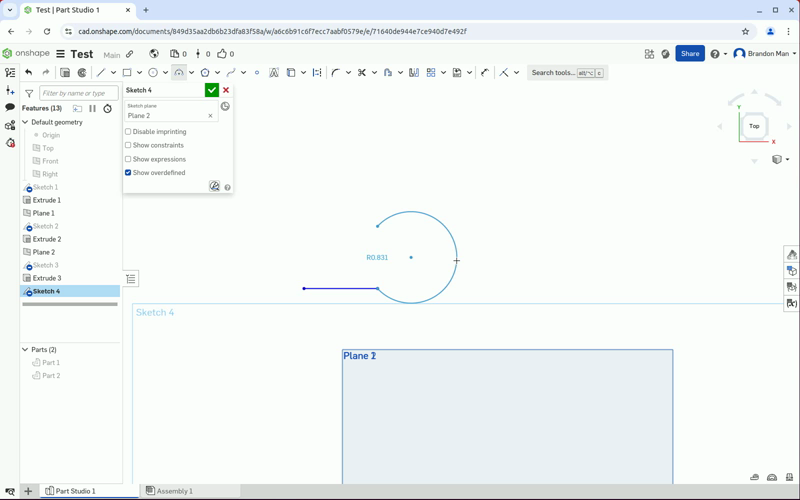
click(456, 260)
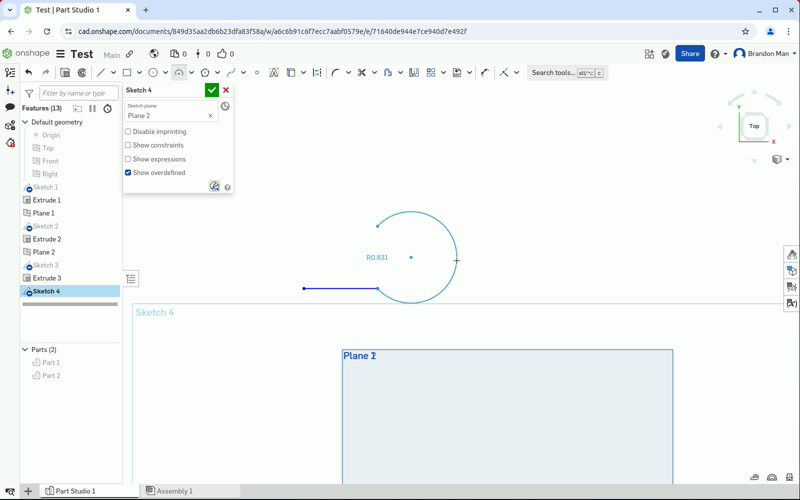
scroll(-6)
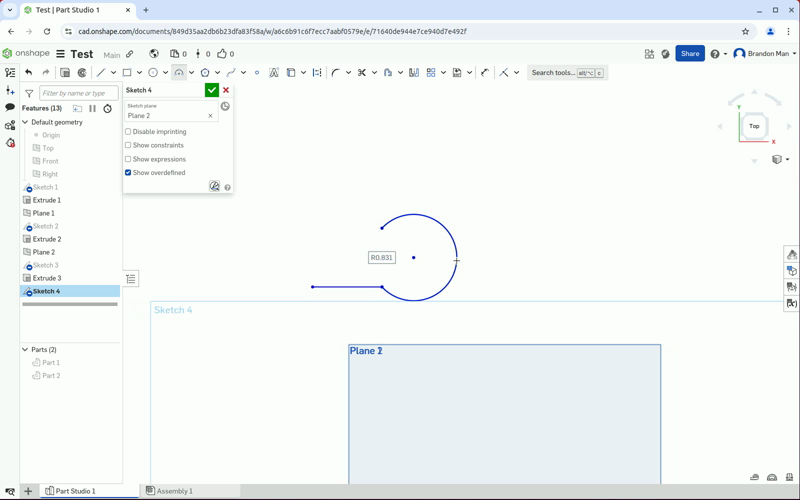
scroll(-6)
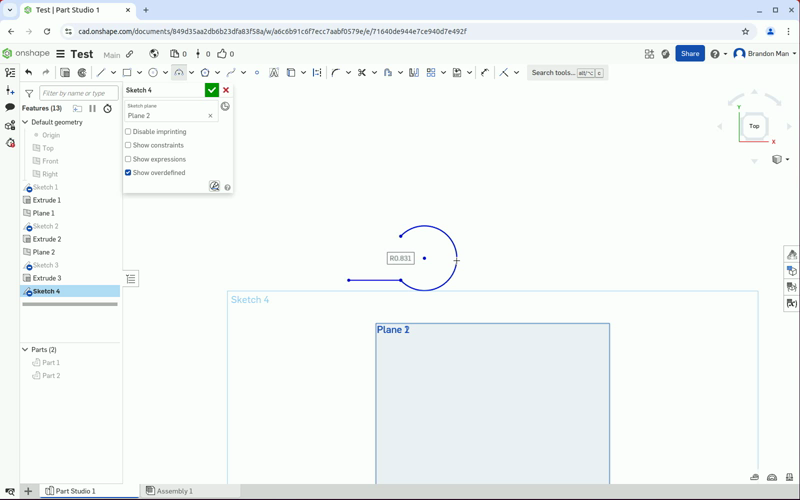
scroll(-6)
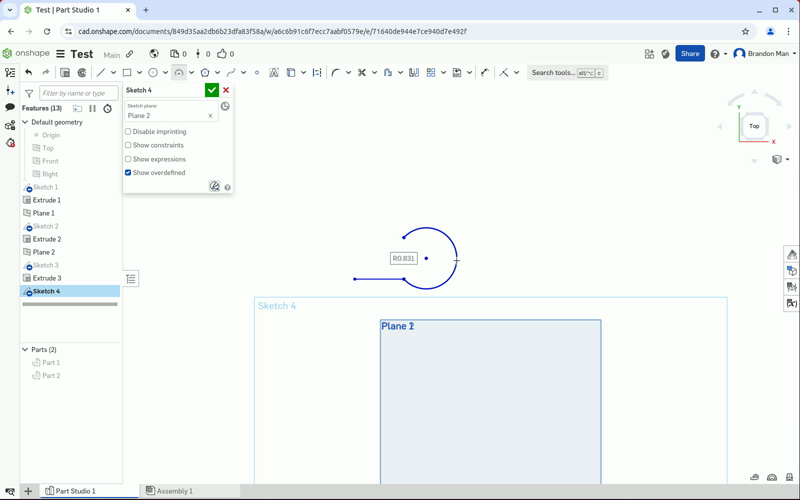
scroll(-6)
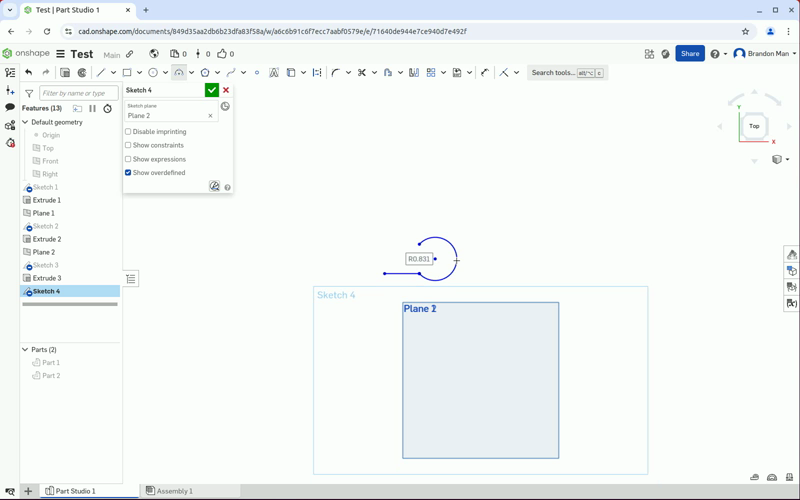
scroll(-6)
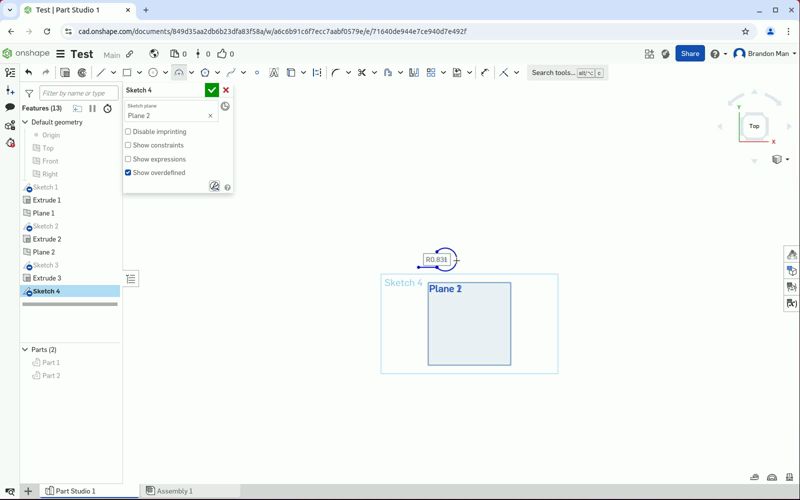
scroll(-6)
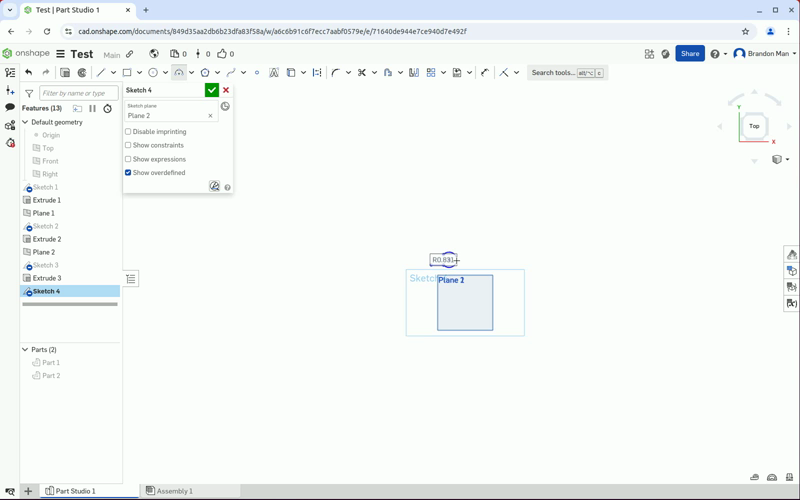
scroll(-6)
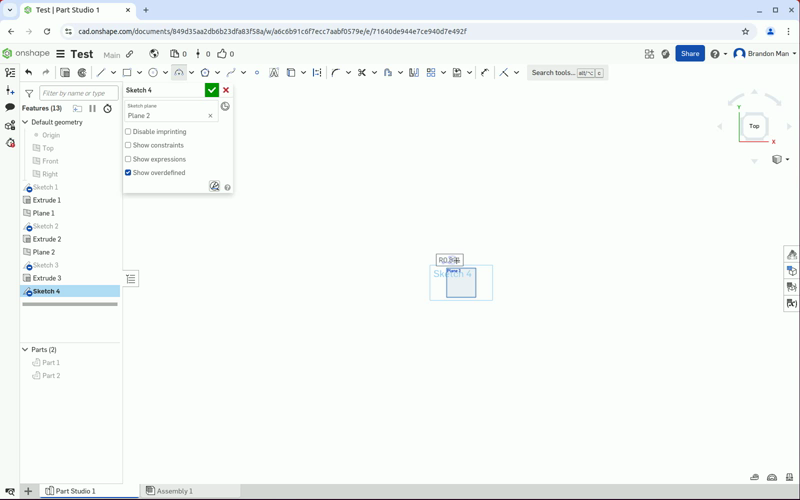
key_up(shift)
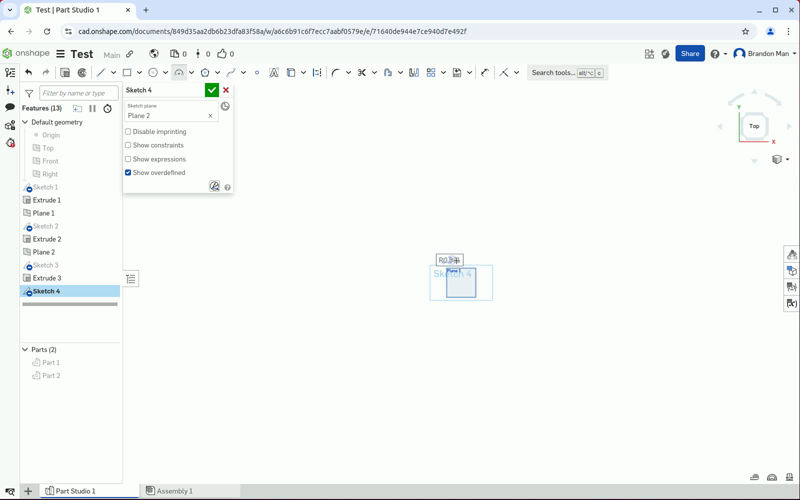
key(esc)
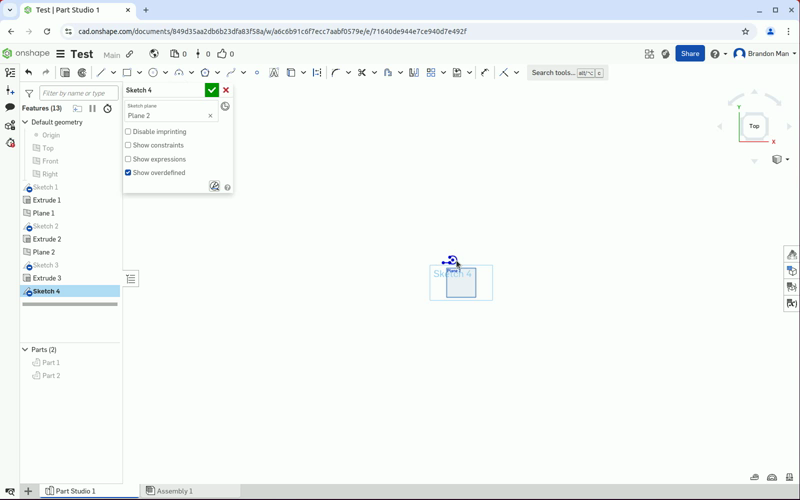
key(l)
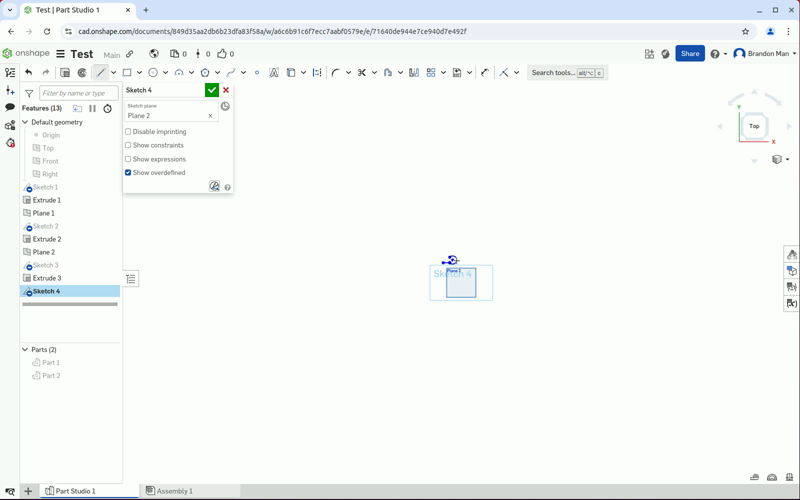
mouse_move(449, 257)
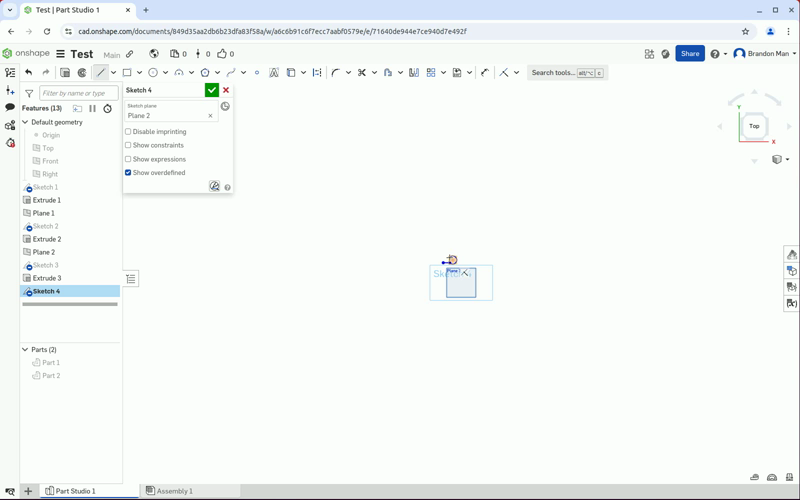
scroll(6)
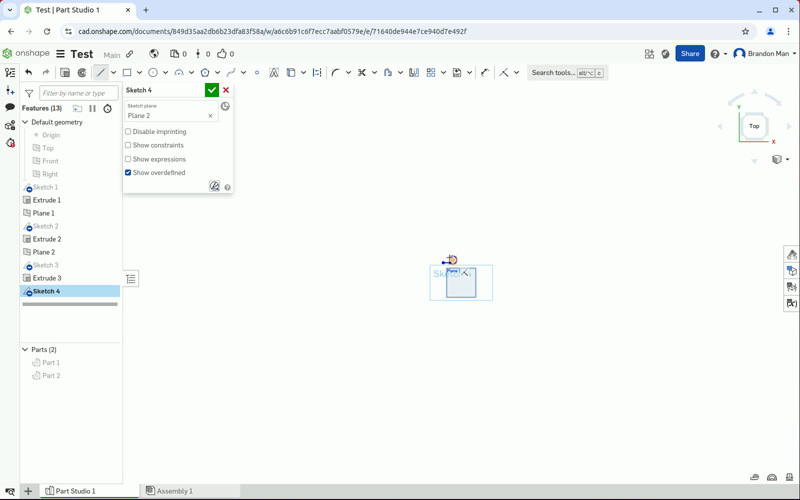
scroll(6)
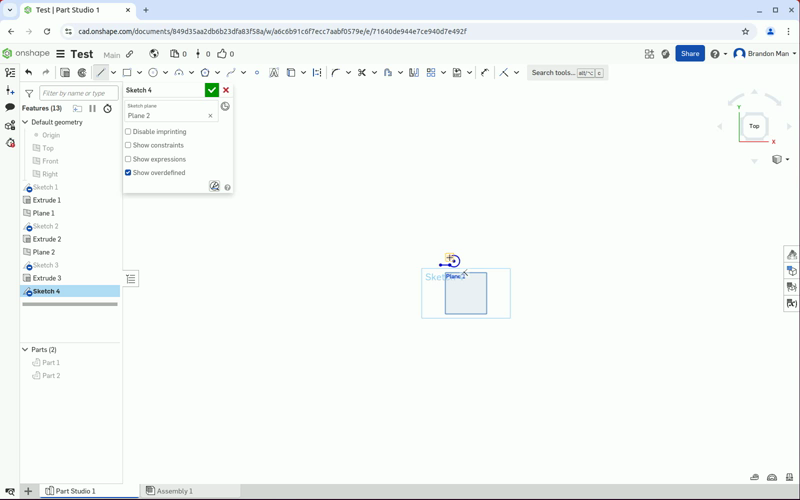
scroll(6)
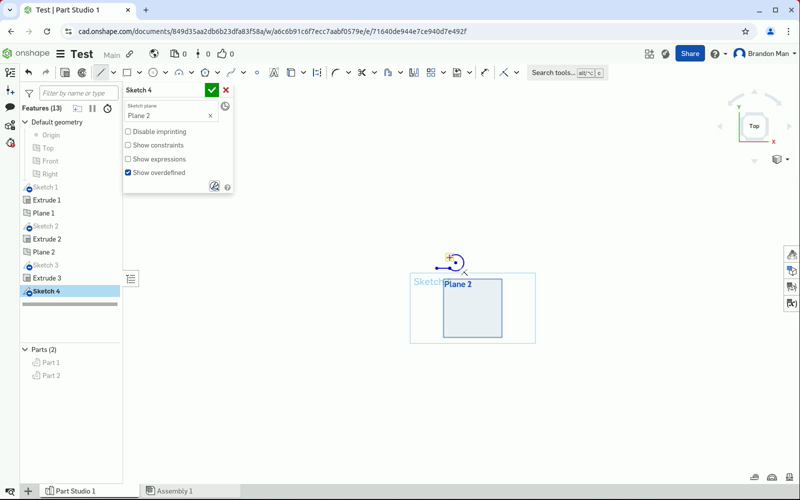
scroll(6)
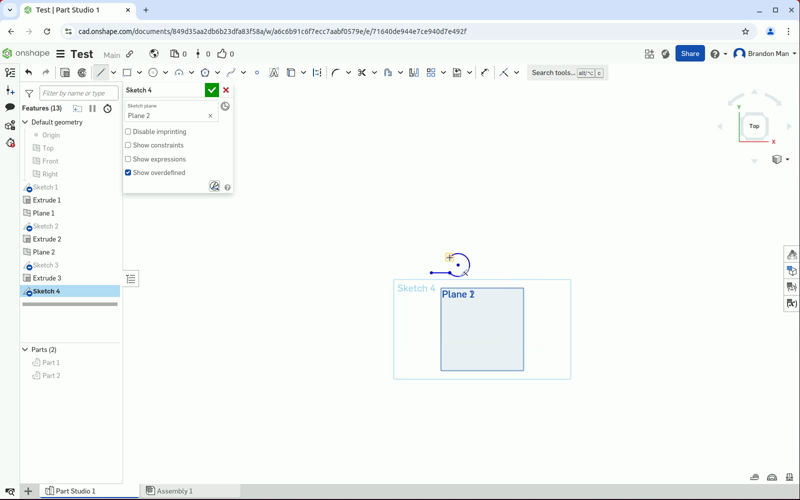
scroll(6)
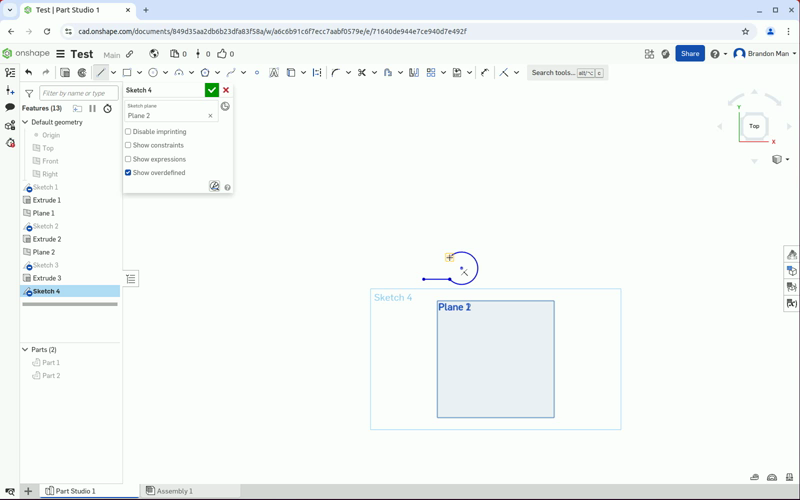
scroll(6)
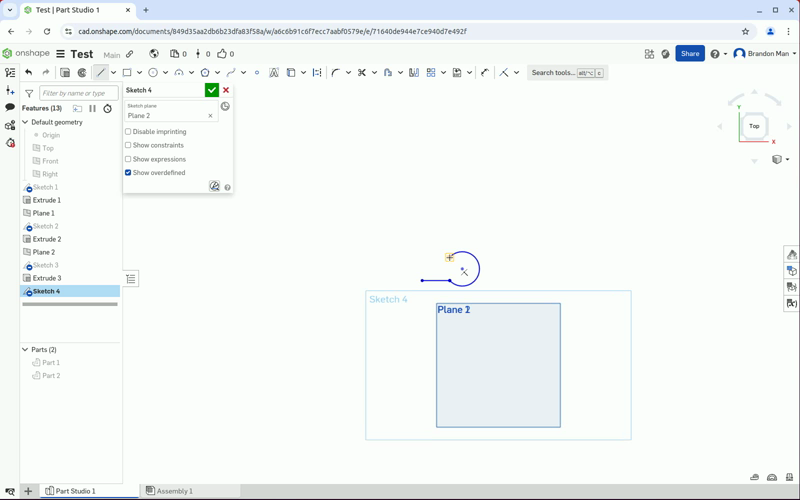
scroll(6)
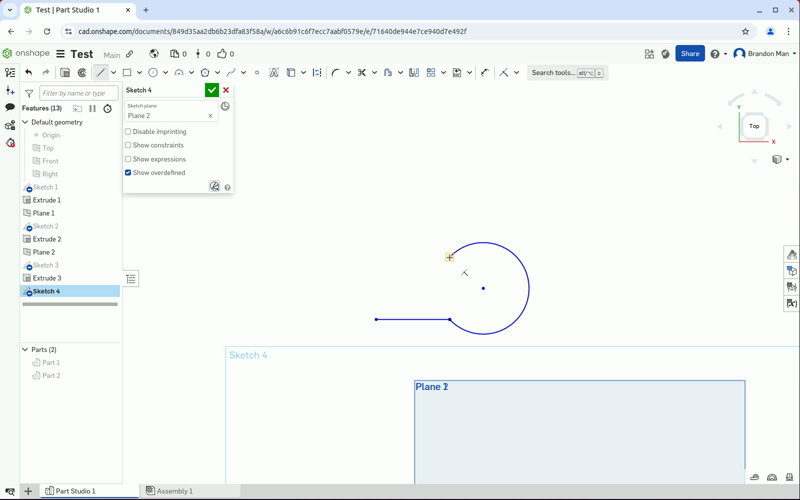
click(449, 257)
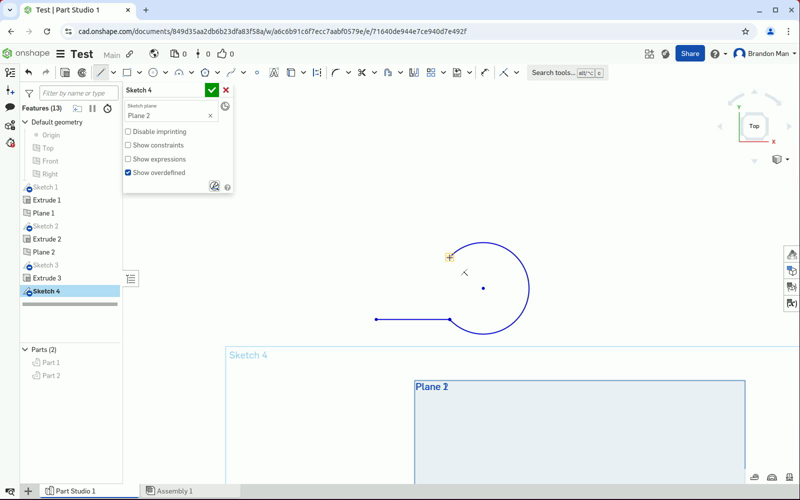
scroll(-6)
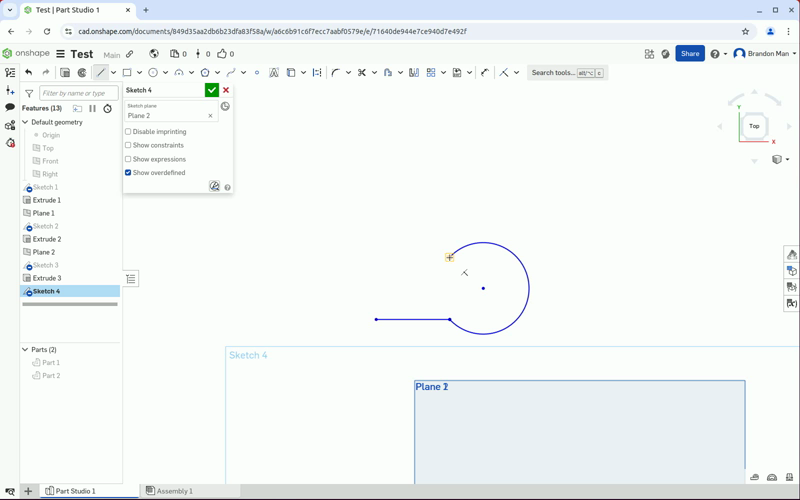
scroll(-6)
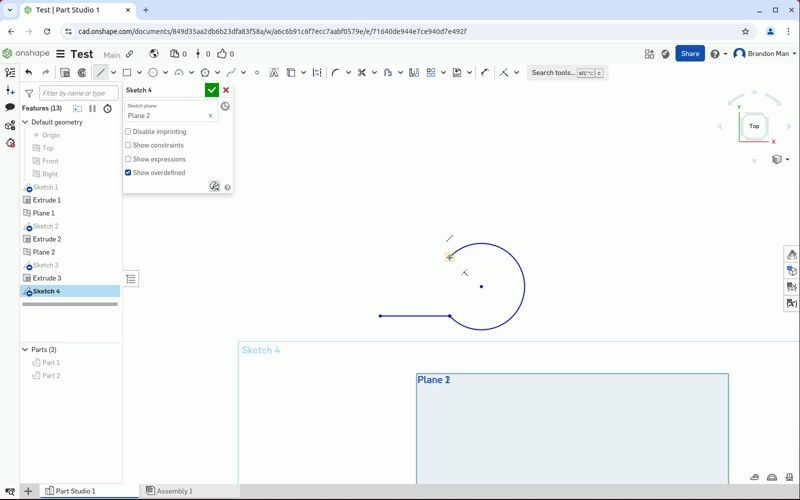
scroll(-6)
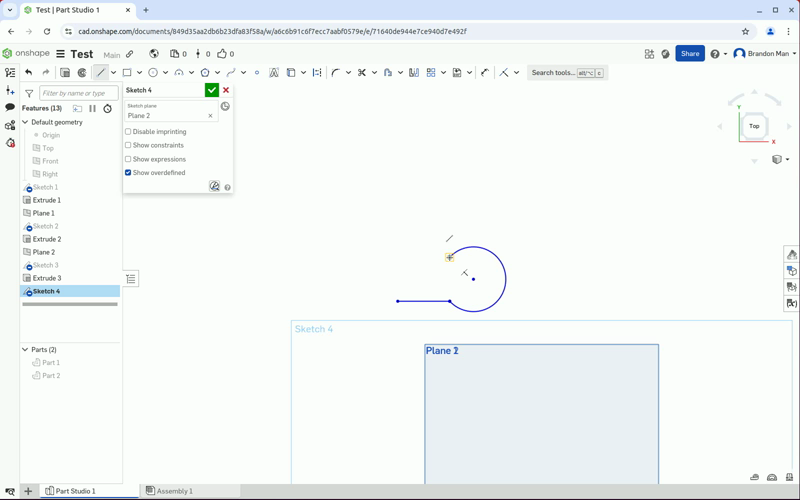
scroll(-6)
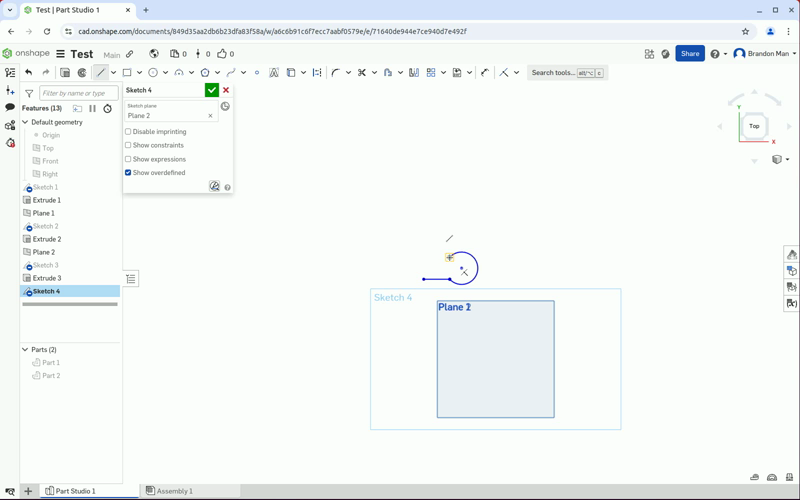
scroll(-6)
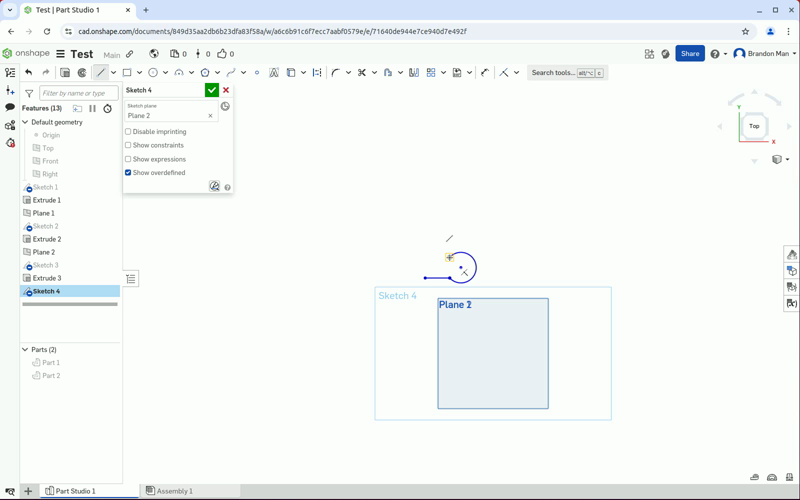
scroll(-6)
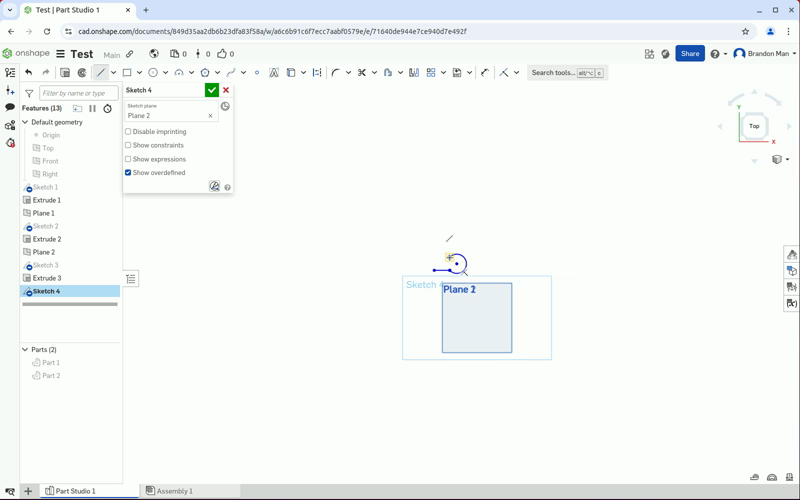
scroll(-6)
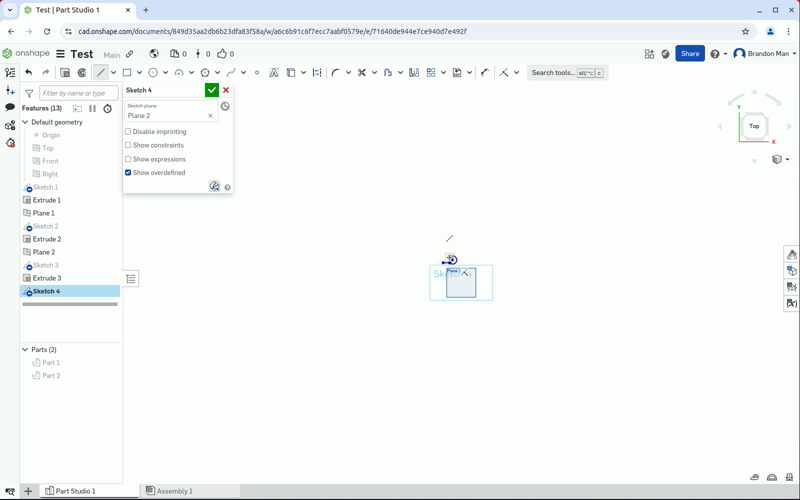
key_down(shift)
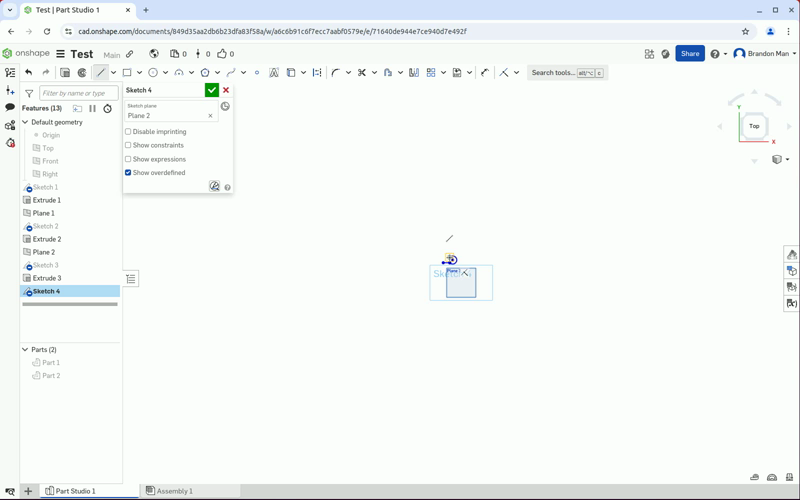
mouse_move(479, 257)
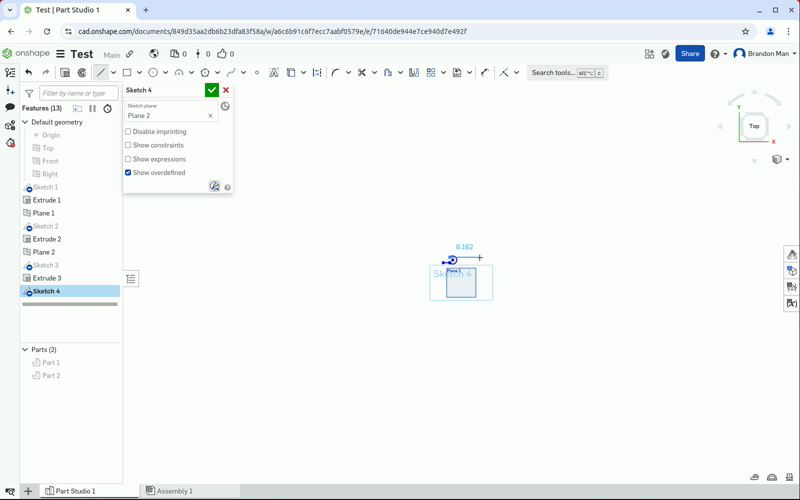
mouse_move(443, 257)
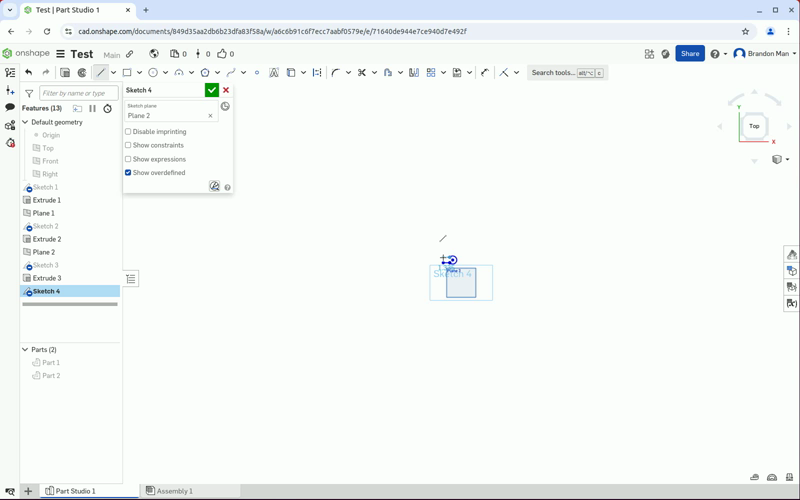
scroll(6)
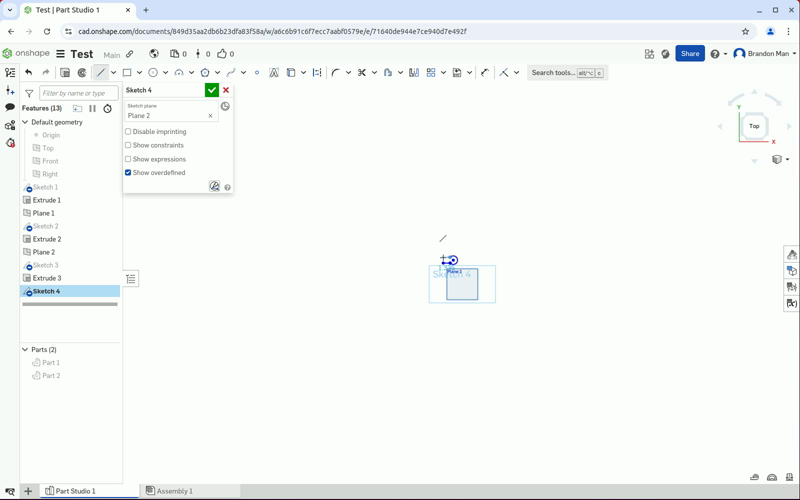
scroll(6)
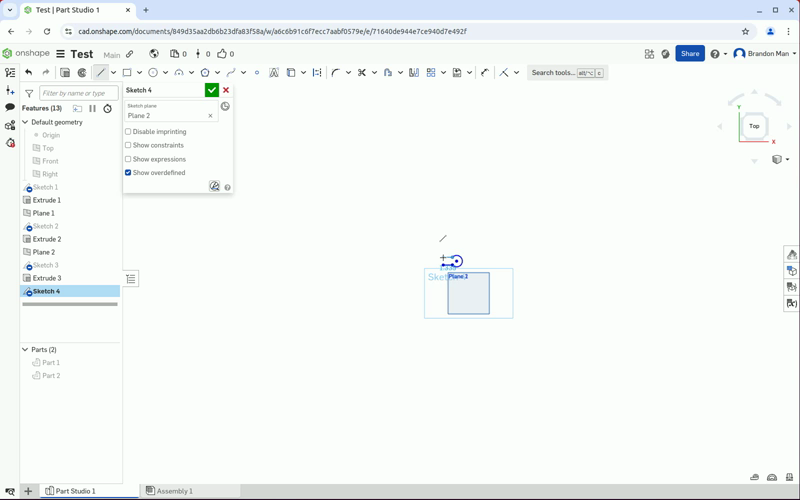
scroll(6)
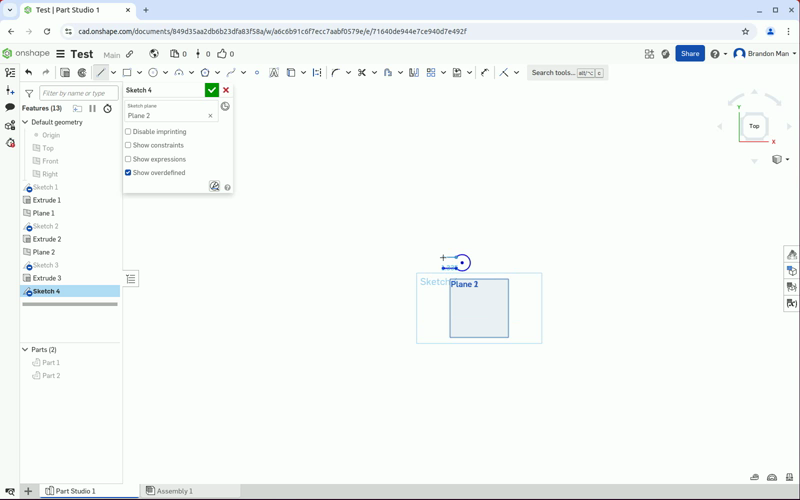
scroll(6)
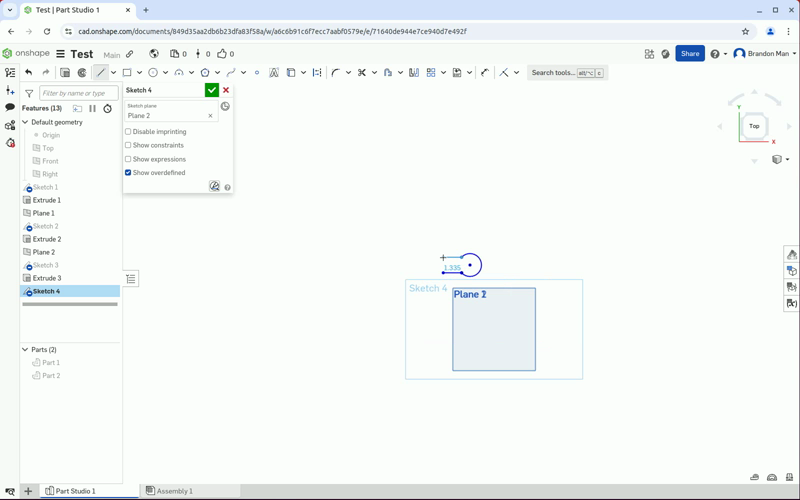
scroll(6)
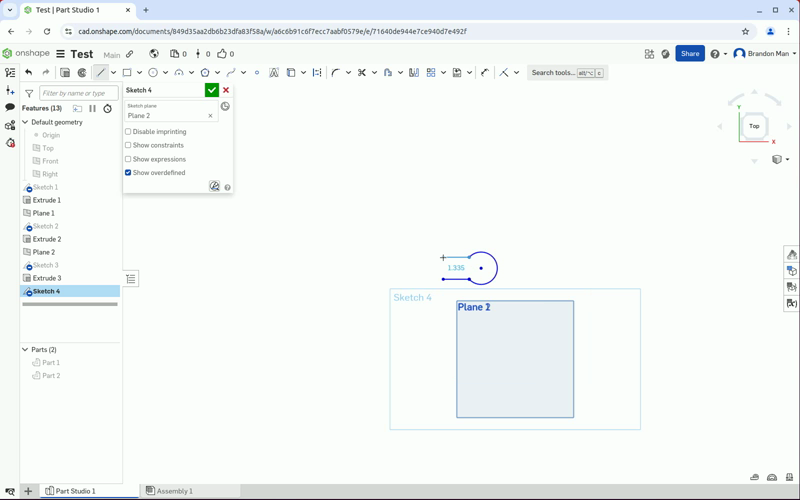
scroll(6)
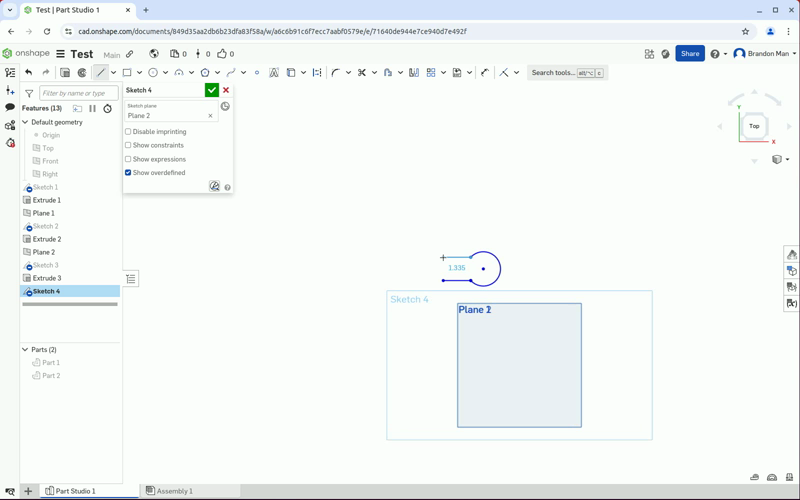
scroll(6)
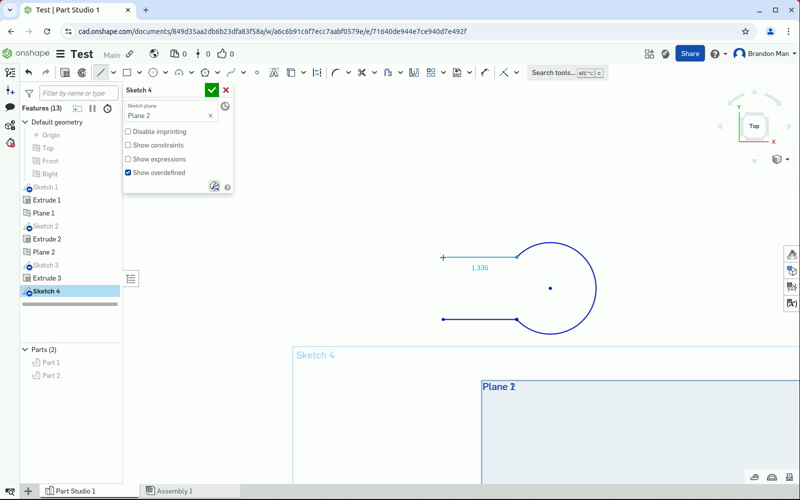
click(443, 257)
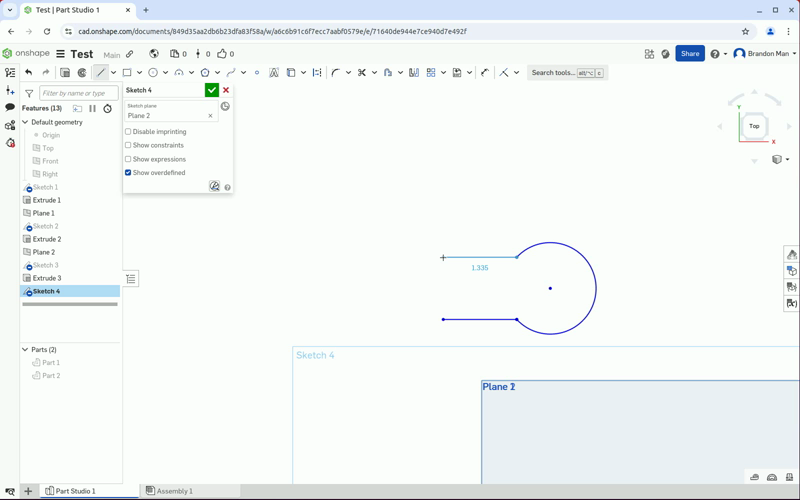
scroll(-6)
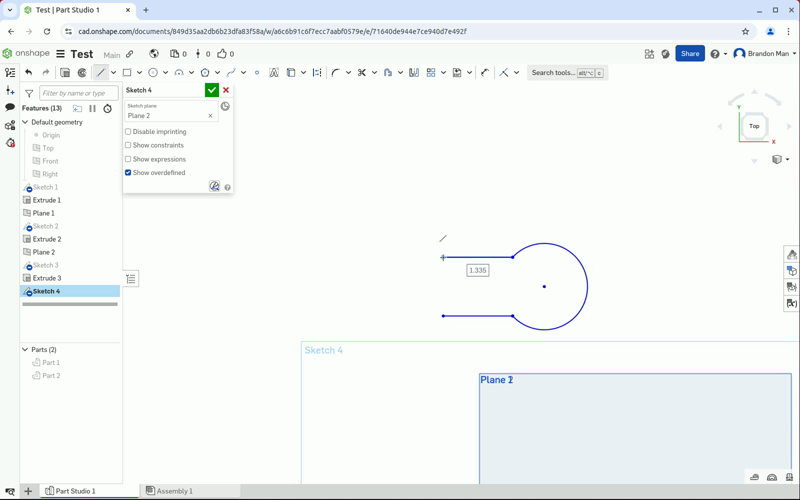
scroll(-6)
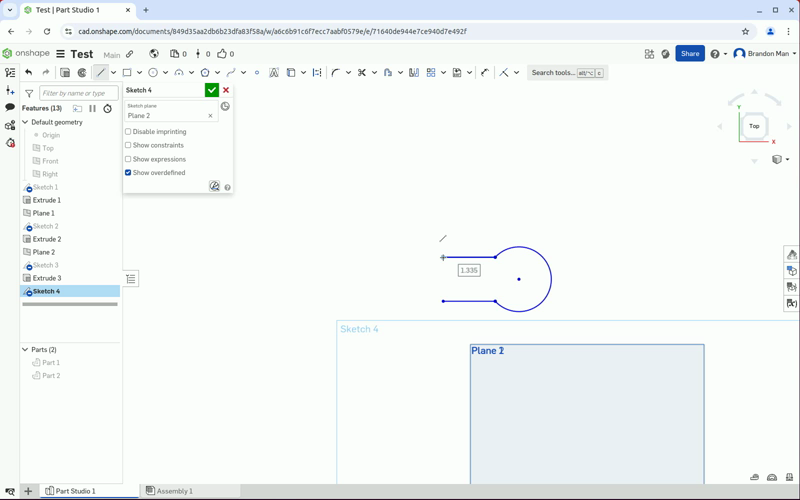
scroll(-6)
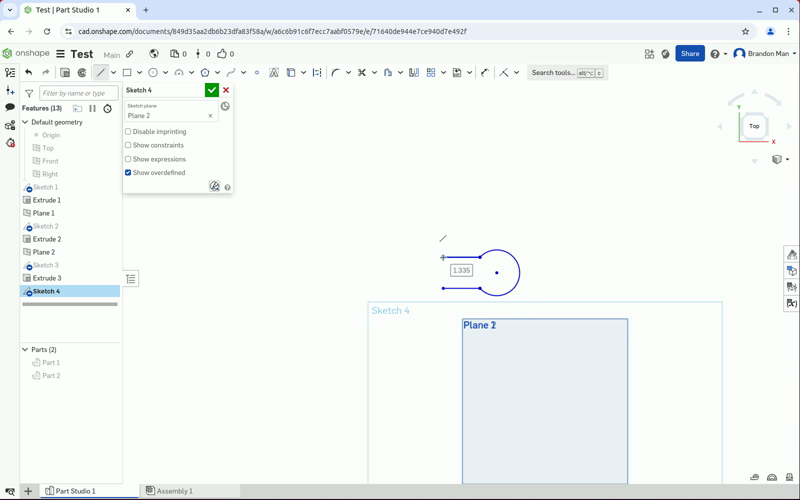
scroll(-6)
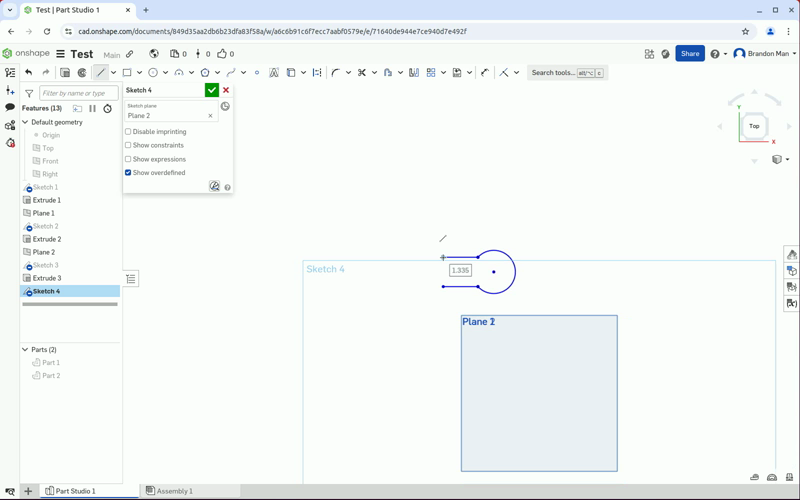
scroll(-6)
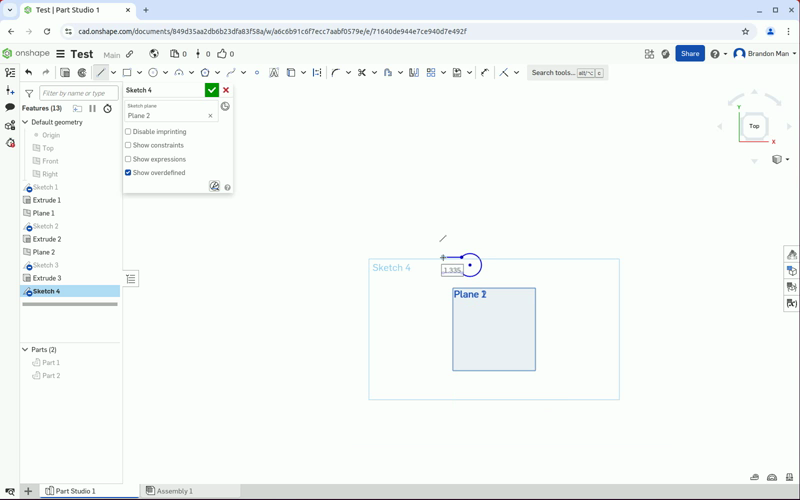
scroll(-6)
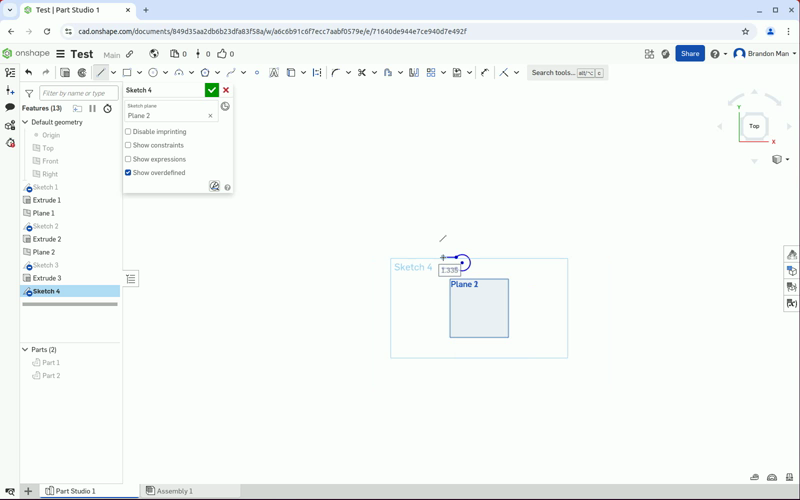
scroll(-6)
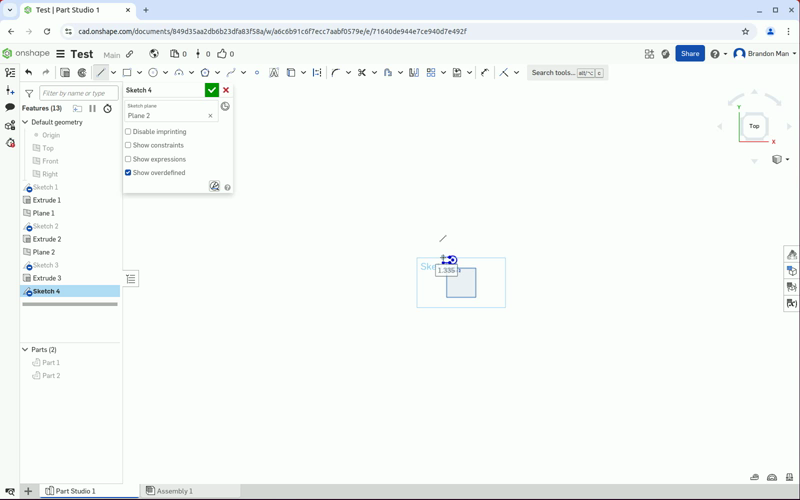
key_up(shift)
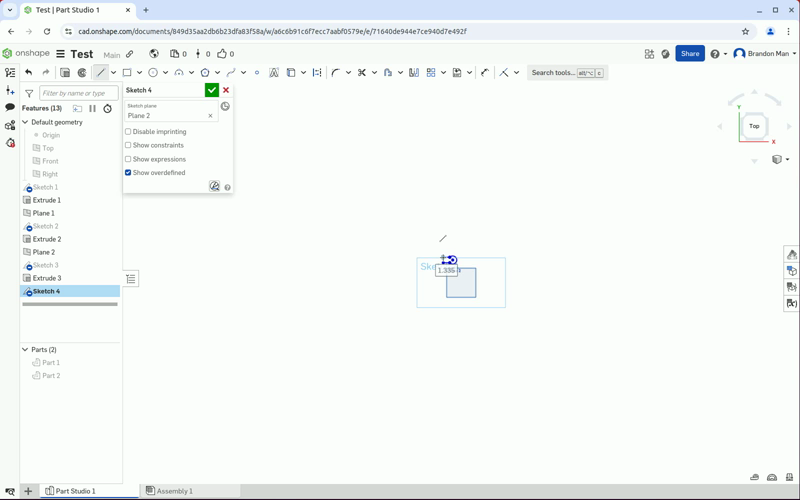
mouse_move(473, 257)
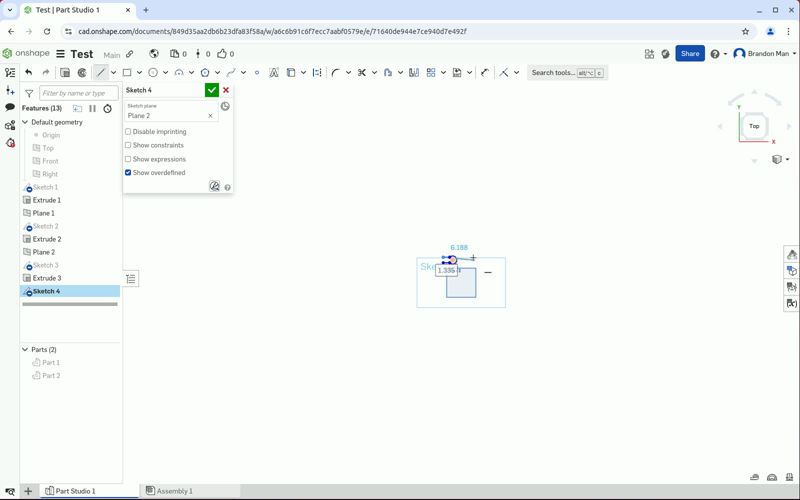
key_down(shift)
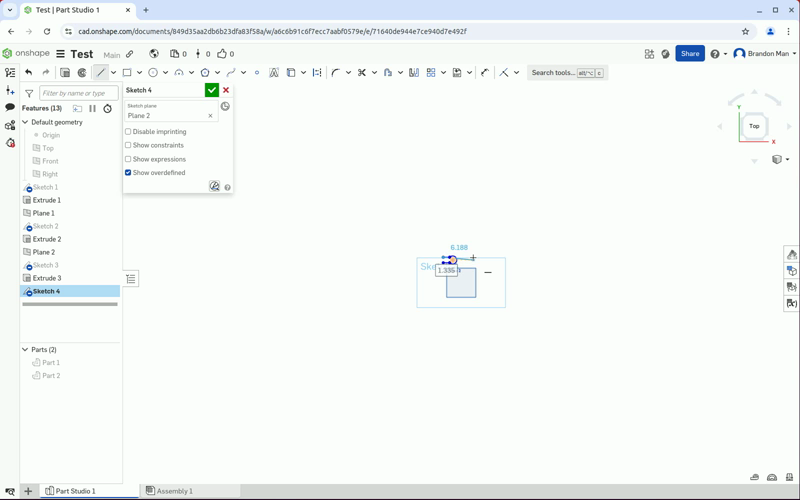
mouse_move(443, 262)
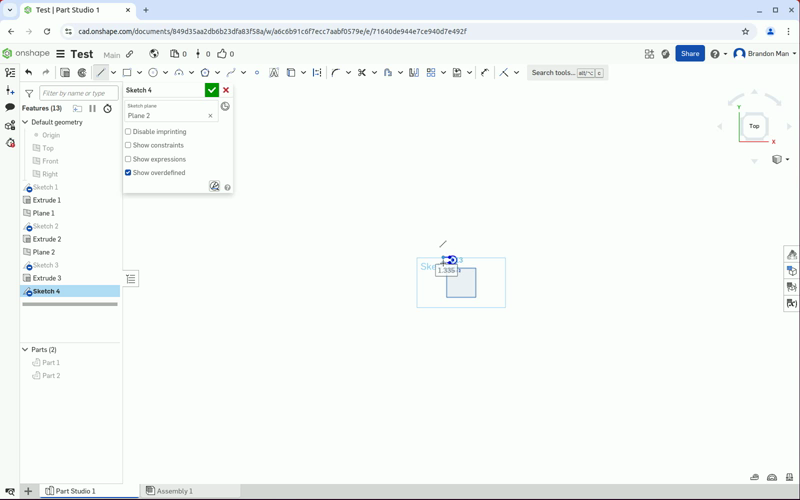
scroll(6)
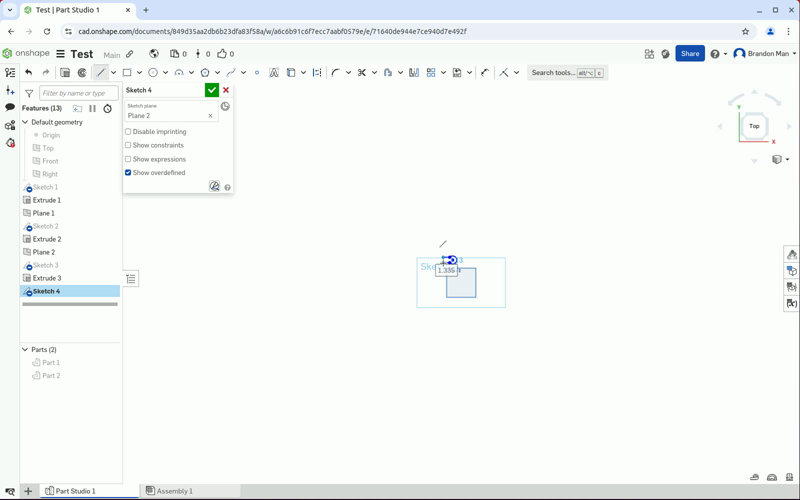
scroll(6)
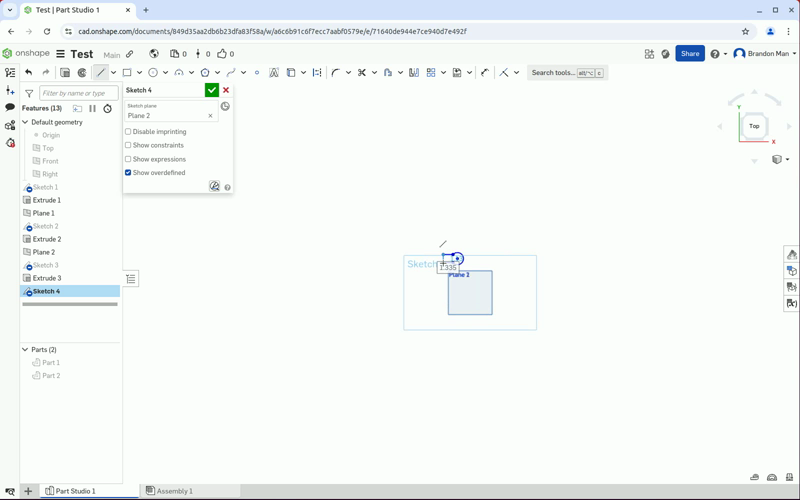
scroll(6)
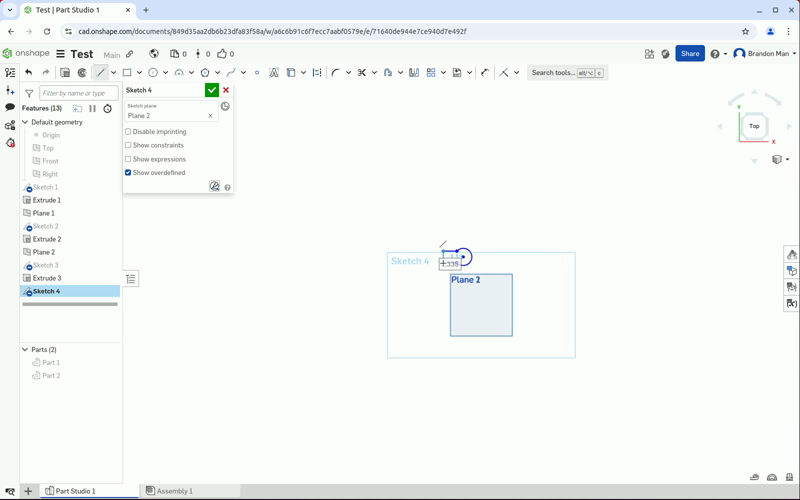
scroll(6)
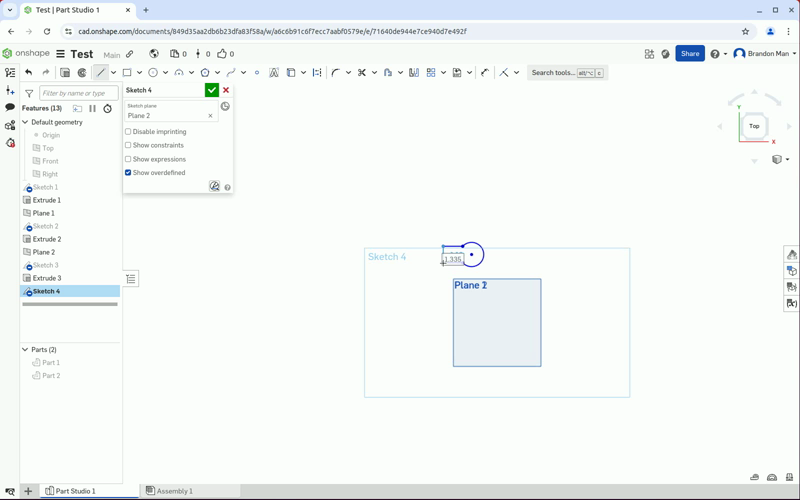
scroll(6)
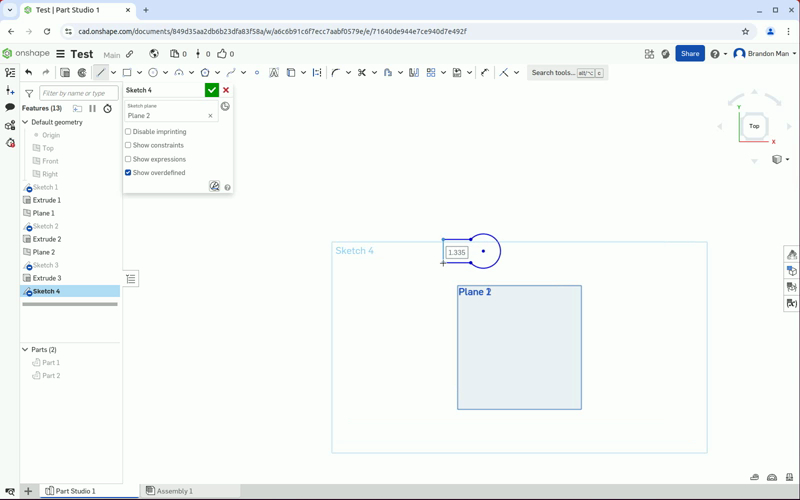
scroll(6)
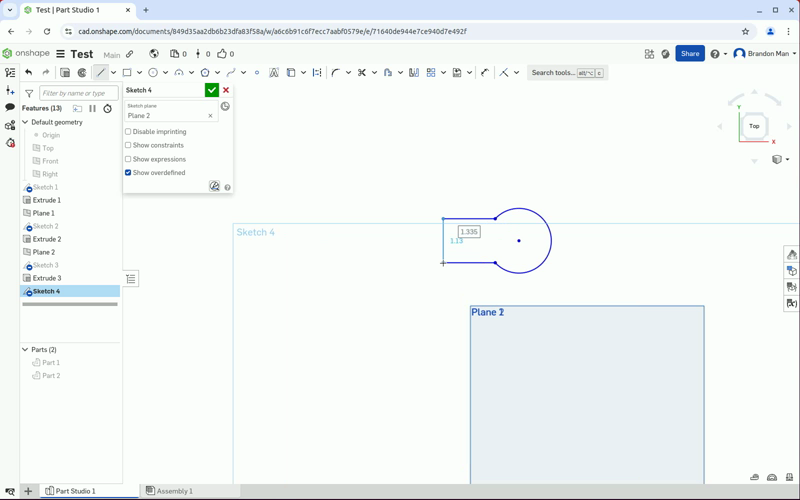
scroll(6)
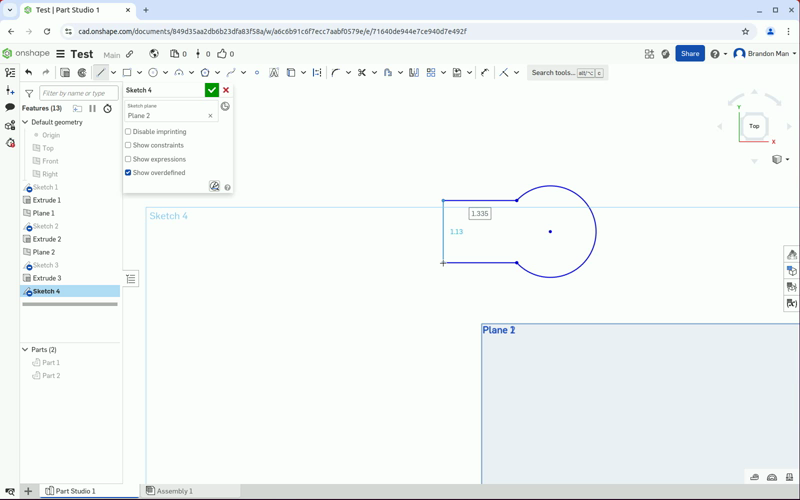
key_up(shift)
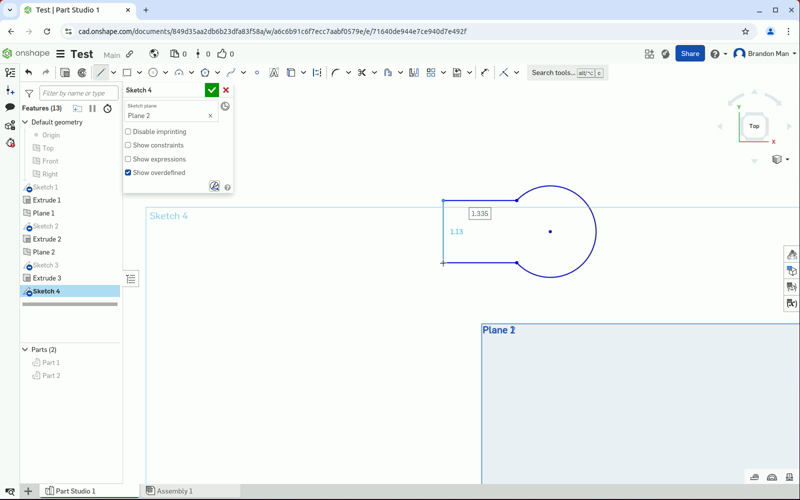
click(443, 262)
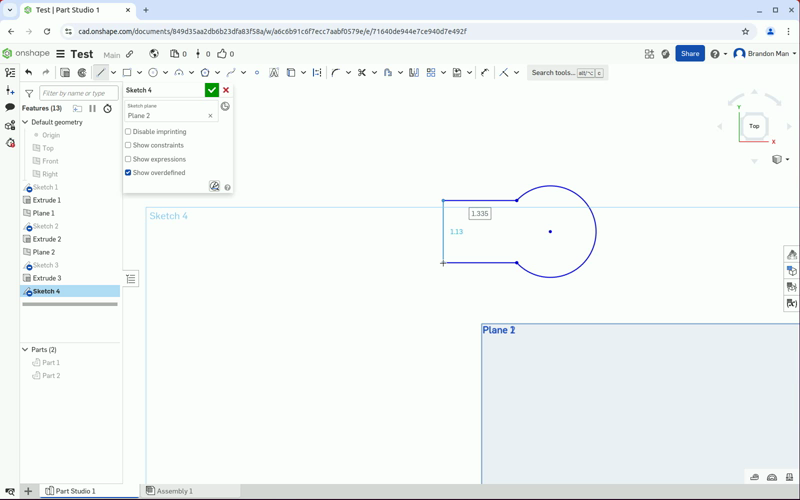
scroll(-6)
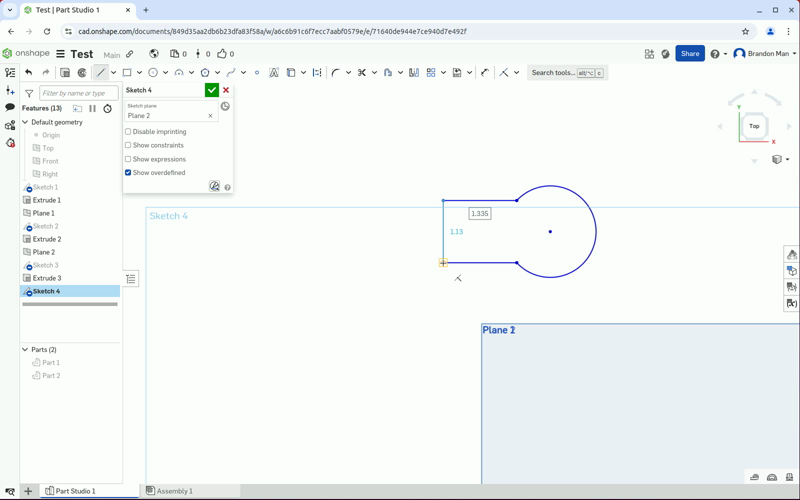
scroll(-6)
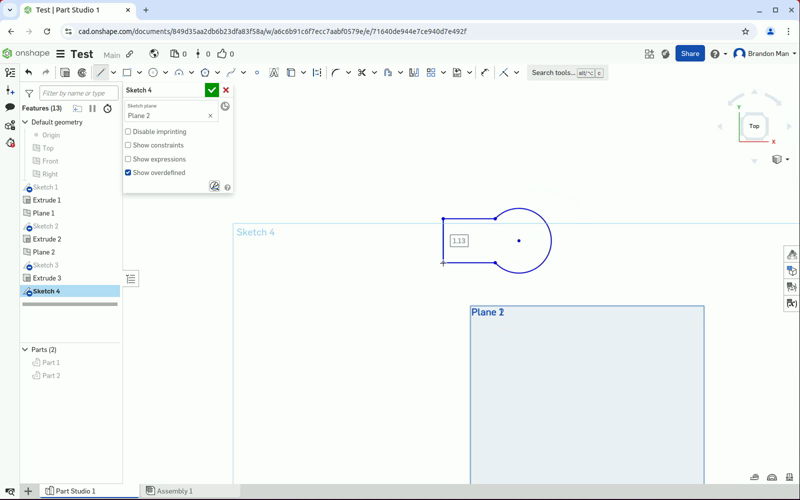
scroll(-6)
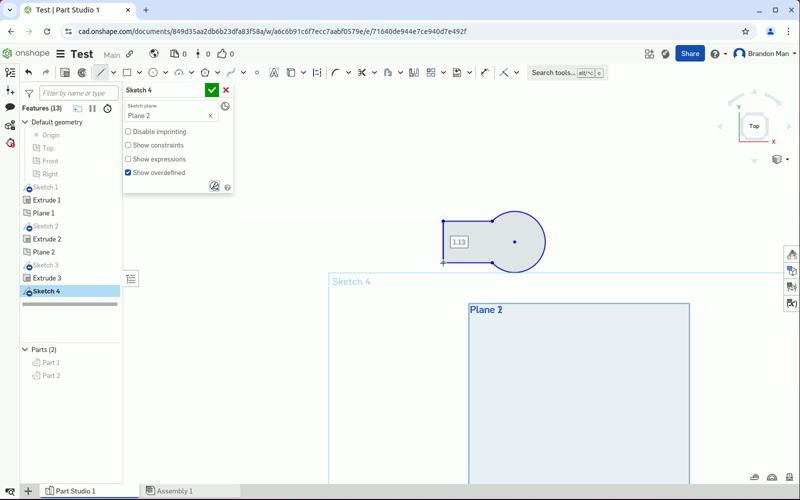
scroll(-6)
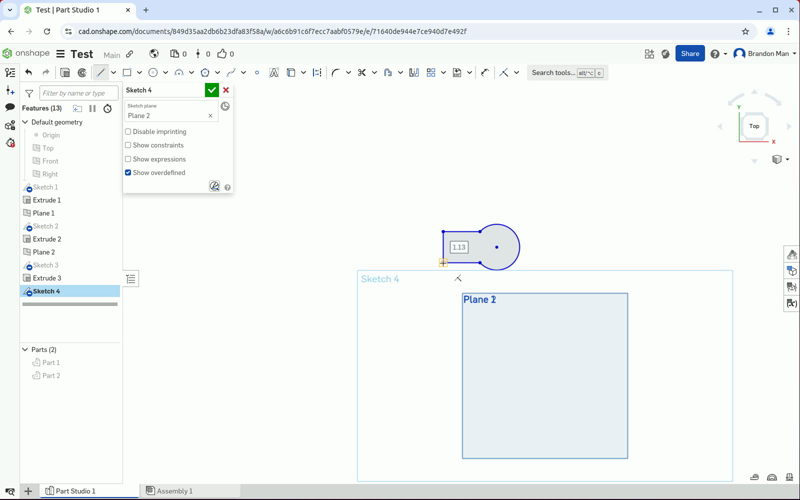
scroll(-6)
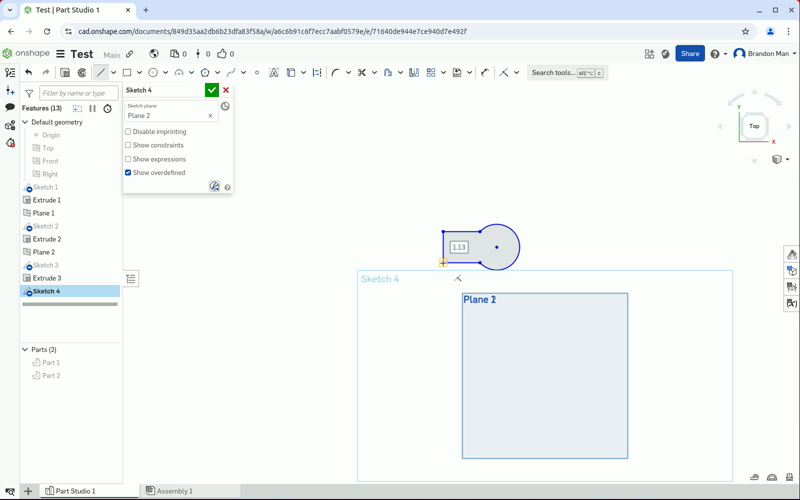
scroll(-6)
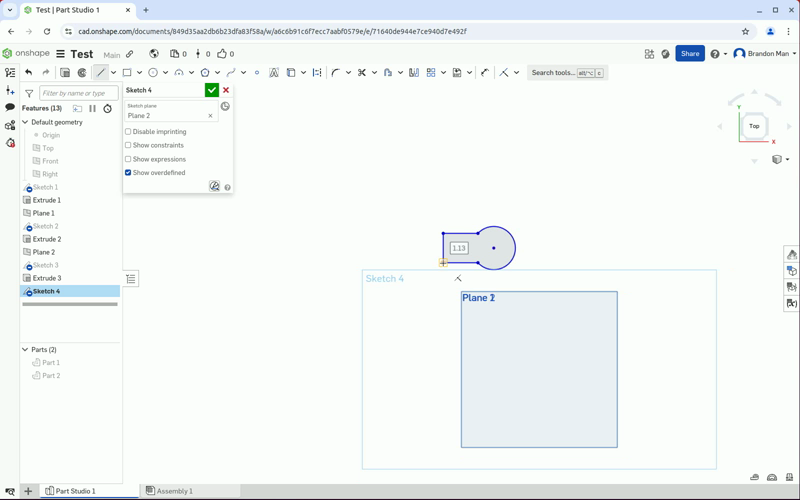
scroll(-6)
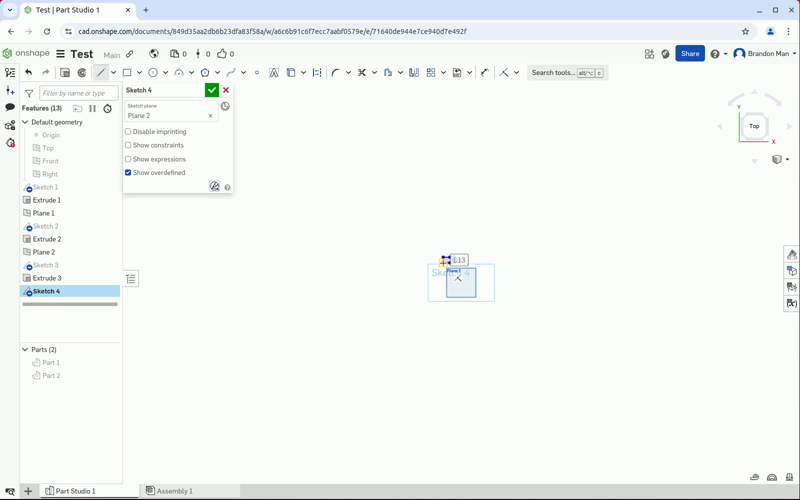
key(esc)
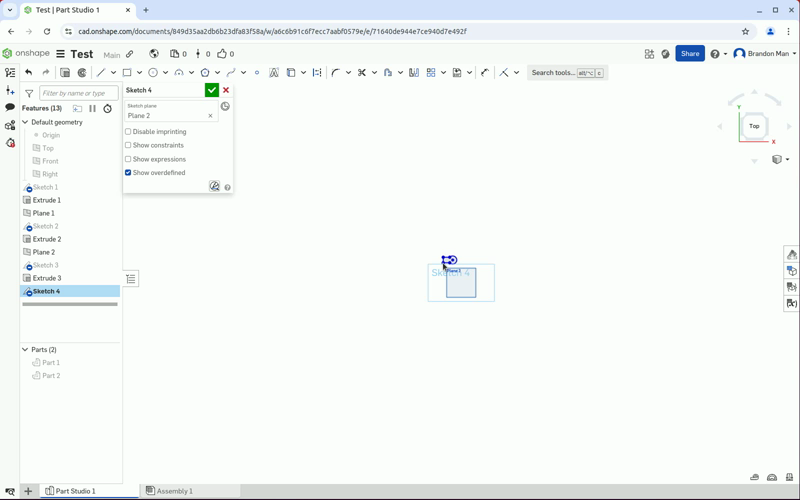
mouse_move(455, 258)
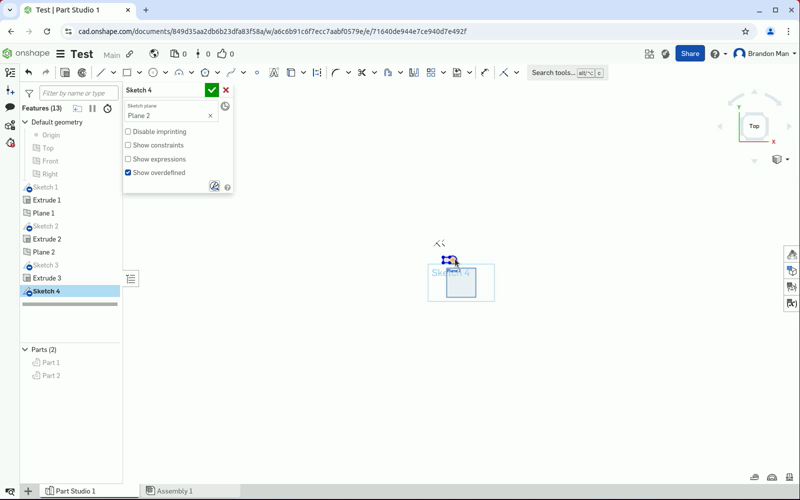
scroll(6)
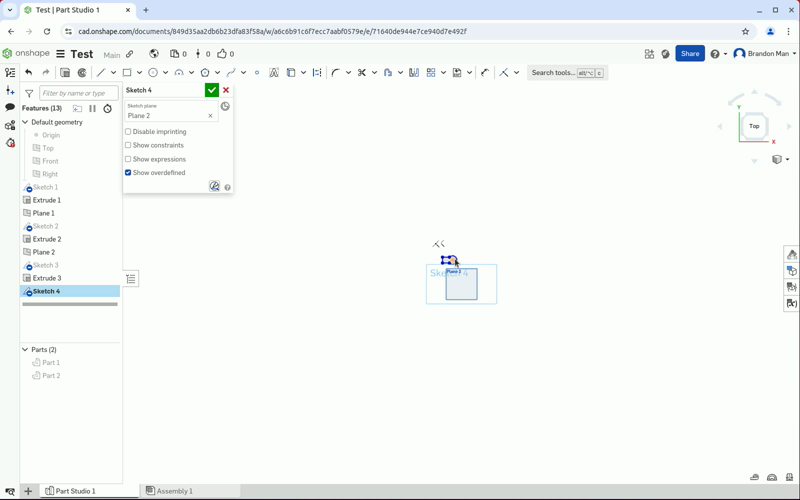
scroll(6)
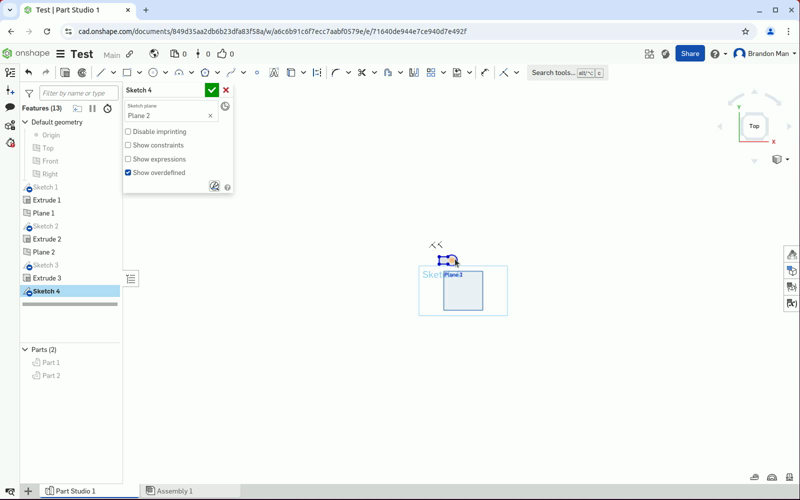
scroll(6)
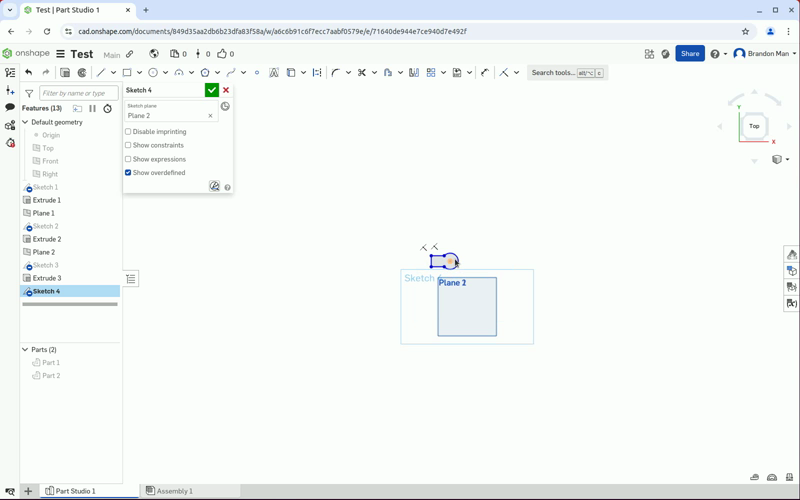
scroll(6)
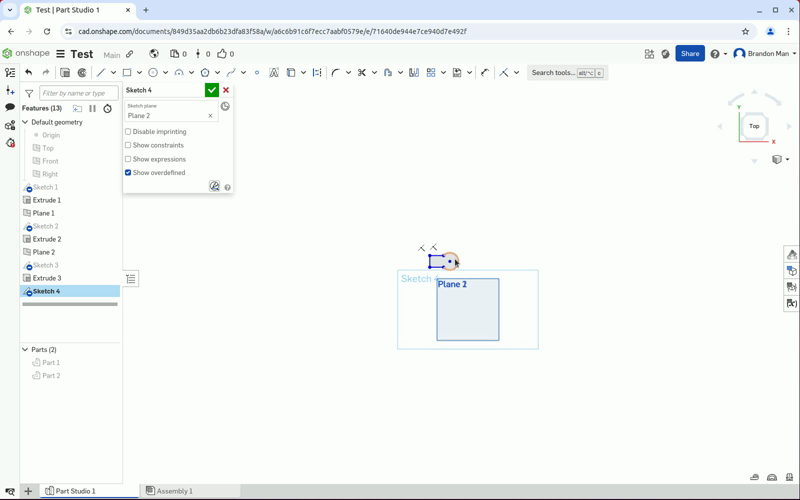
scroll(6)
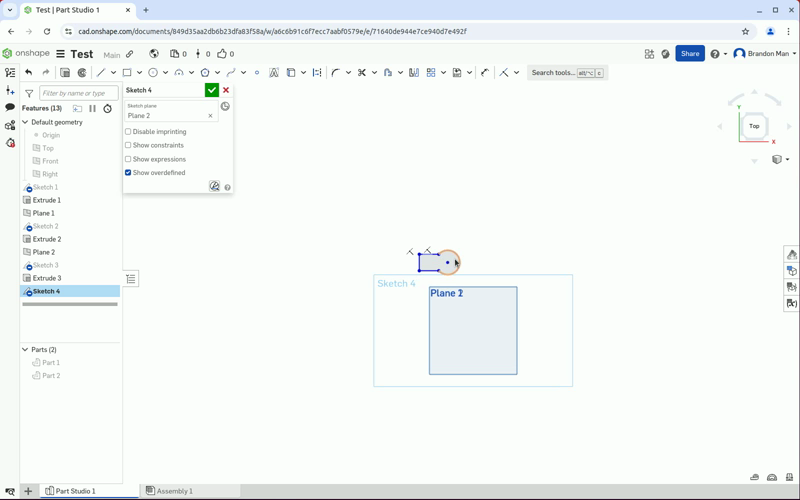
scroll(6)
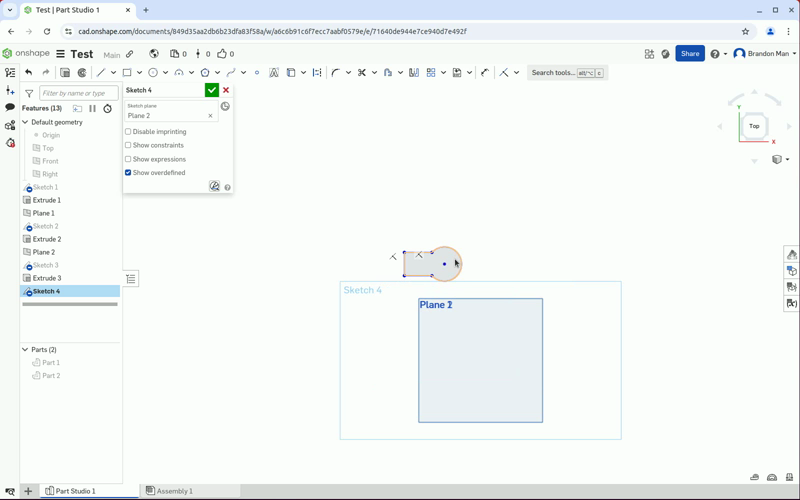
scroll(6)
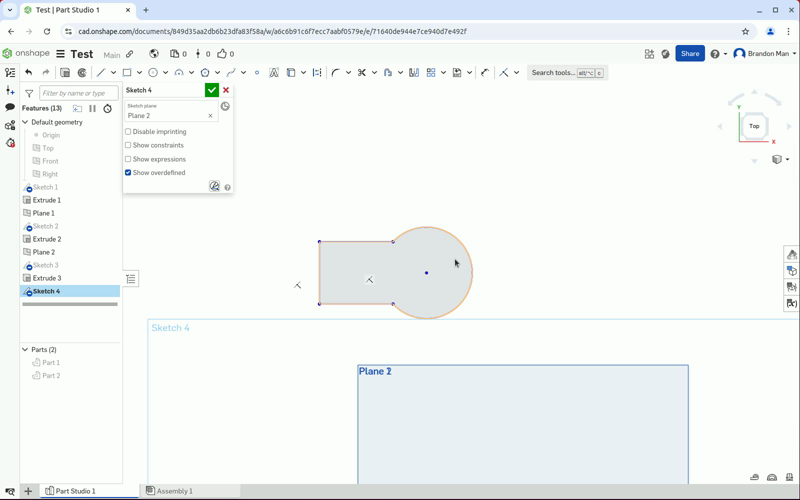
click(455, 258)
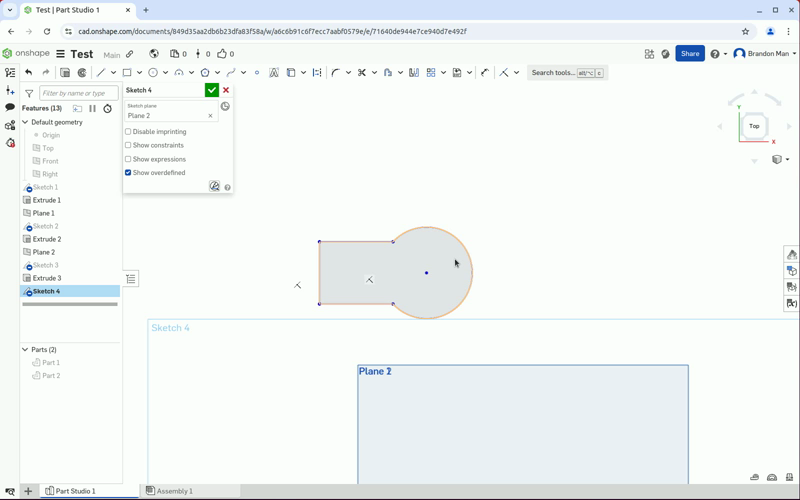
scroll(-6)
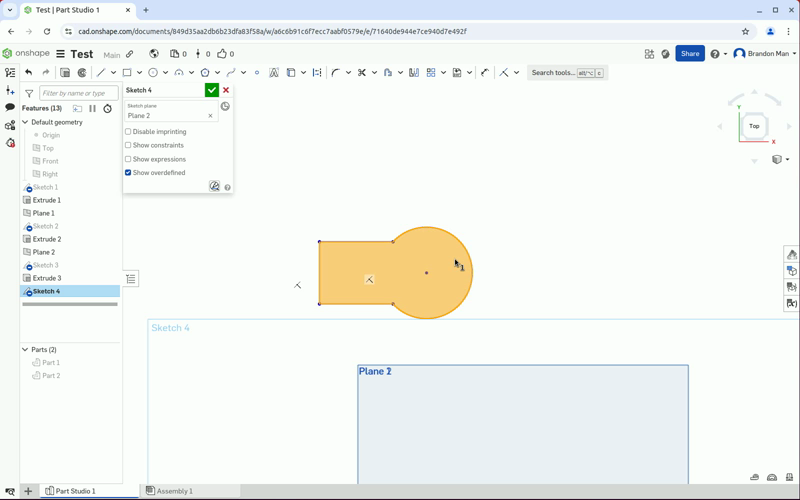
scroll(-6)
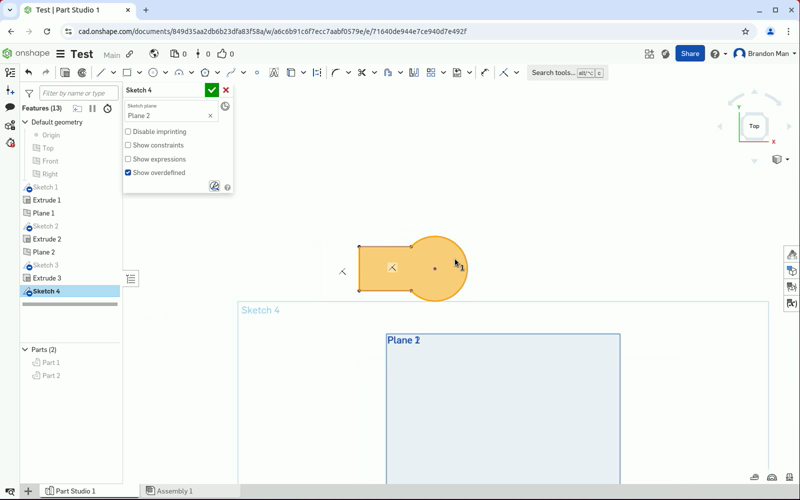
scroll(-6)
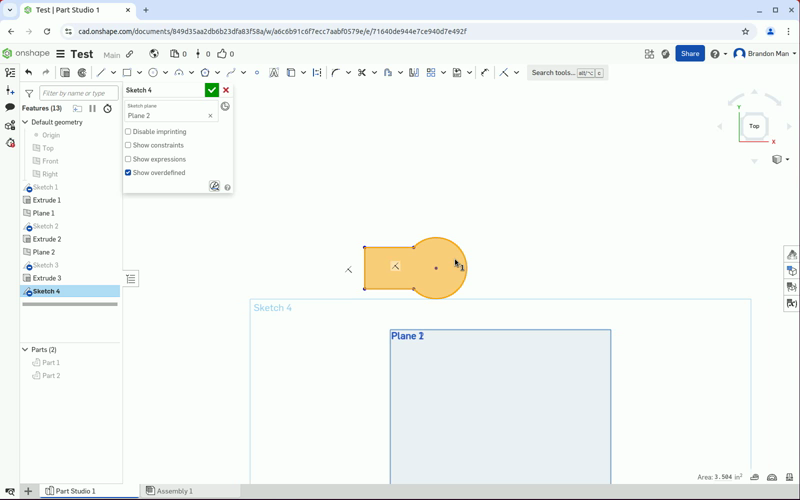
scroll(-6)
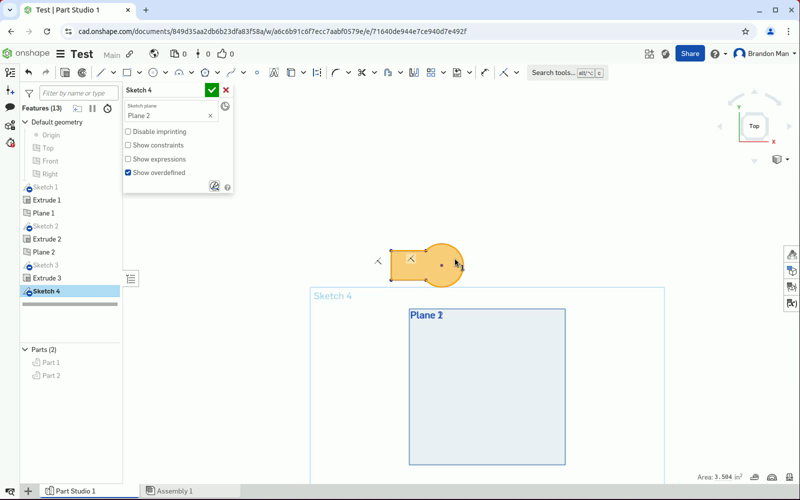
scroll(-6)
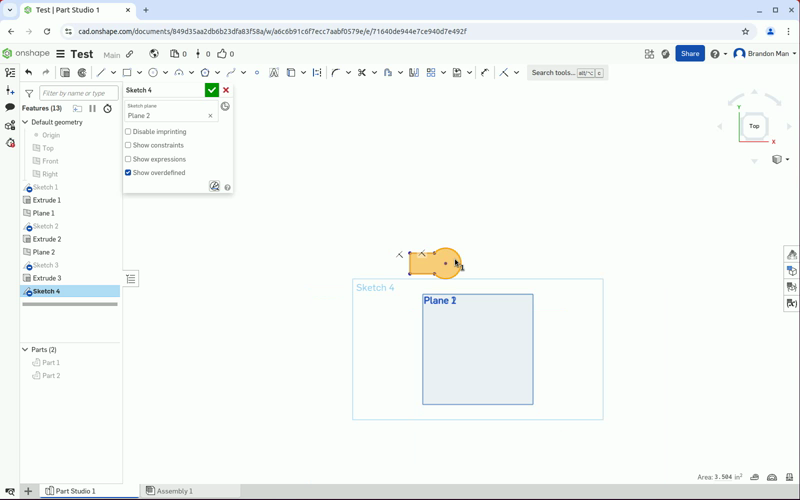
scroll(-6)
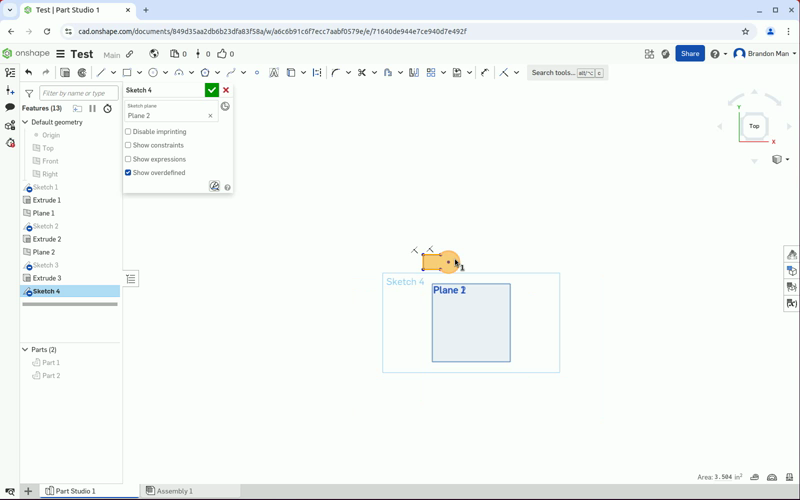
scroll(-6)
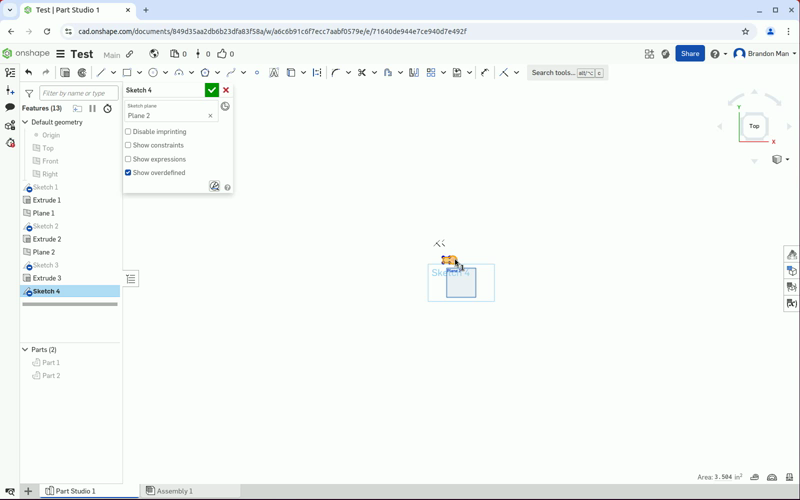
mouse_move(73, 352)
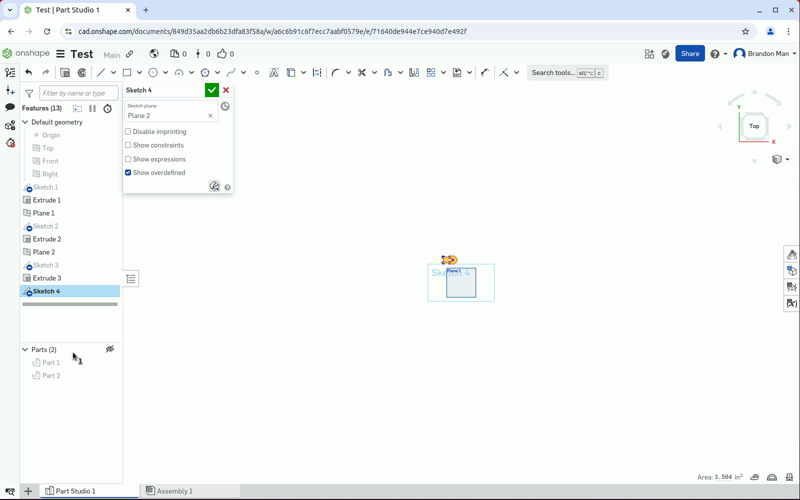
key(shift+y)
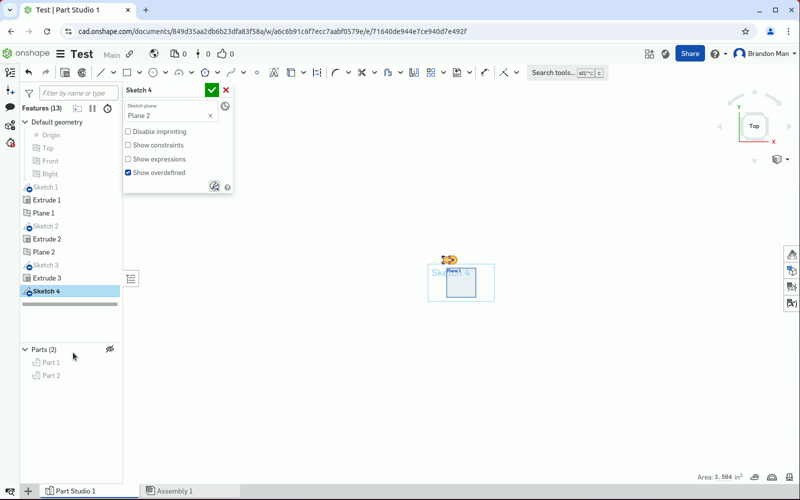
key(shift+e)
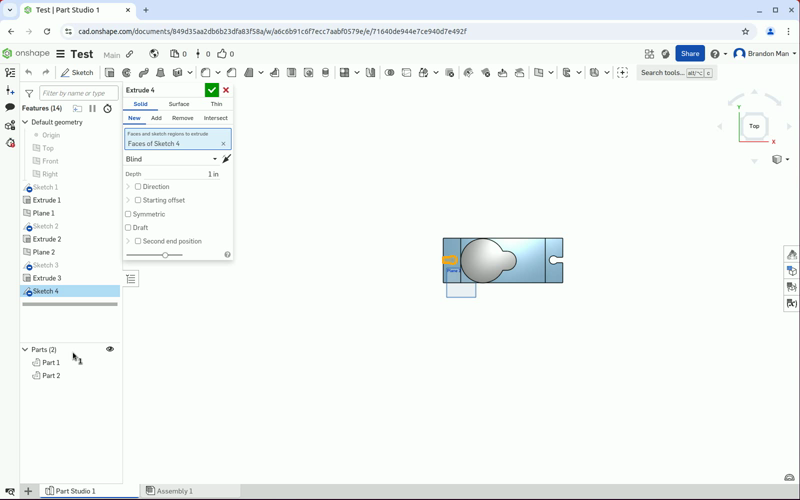
mouse_move(143, 106)
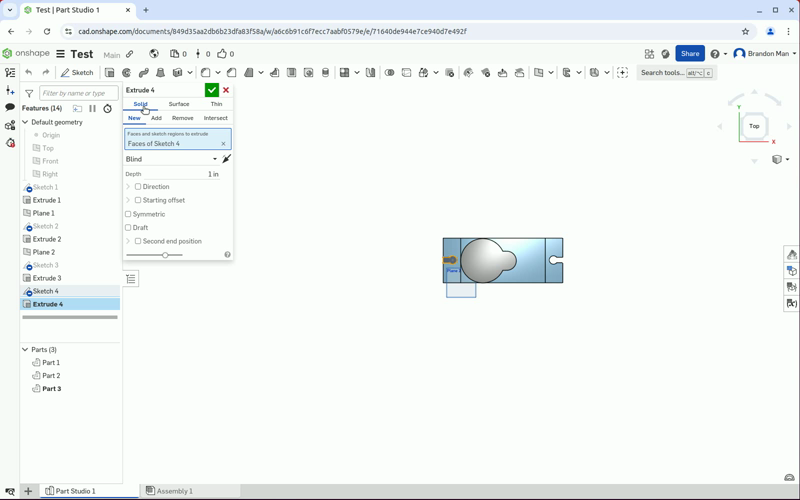
click(143, 106)
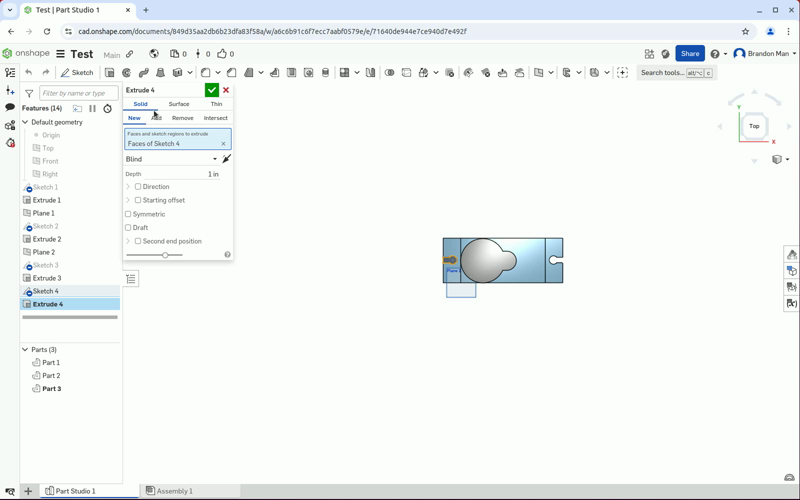
mouse_move(186, 120)
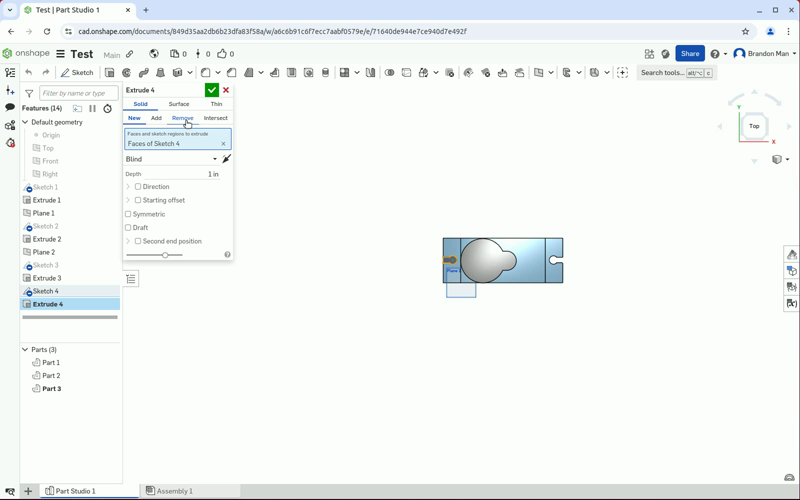
click(186, 120)
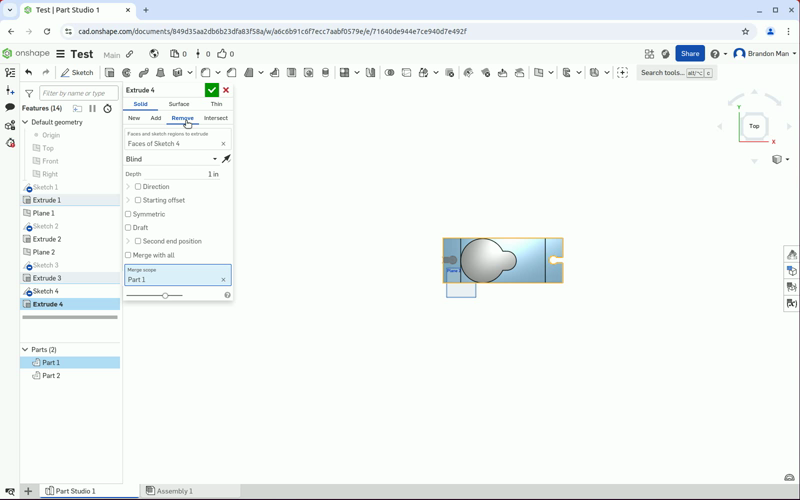
key(tab, 4)
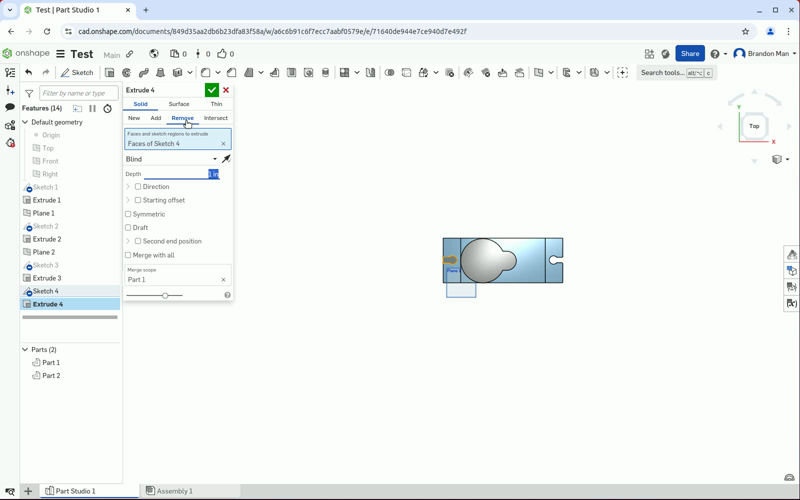
text(19.257)
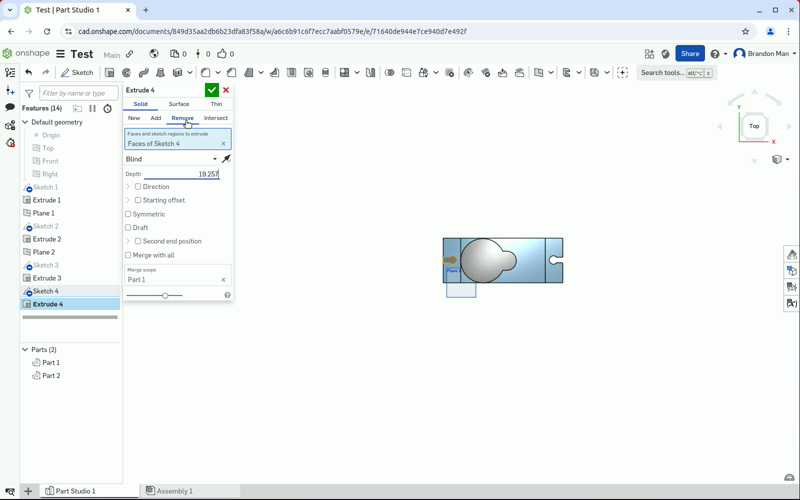
key(tab, 6)
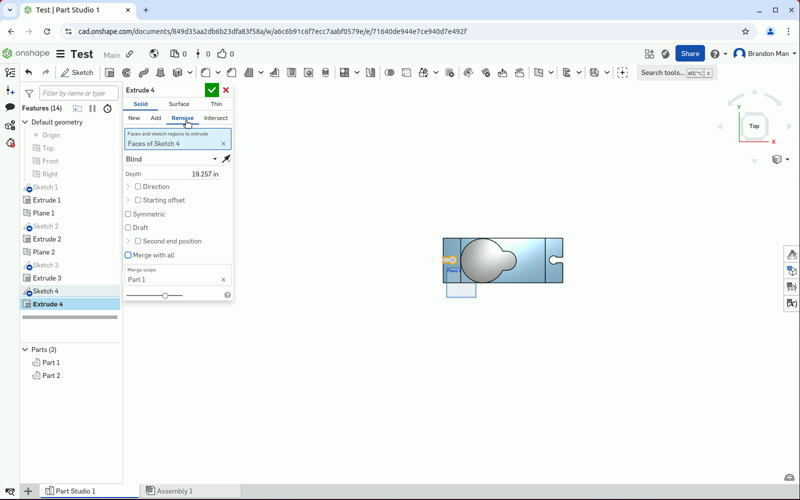
key(space)
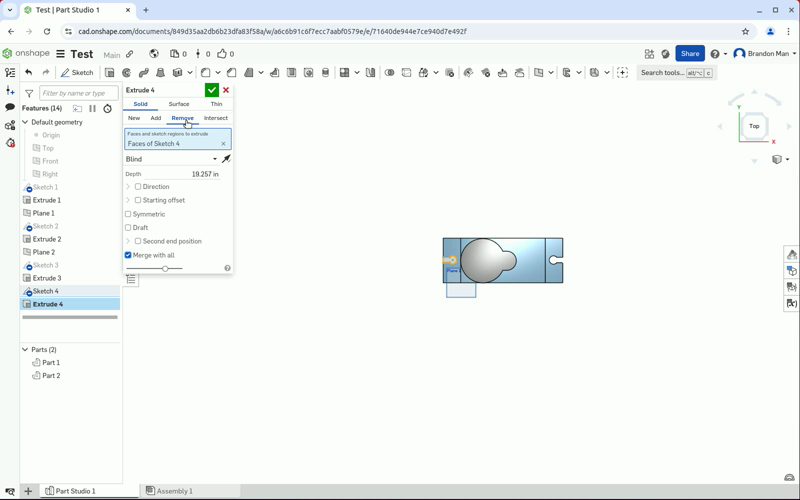
key(enter)
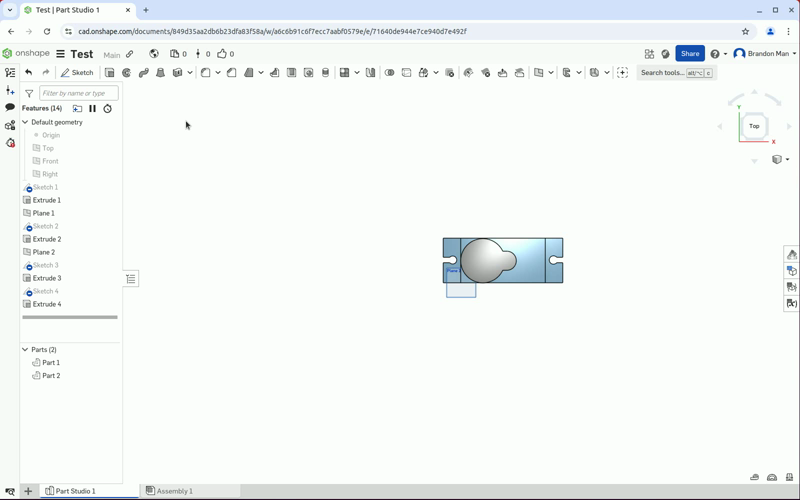
key(shift+h)
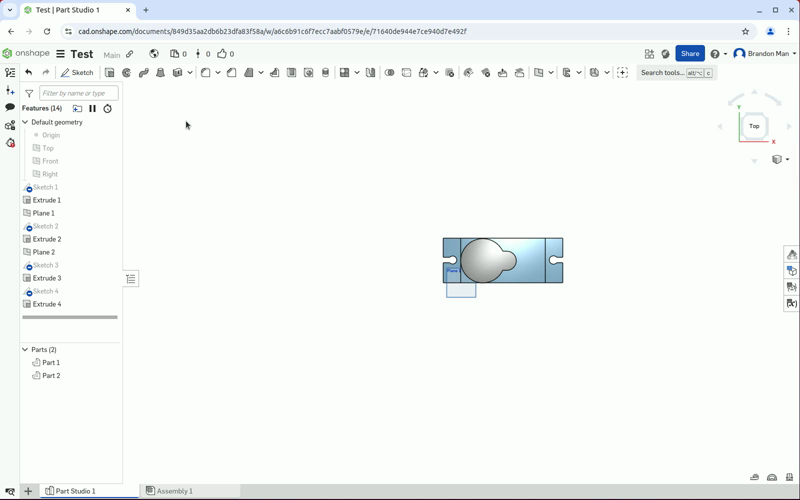
key(shift+h)
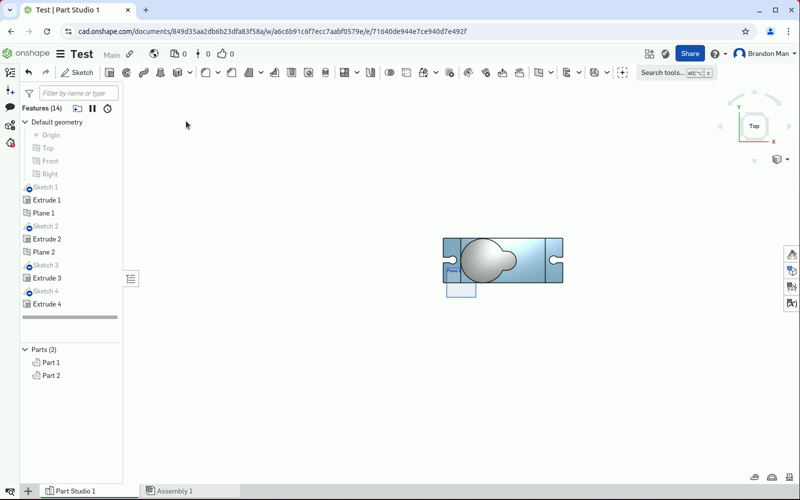
mouse_move(73, 189)
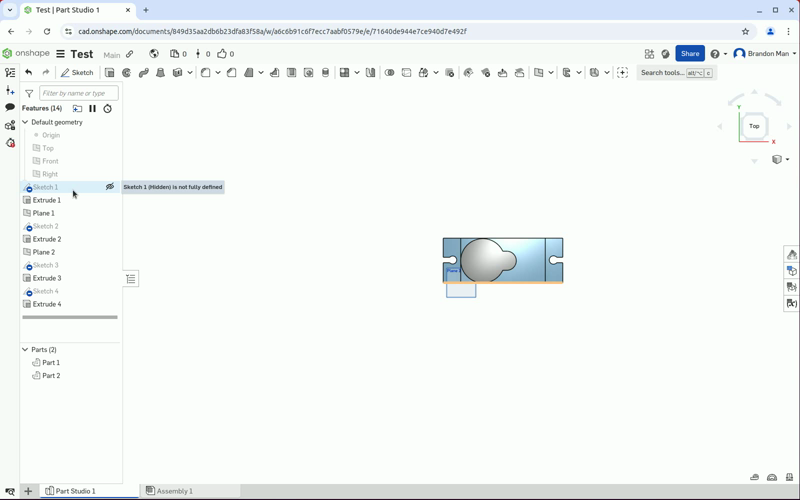
click(73, 189)
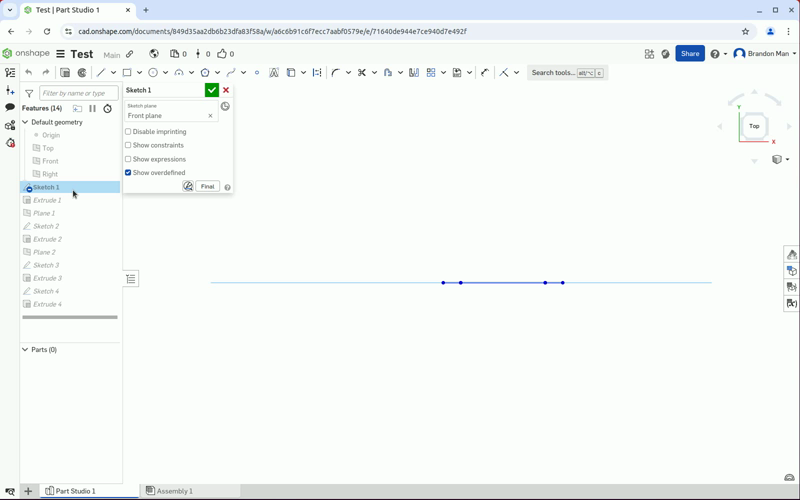
mouse_move(229, 92)
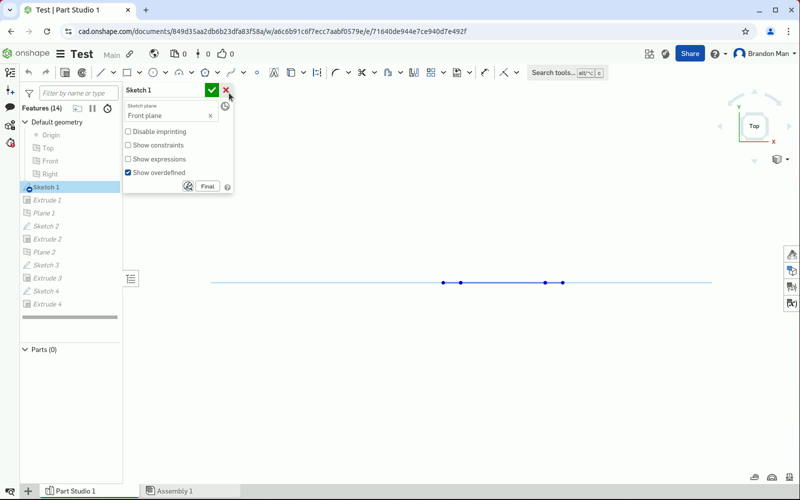
click(229, 92)
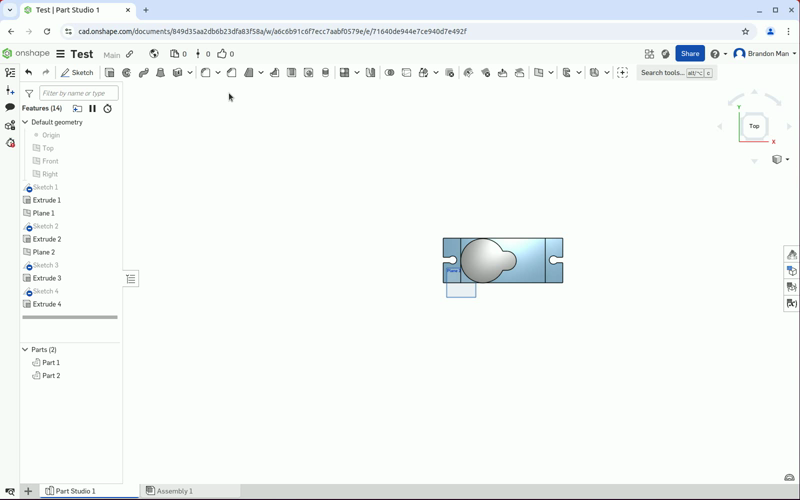
mouse_move(541, 75)
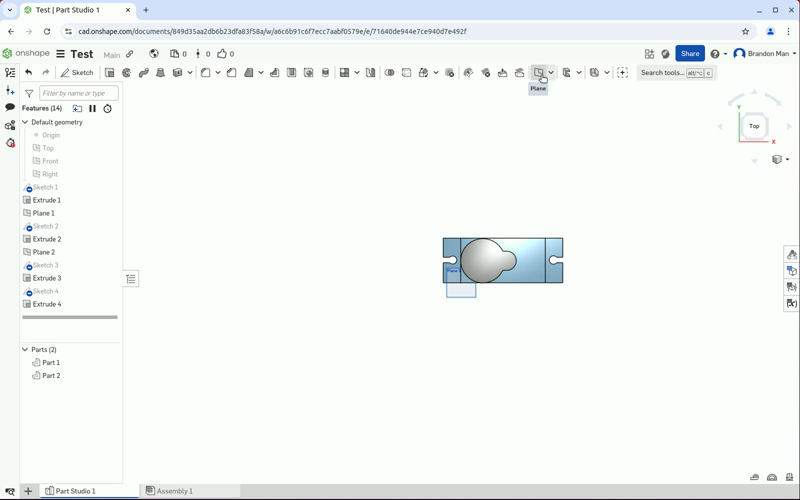
click(541, 75)
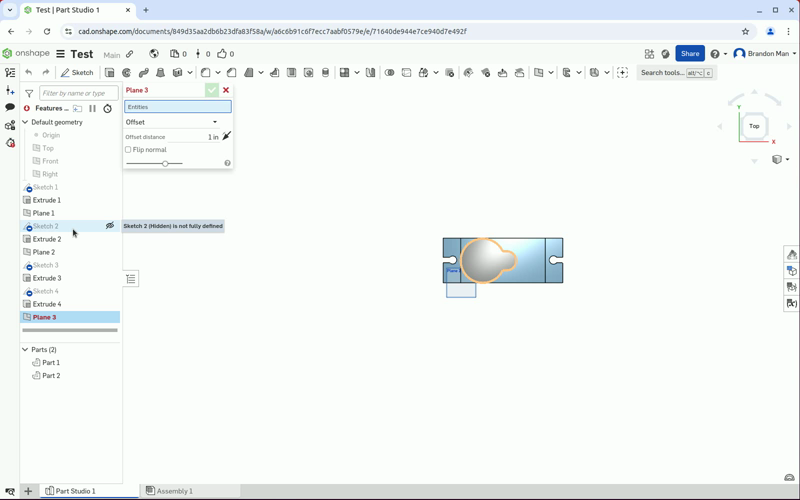
scroll(3)
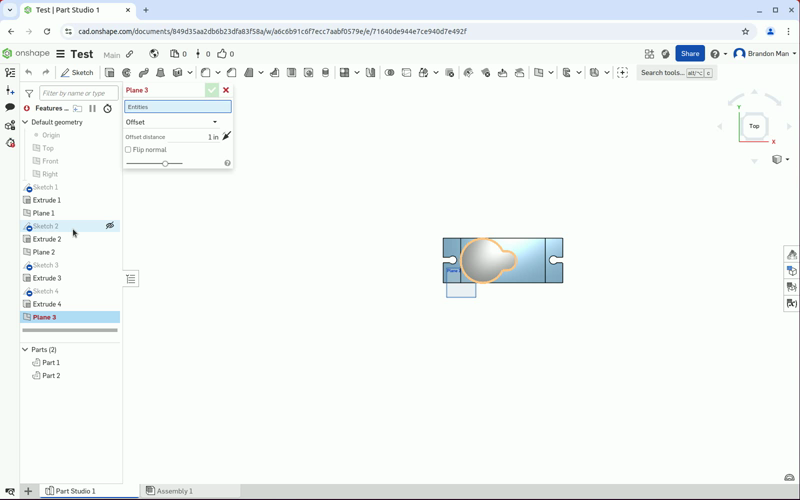
mouse_move(73, 150)
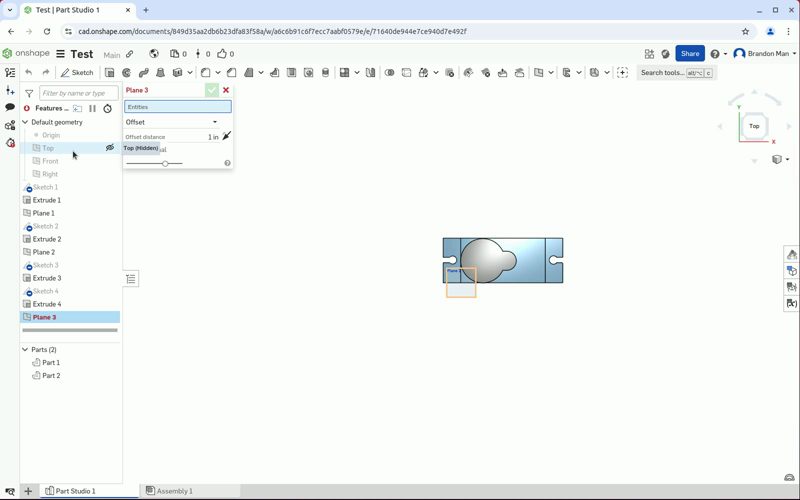
click(73, 150)
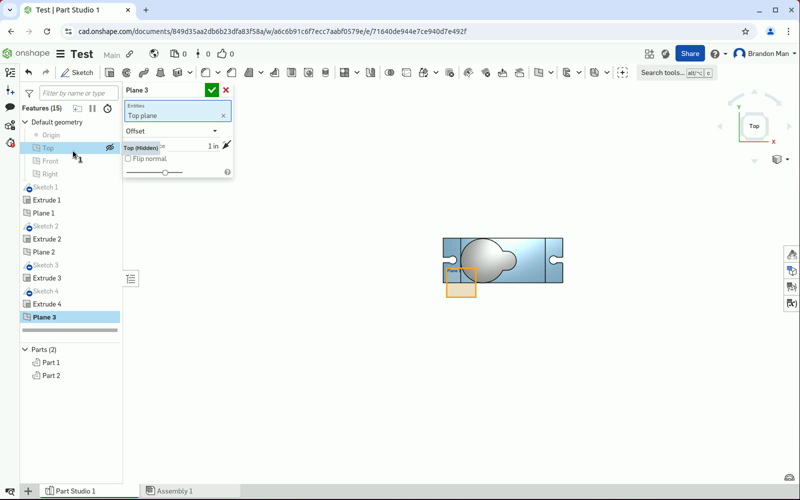
key(tab, 2)
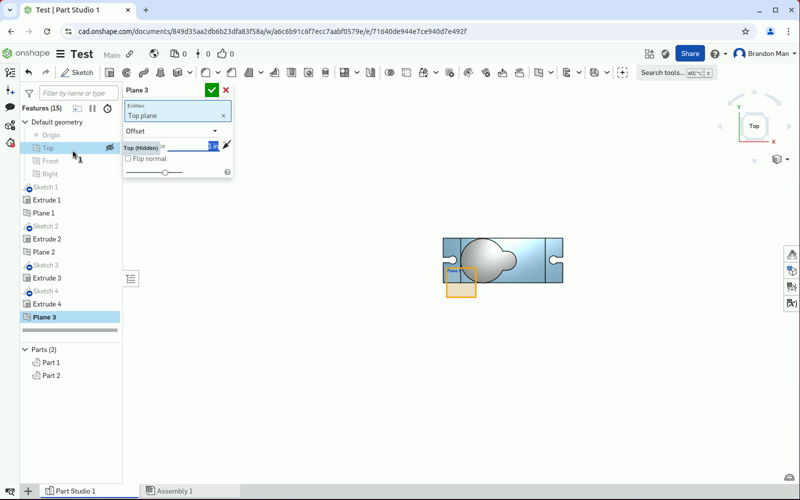
text(20.705)
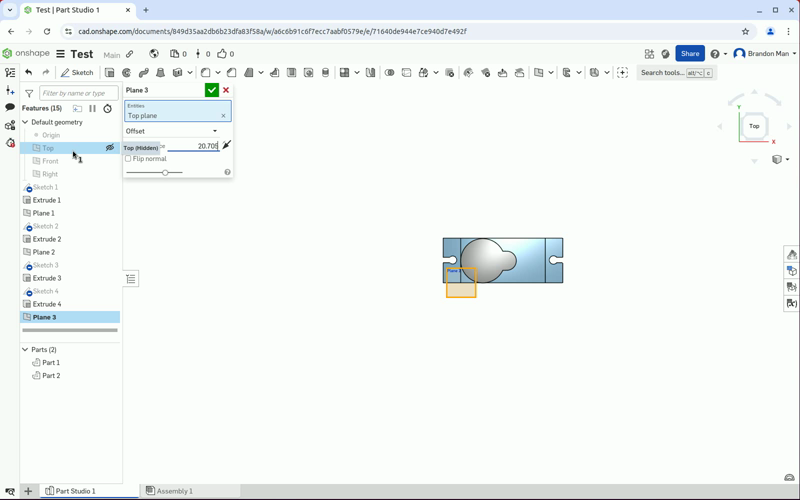
key(enter, 2)
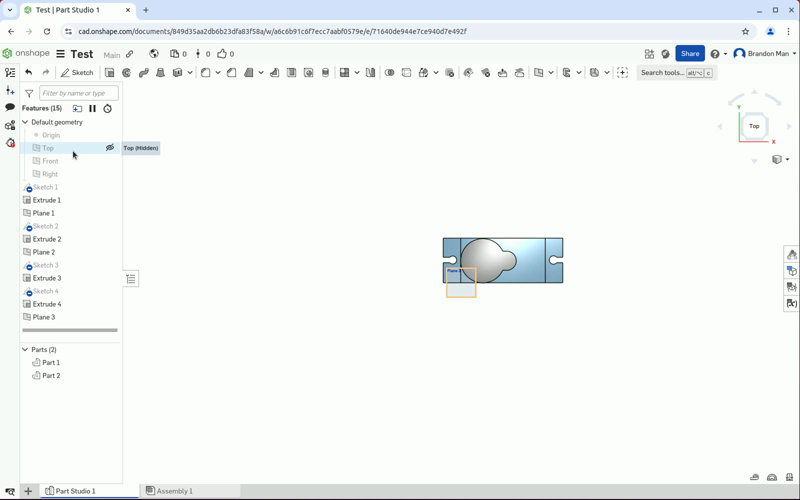
key(shift+s)
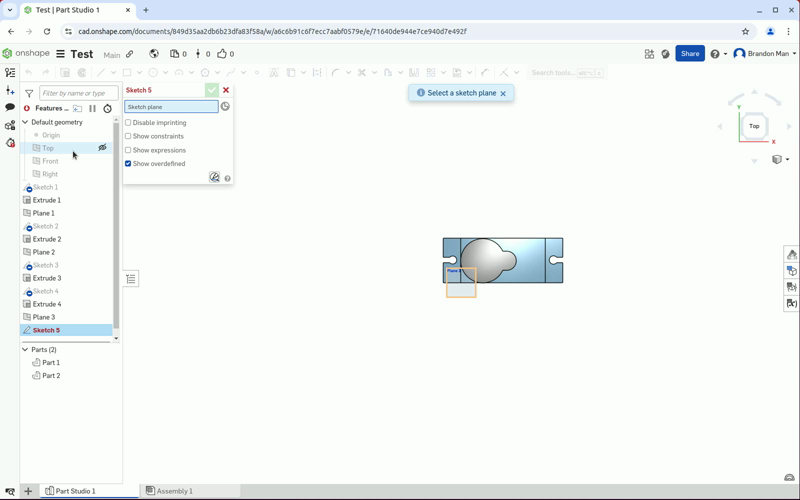
mouse_move(69, 319)
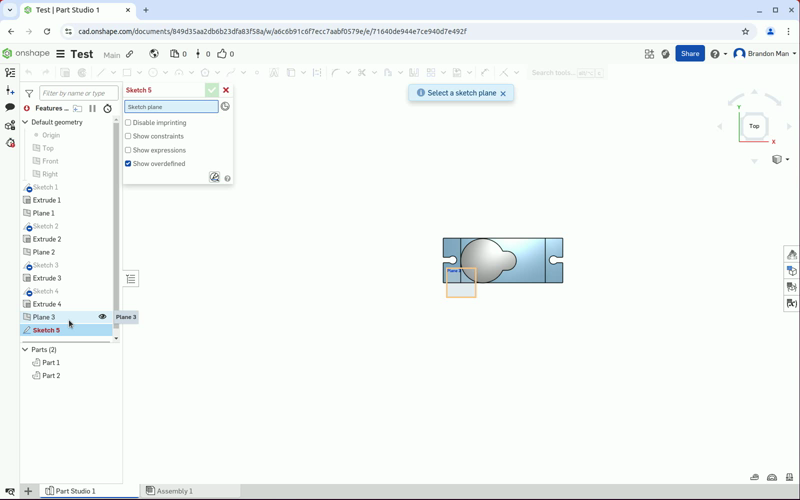
click(69, 319)
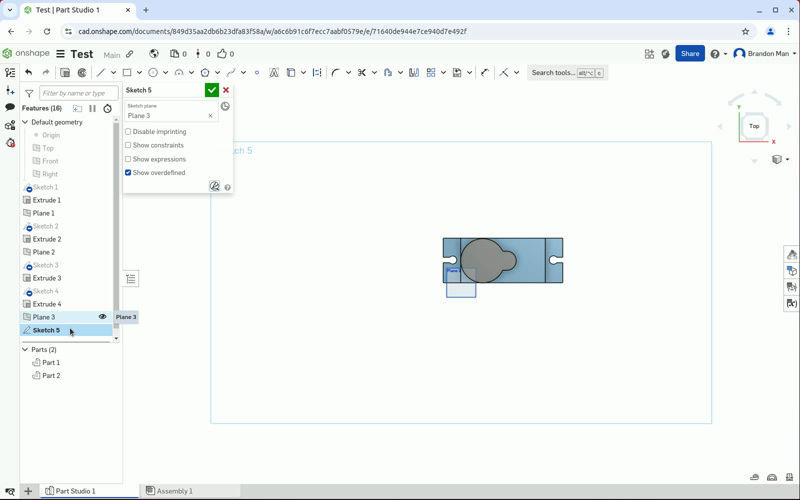
mouse_move(73, 352)
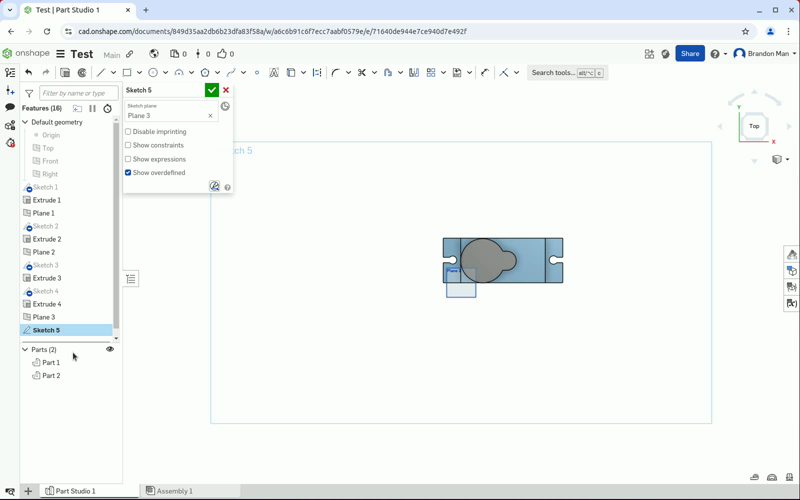
key(y)
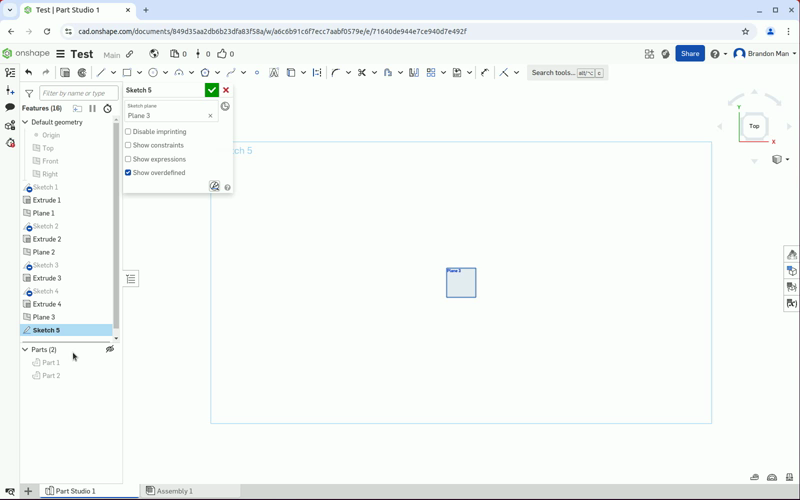
key(c)
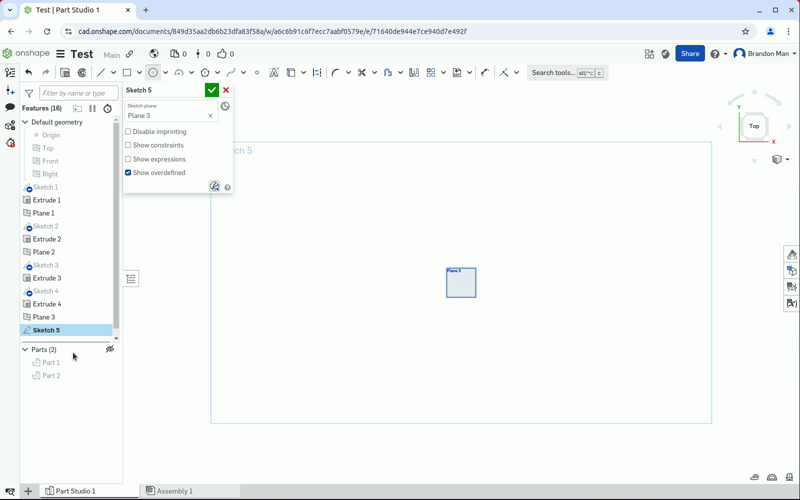
key_down(shift)
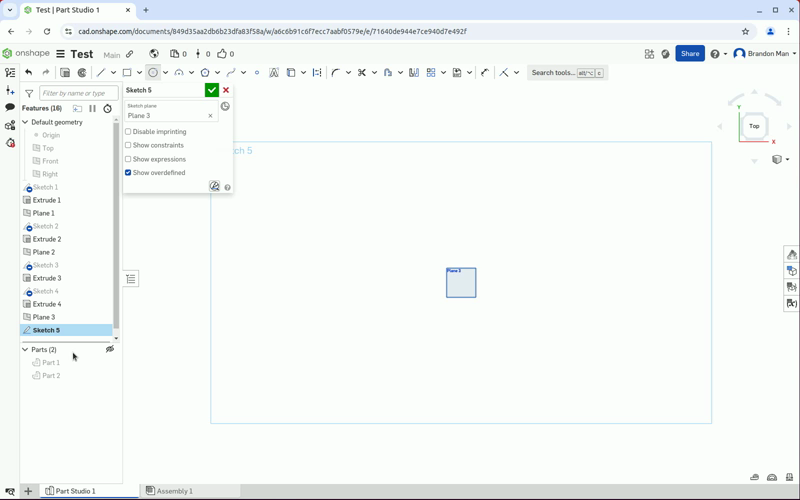
mouse_move(484, 260)
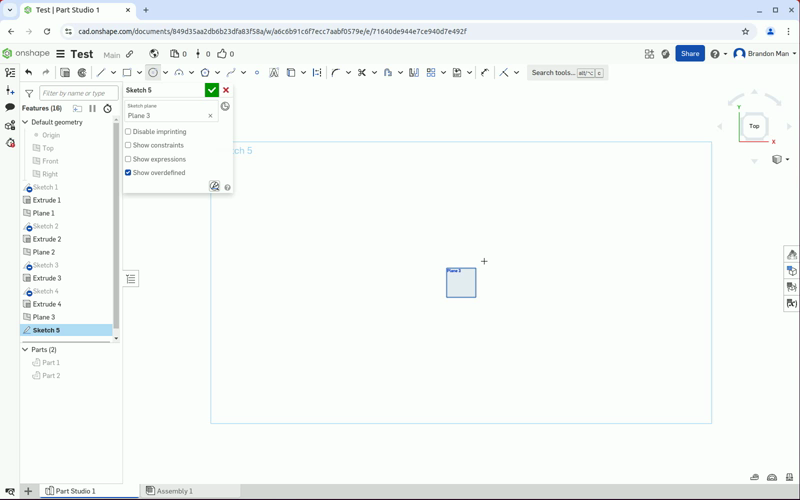
click(484, 260)
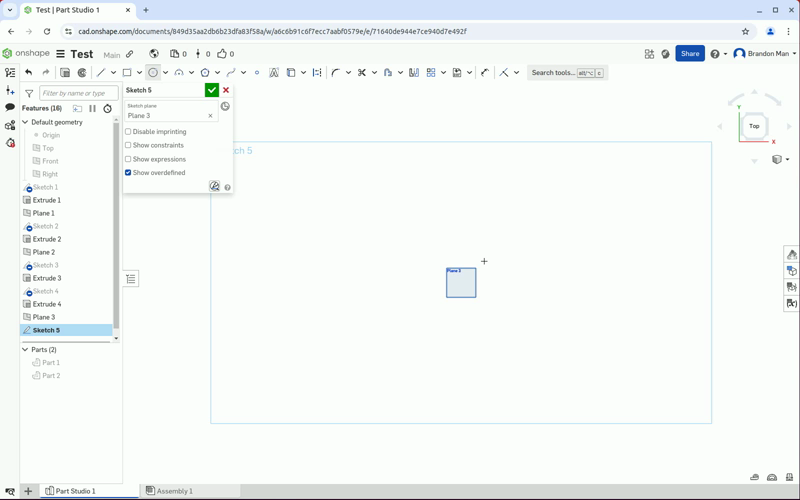
key_up(shift)
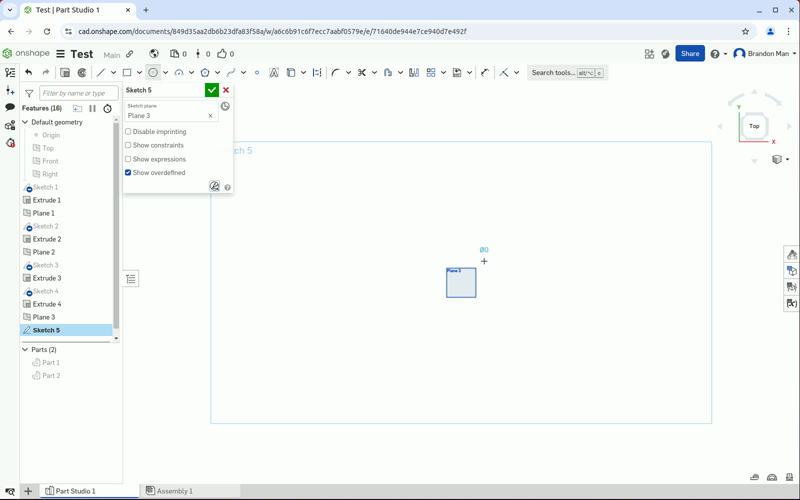
mouse_move(493, 260)
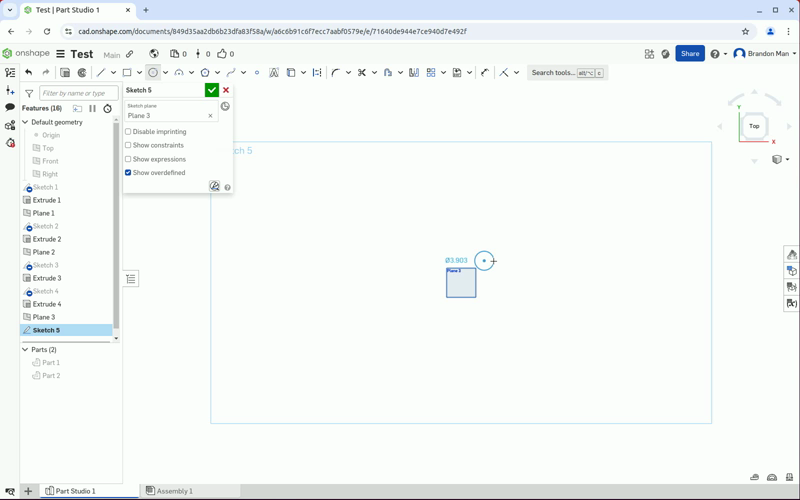
click(493, 260)
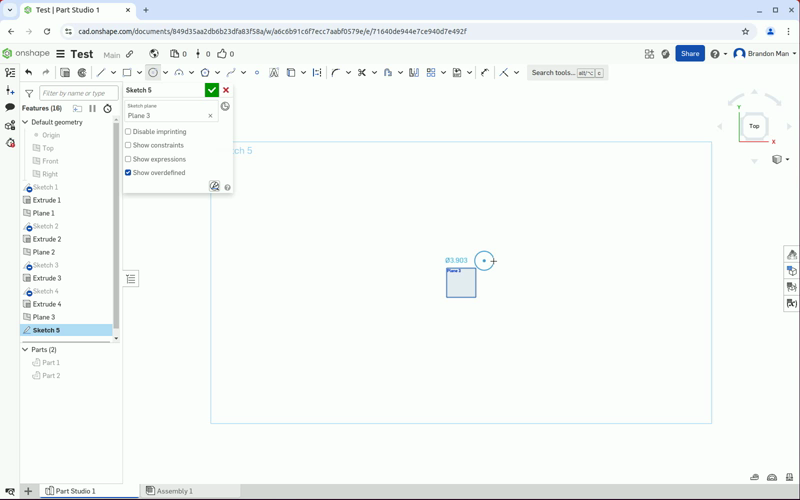
key(esc)
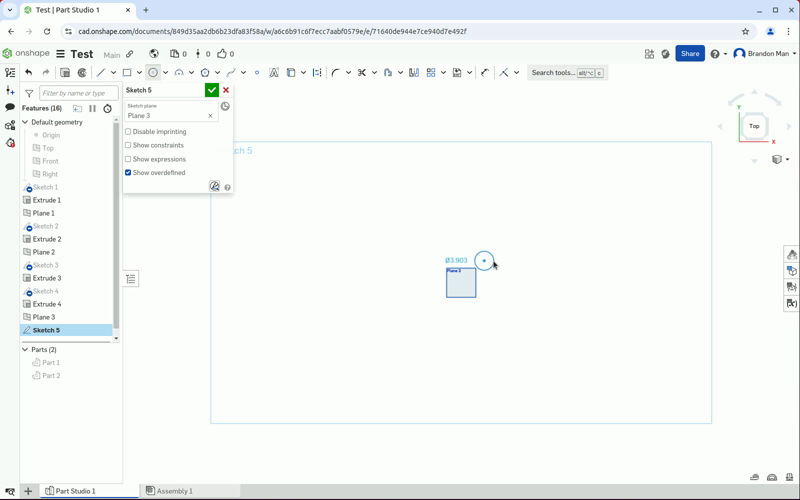
mouse_move(488, 260)
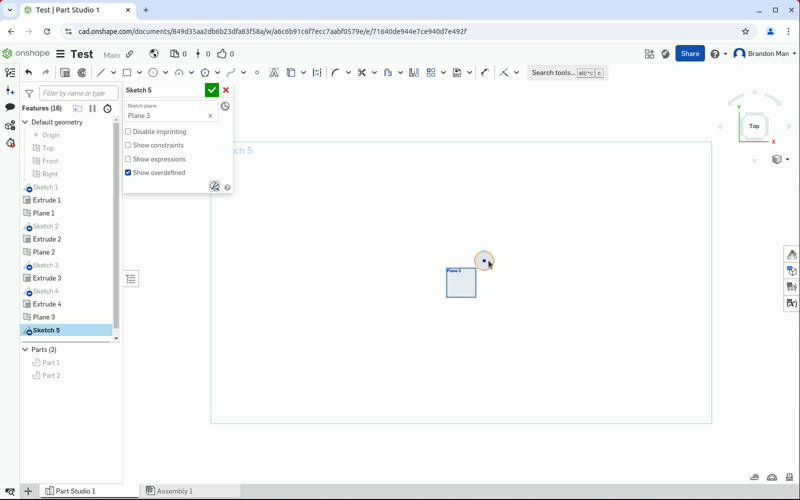
scroll(6)
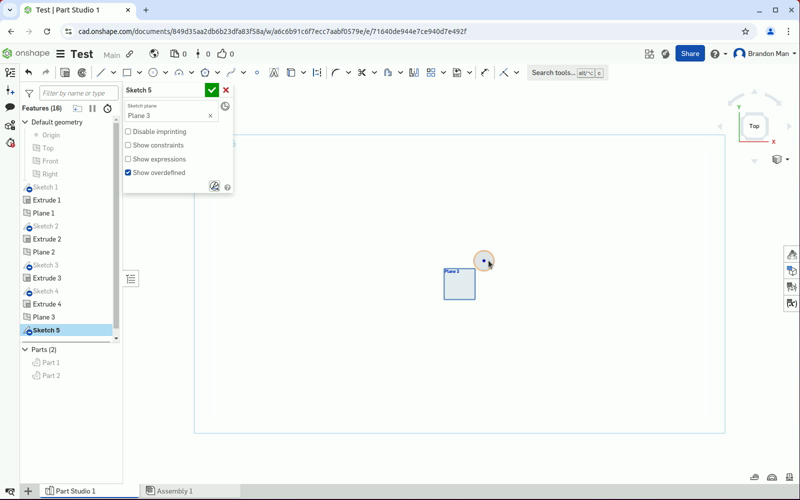
scroll(6)
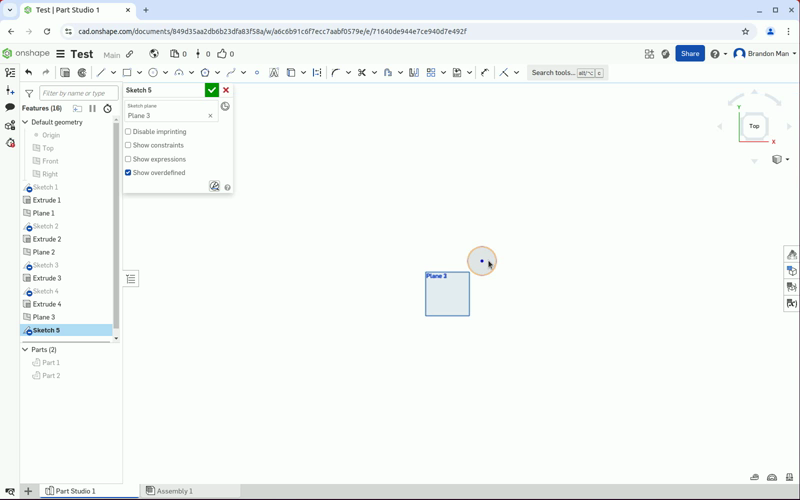
scroll(6)
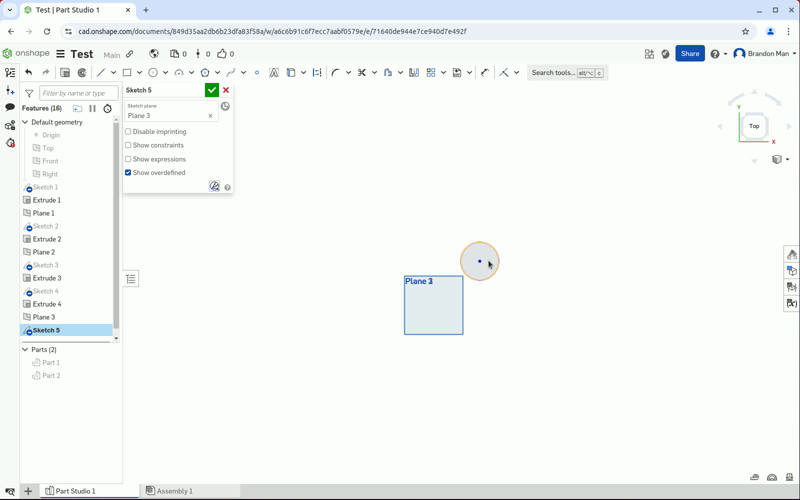
scroll(6)
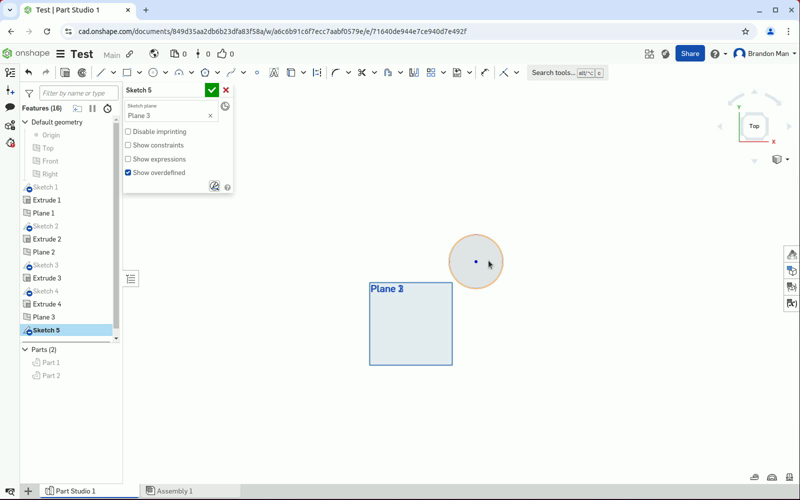
scroll(6)
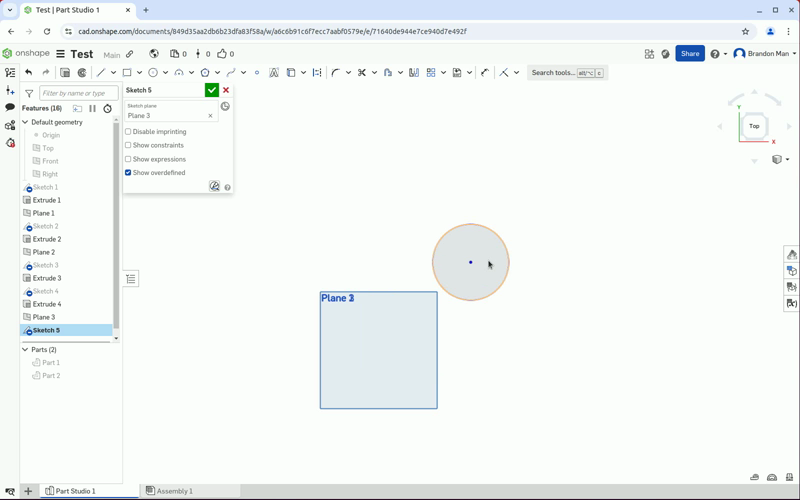
scroll(6)
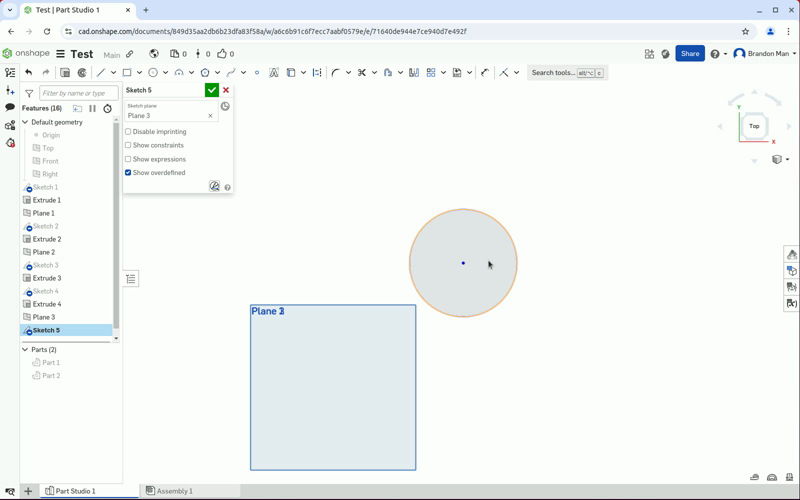
scroll(6)
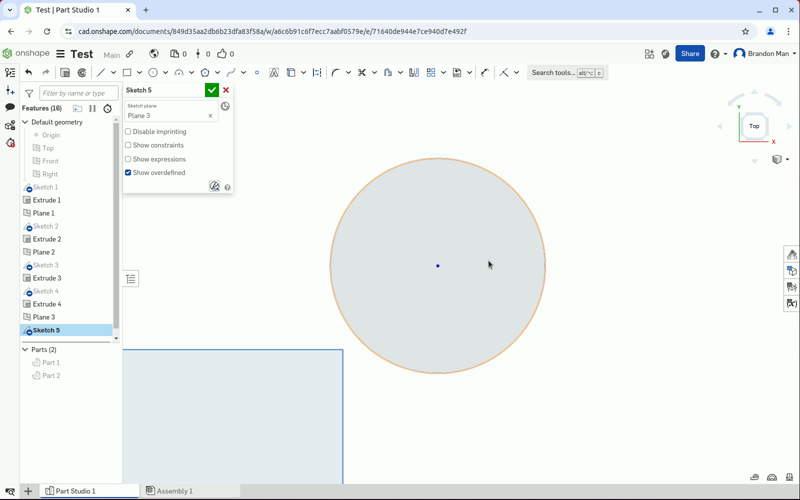
click(488, 260)
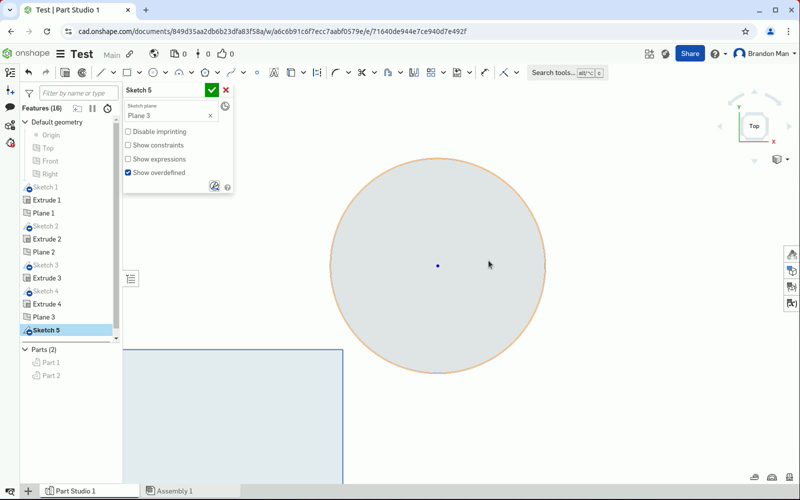
scroll(-6)
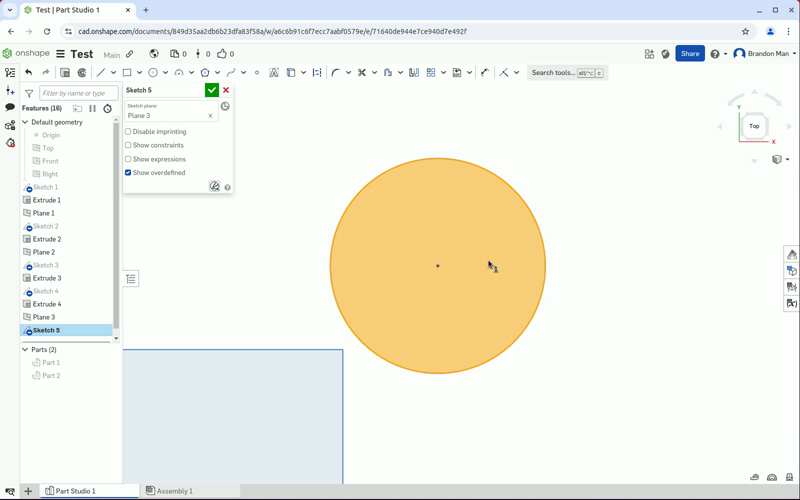
scroll(-6)
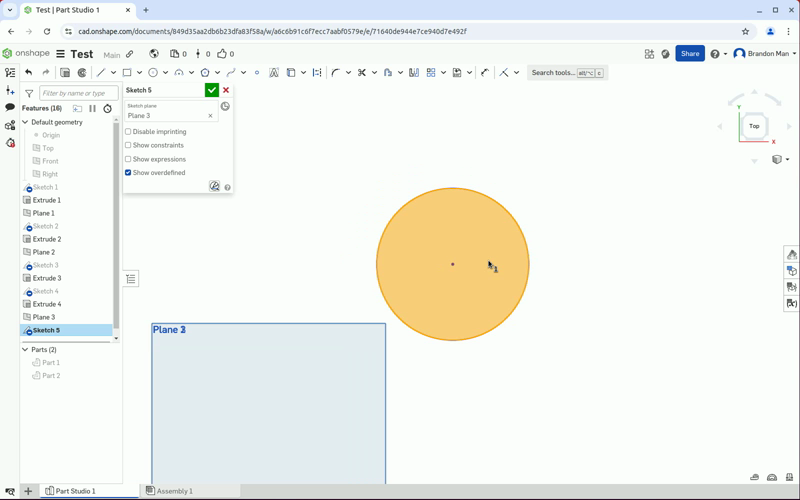
scroll(-6)
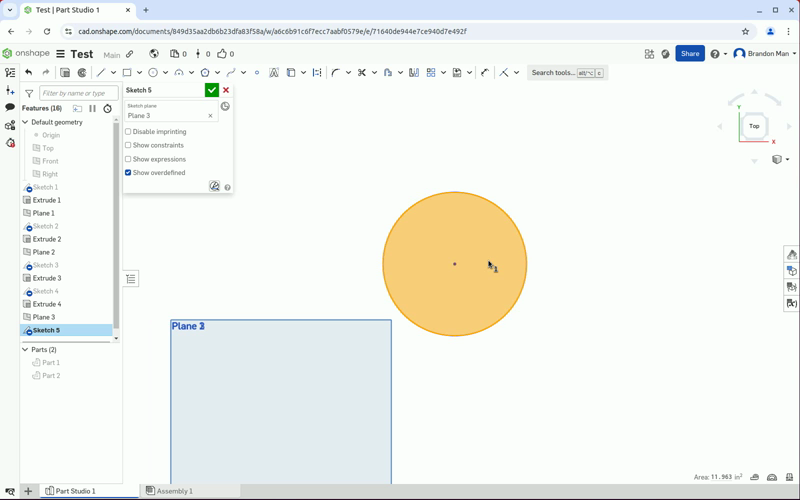
scroll(-6)
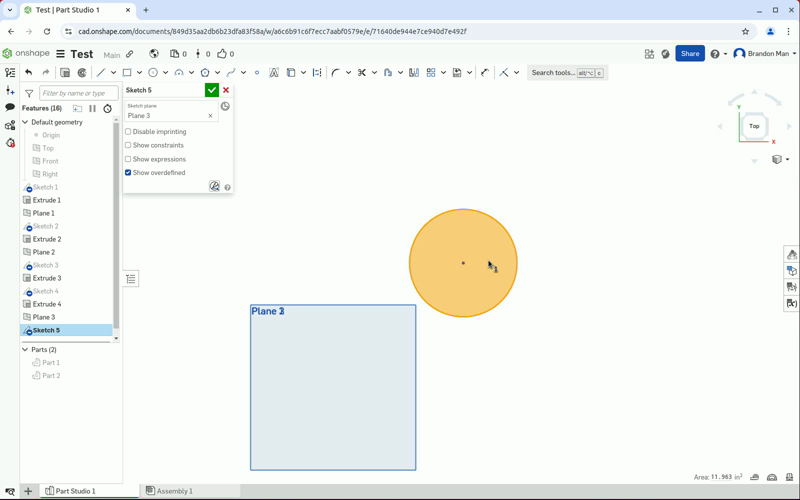
scroll(-6)
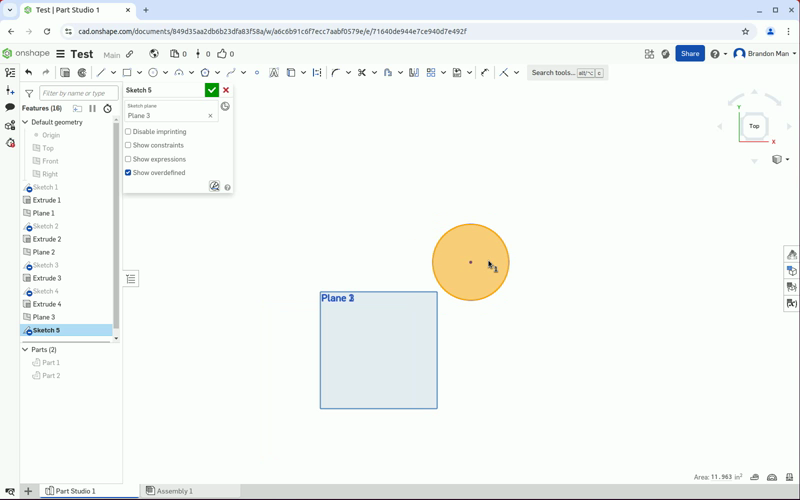
scroll(-6)
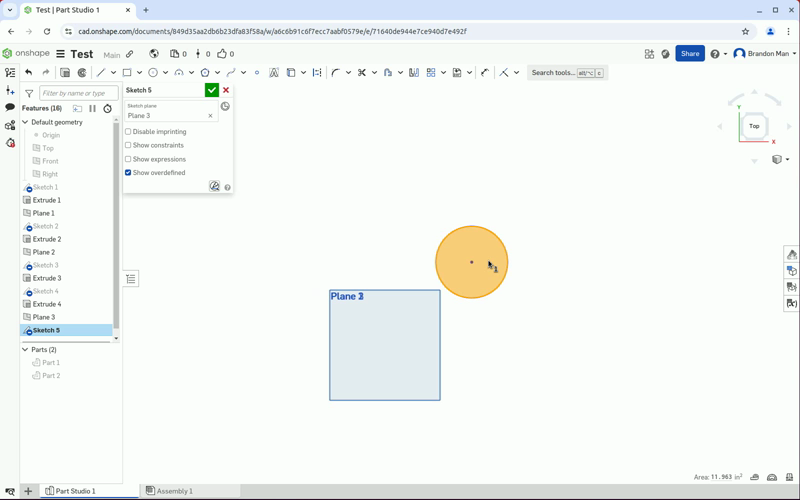
scroll(-6)
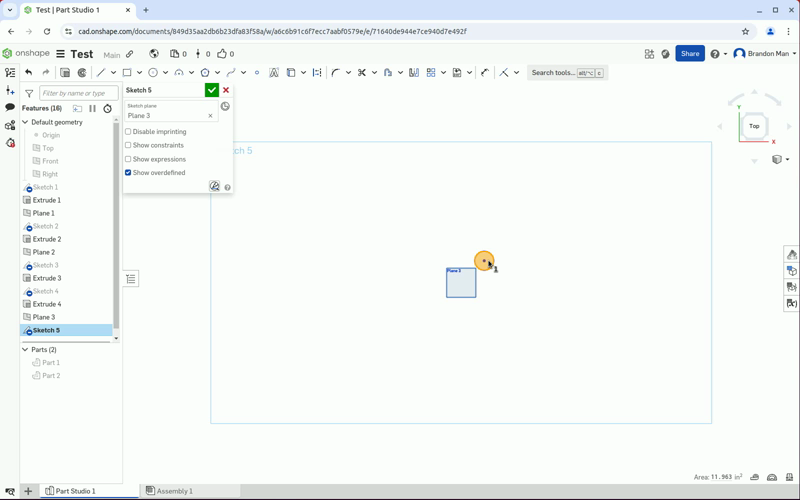
mouse_move(73, 352)
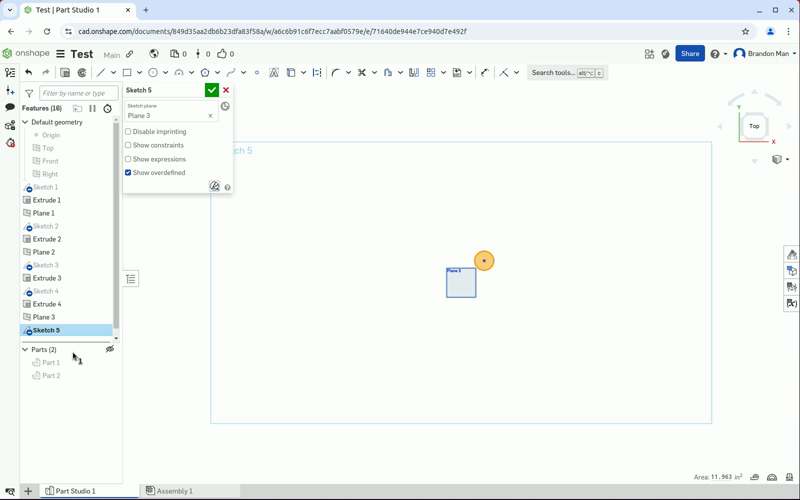
key(shift+y)
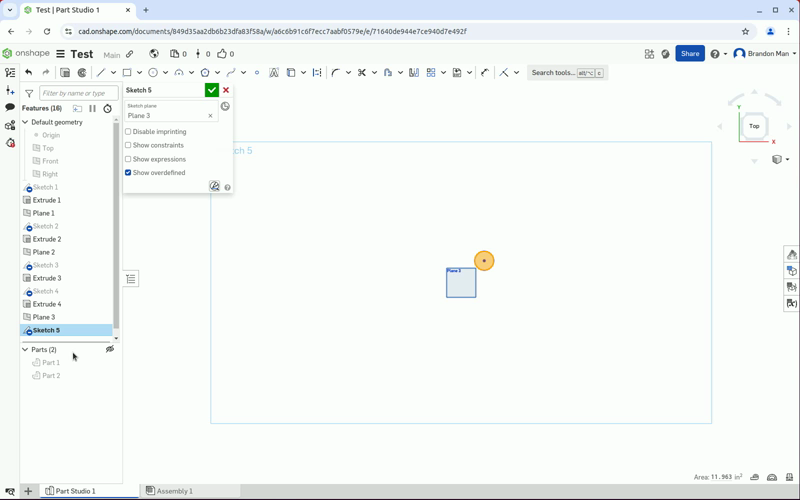
key(shift+e)
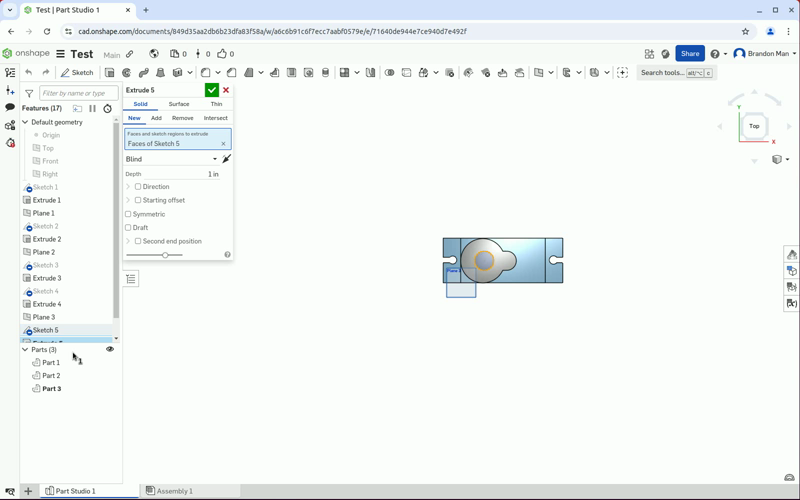
mouse_move(143, 106)
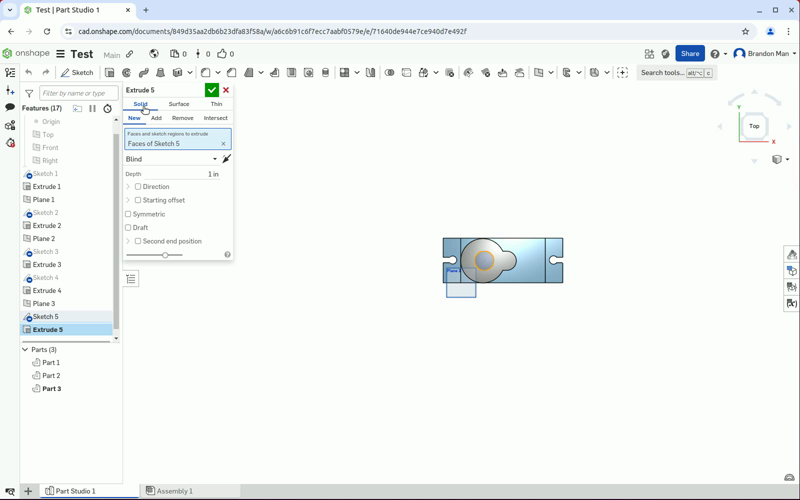
click(143, 106)
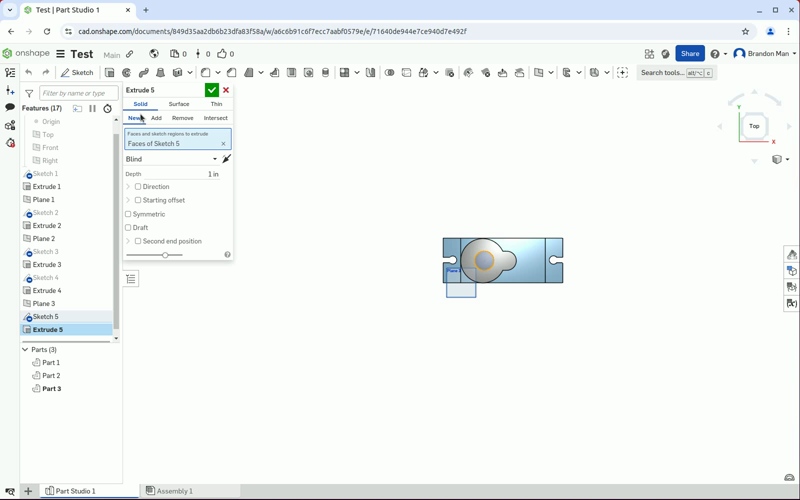
mouse_move(137, 120)
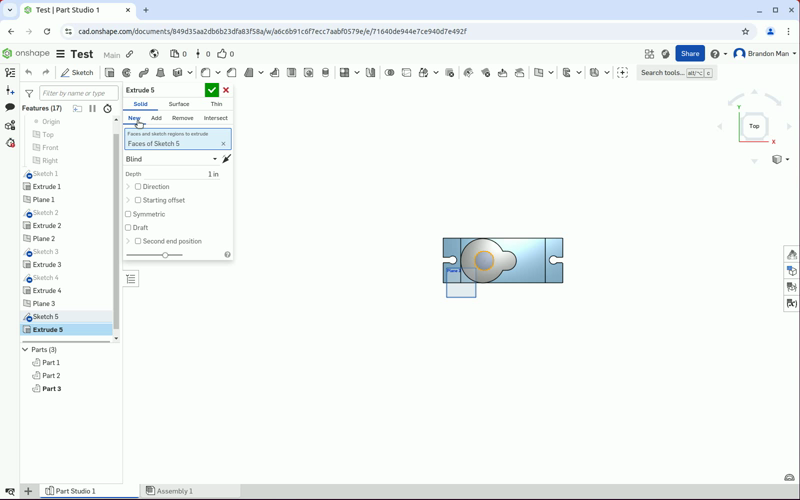
click(137, 120)
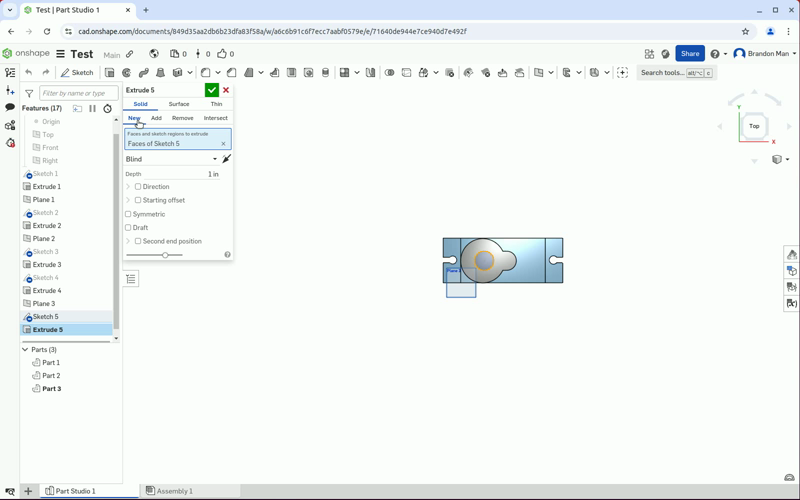
key(tab, 4)
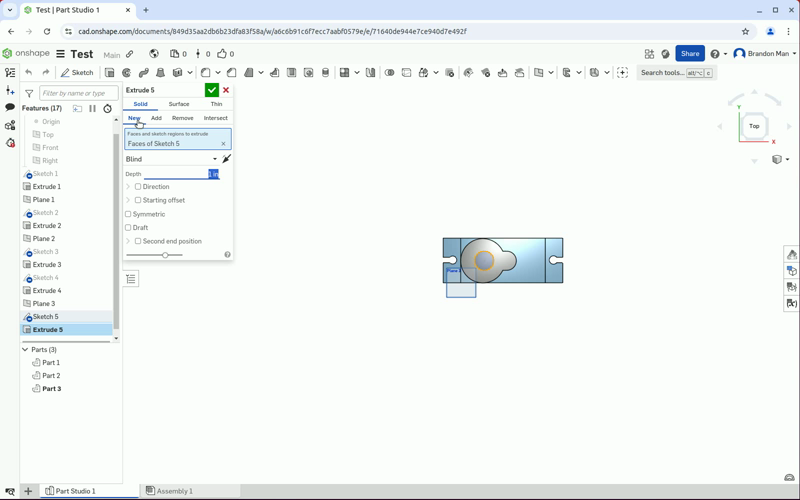
text(2.407)
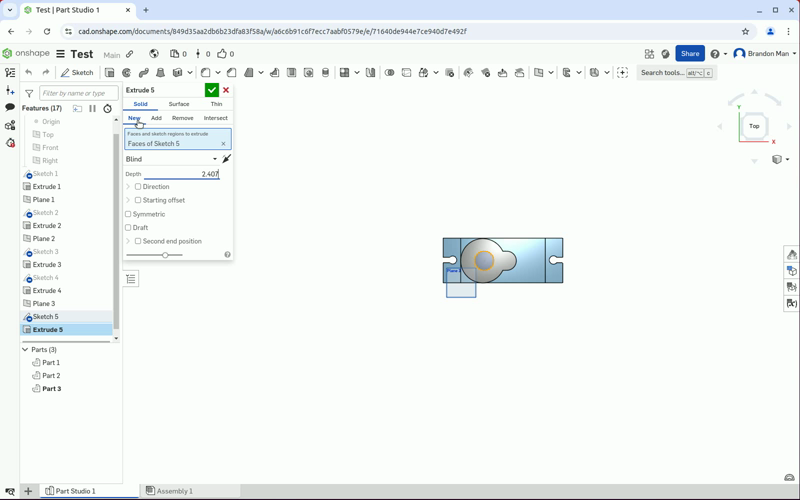
key(enter)
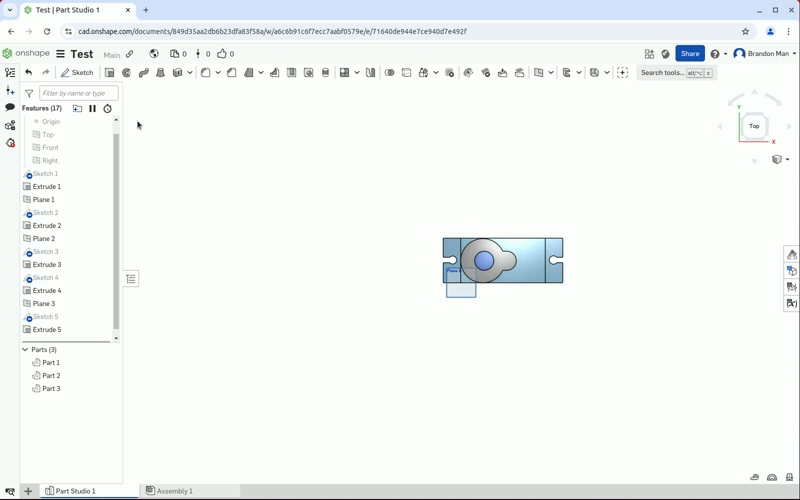
key(shift+h)
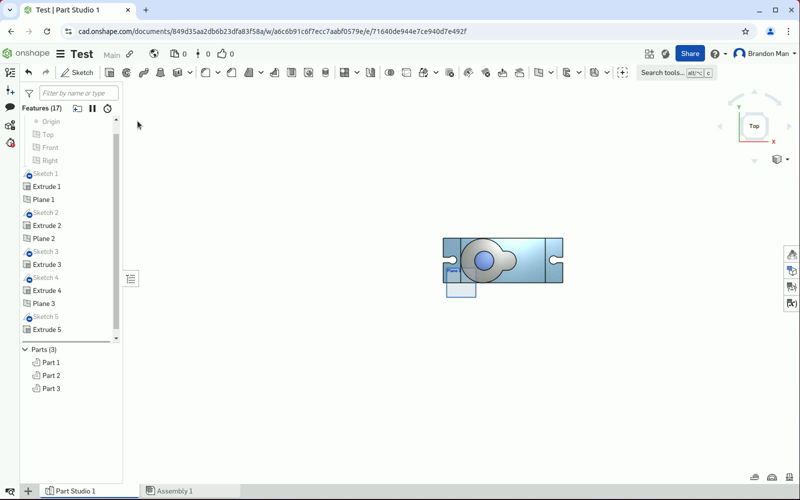
key(shift+h)
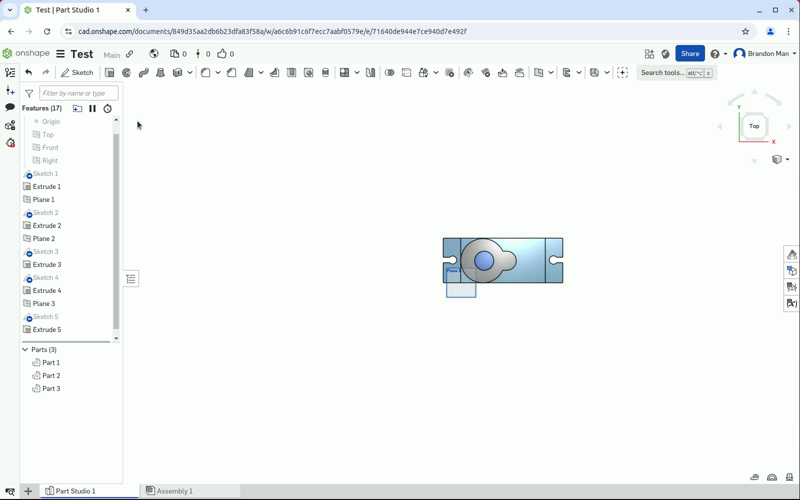
mouse_move(69, 176)
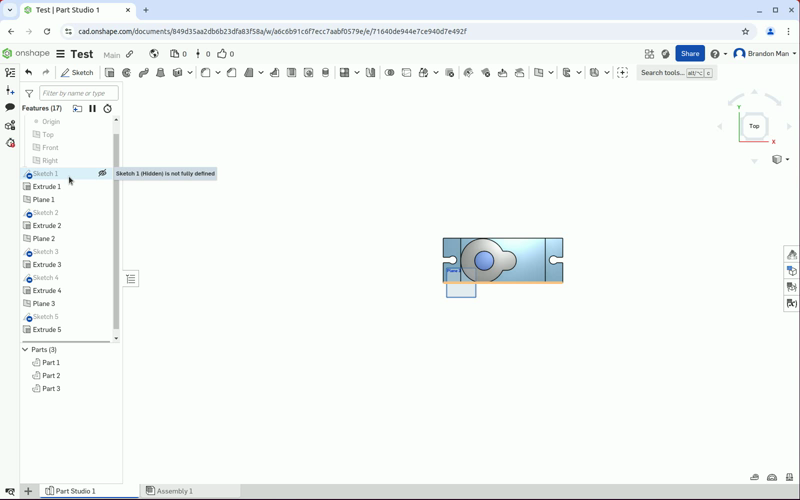
click(69, 176)
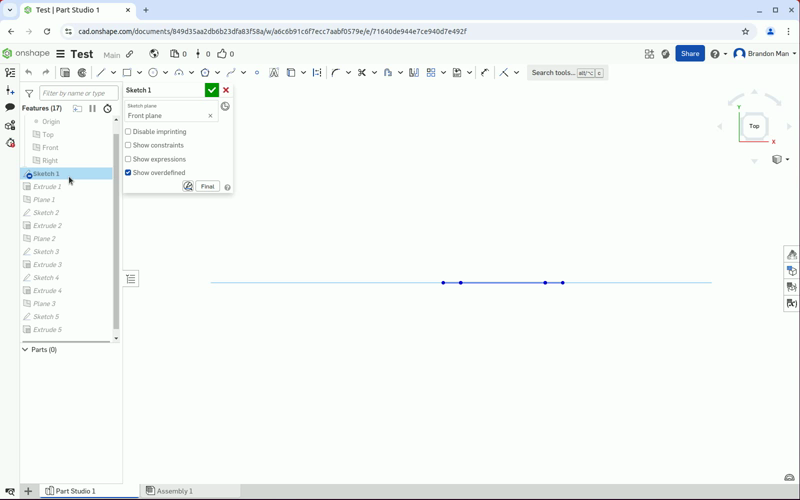
mouse_move(229, 92)
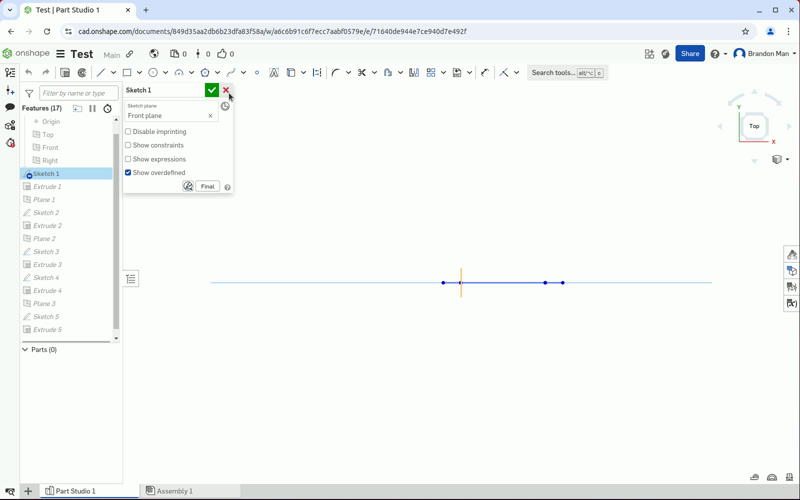
click(229, 92)
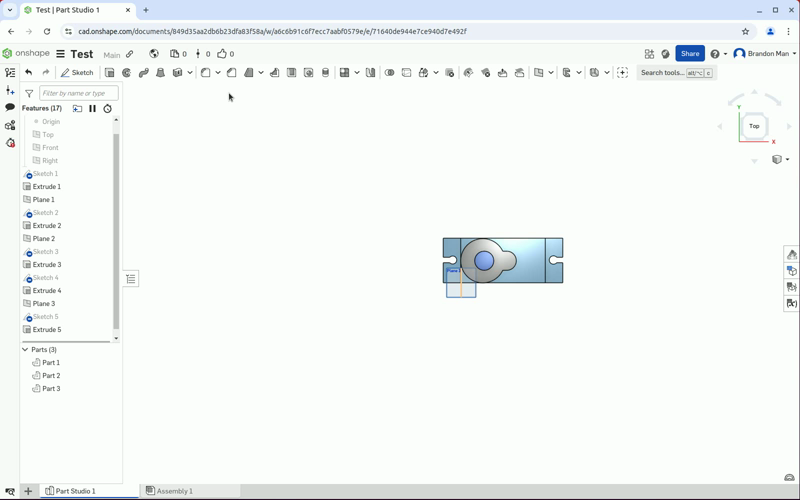
mouse_move(541, 75)
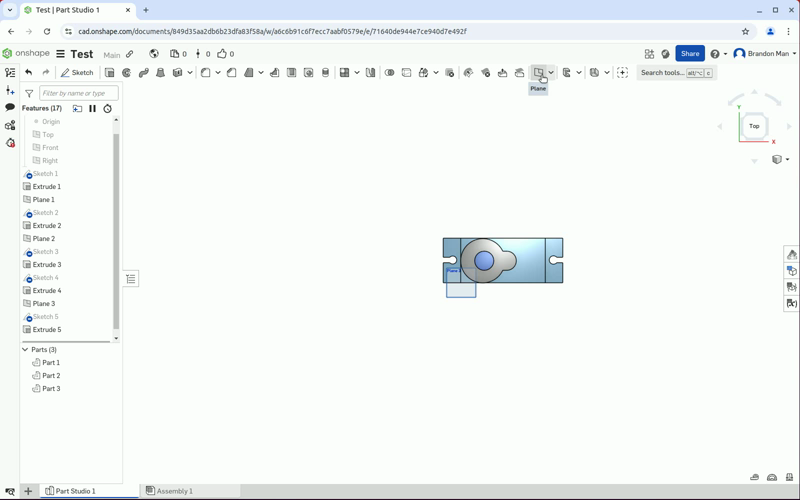
click(541, 75)
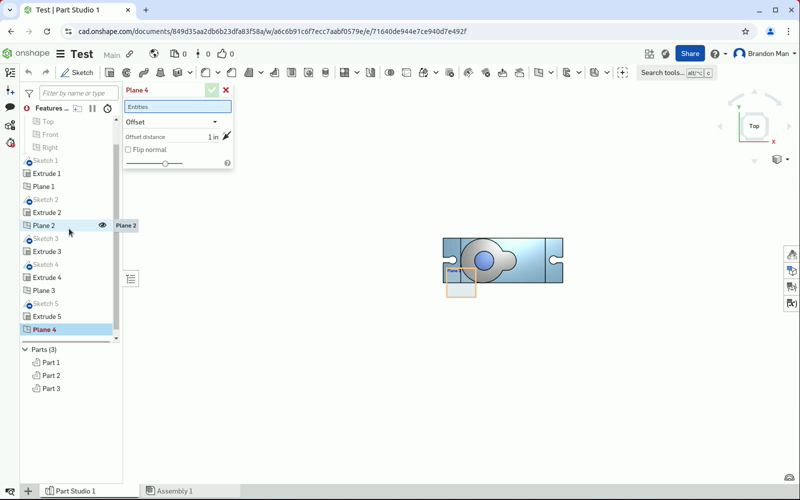
scroll(3)
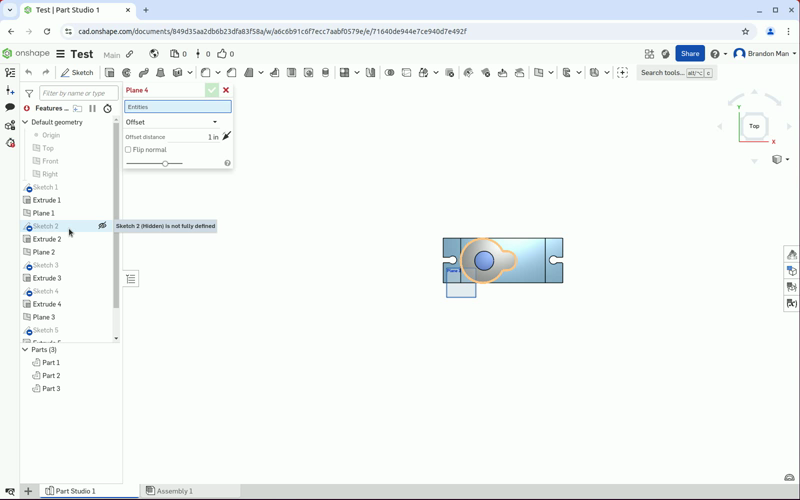
mouse_move(69, 150)
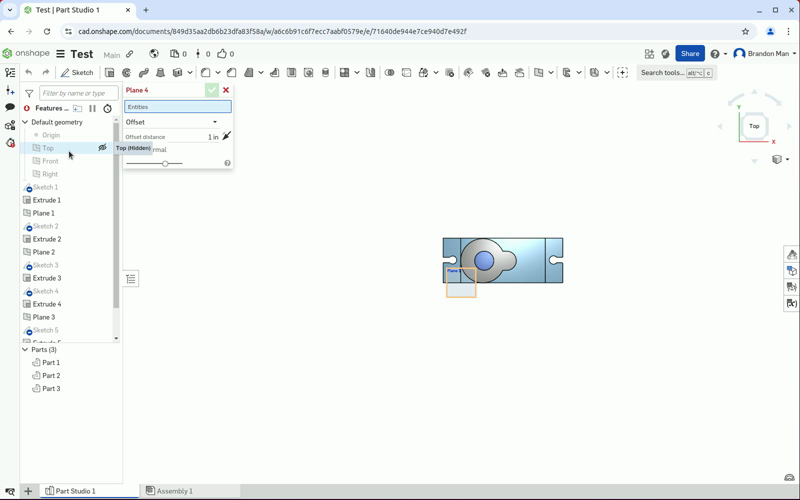
click(69, 150)
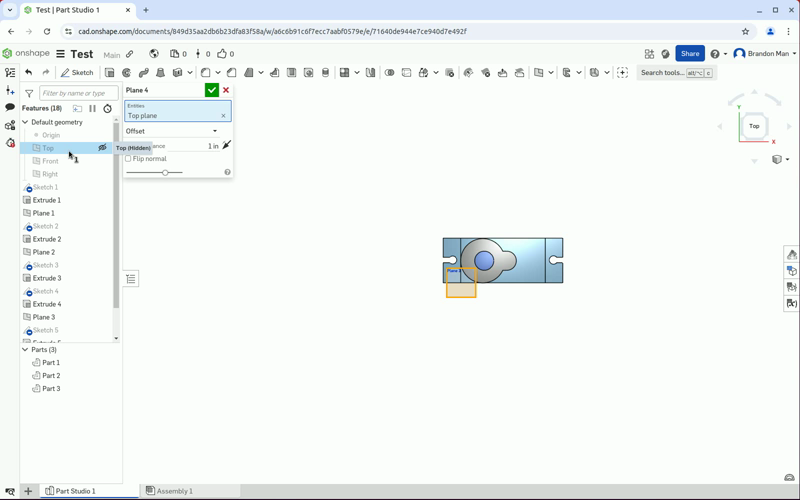
key(tab, 2)
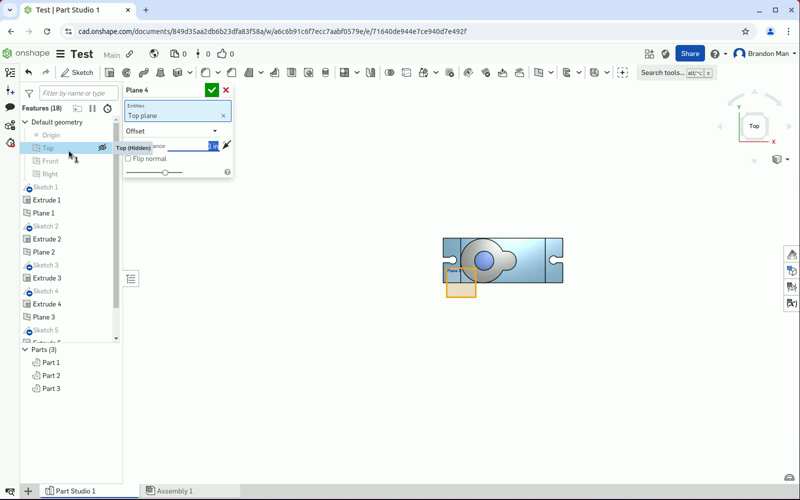
text(23.108)
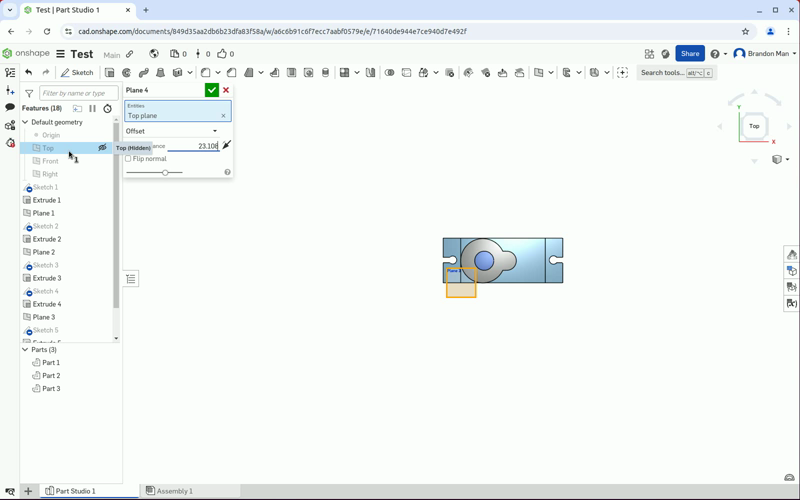
key(enter, 2)
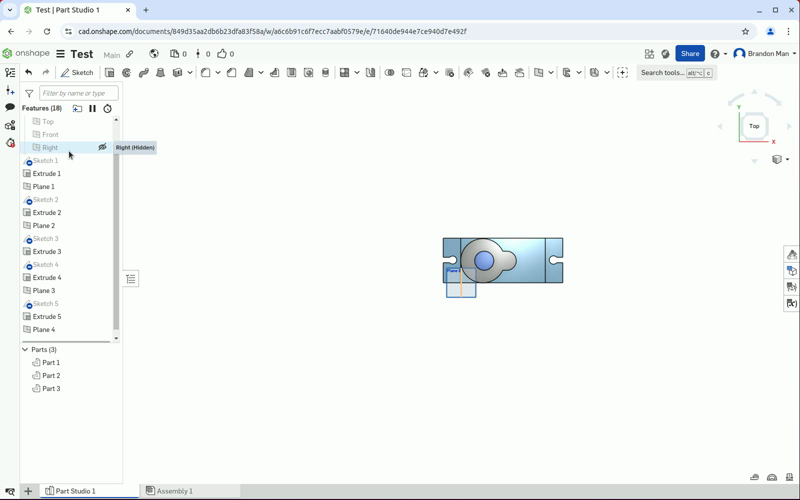
key(shift+s)
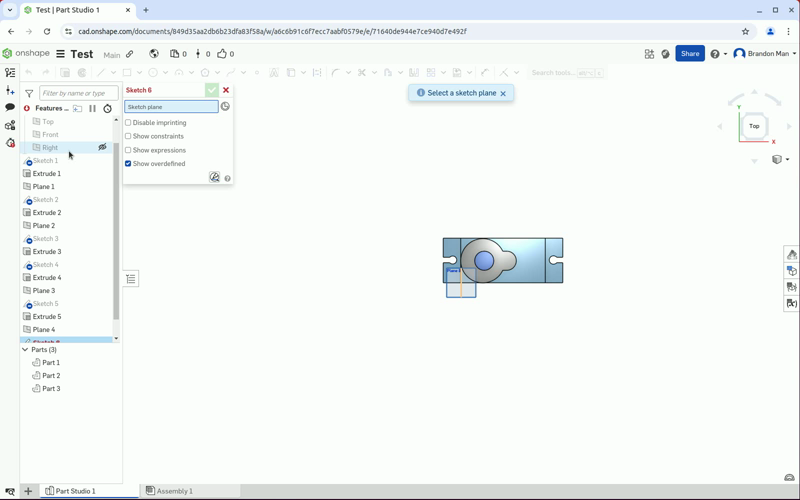
mouse_move(69, 319)
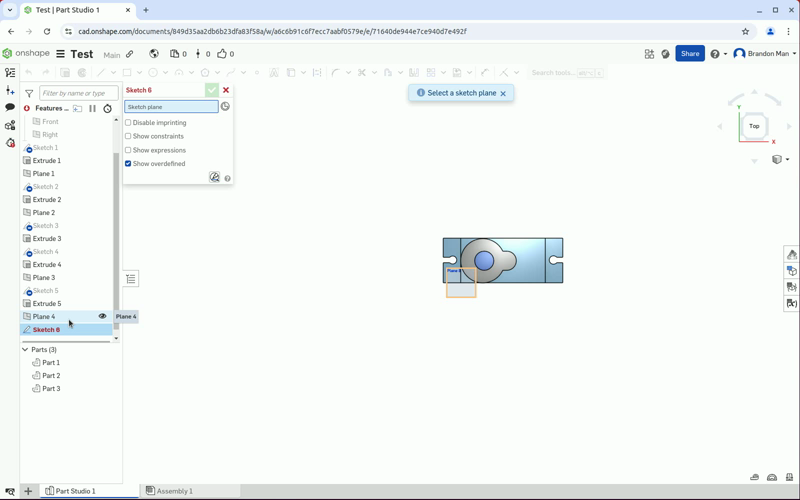
click(69, 319)
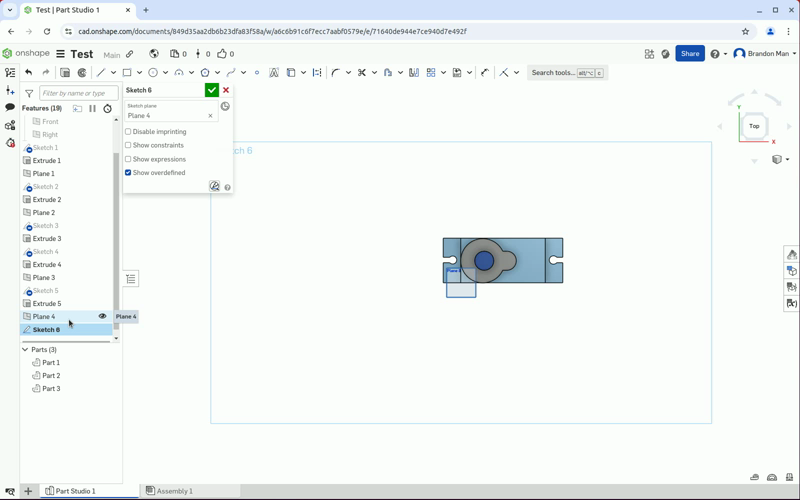
mouse_move(73, 352)
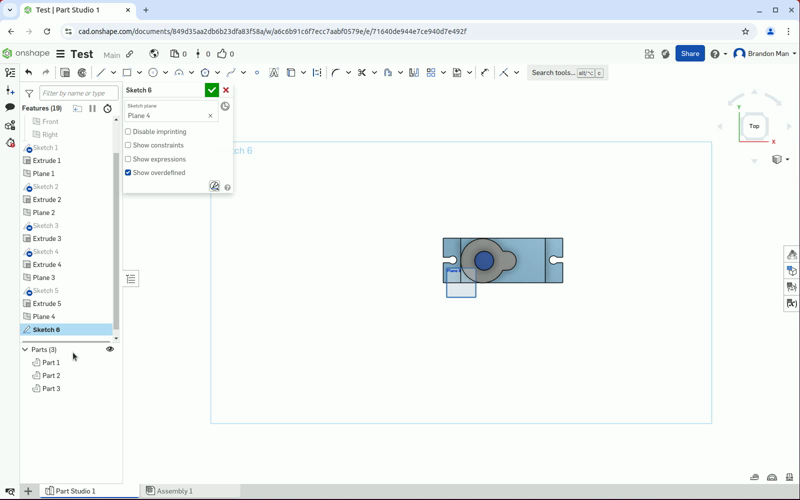
key(y)
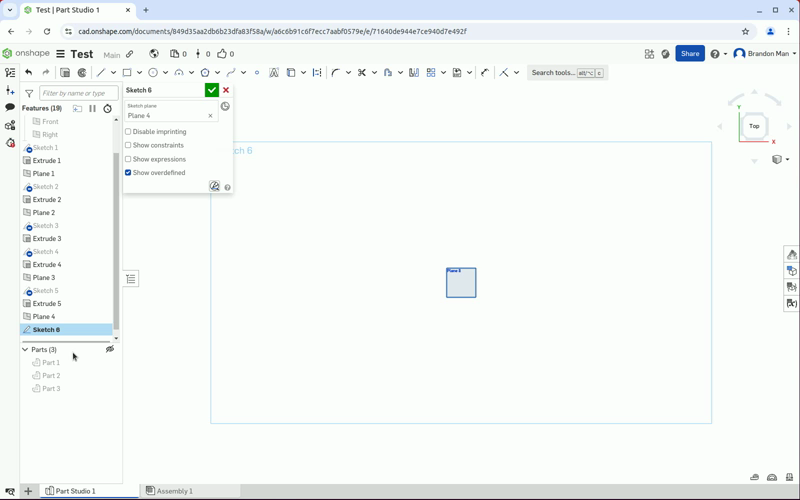
key(c)
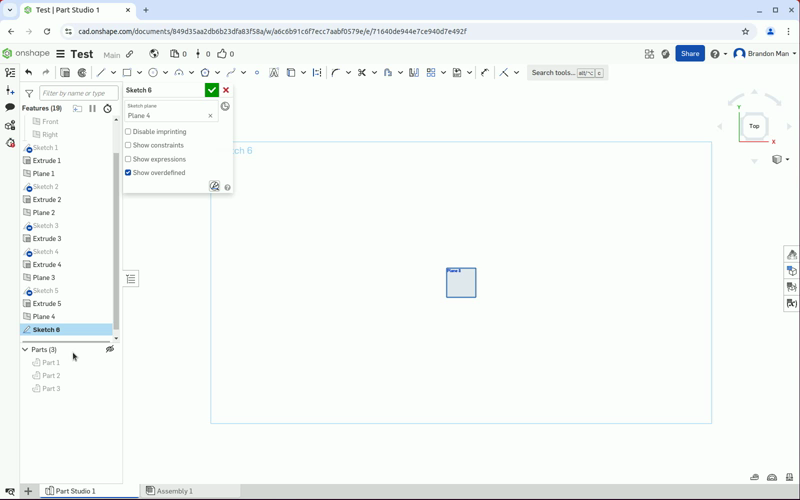
key_down(shift)
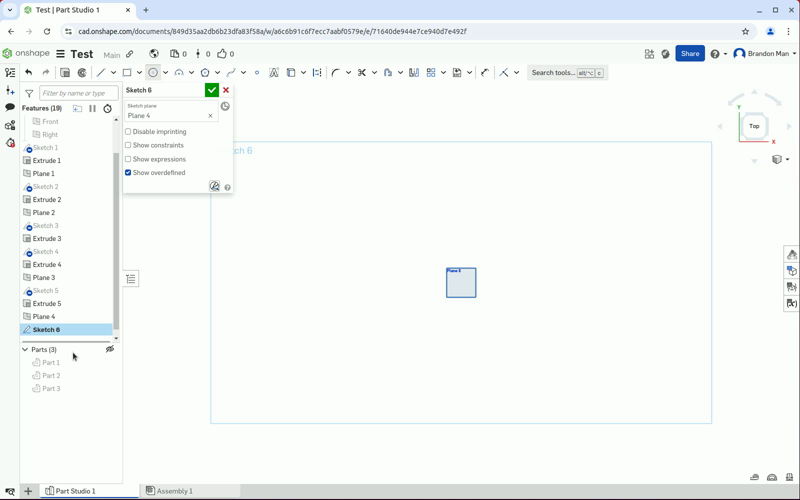
mouse_move(483, 260)
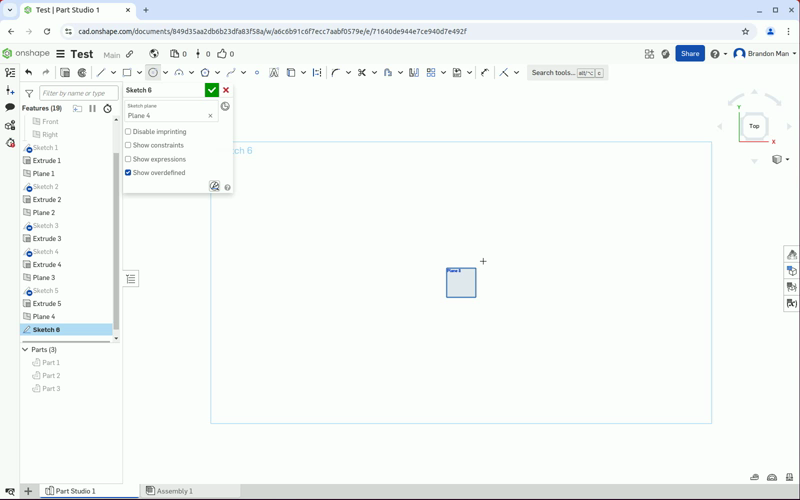
click(483, 260)
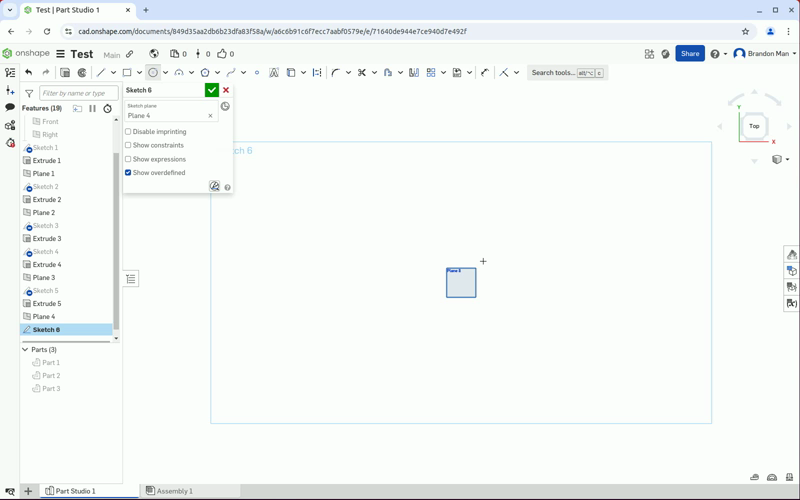
key_up(shift)
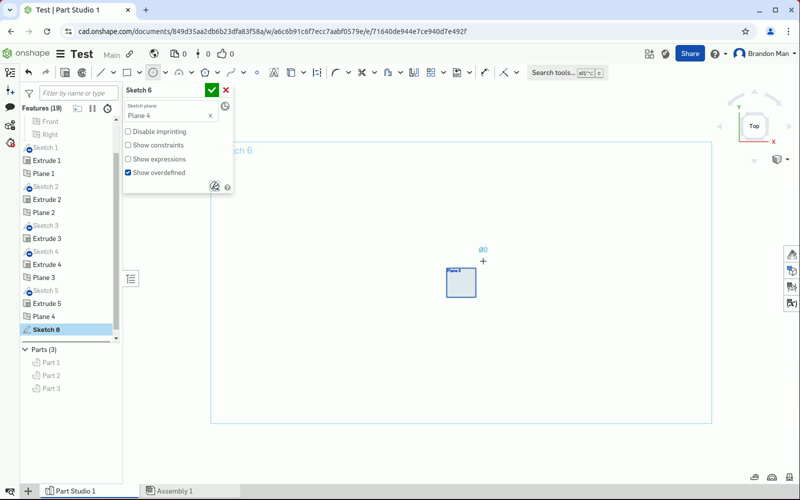
mouse_move(486, 260)
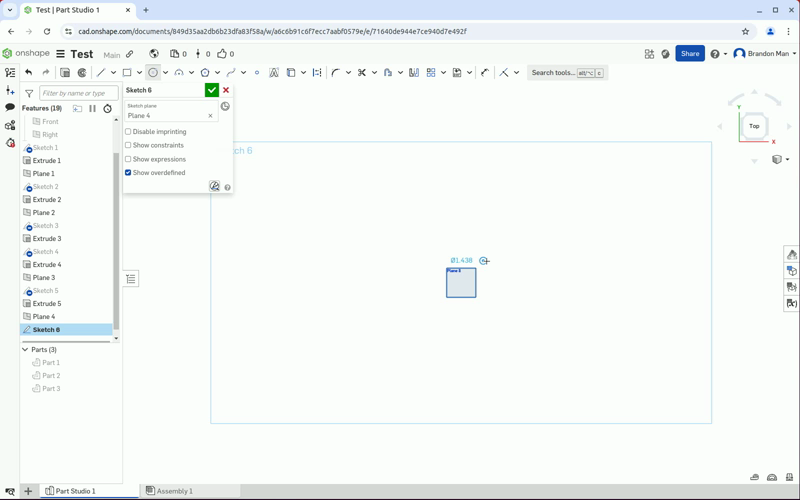
click(486, 260)
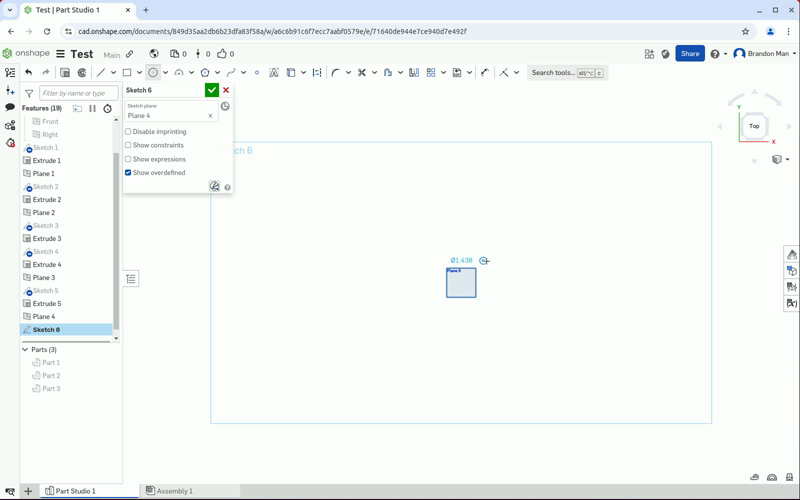
key(esc)
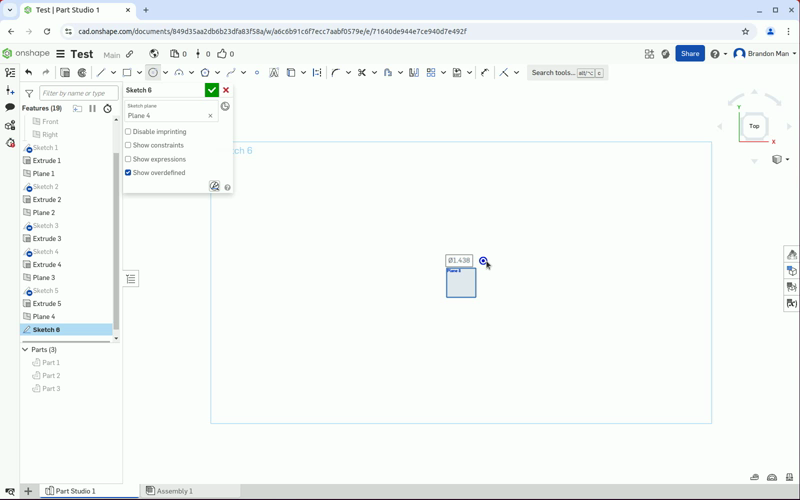
mouse_move(484, 257)
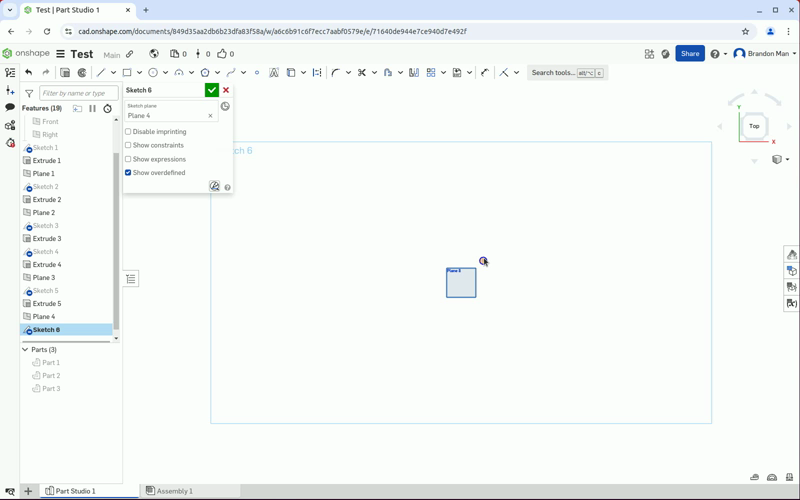
scroll(6)
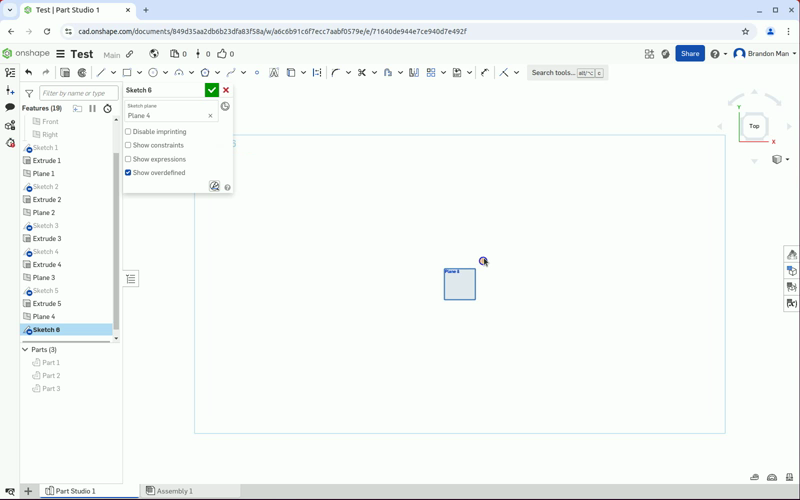
scroll(6)
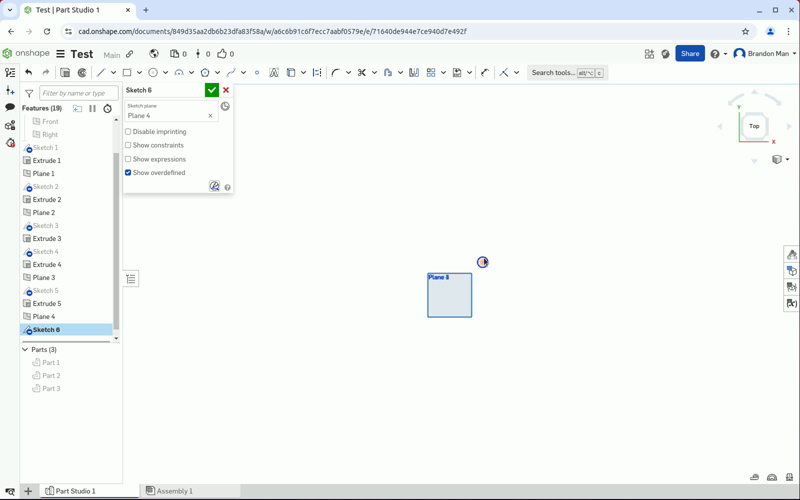
scroll(6)
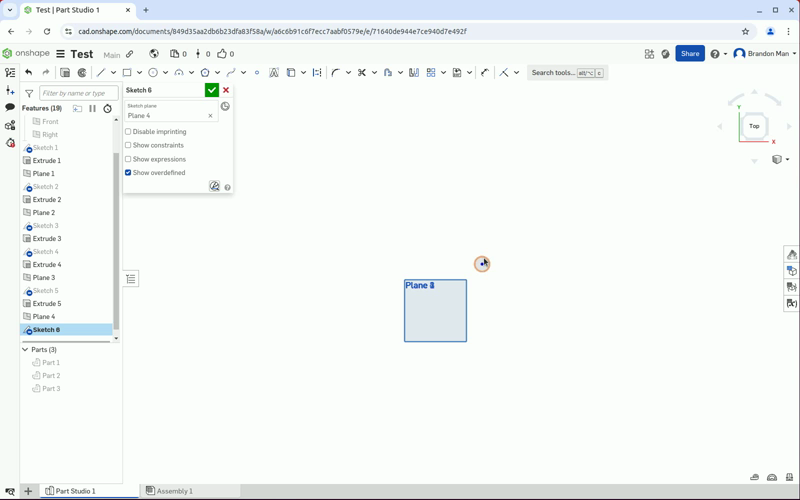
scroll(6)
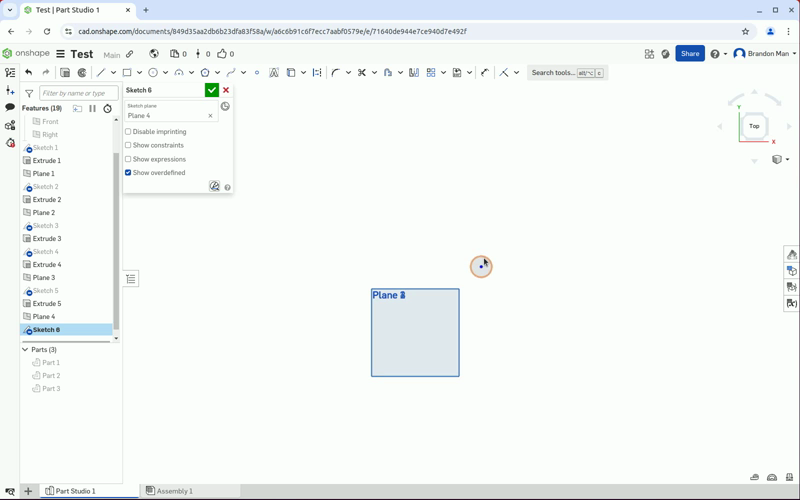
scroll(6)
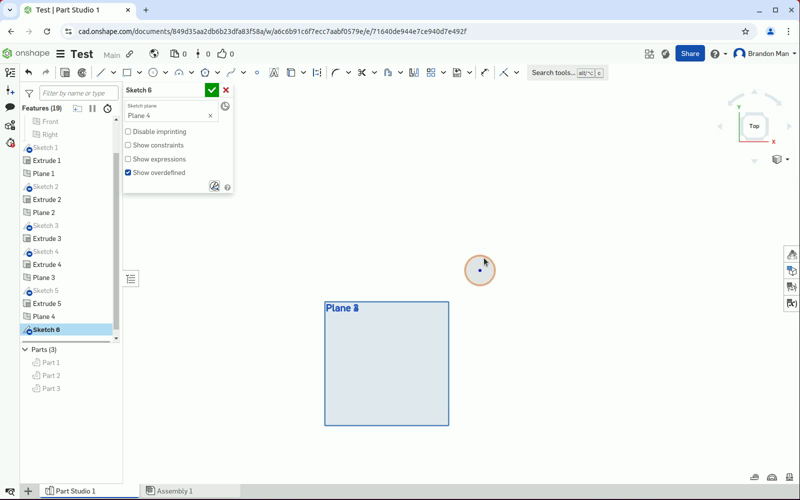
scroll(6)
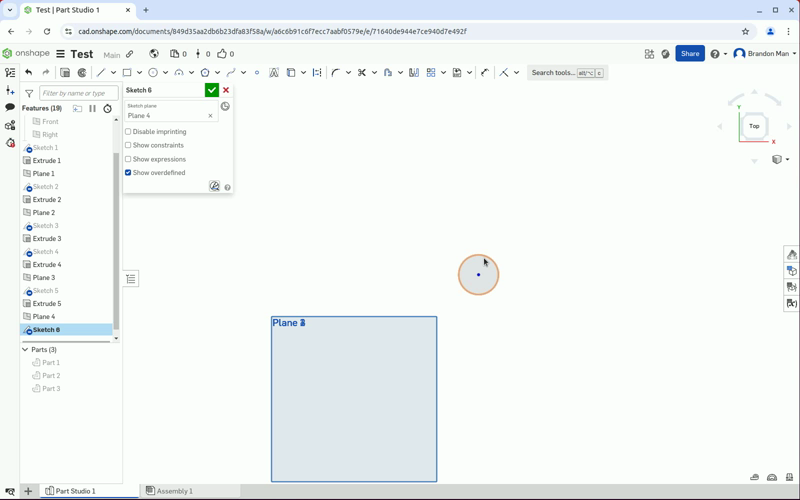
scroll(6)
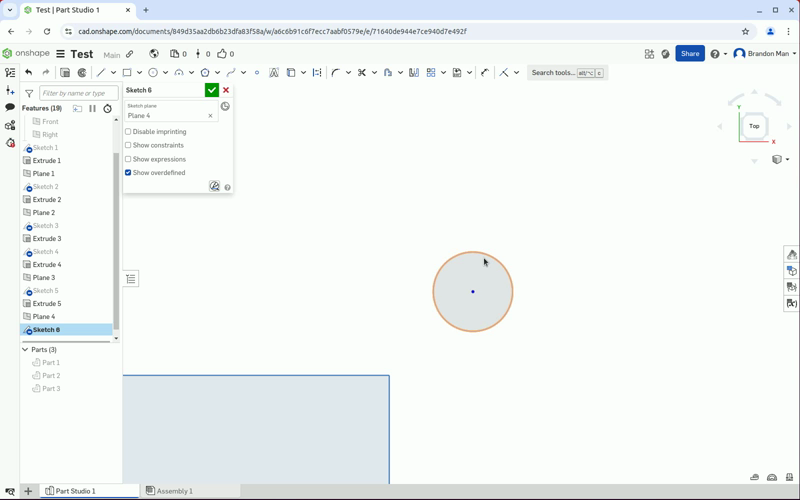
click(484, 257)
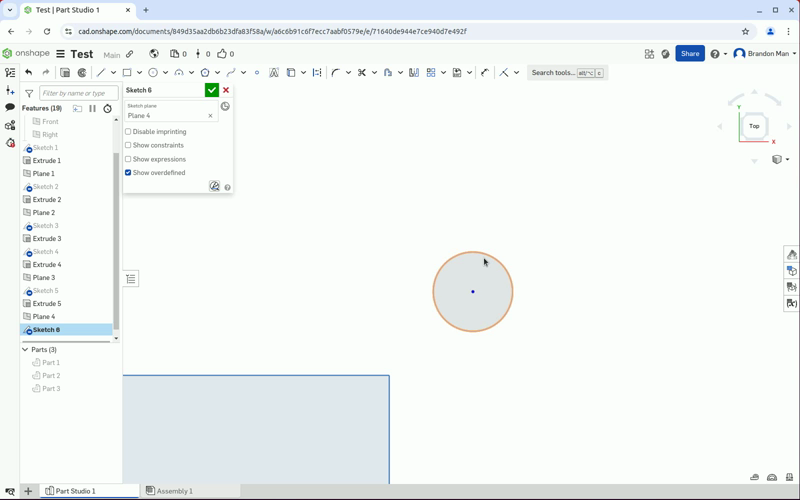
scroll(-6)
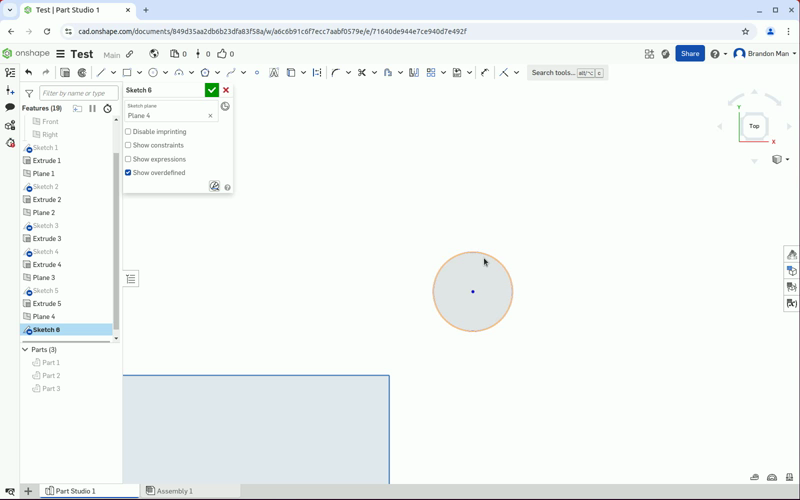
scroll(-6)
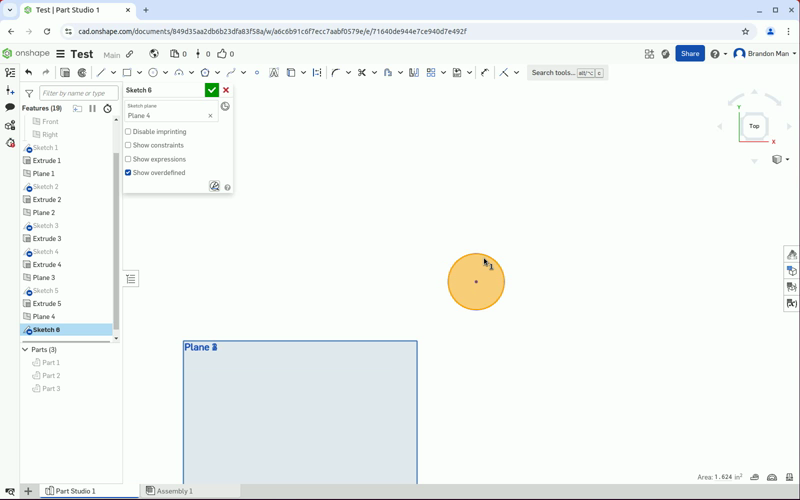
scroll(-6)
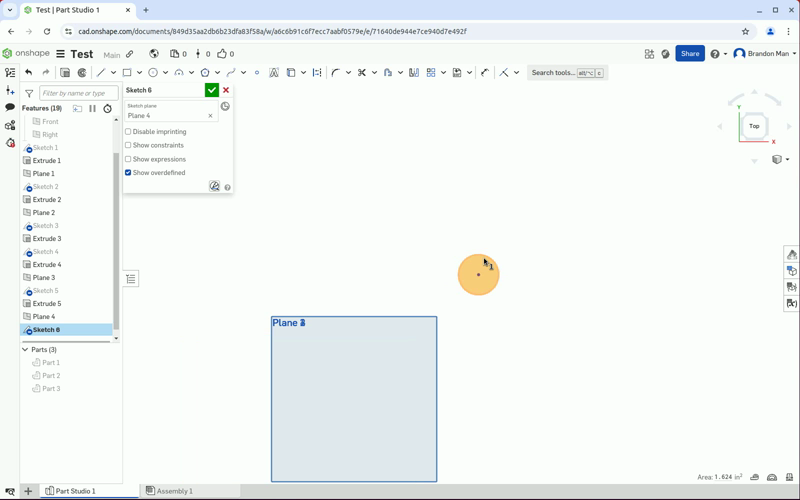
scroll(-6)
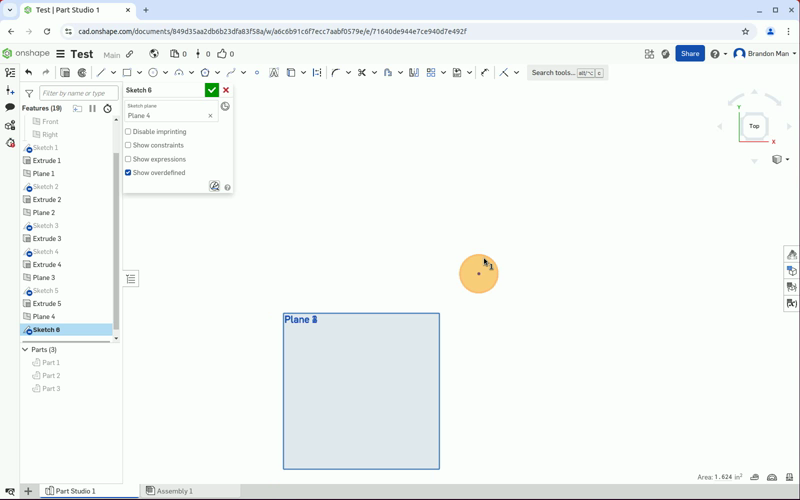
scroll(-6)
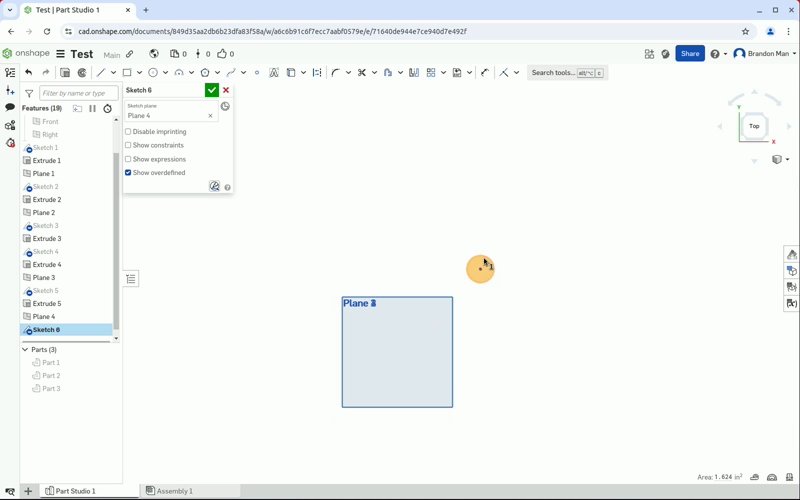
scroll(-6)
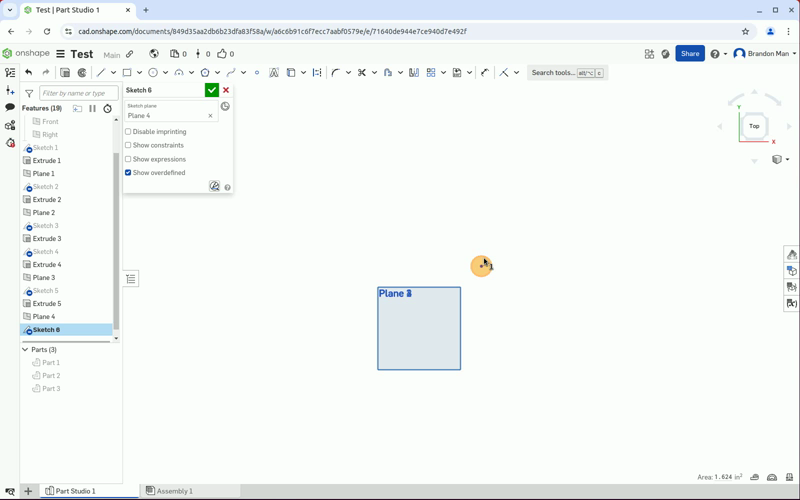
scroll(-6)
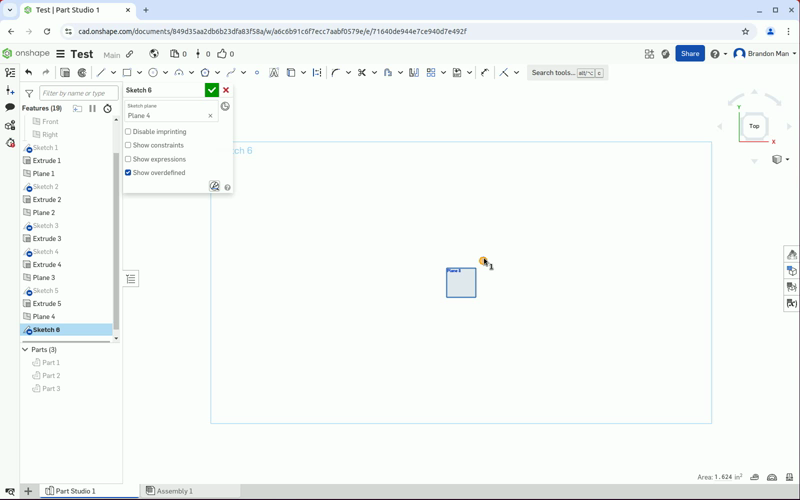
mouse_move(73, 352)
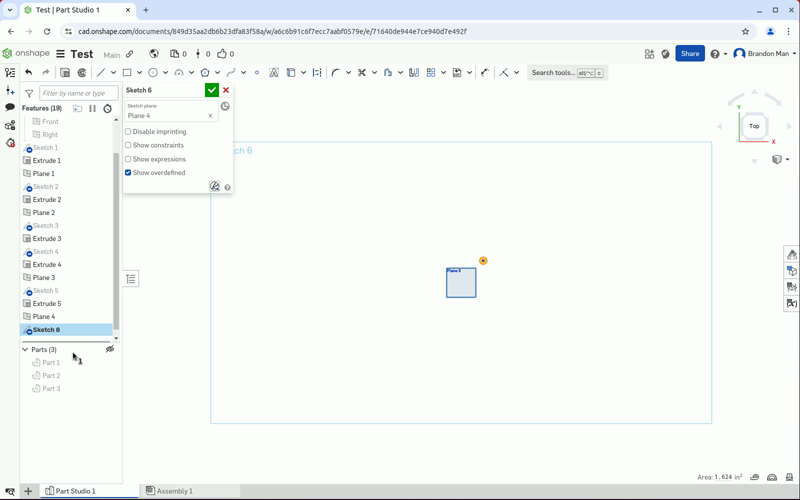
key(shift+y)
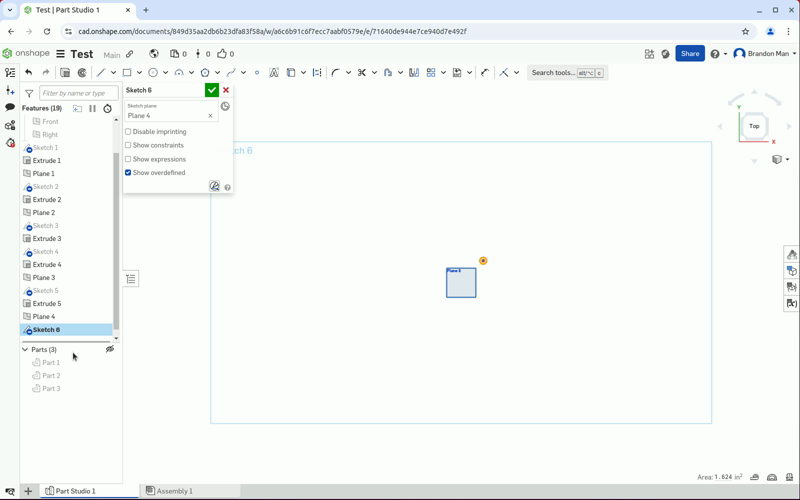
key(shift+e)
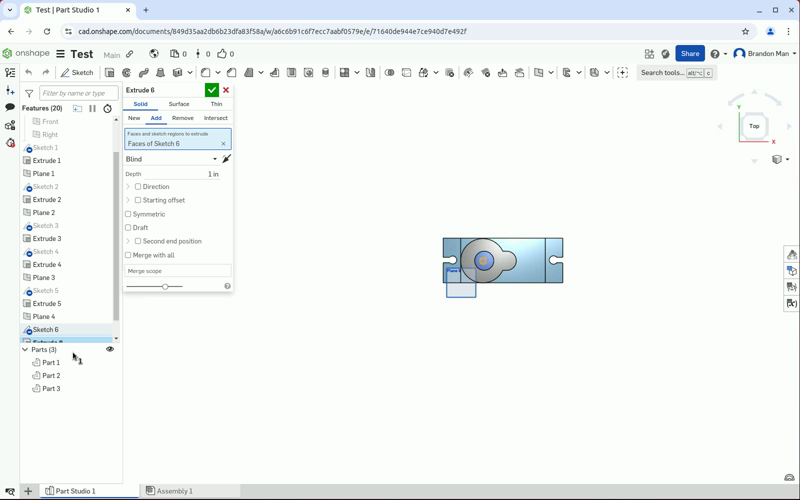
mouse_move(143, 106)
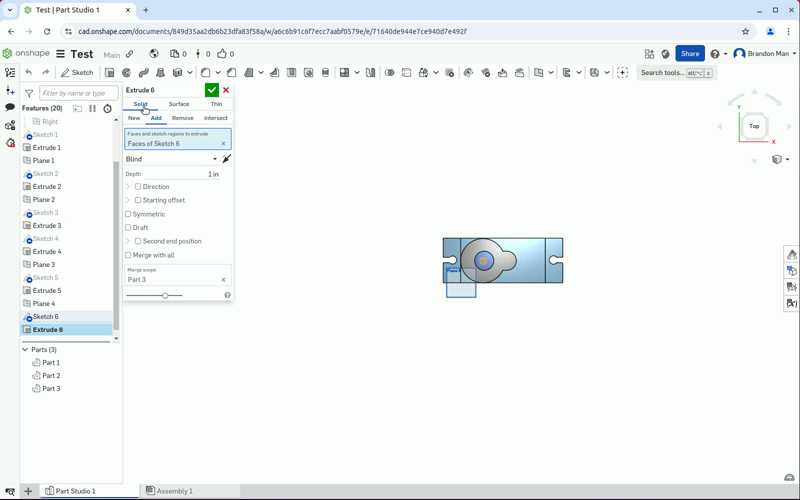
click(143, 106)
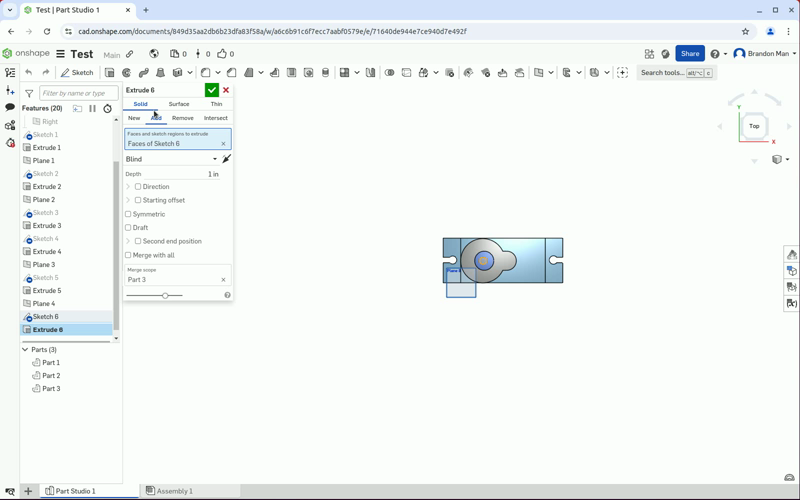
mouse_move(186, 120)
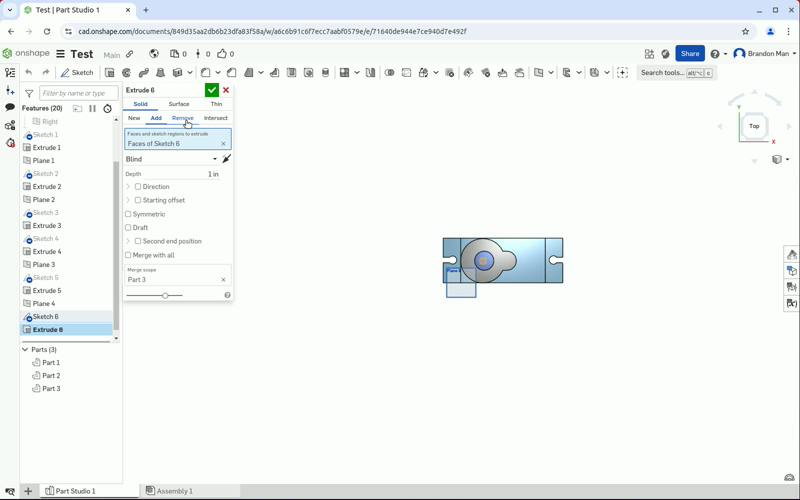
click(186, 120)
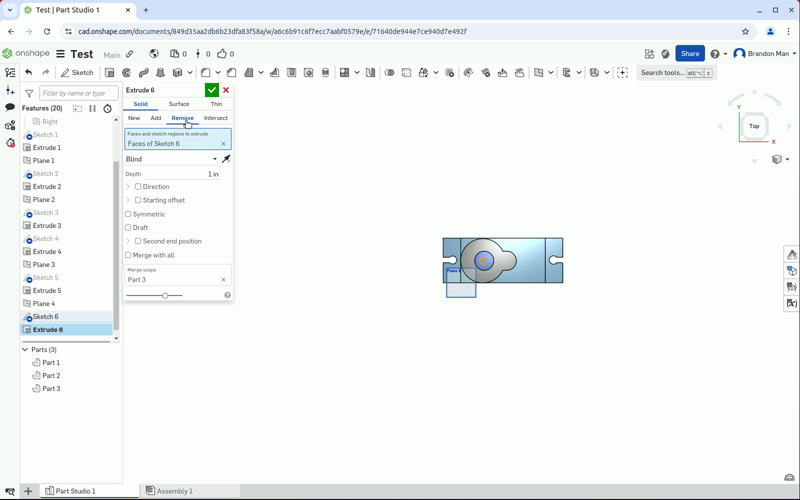
key(tab, 4)
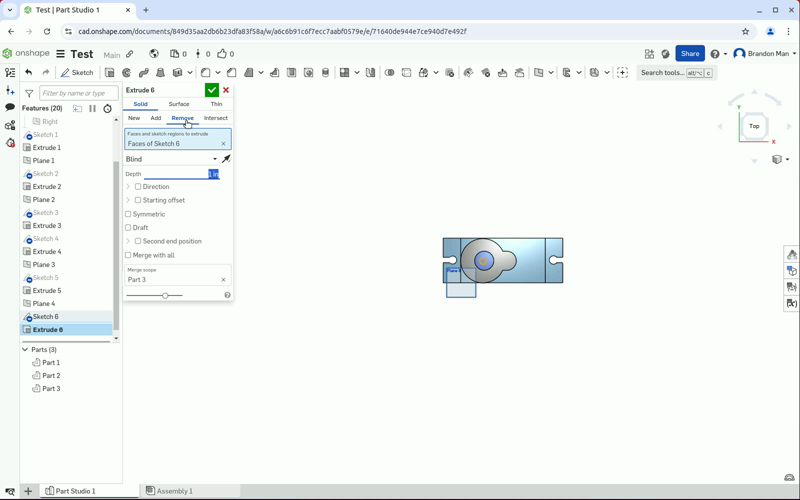
text(1.204)
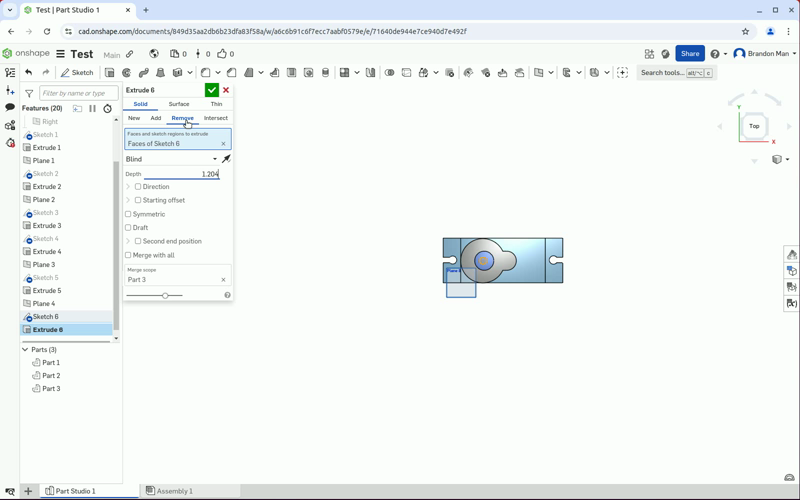
key(tab, 6)
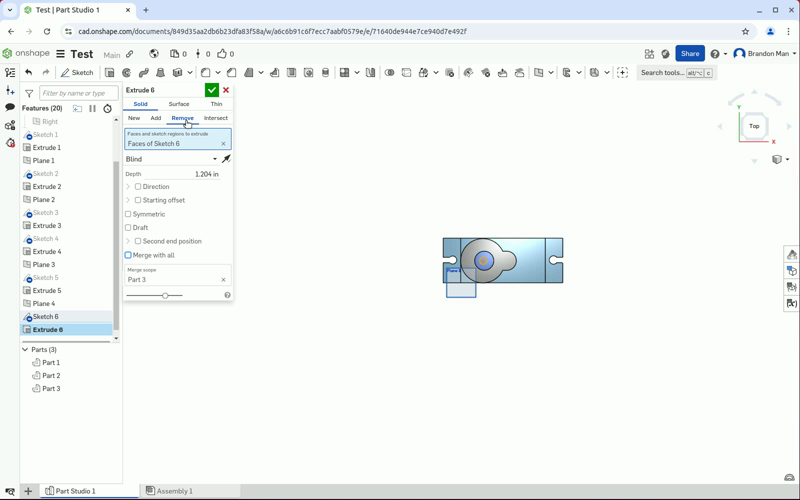
key(space)
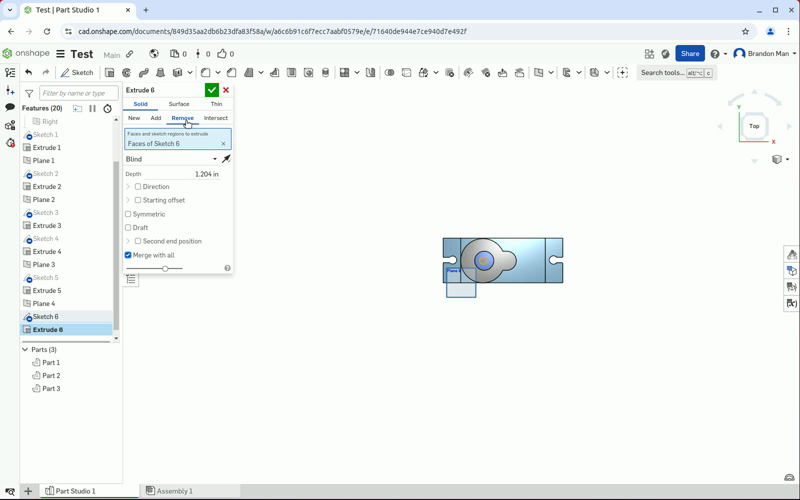
key(enter)
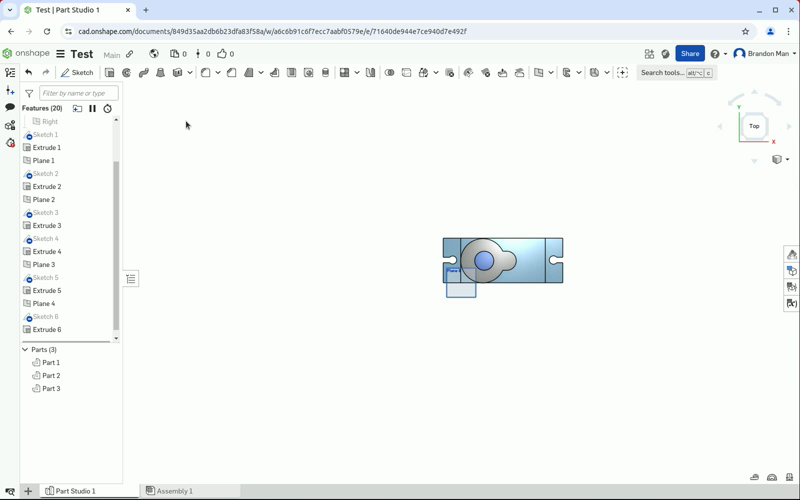
key(shift+h)
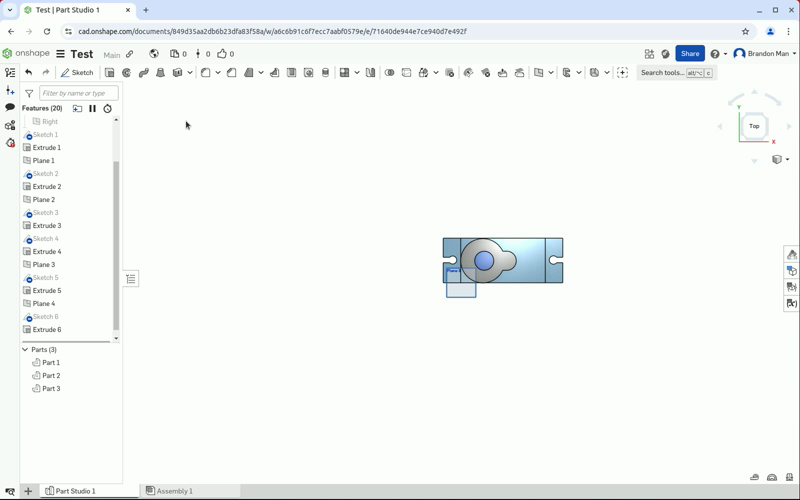
key(shift+h)
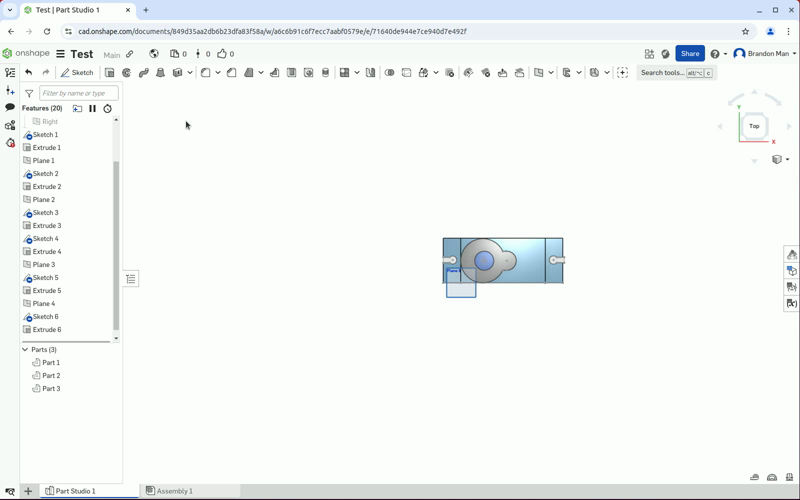
key(shift+7)
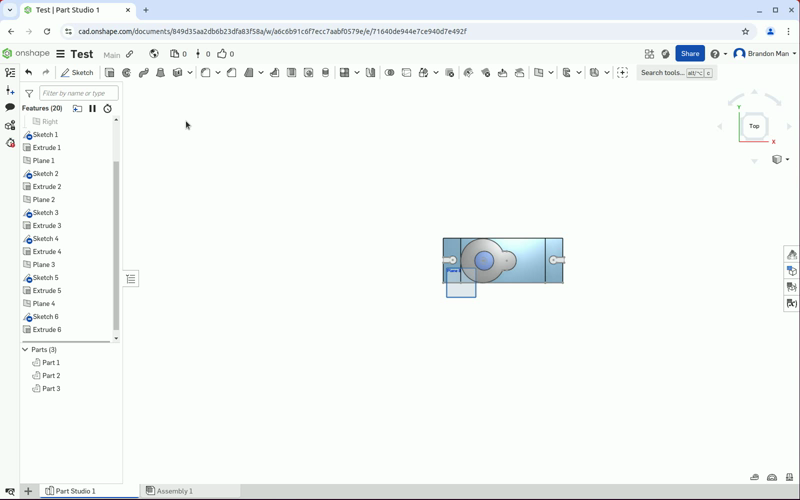
key(up, 3)
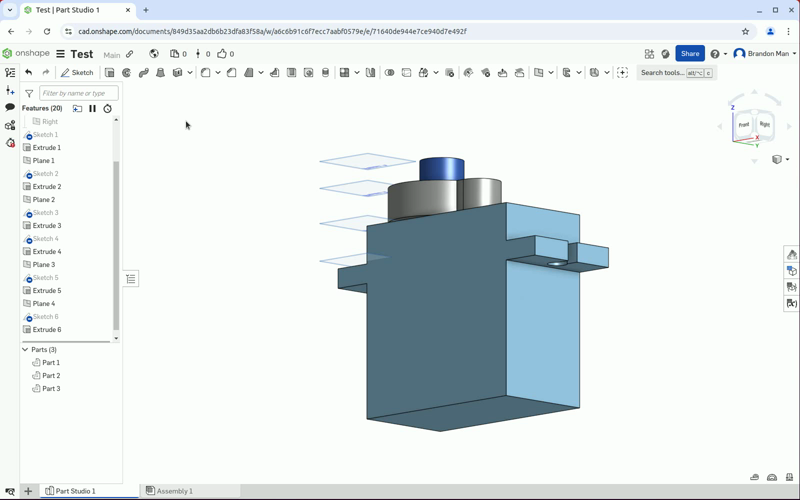
key(left, 3)
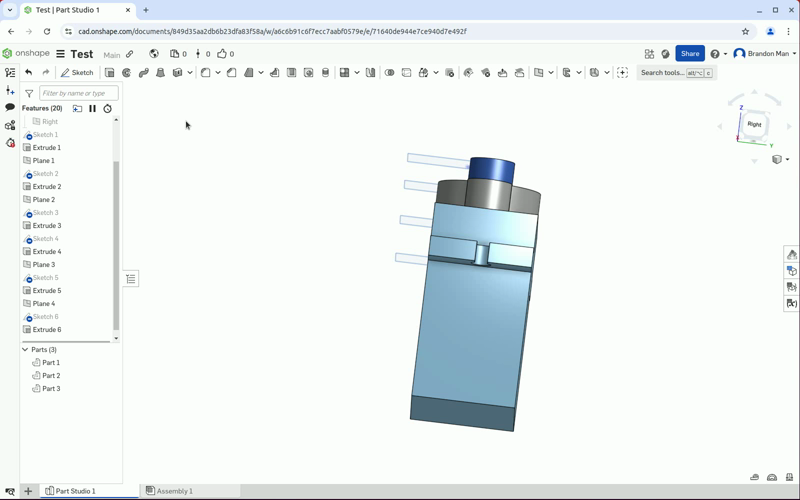
key(right, 3)
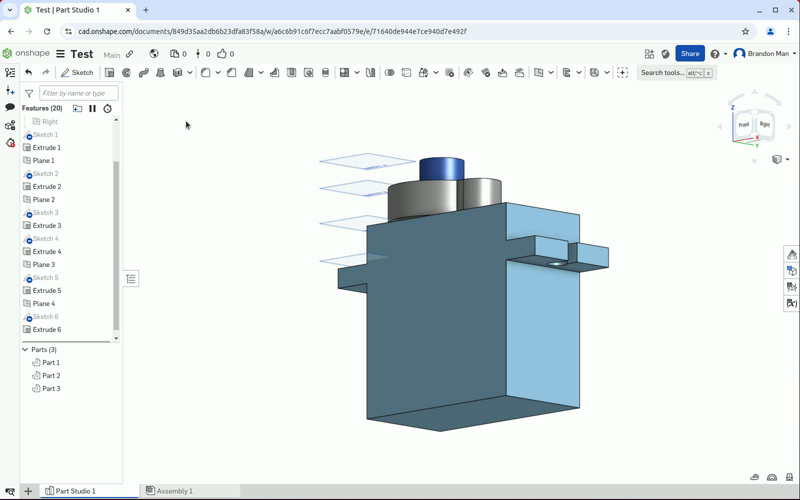
key(down, 3)
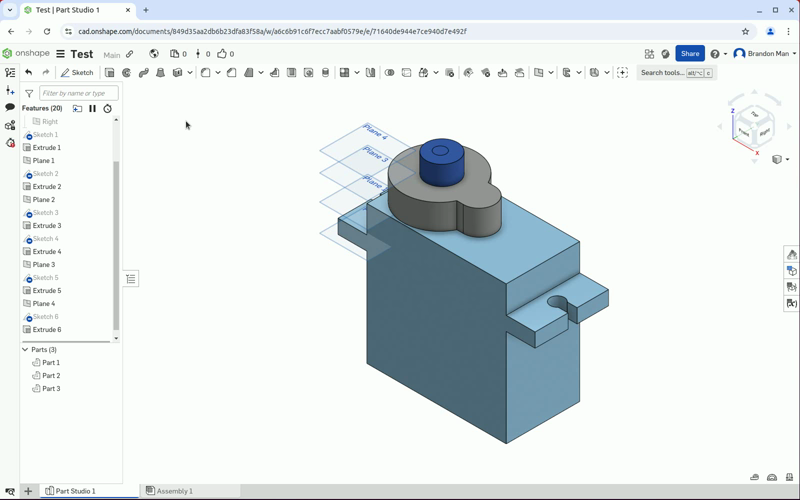
mouse_move(69, 137)
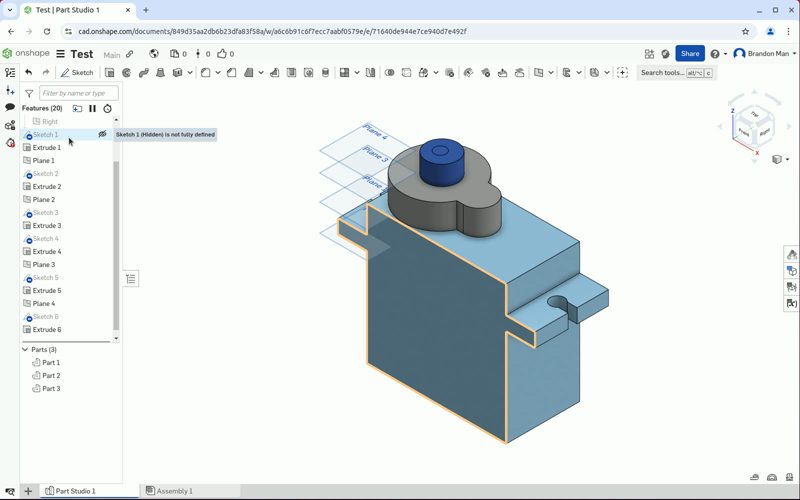
click(69, 137)